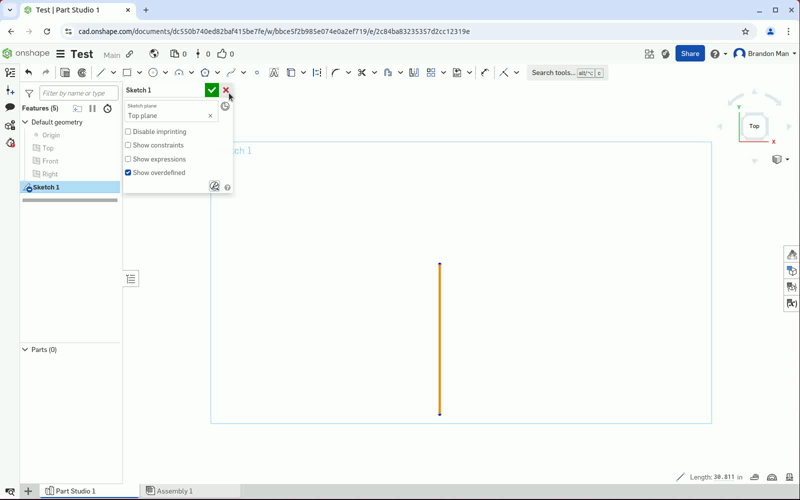
key(shift+h)
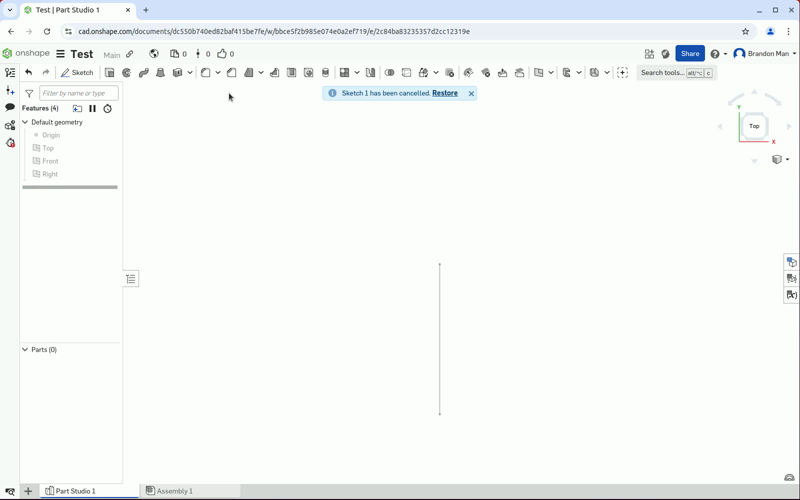
mouse_move(73, 352)
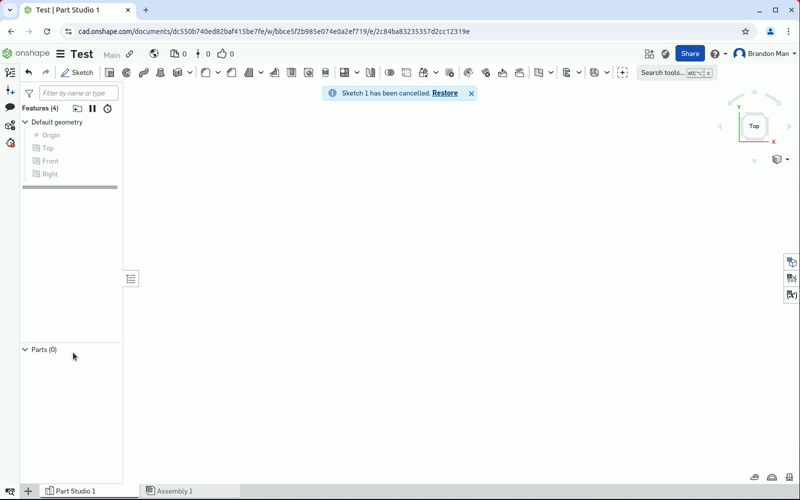
key(y)
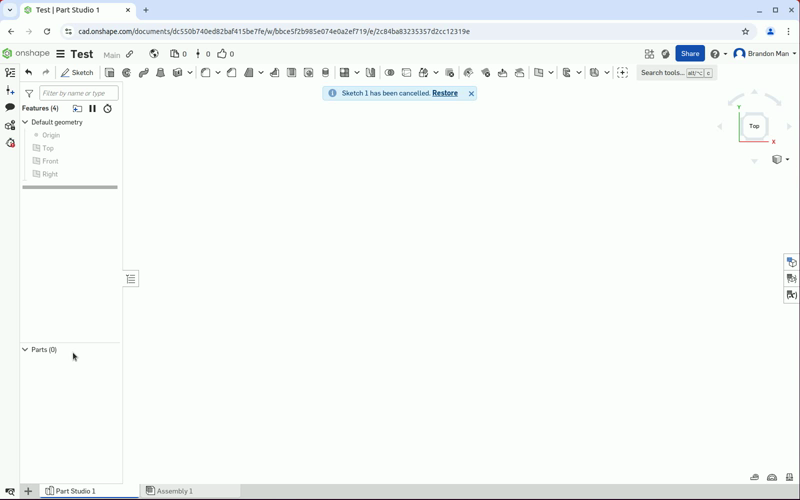
key(shift+p)
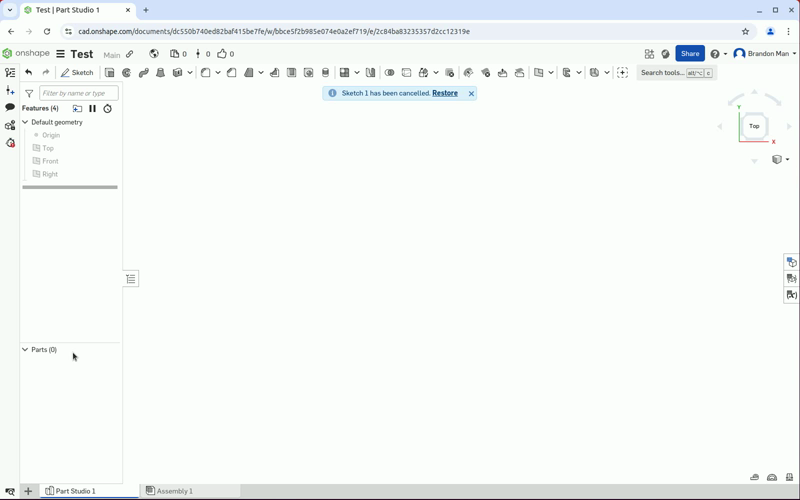
key(space)
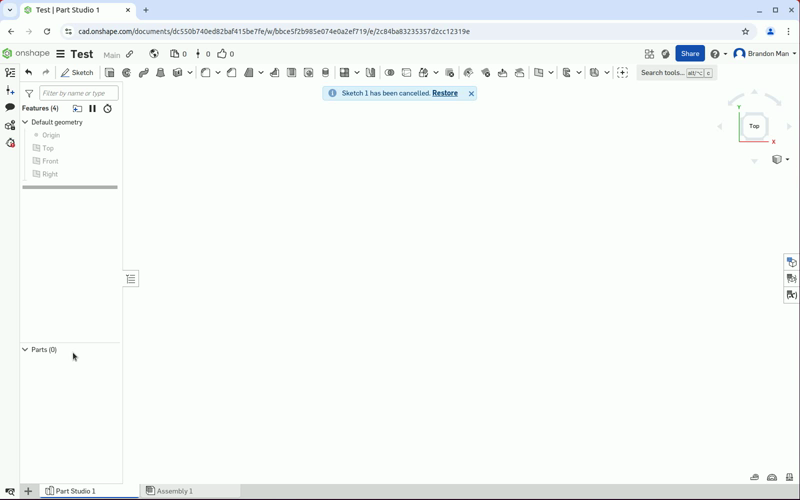
key_down(shift)
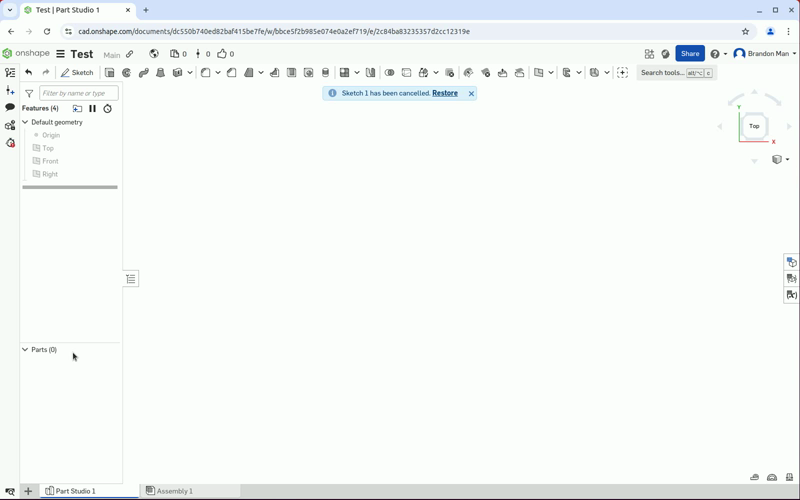
key(up)
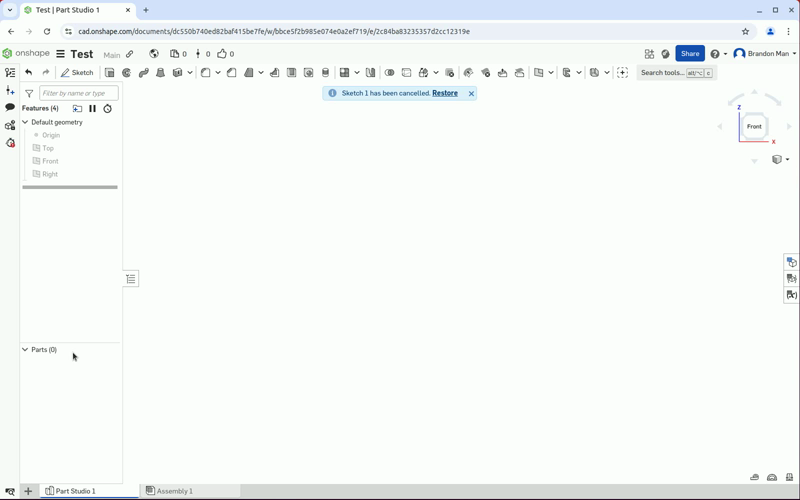
key_up(shift)
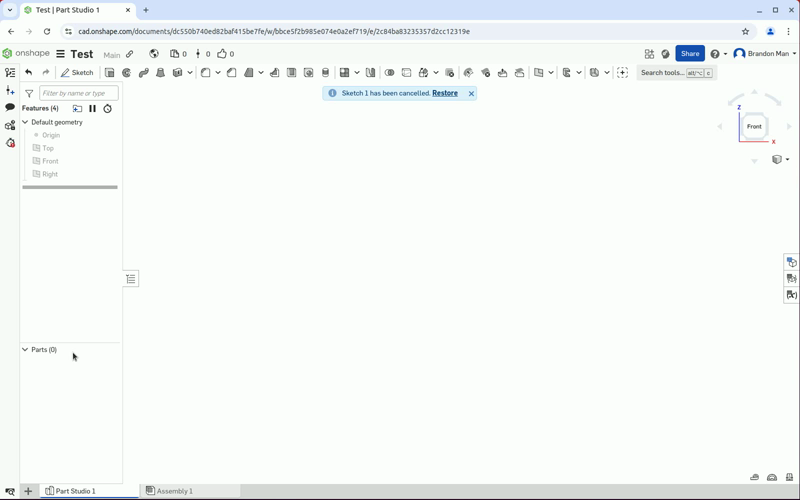
mouse_move(73, 352)
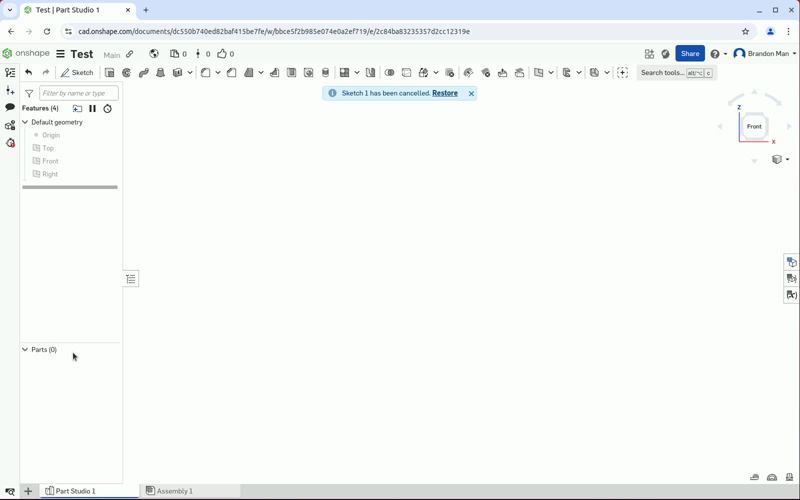
key(shift+y)
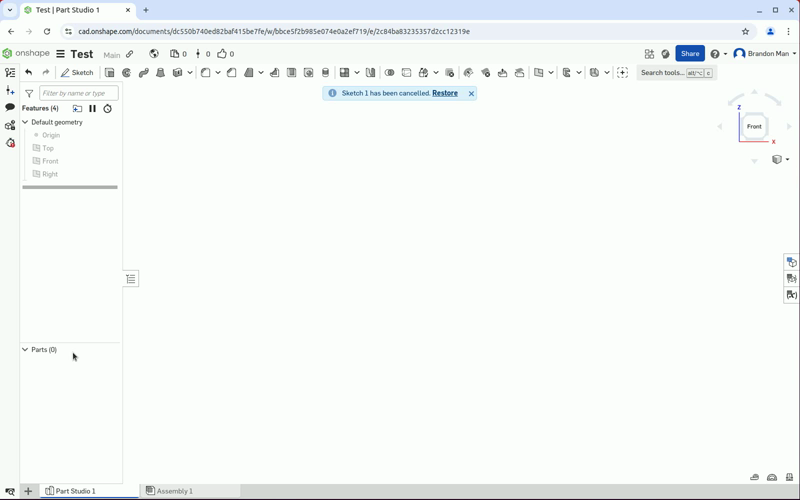
key(shift+s)
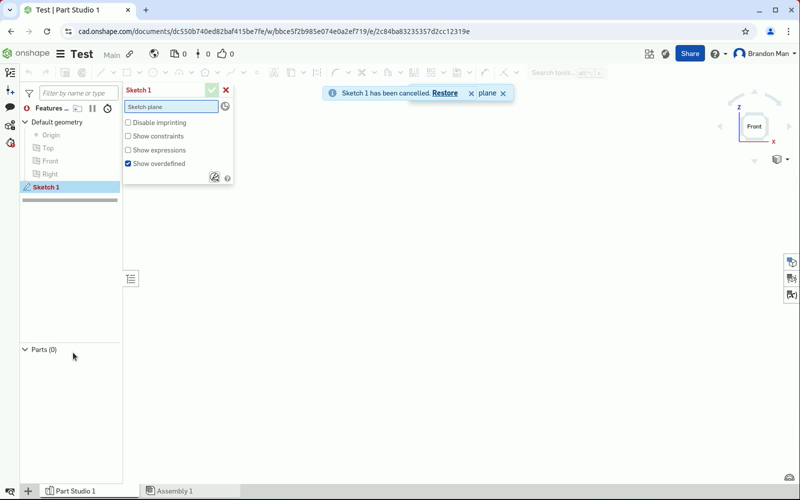
mouse_move(73, 163)
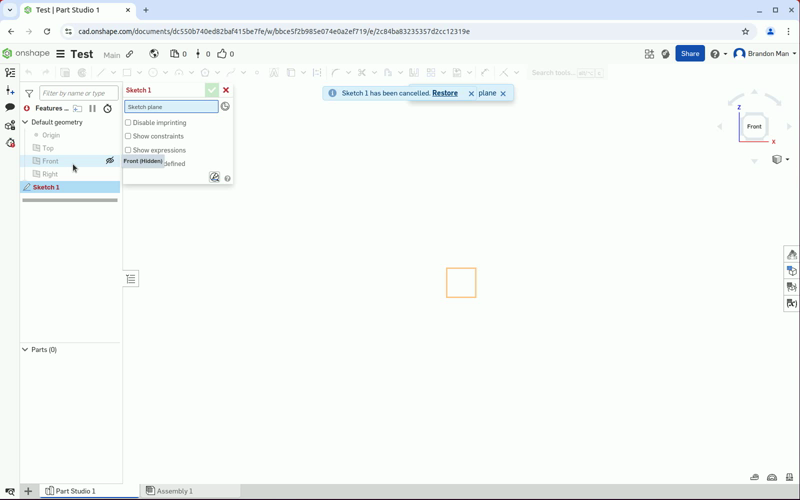
click(73, 163)
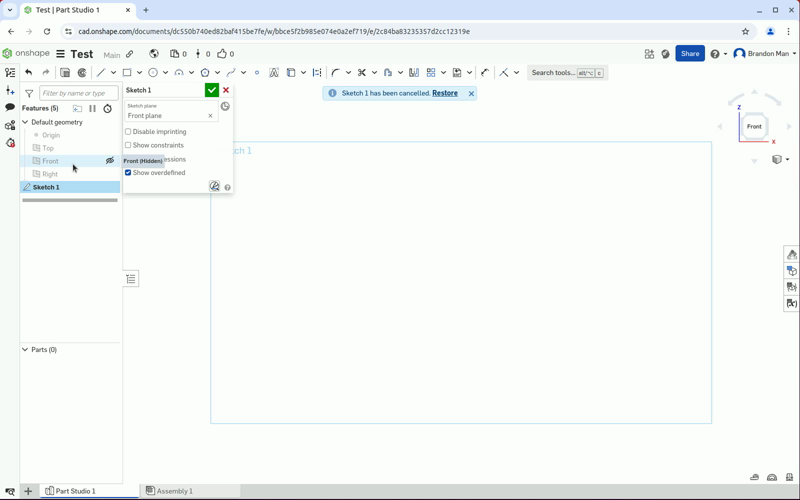
mouse_move(73, 352)
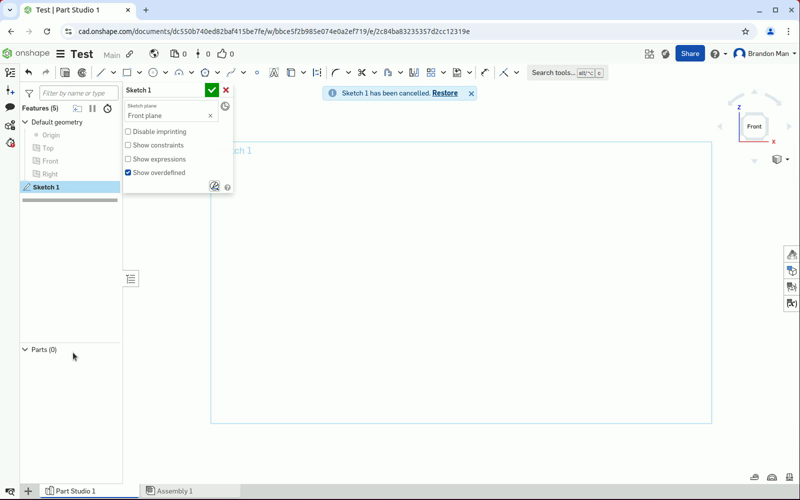
key(y)
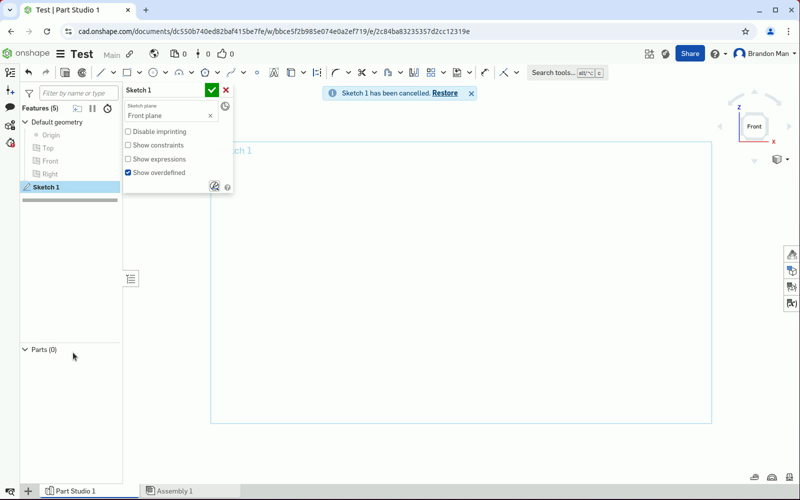
key(l)
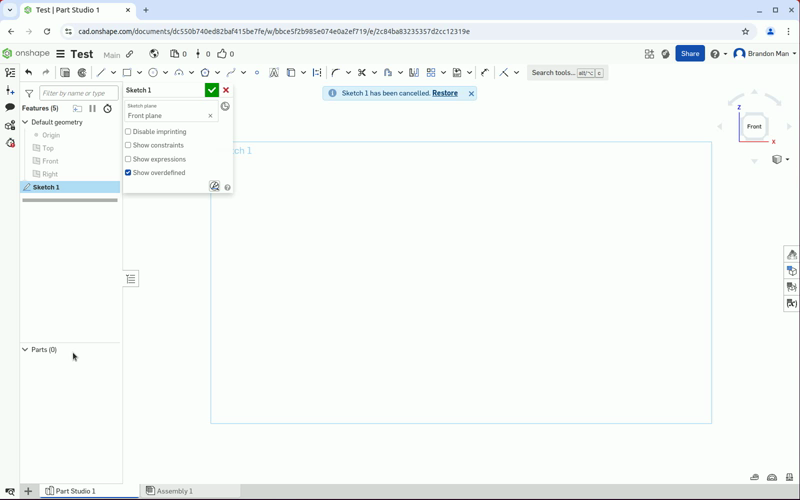
key_down(shift)
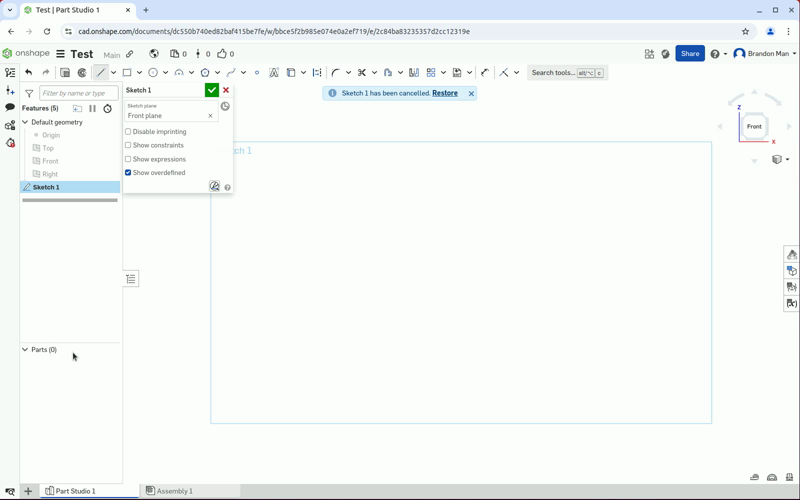
mouse_move(401, 282)
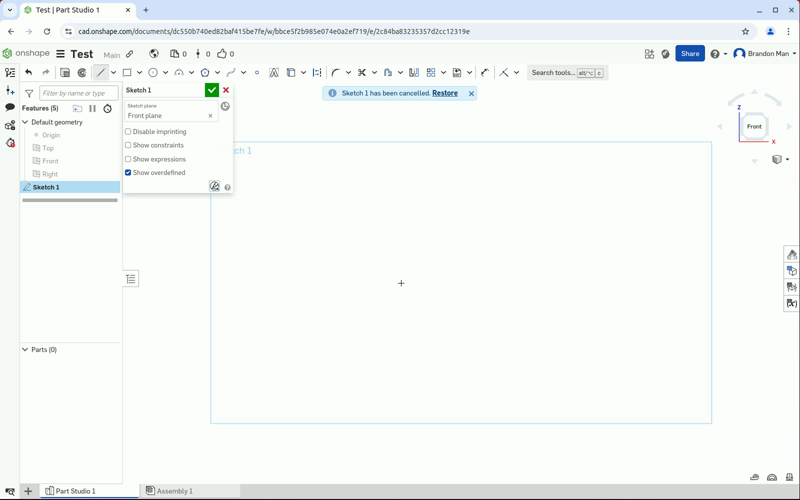
click(401, 282)
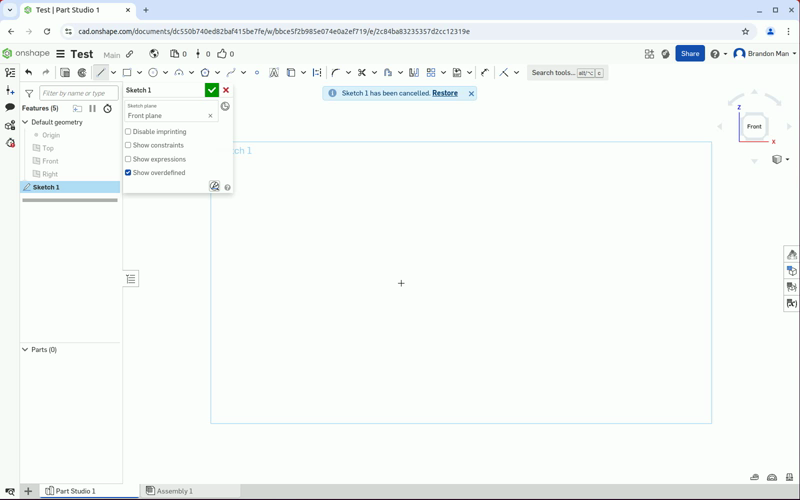
key_up(shift)
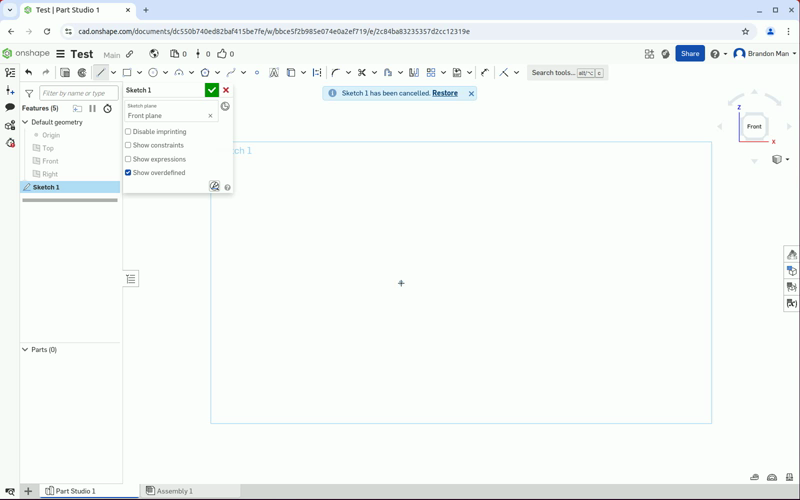
key_down(shift)
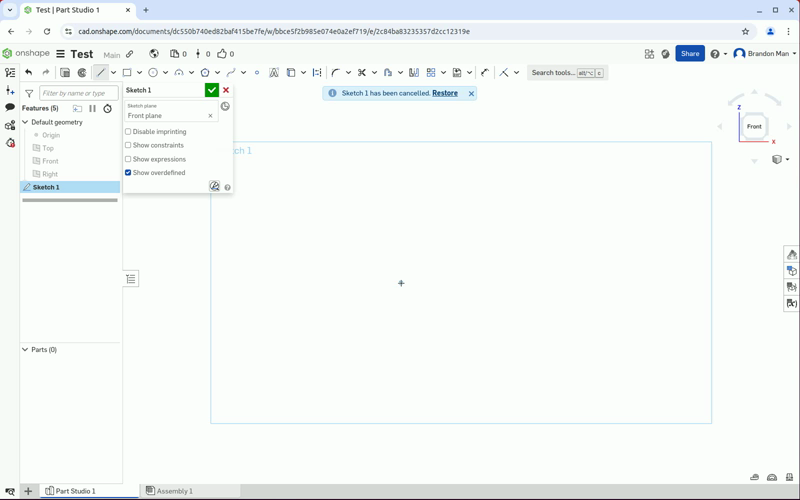
mouse_move(461, 282)
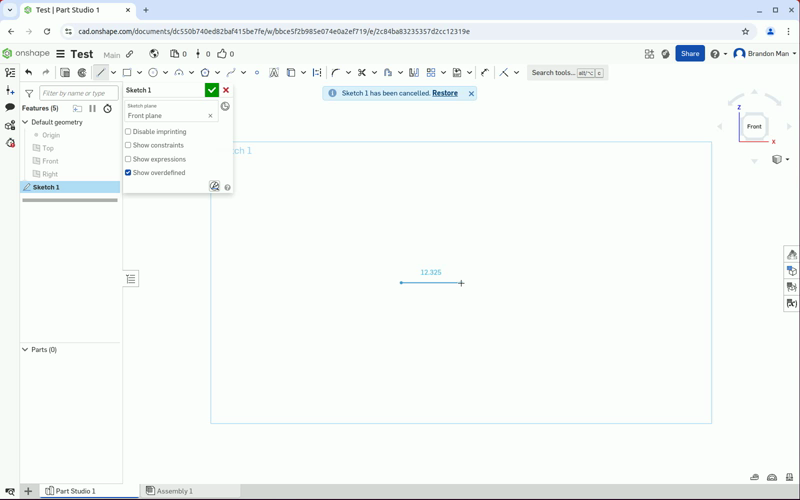
click(461, 282)
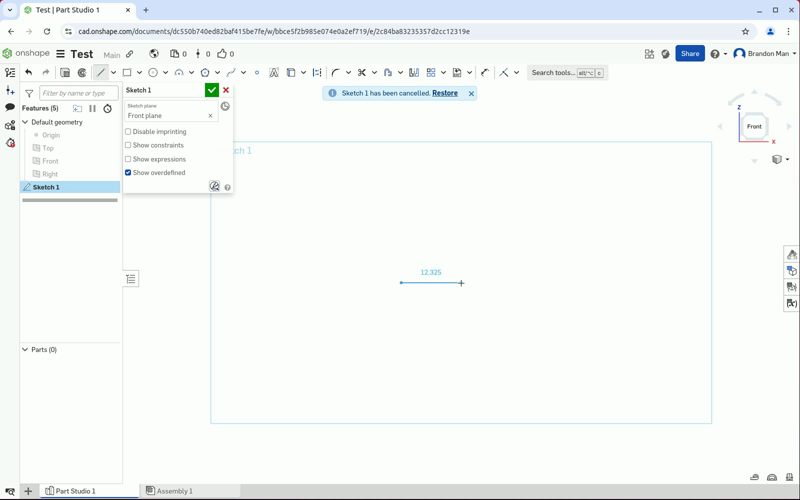
key_up(shift)
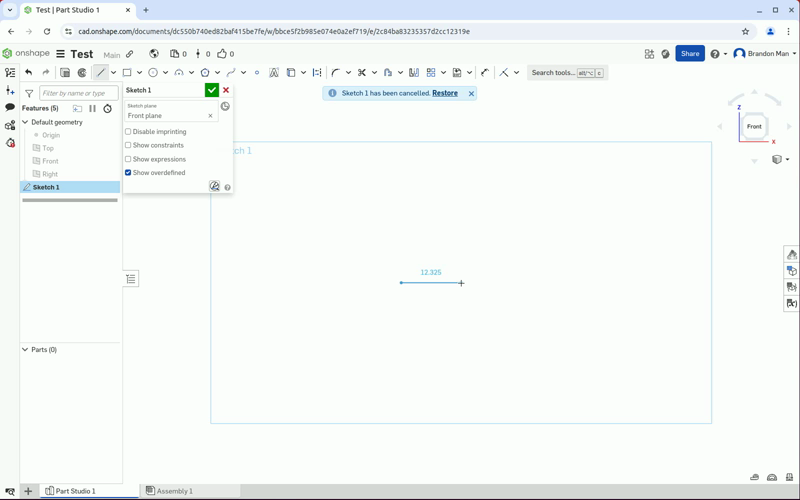
key_down(shift)
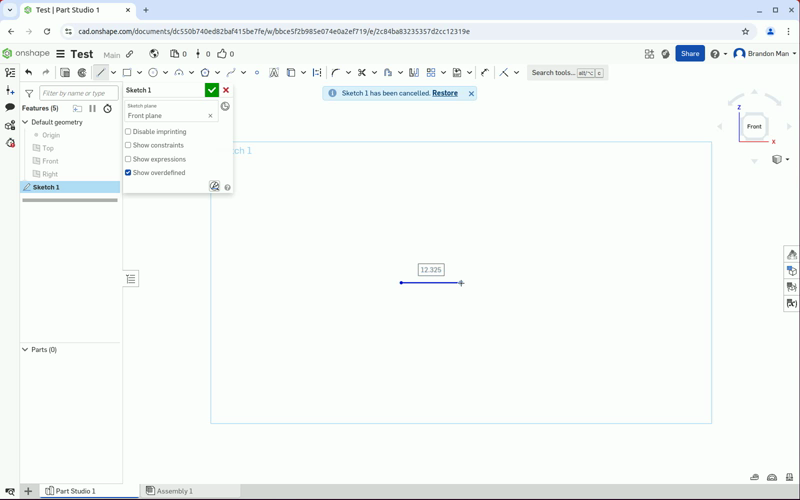
mouse_move(461, 170)
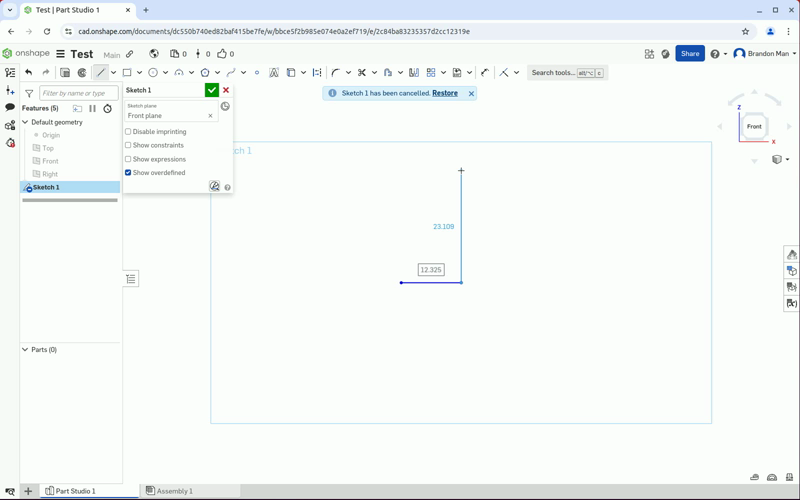
click(461, 170)
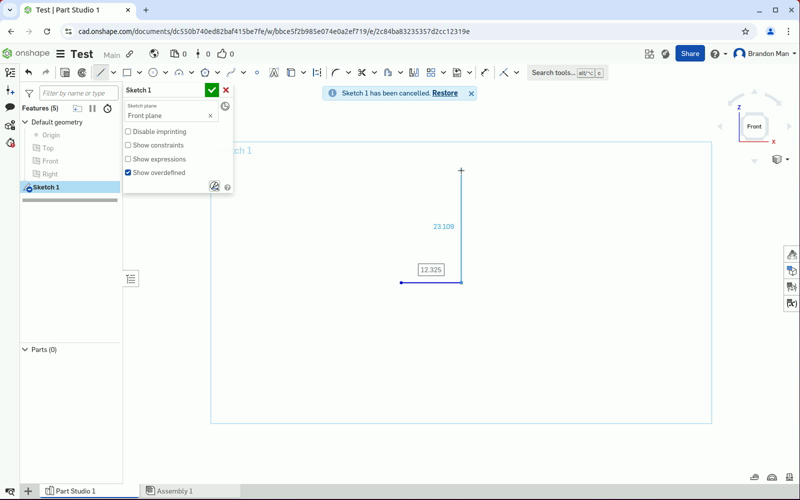
key_up(shift)
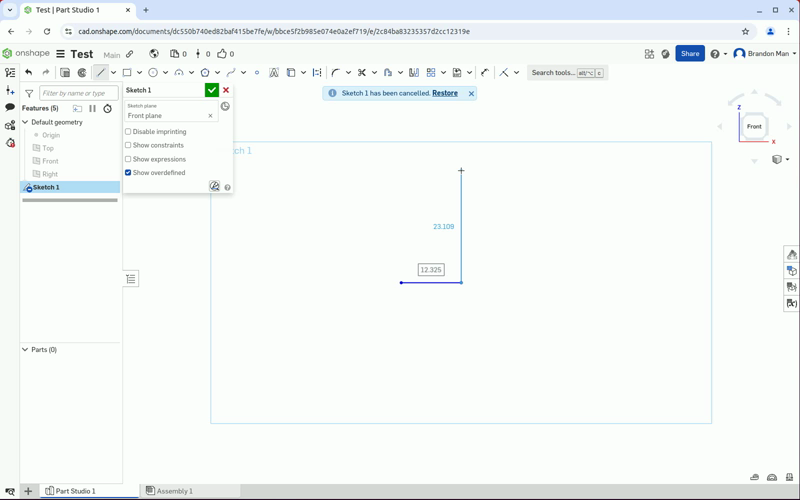
key_down(shift)
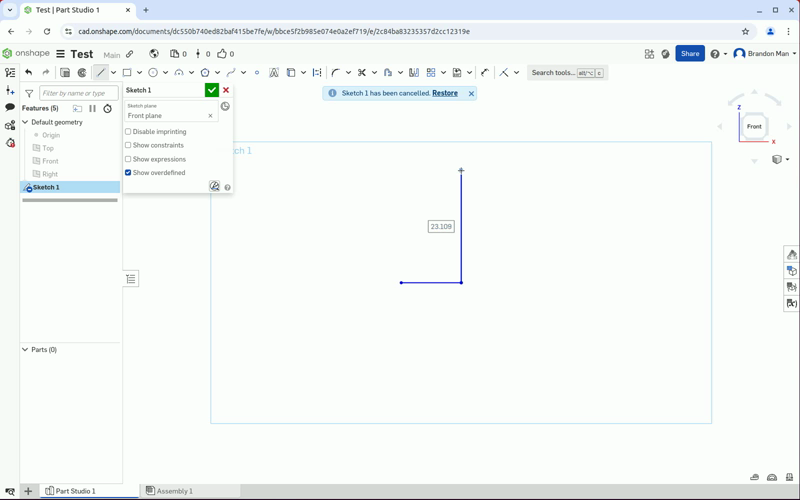
mouse_move(401, 170)
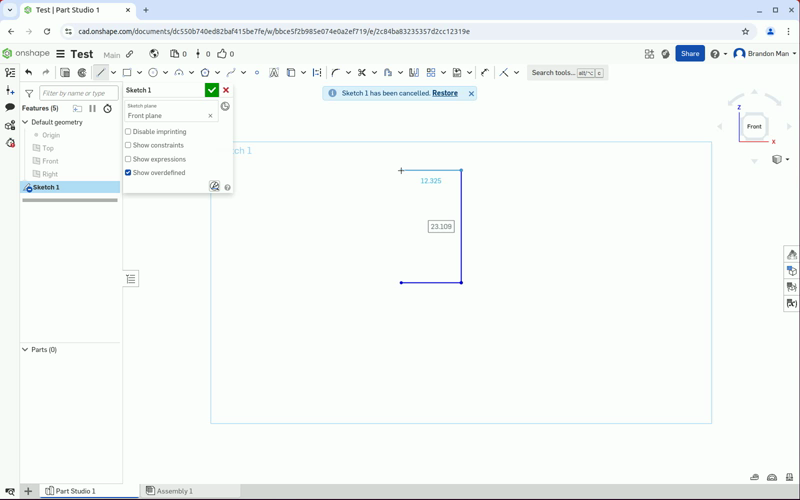
click(401, 170)
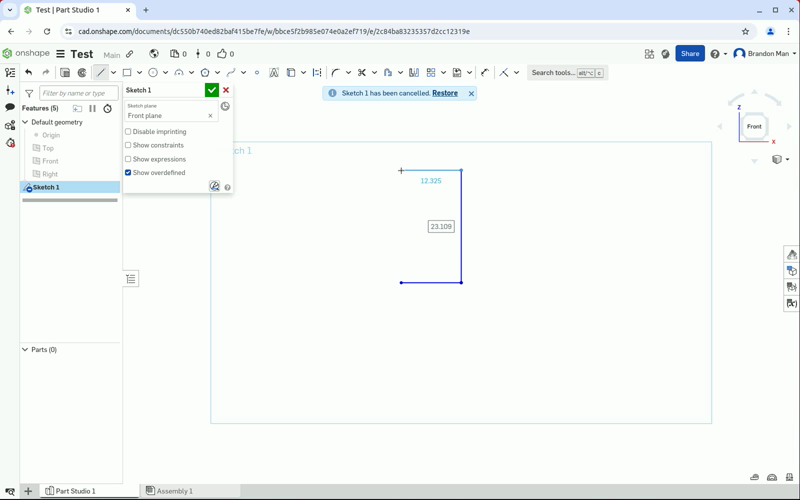
key_up(shift)
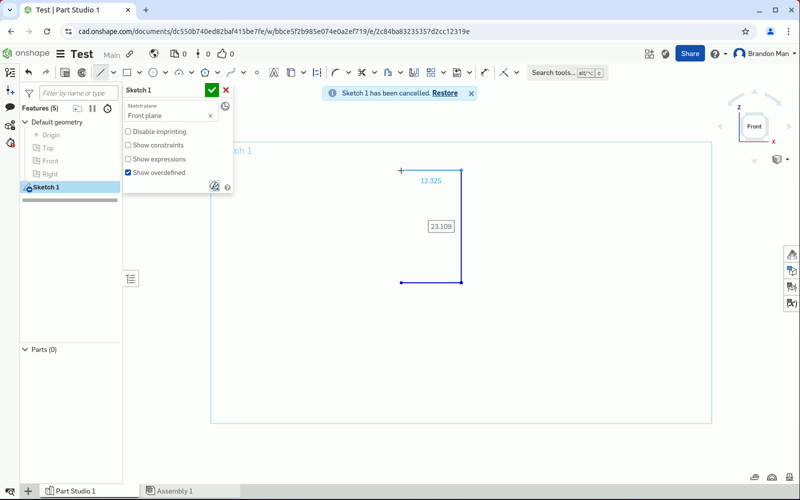
key_down(shift)
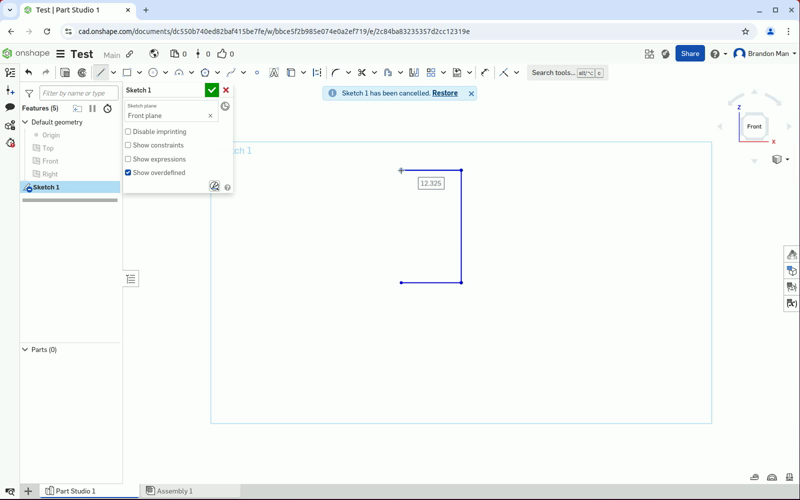
mouse_move(401, 237)
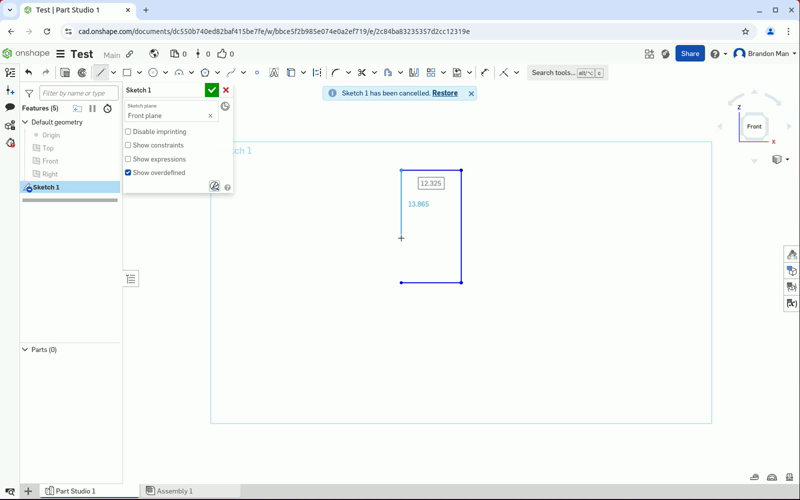
click(401, 237)
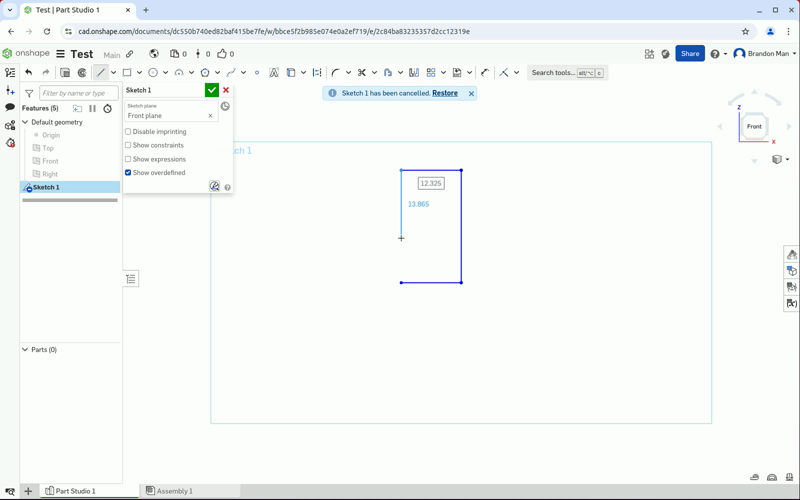
key_up(shift)
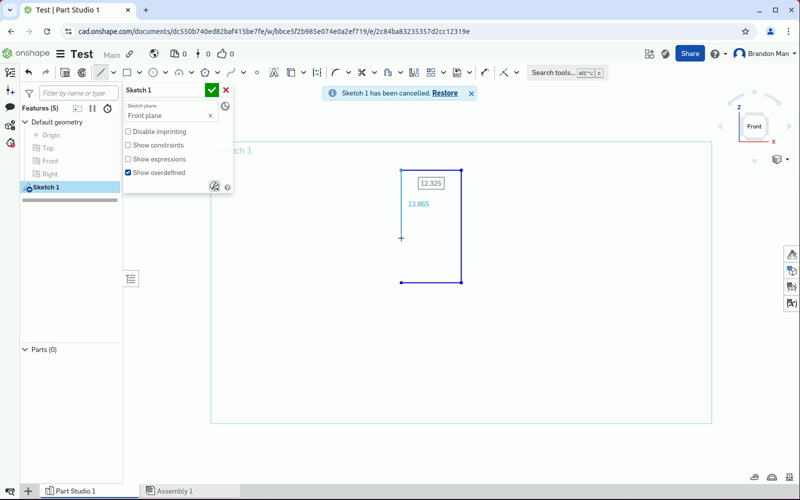
key_down(shift)
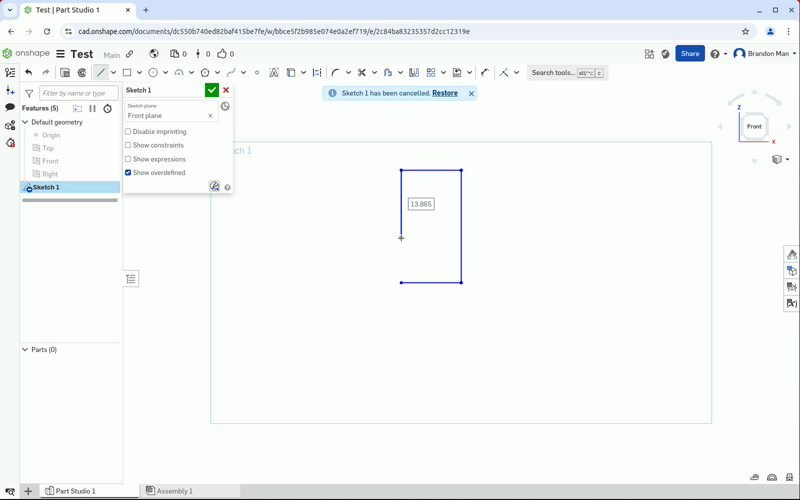
mouse_move(431, 237)
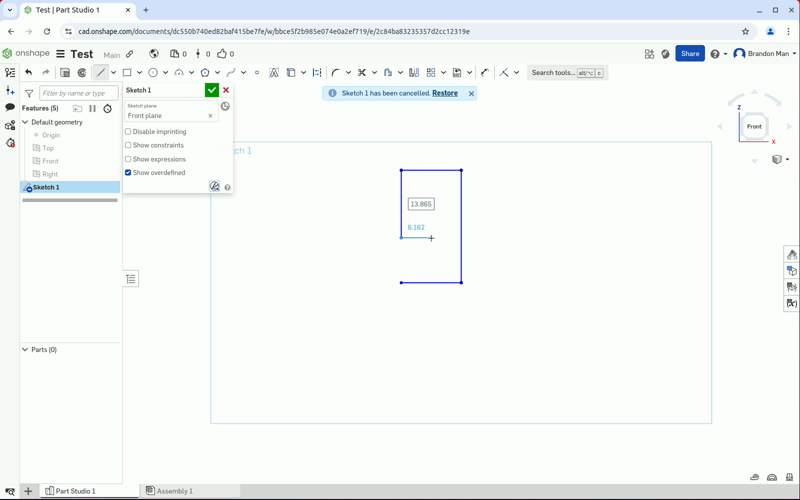
mouse_move(401, 243)
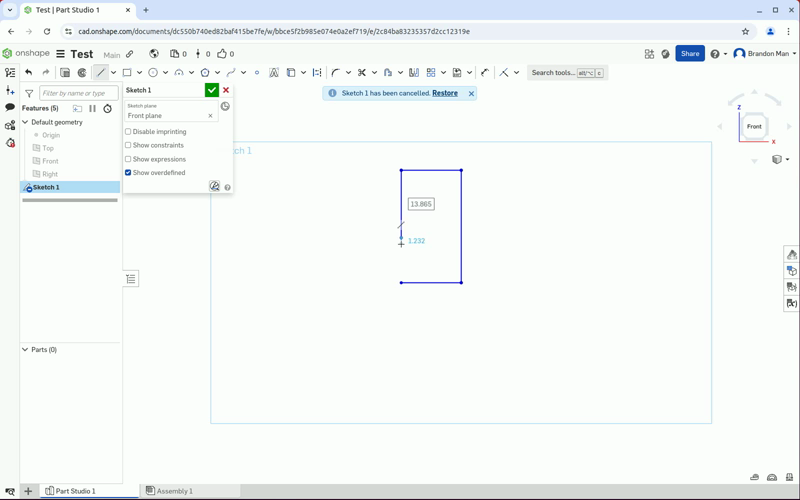
scroll(6)
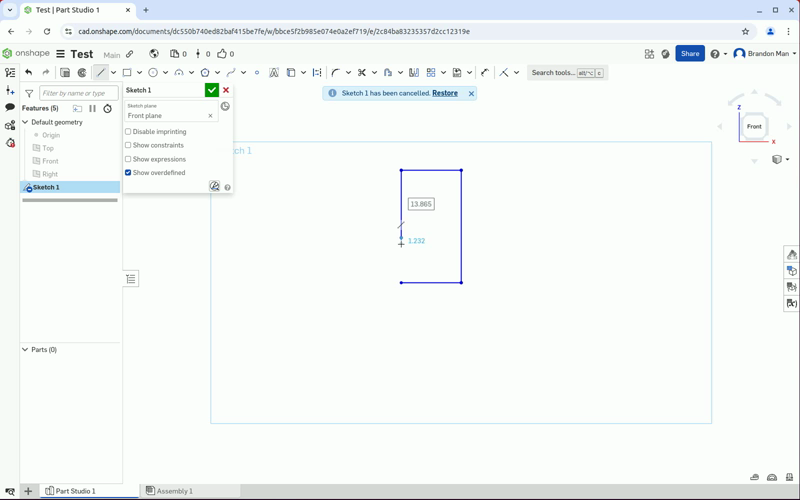
scroll(6)
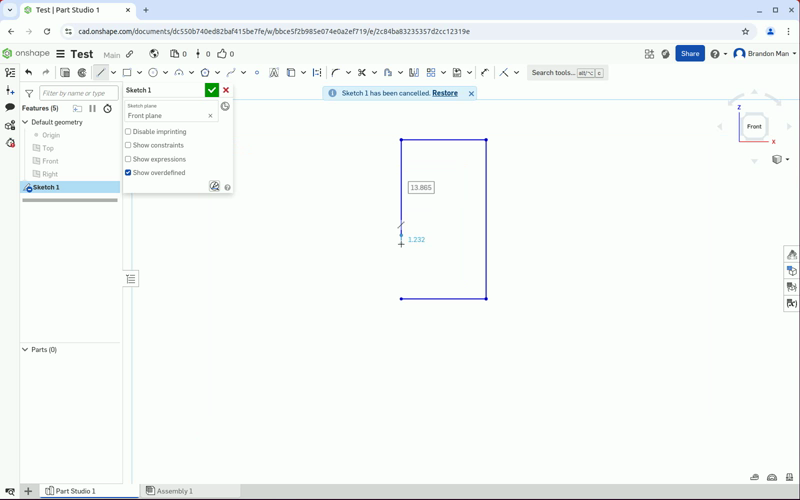
scroll(6)
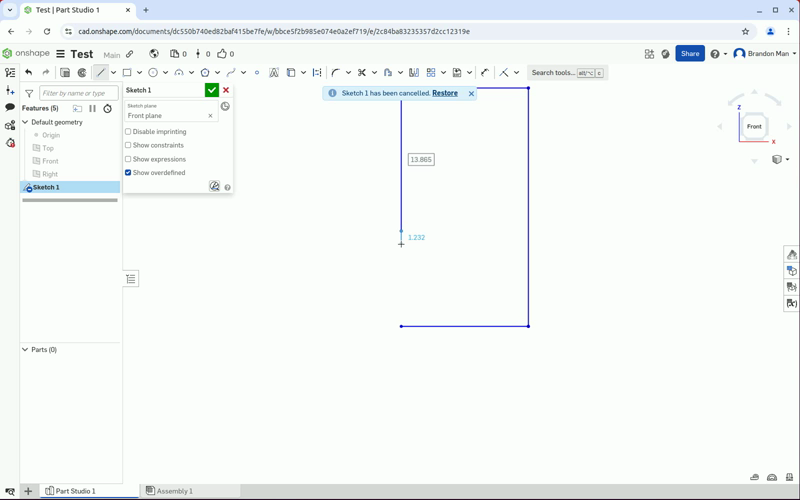
scroll(6)
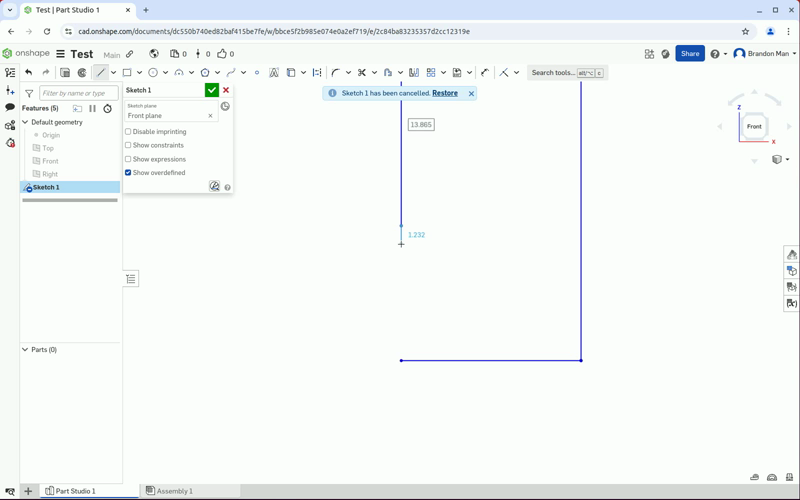
scroll(6)
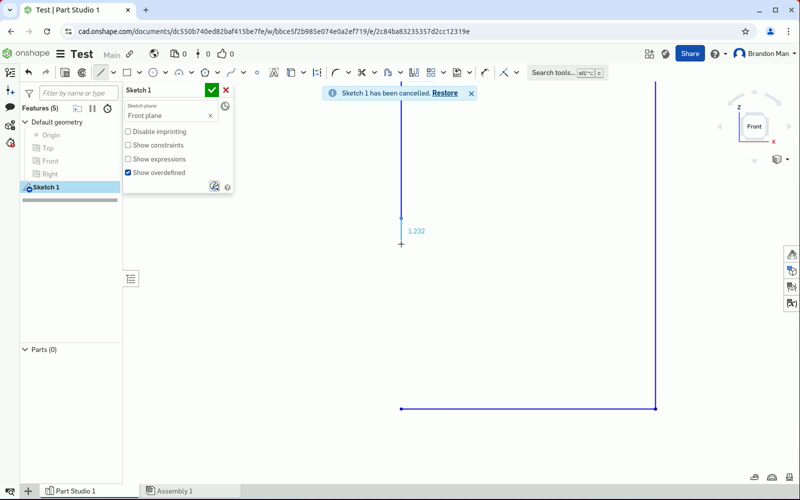
scroll(6)
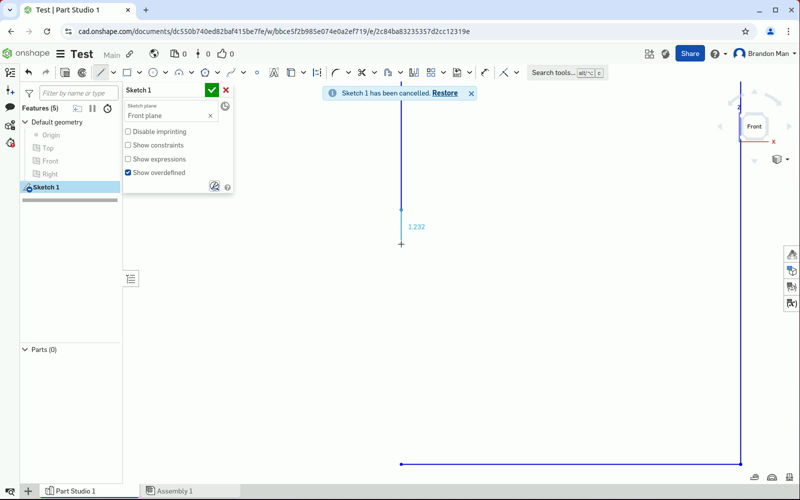
scroll(6)
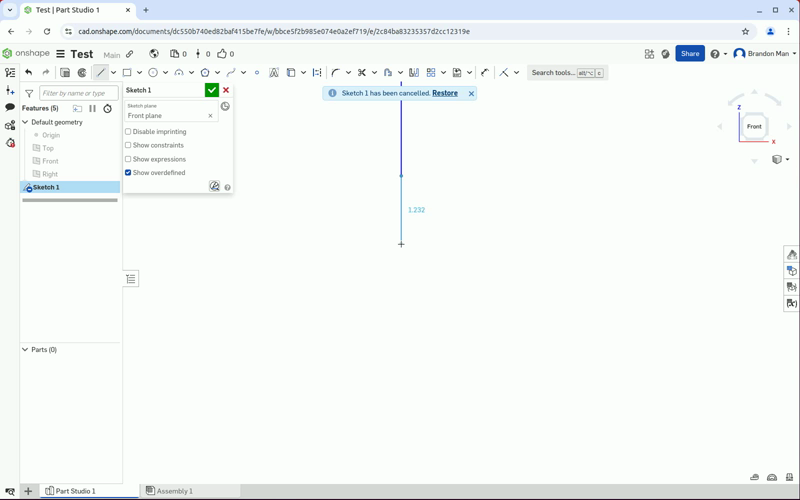
click(401, 243)
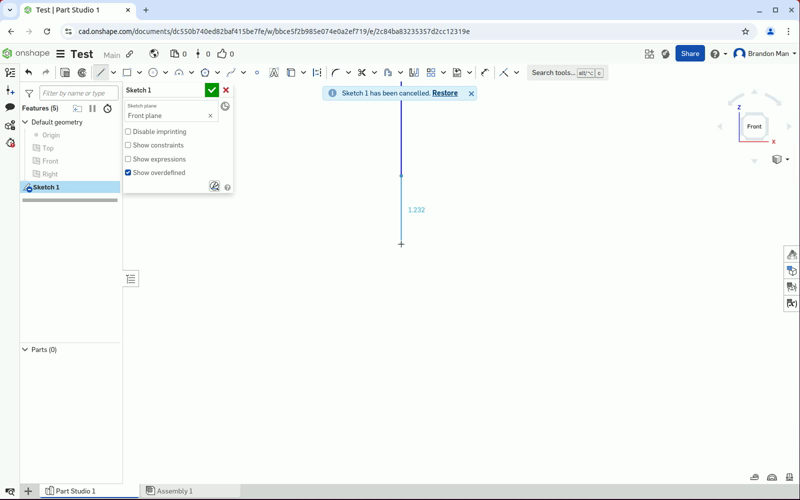
scroll(-6)
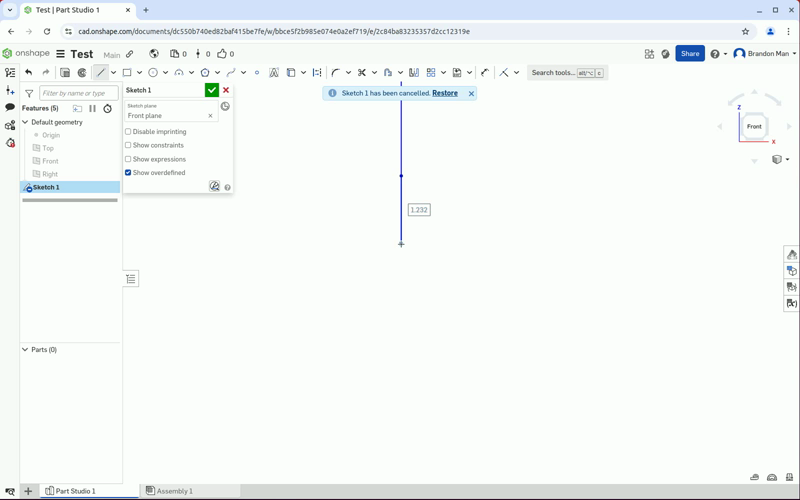
scroll(-6)
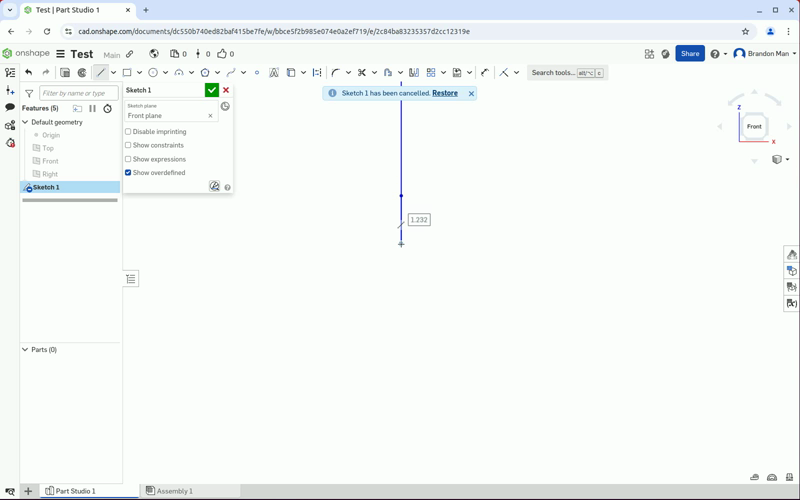
scroll(-6)
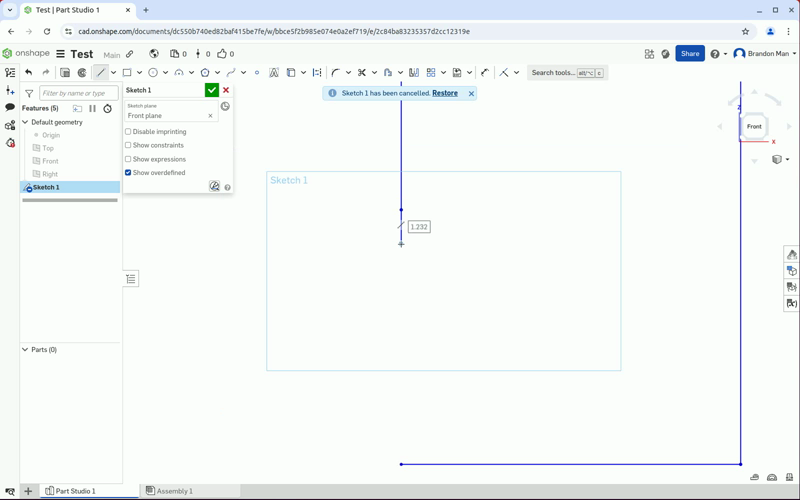
scroll(-6)
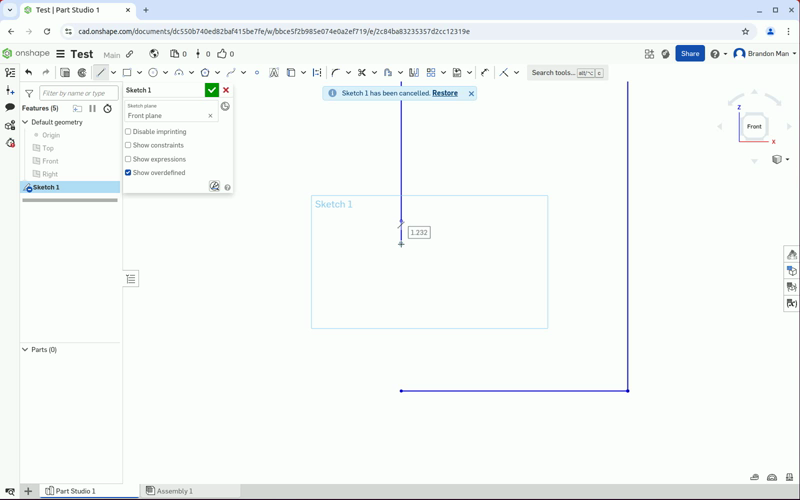
scroll(-6)
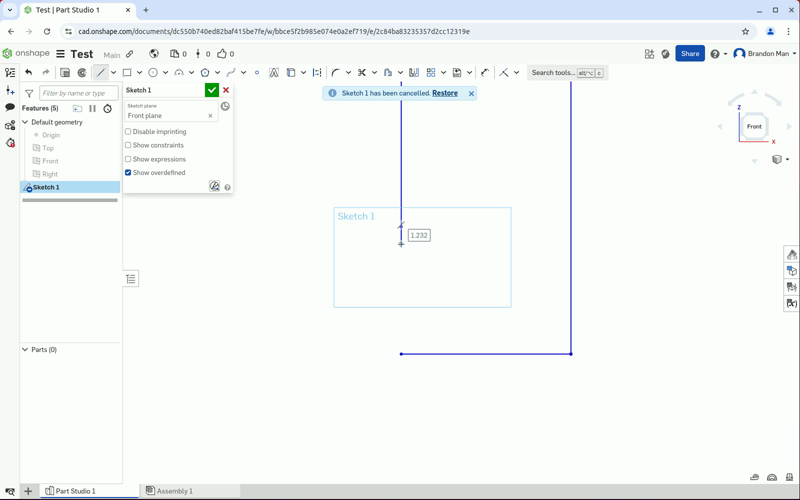
scroll(-6)
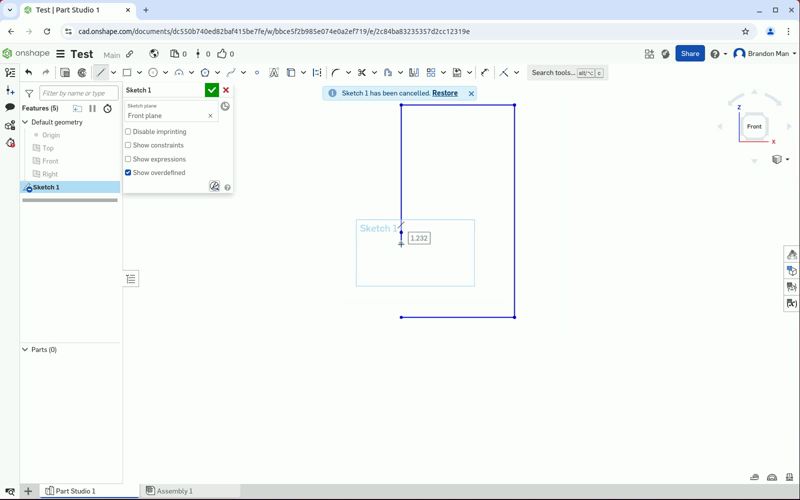
scroll(-6)
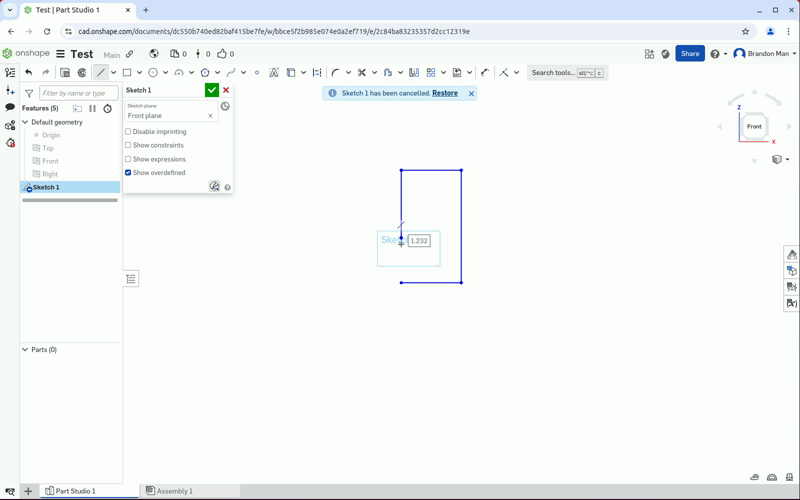
key_up(shift)
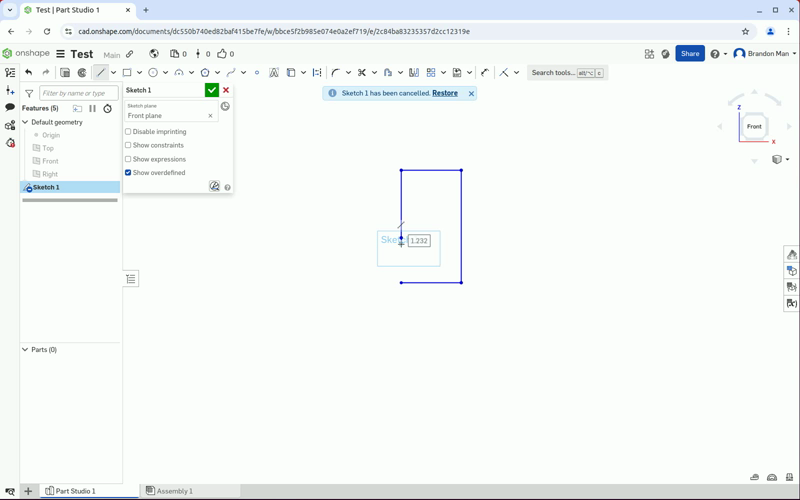
mouse_move(431, 243)
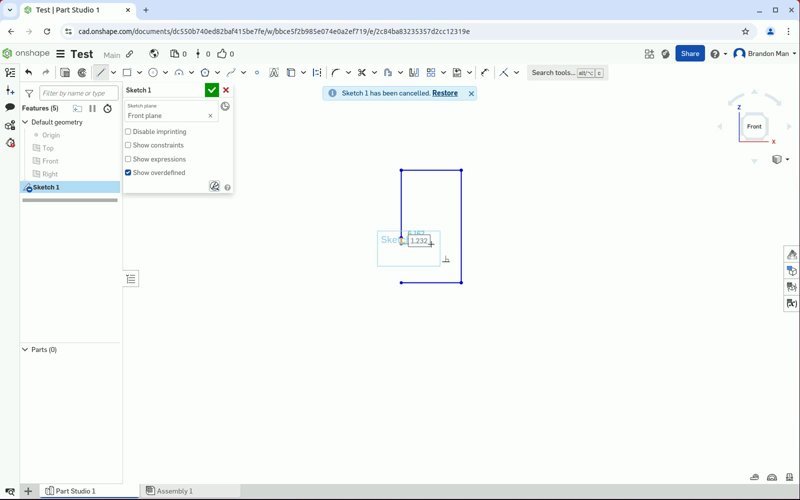
key_down(shift)
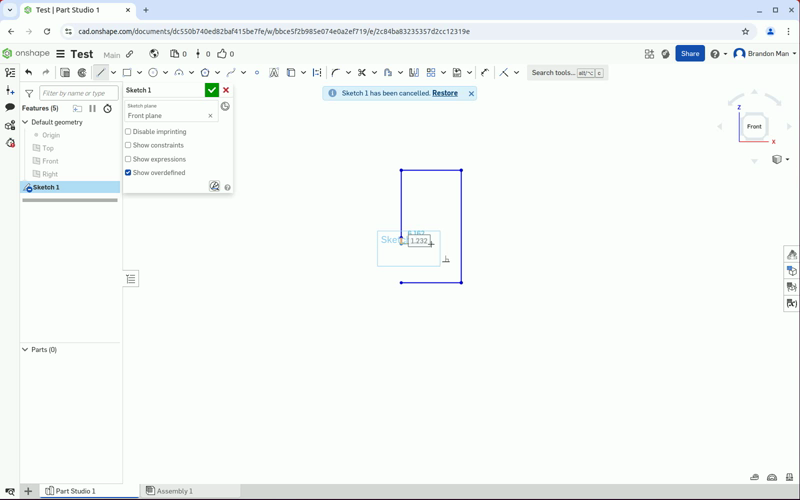
mouse_move(401, 282)
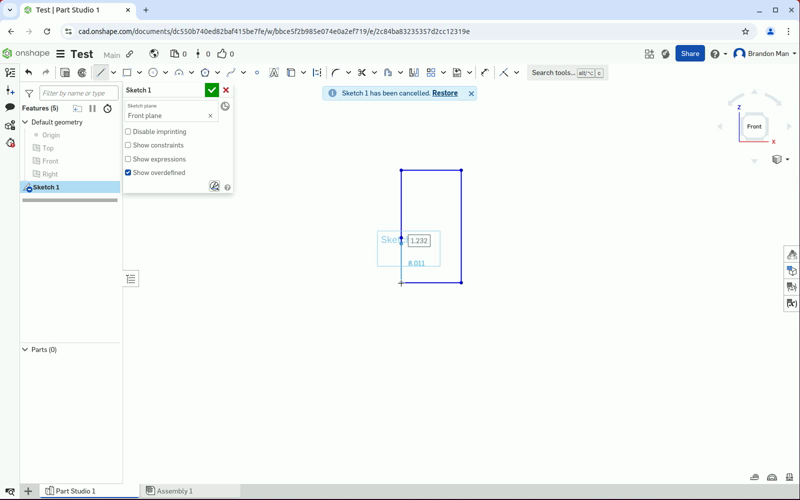
key_up(shift)
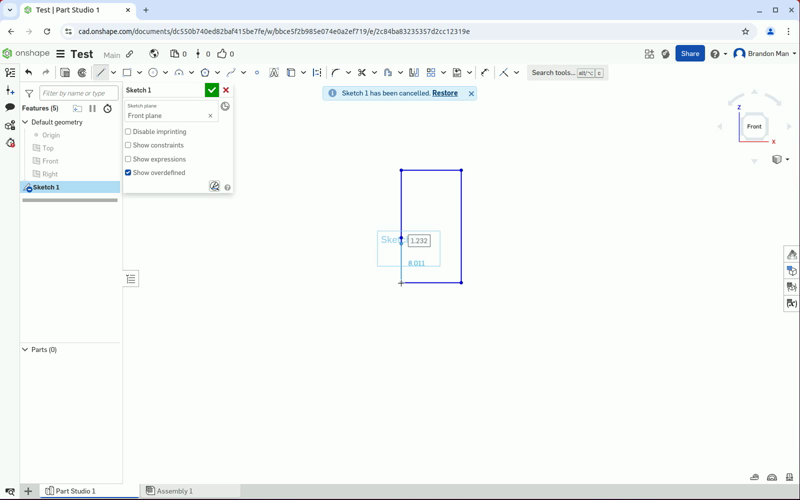
click(401, 282)
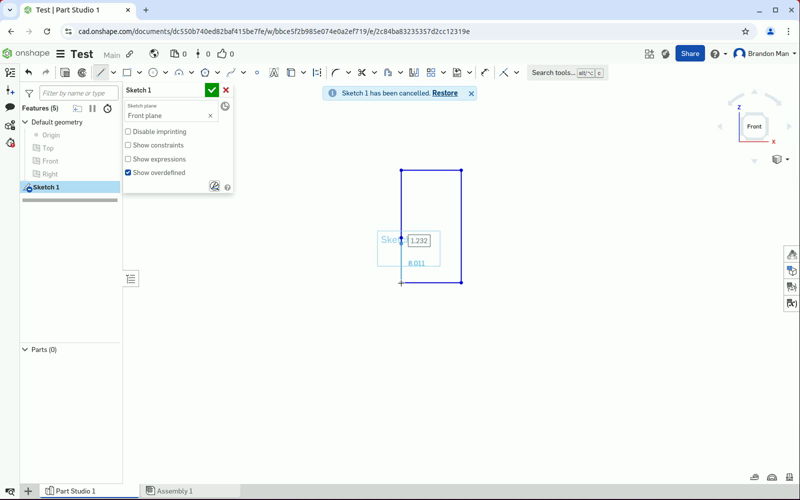
key(esc)
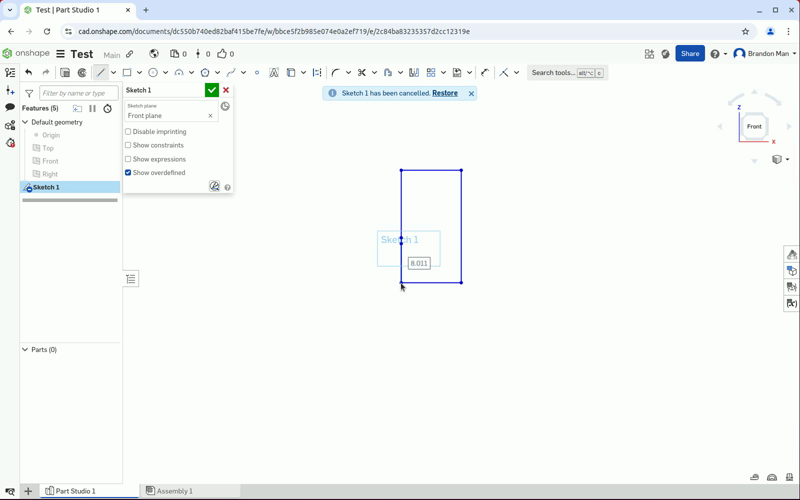
mouse_move(431, 275)
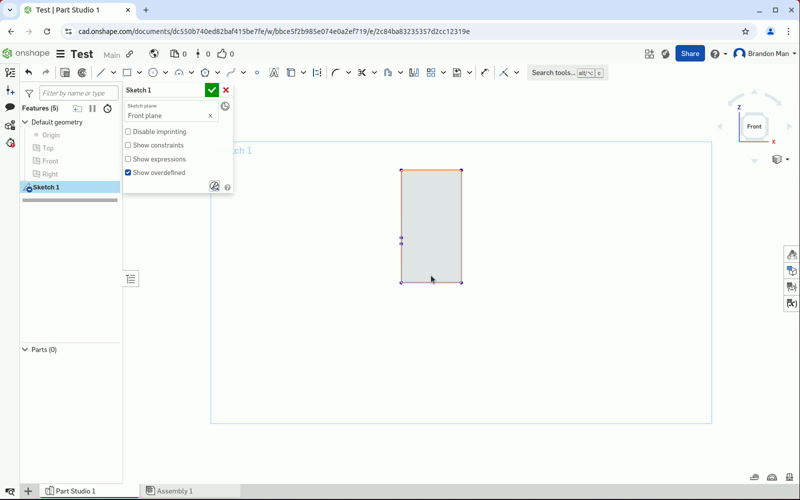
click(431, 275)
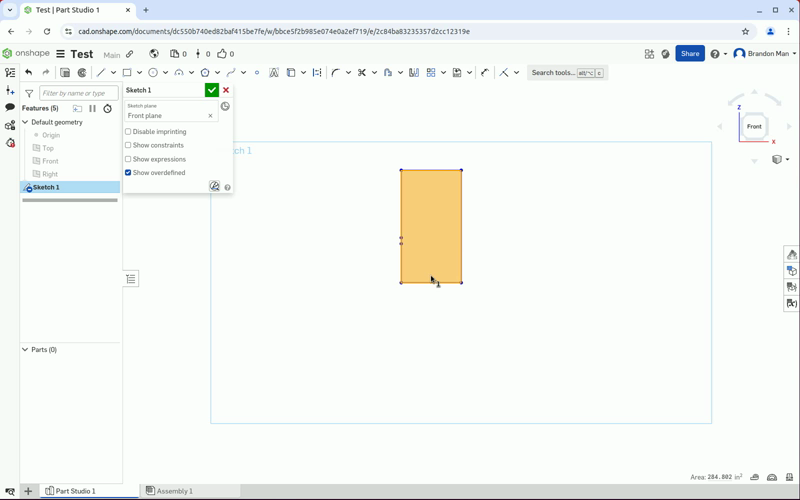
mouse_move(73, 352)
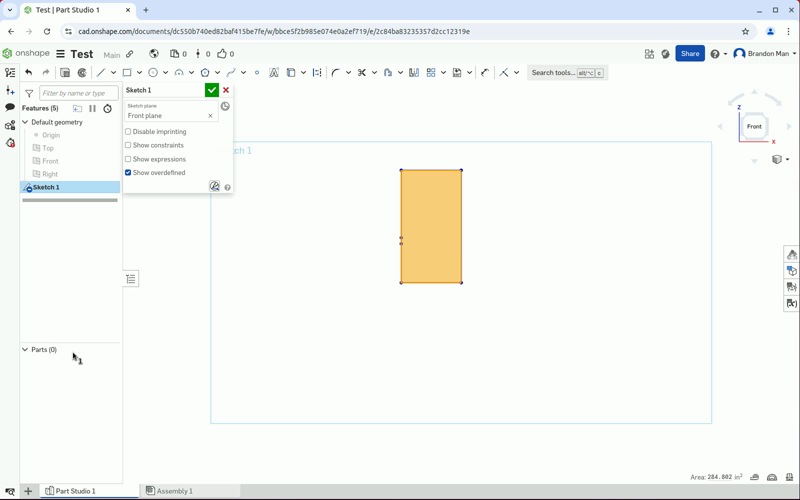
key(shift+y)
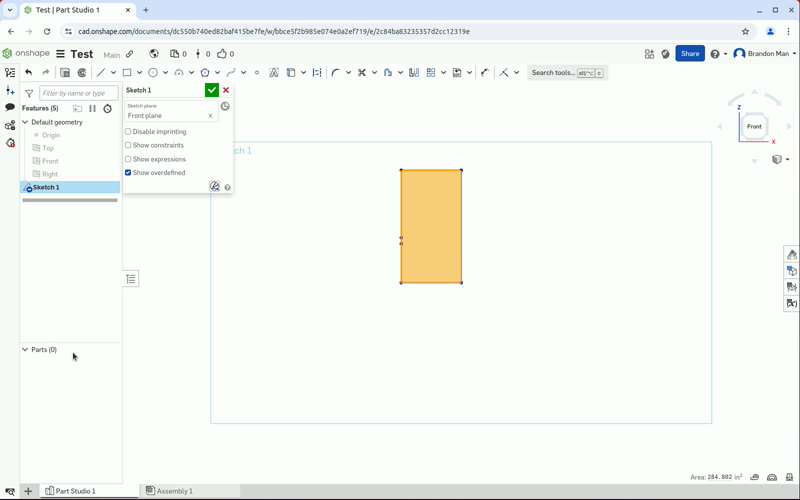
key(shift+e)
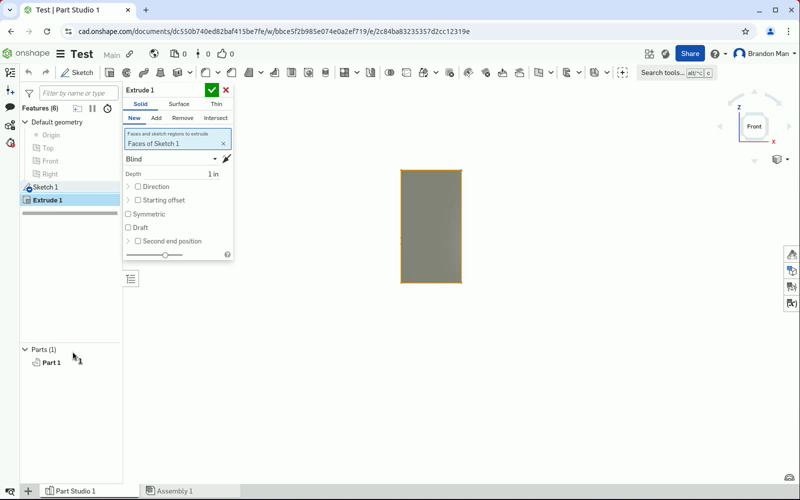
mouse_move(143, 106)
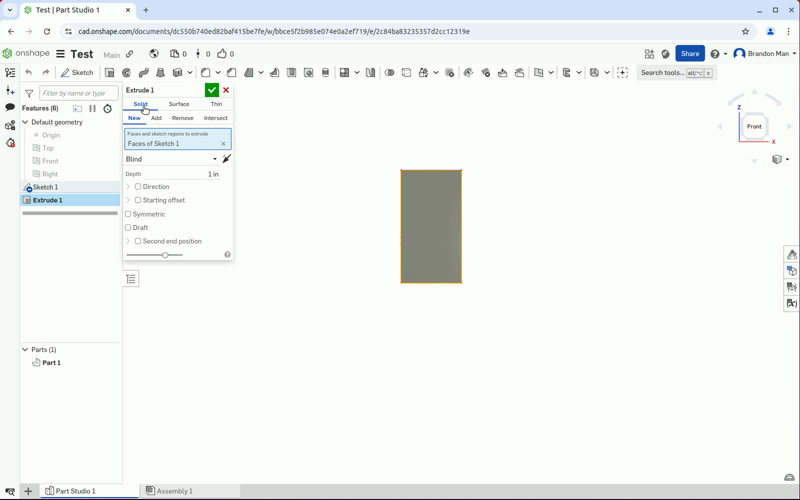
click(143, 106)
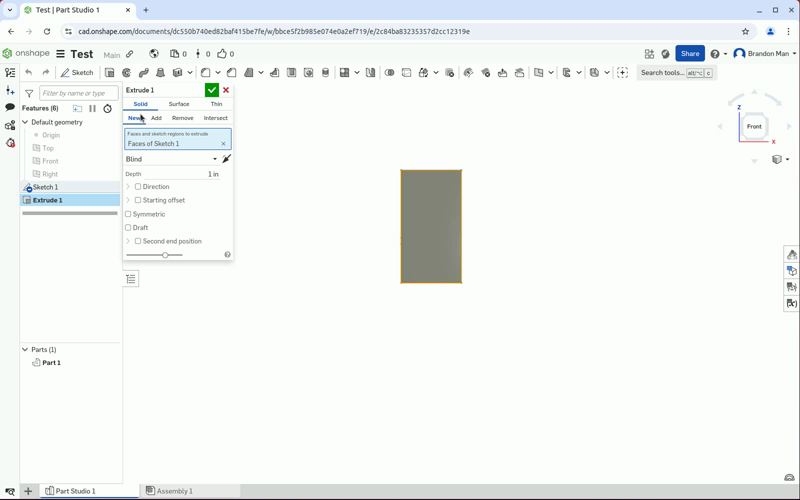
mouse_move(137, 120)
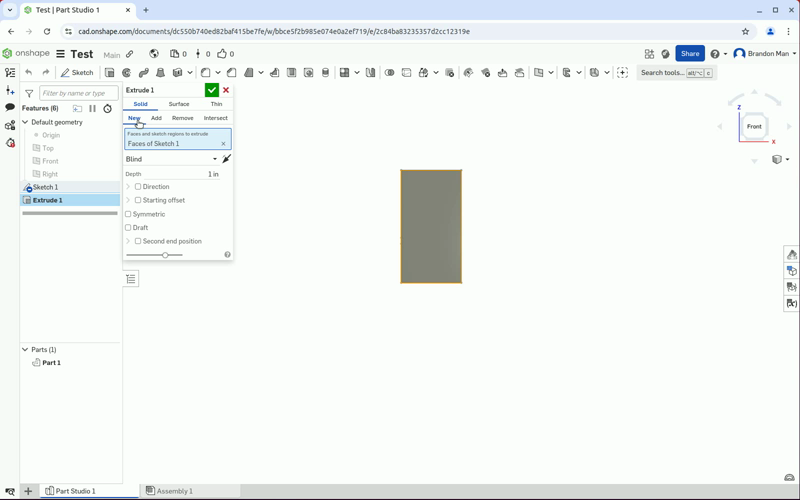
click(137, 120)
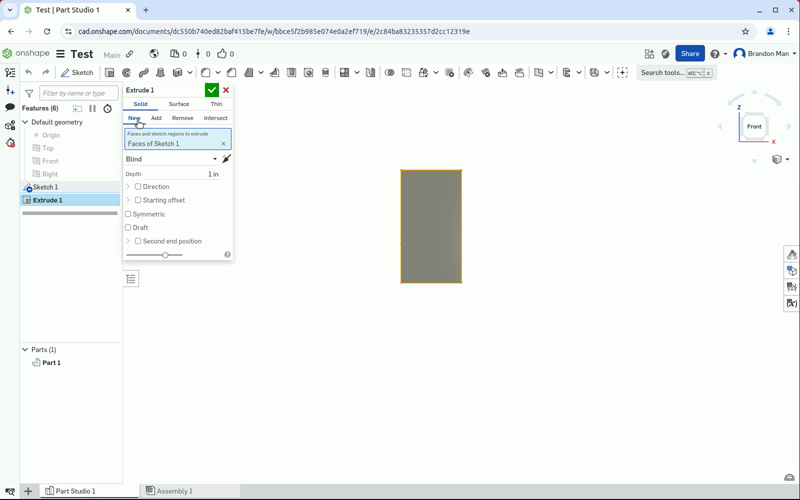
key(tab, 4)
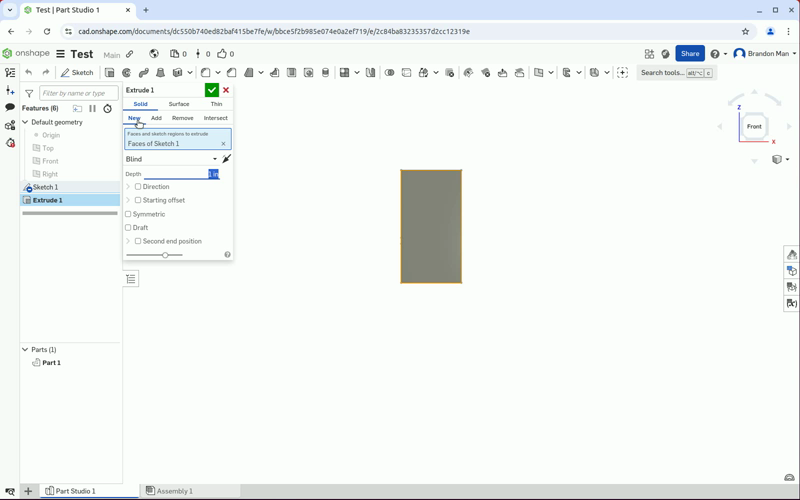
text(12.036)
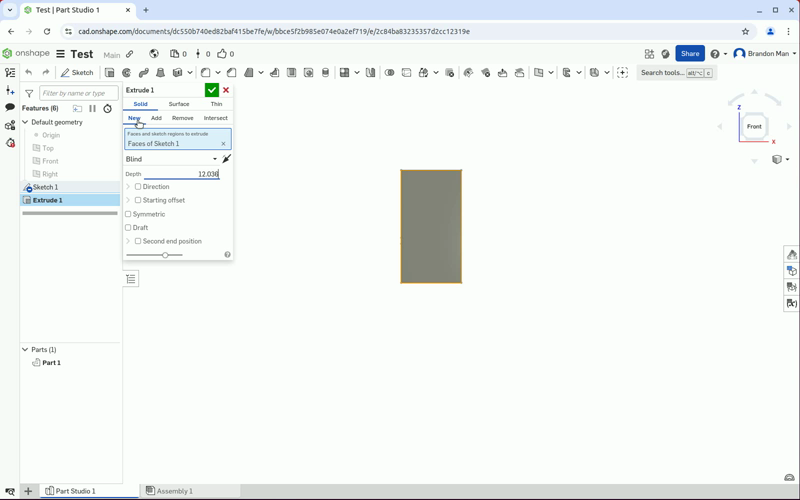
key(tab, 3)
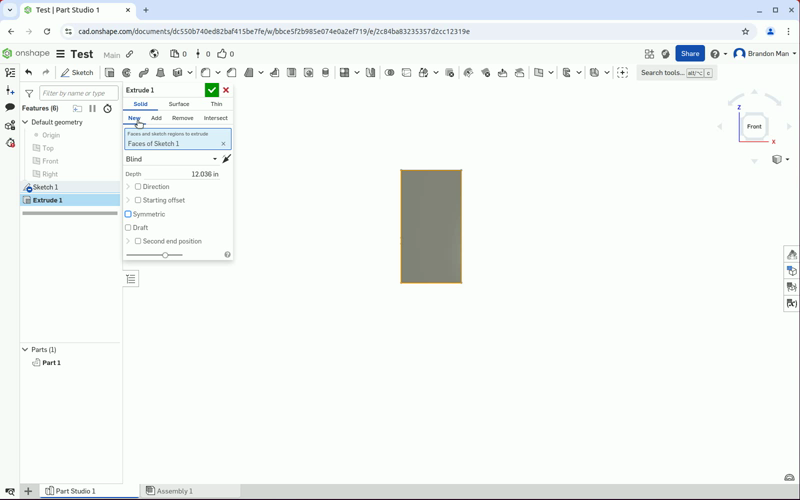
key(space)
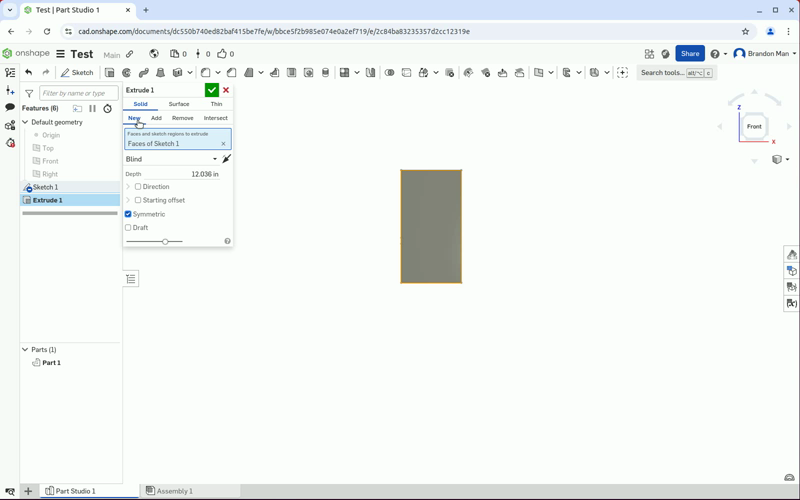
key(enter)
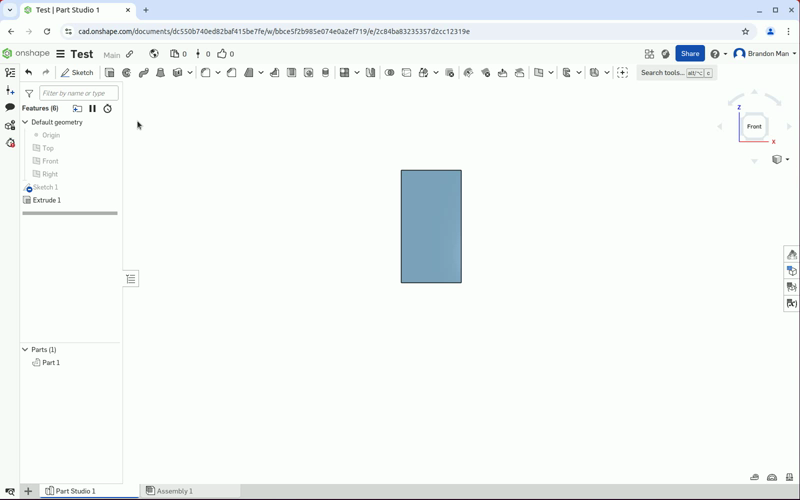
key(shift+h)
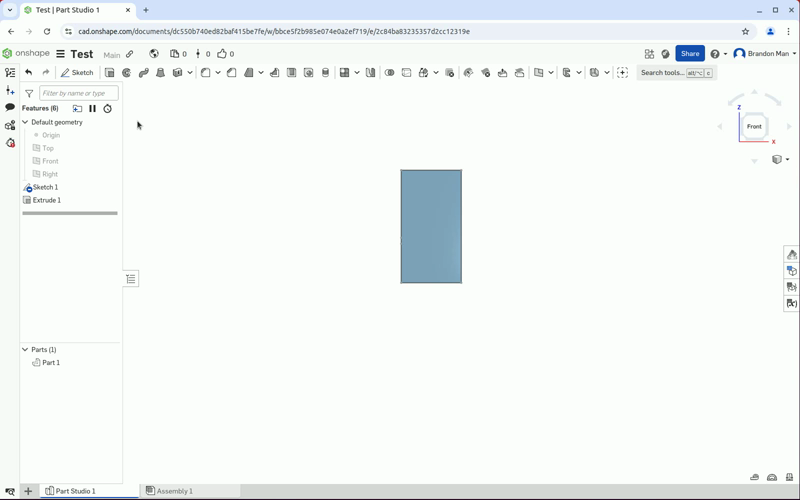
key(shift+h)
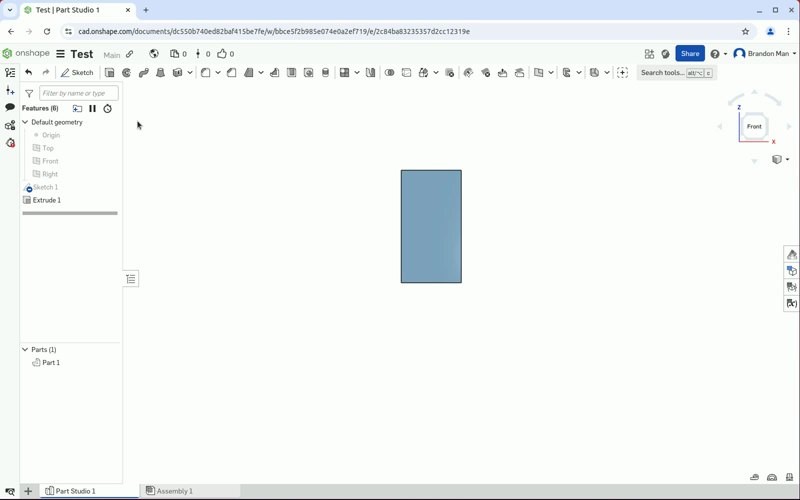
mouse_move(73, 189)
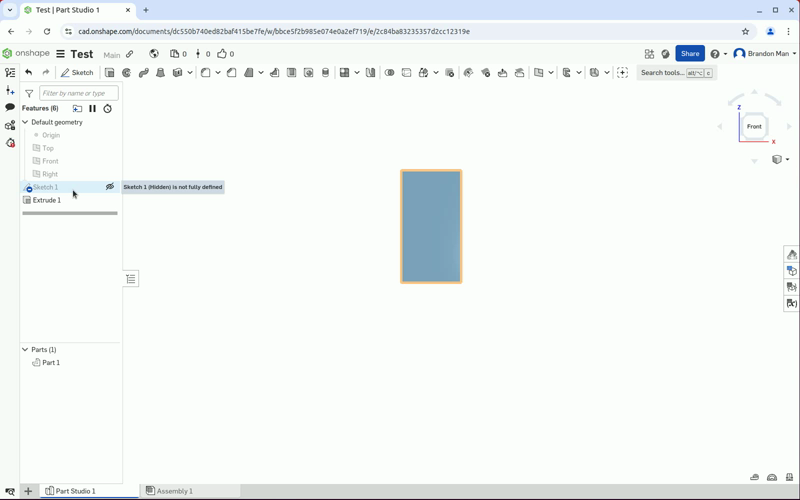
click(73, 189)
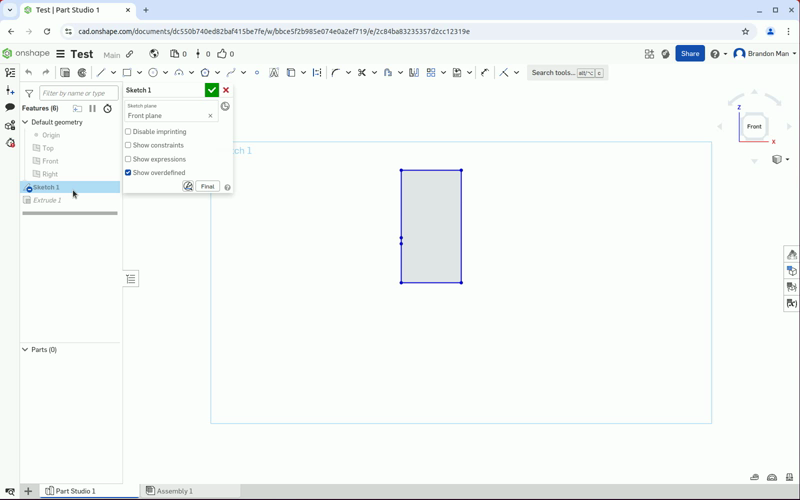
mouse_move(229, 92)
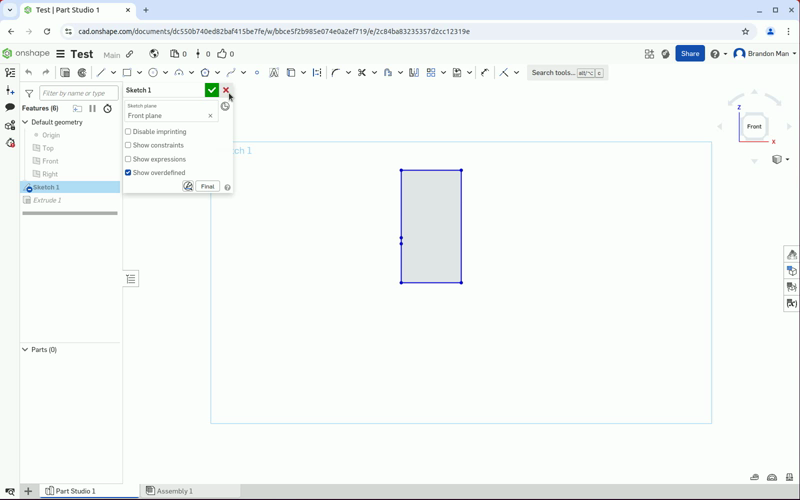
click(229, 92)
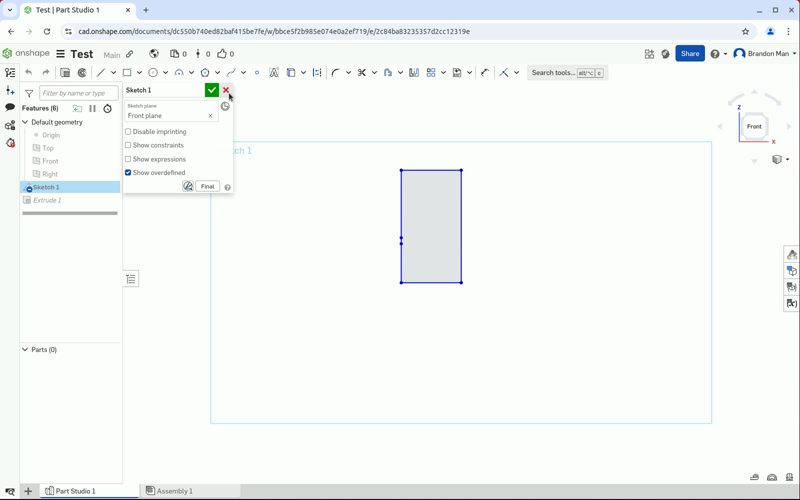
key(shift+s)
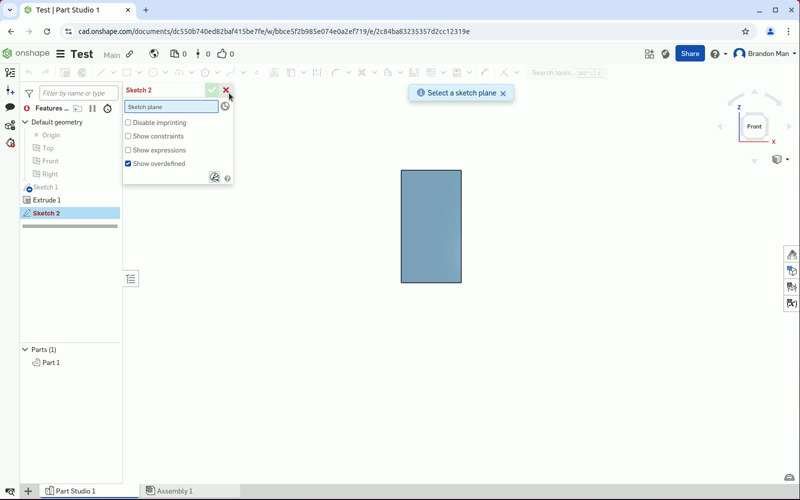
mouse_move(73, 163)
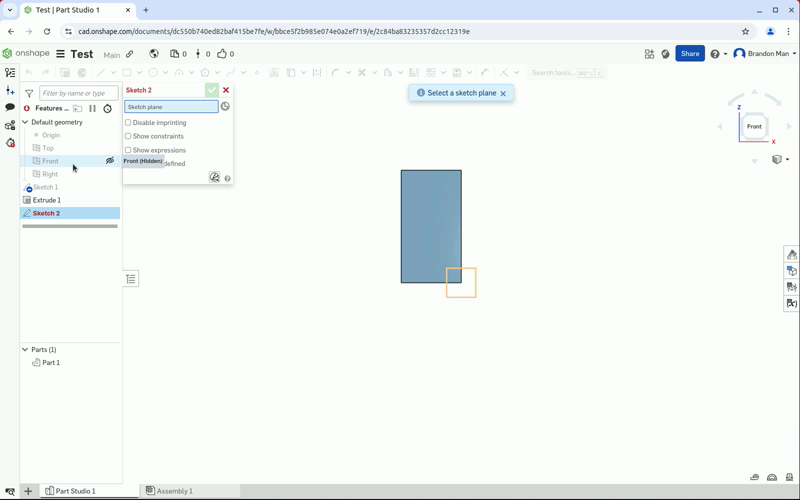
click(73, 163)
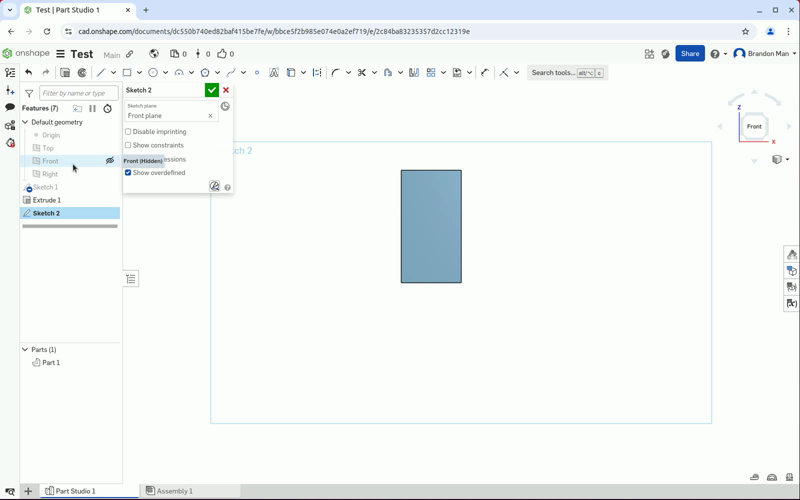
mouse_move(73, 352)
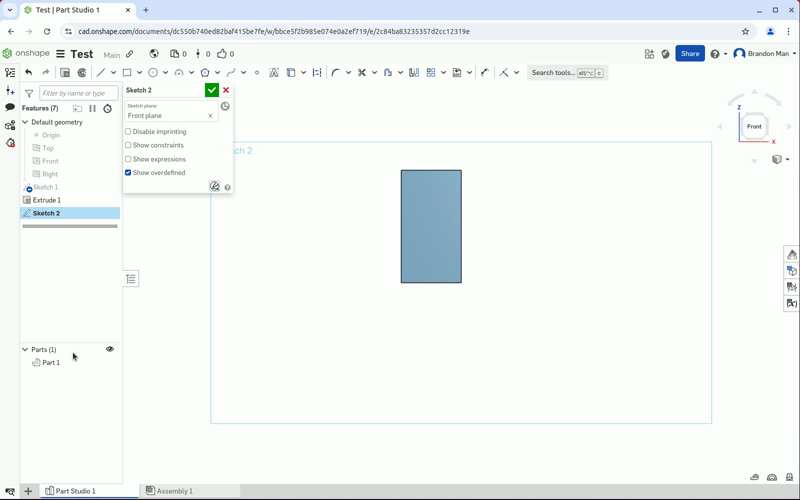
key(y)
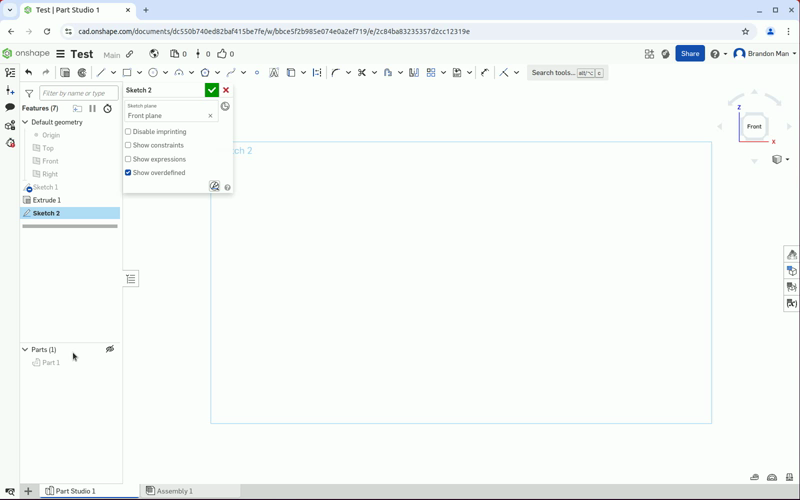
key(l)
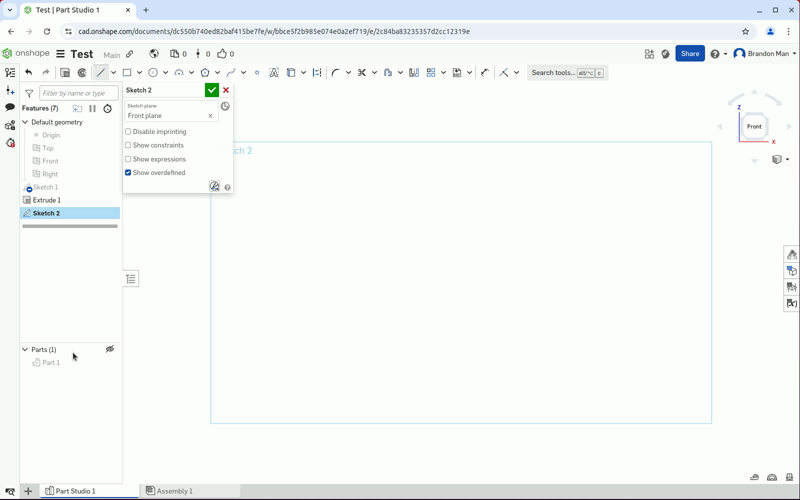
key_down(shift)
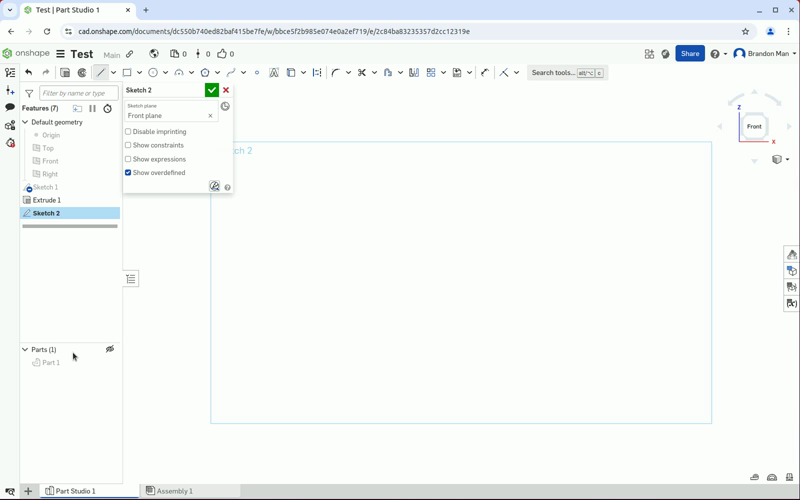
mouse_move(460, 282)
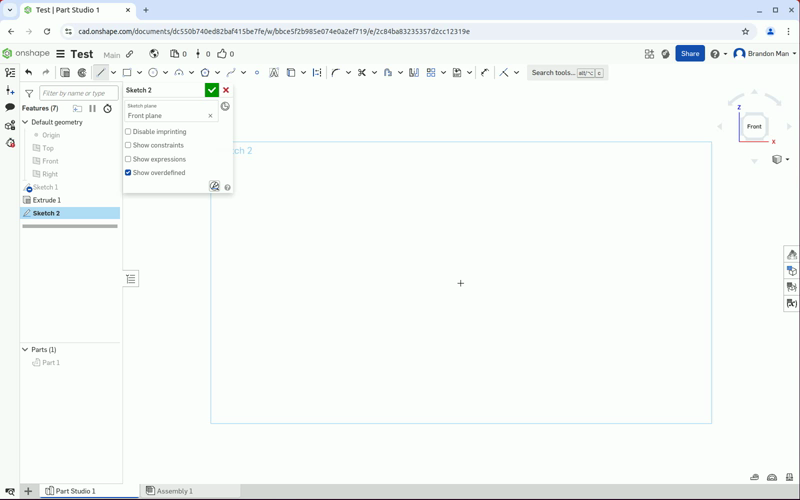
click(460, 282)
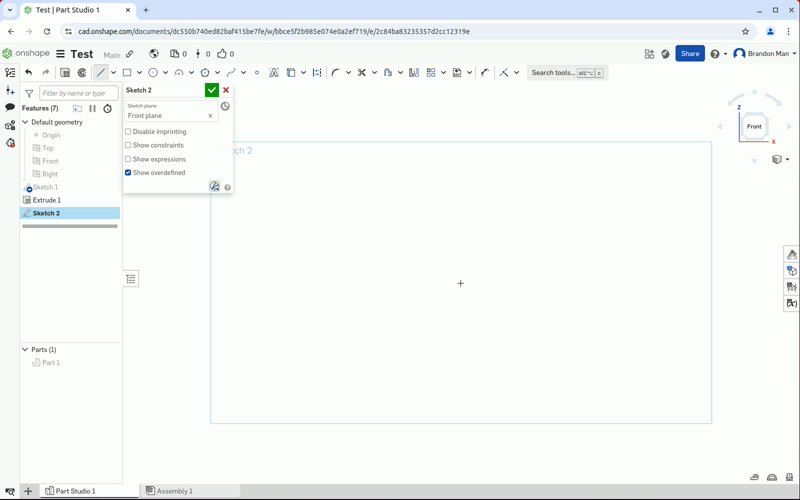
key_up(shift)
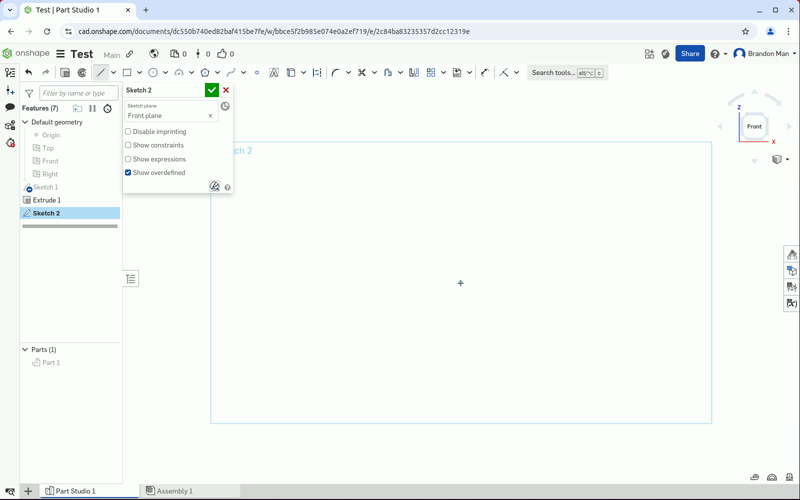
key_down(shift)
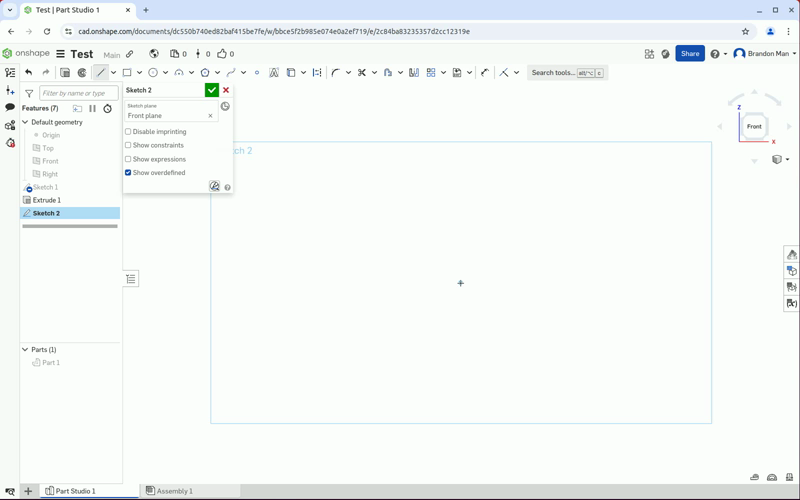
mouse_move(521, 282)
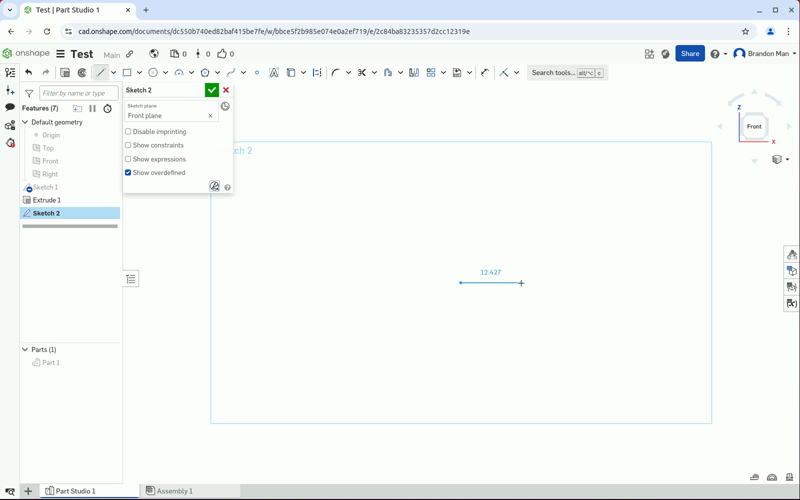
click(521, 282)
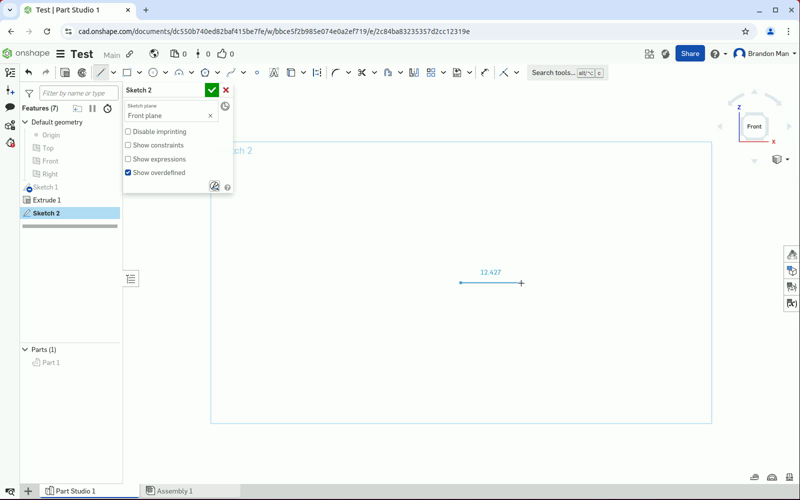
key_up(shift)
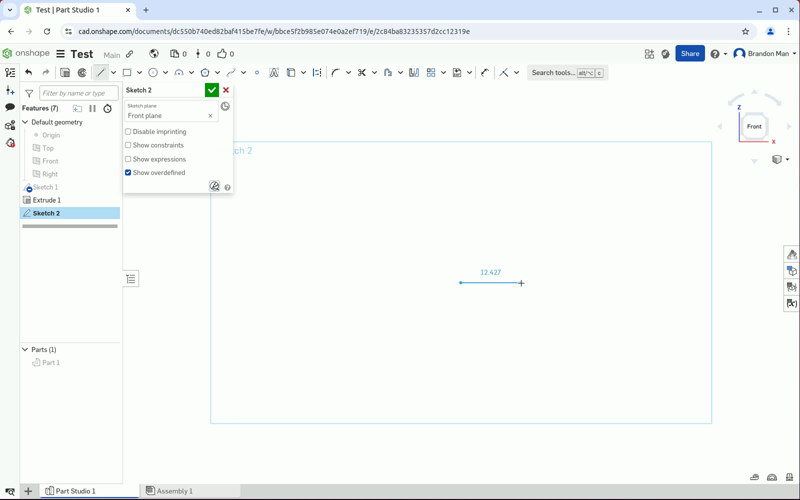
key_down(shift)
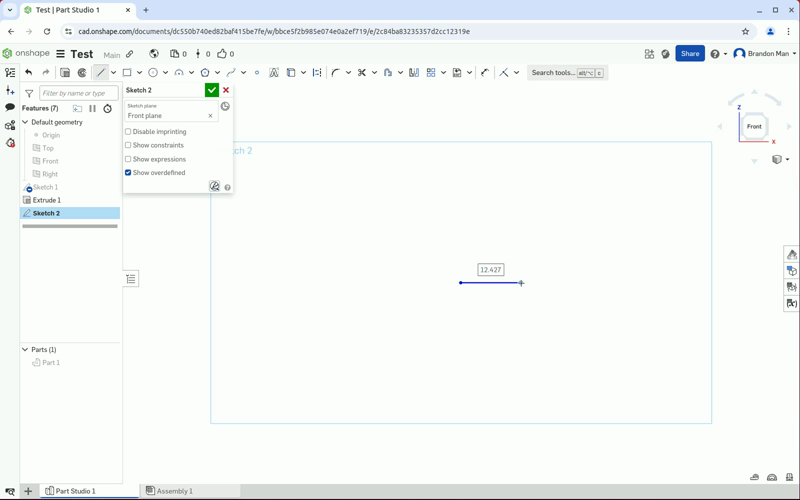
mouse_move(551, 282)
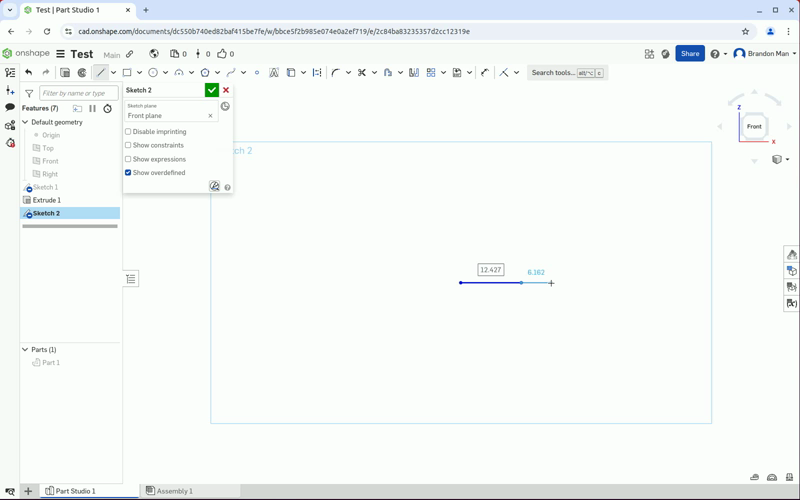
mouse_move(521, 243)
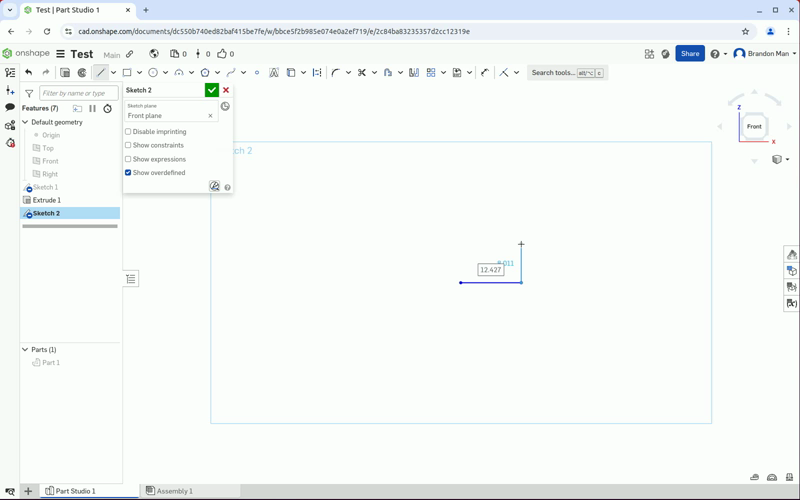
click(521, 243)
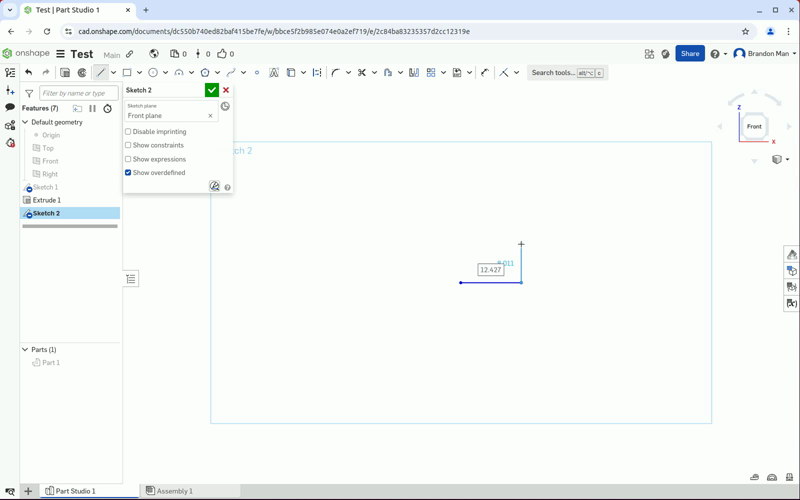
key_up(shift)
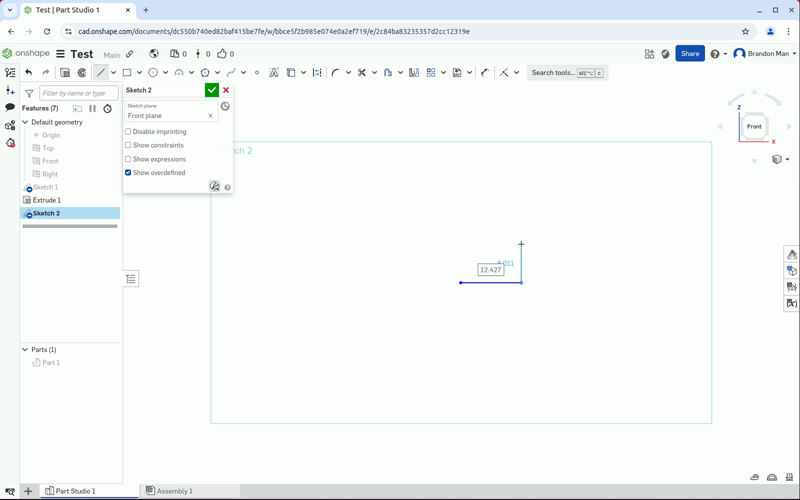
key_down(shift)
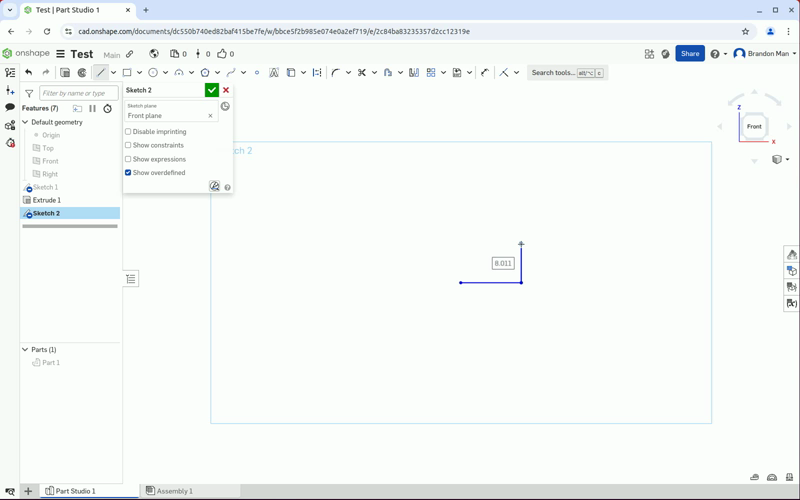
mouse_move(551, 243)
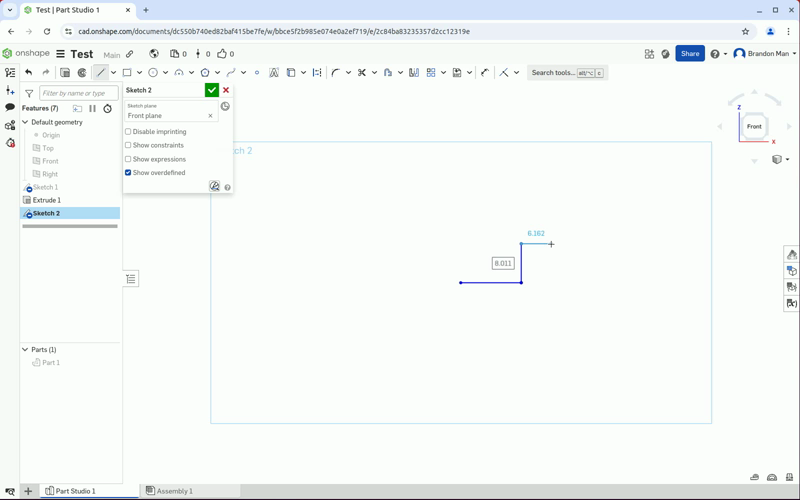
mouse_move(521, 237)
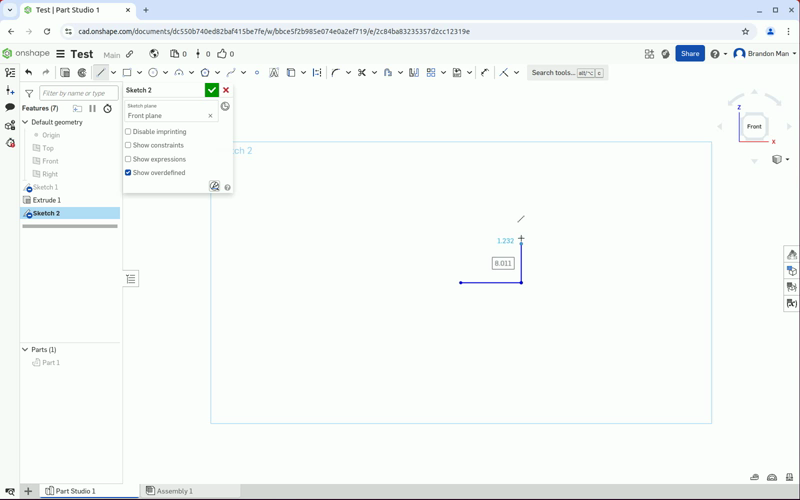
scroll(6)
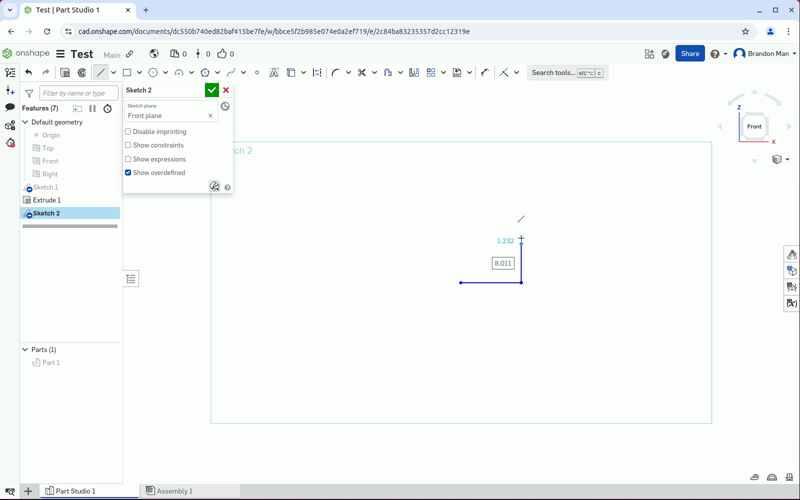
scroll(6)
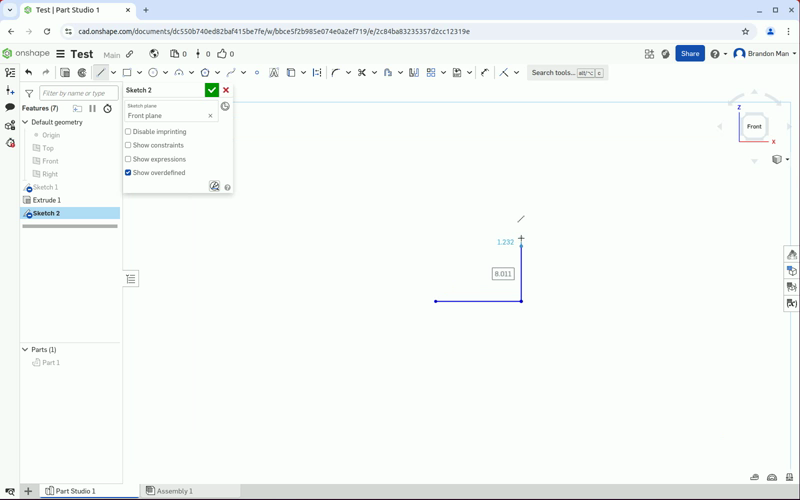
scroll(6)
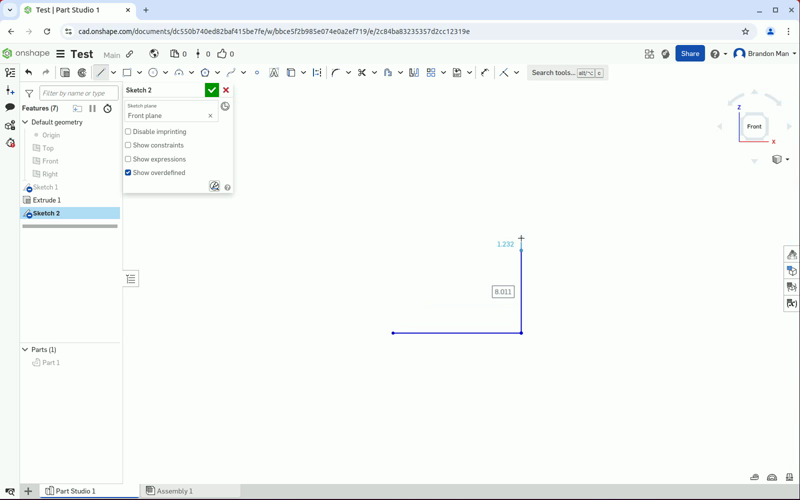
scroll(6)
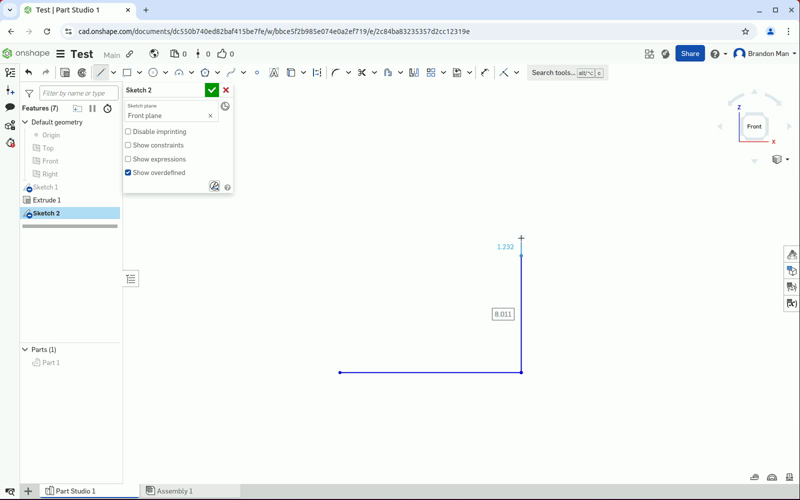
scroll(6)
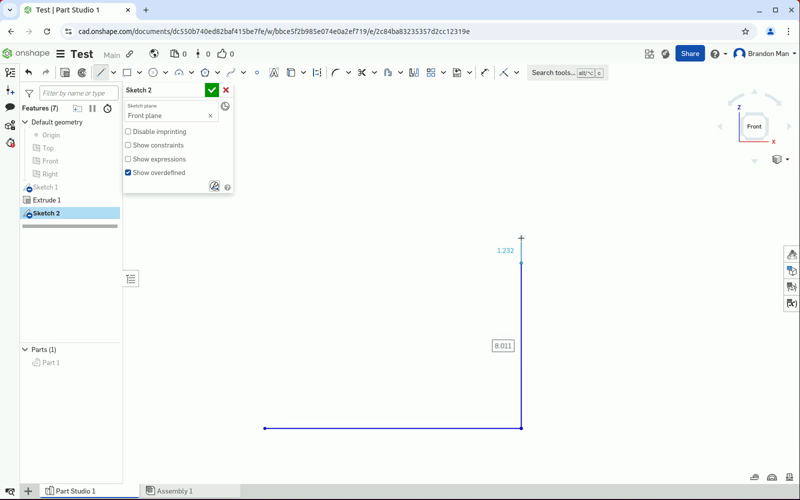
scroll(6)
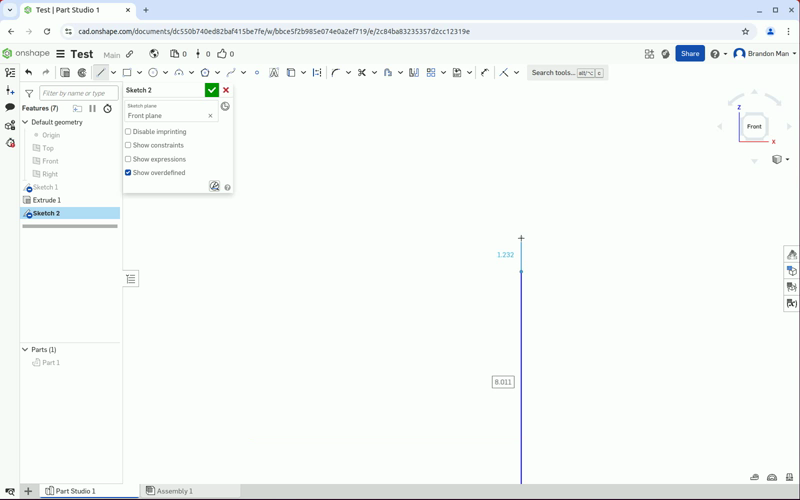
scroll(6)
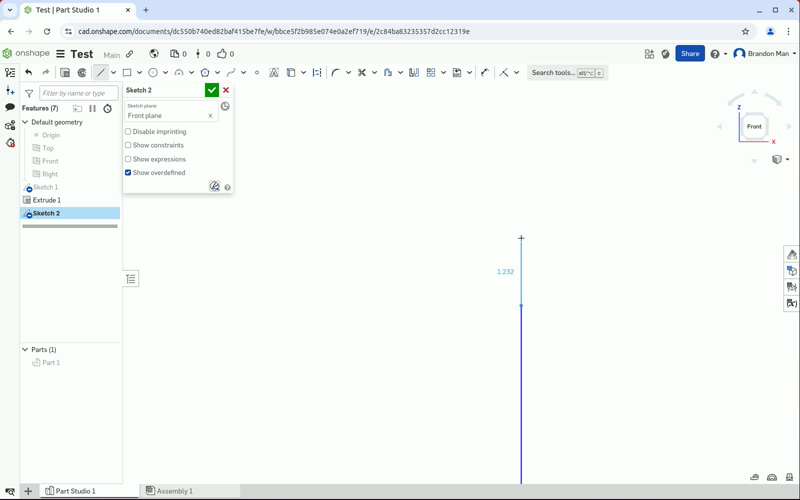
click(521, 237)
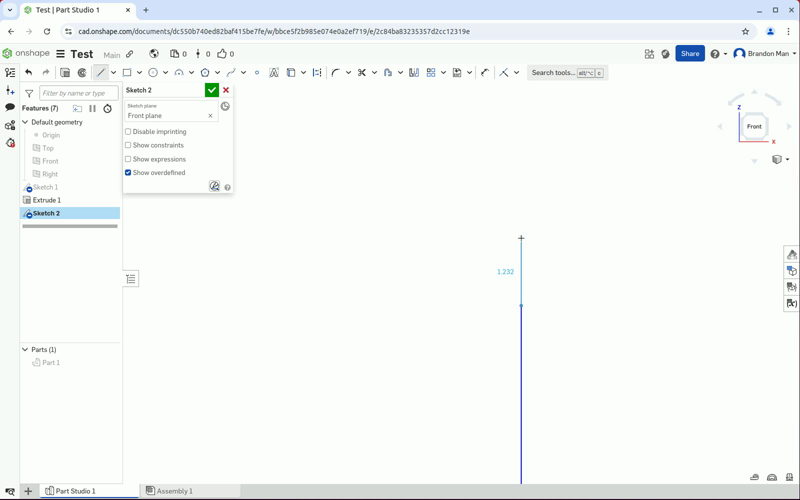
scroll(-6)
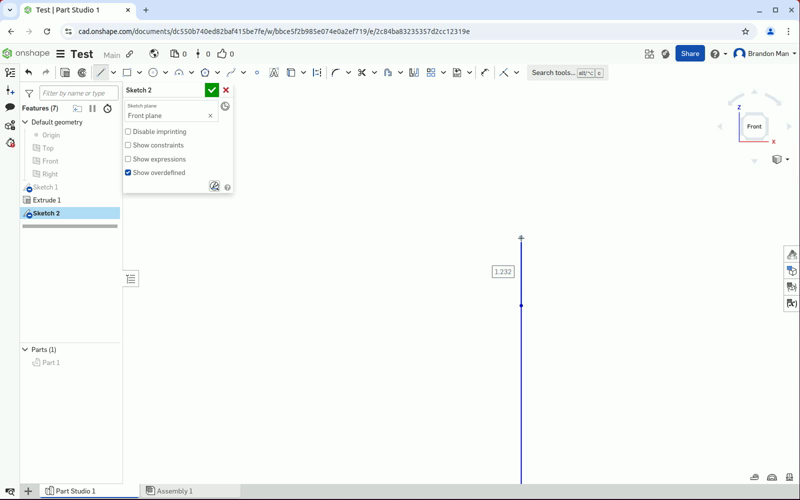
scroll(-6)
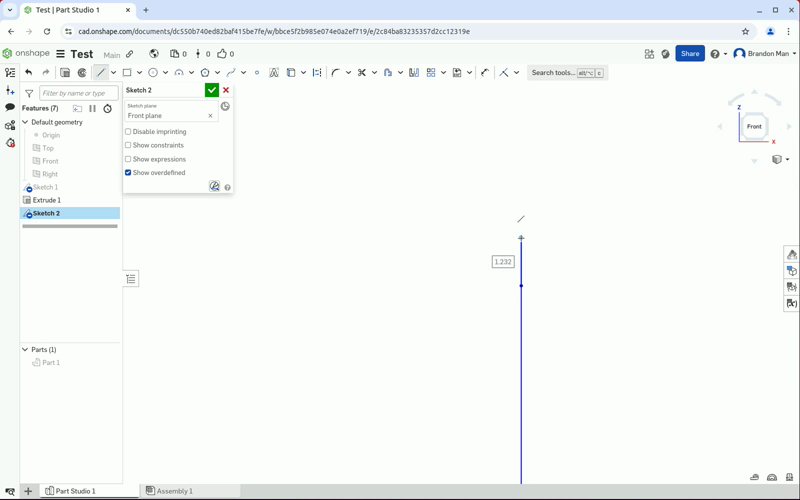
scroll(-6)
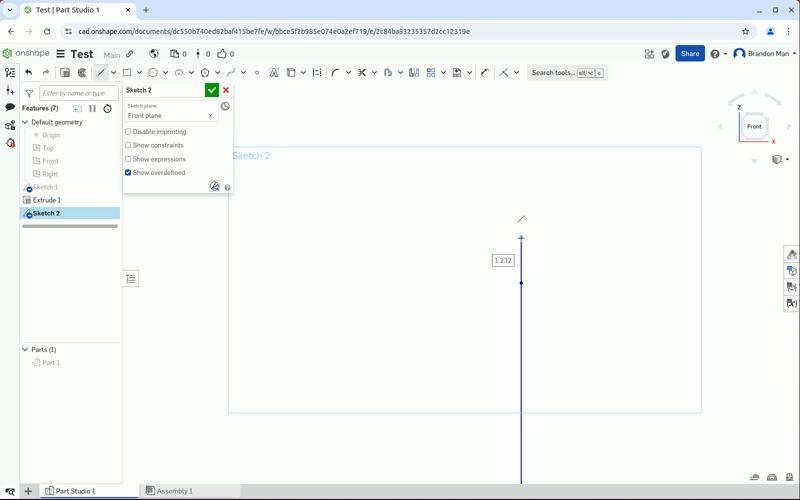
scroll(-6)
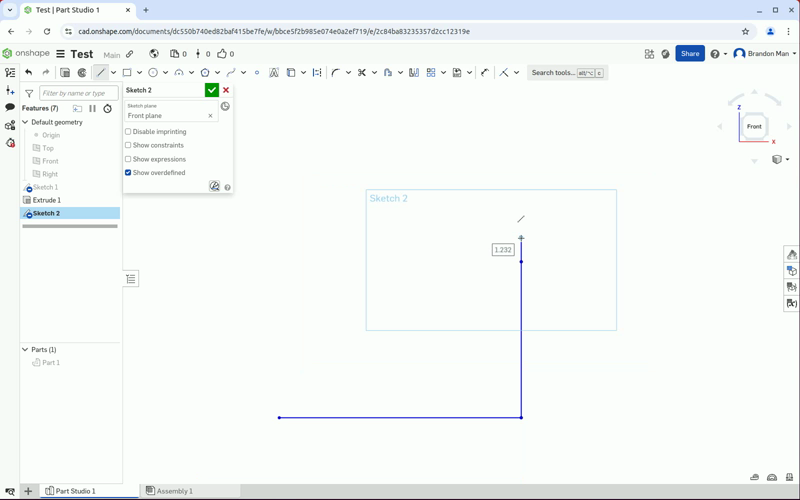
scroll(-6)
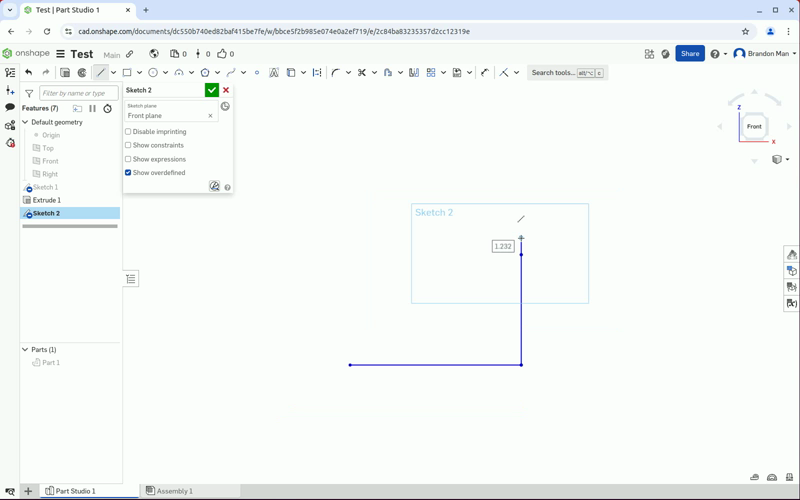
scroll(-6)
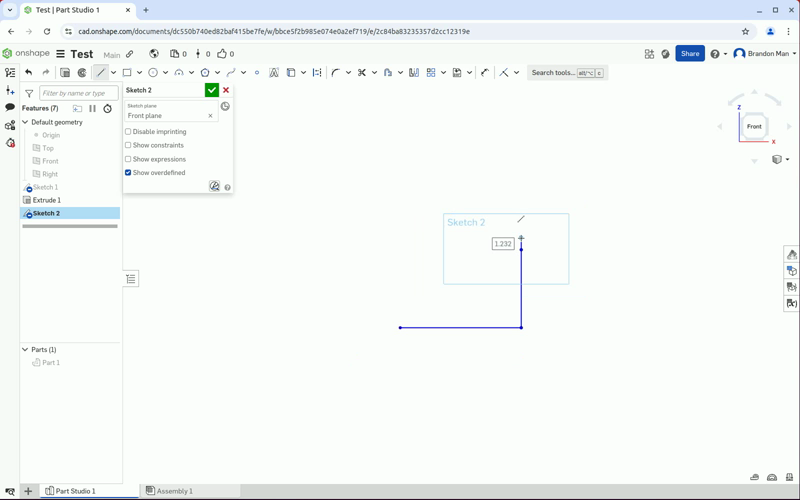
scroll(-6)
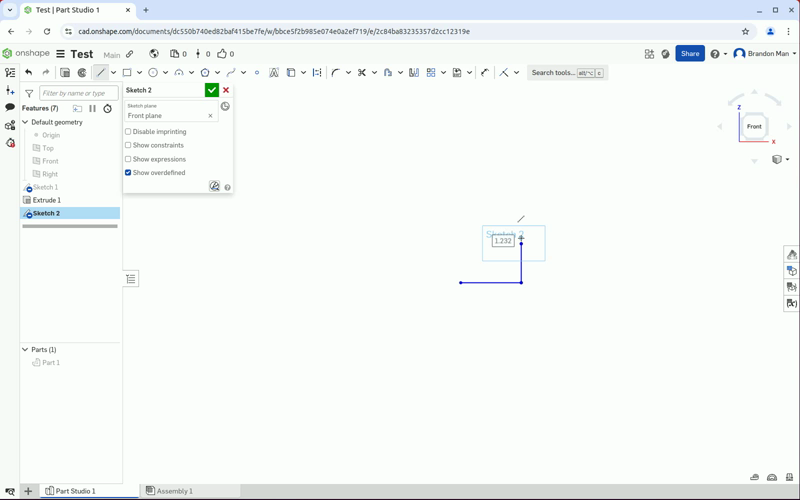
key_up(shift)
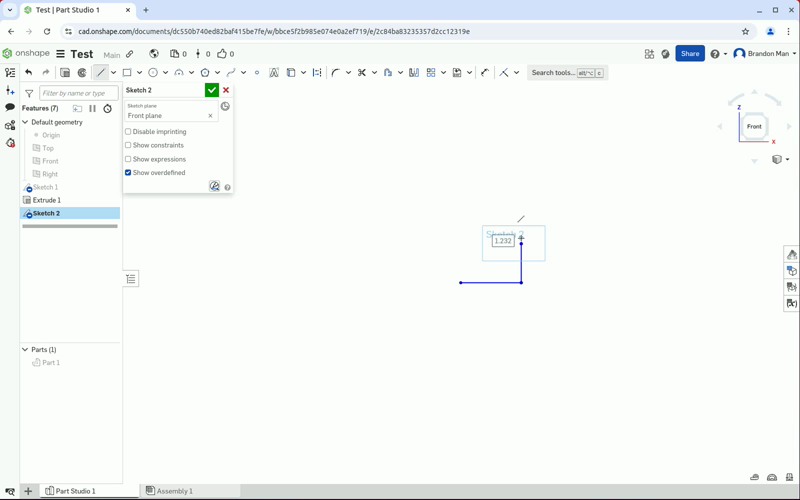
key_down(shift)
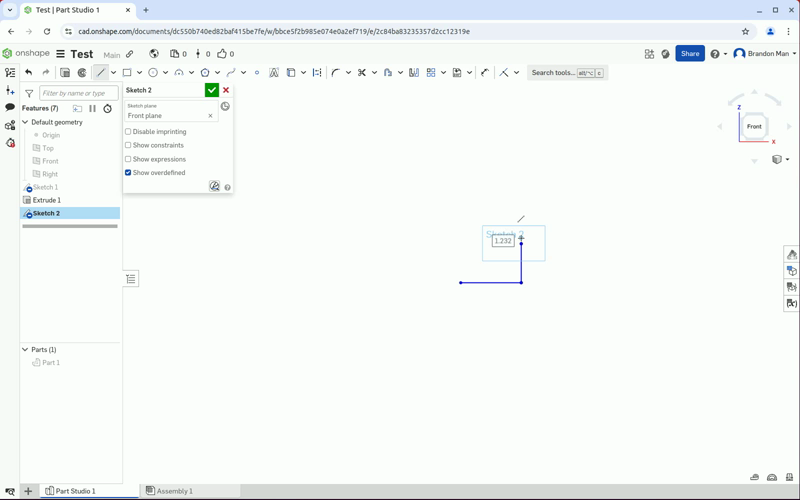
mouse_move(521, 170)
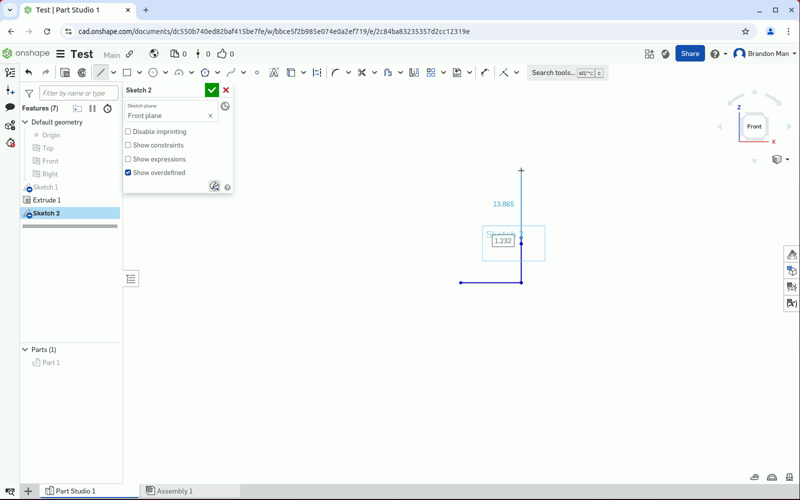
click(521, 170)
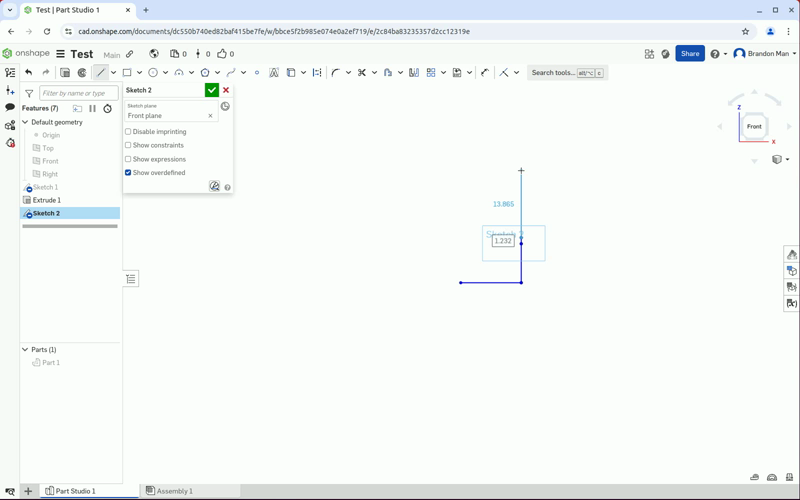
key_up(shift)
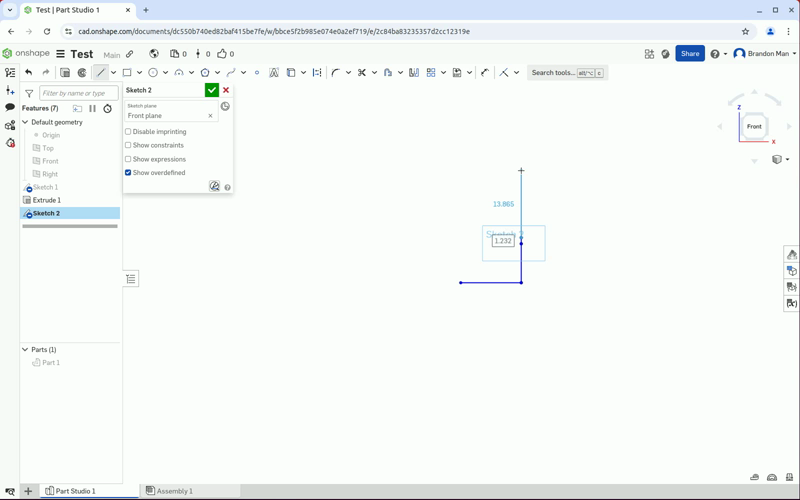
key_down(shift)
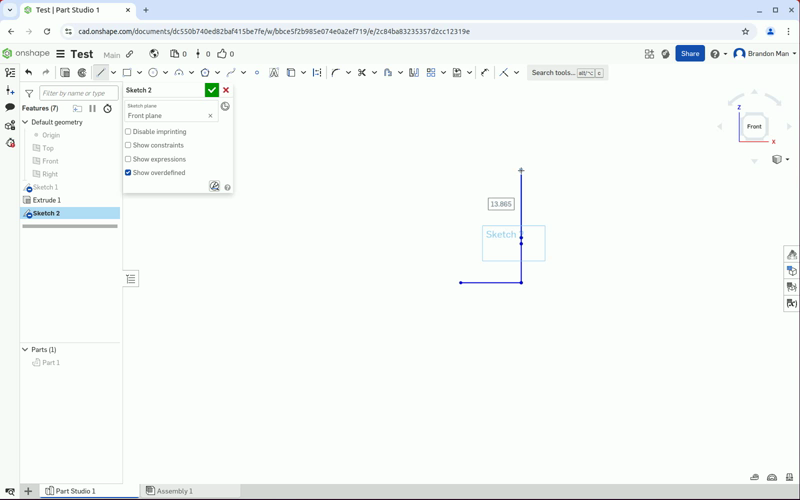
mouse_move(460, 170)
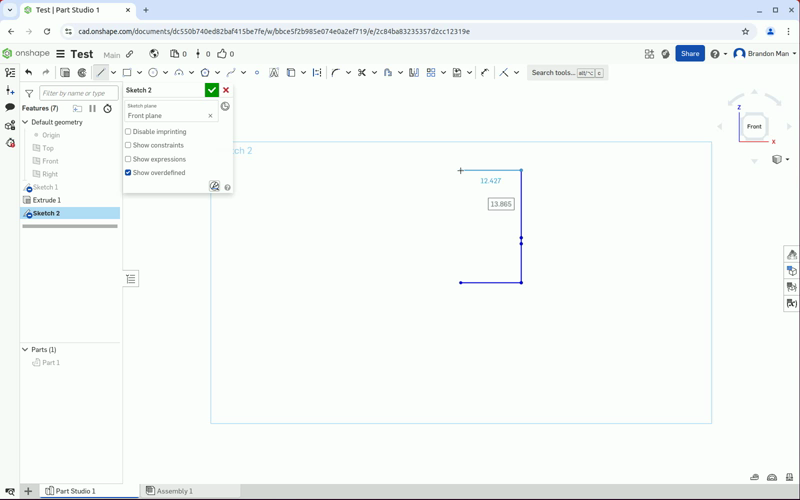
click(460, 170)
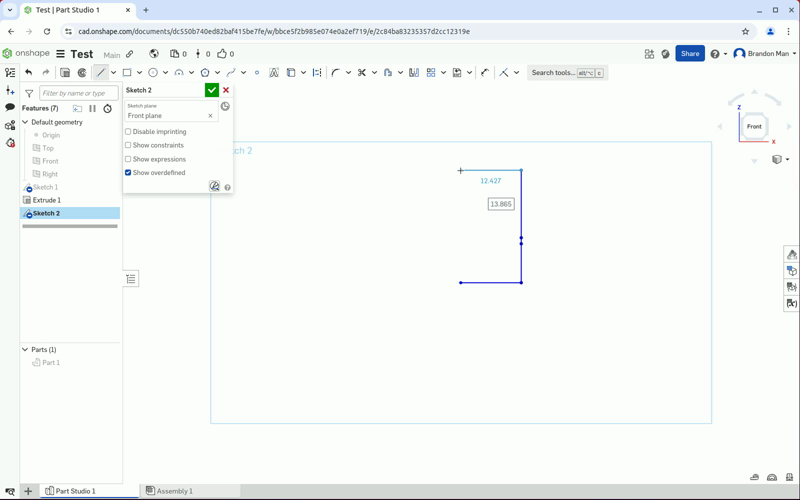
key_up(shift)
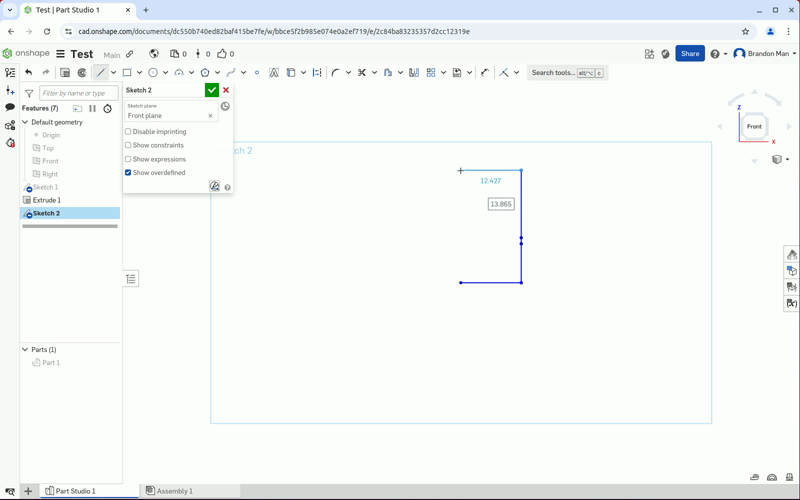
key_down(shift)
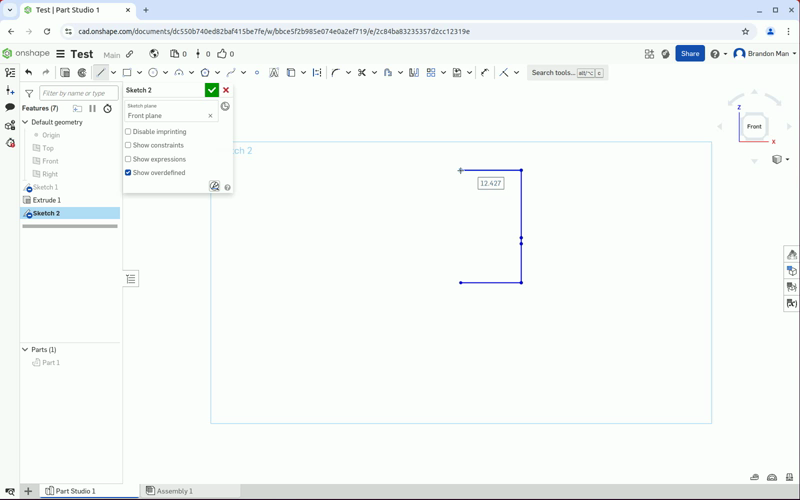
mouse_move(460, 282)
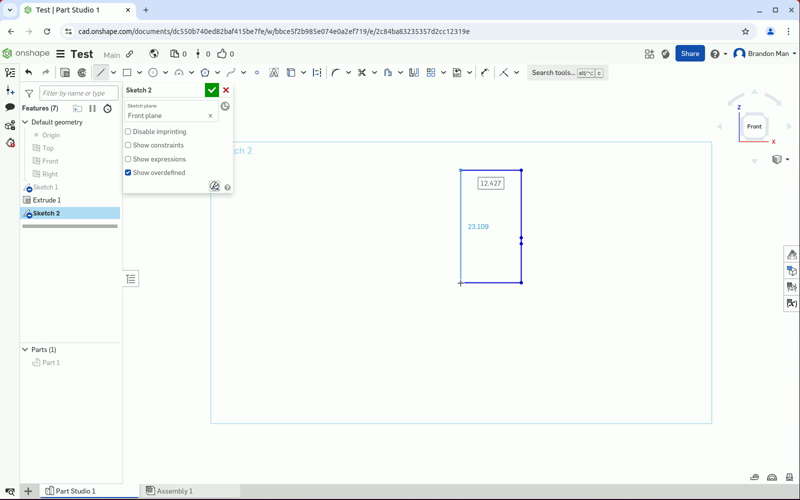
key_up(shift)
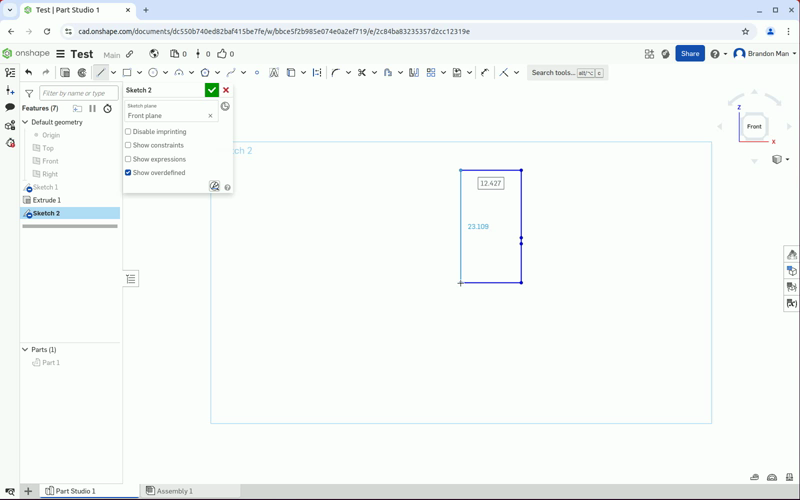
click(460, 282)
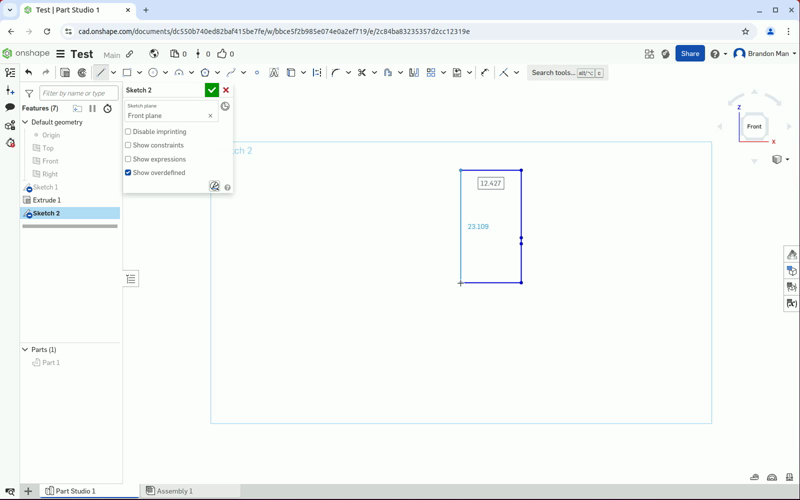
key(esc)
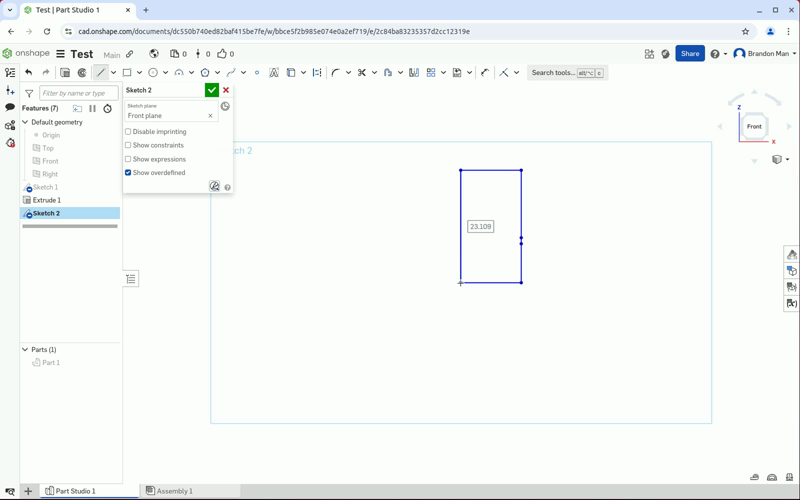
mouse_move(480, 210)
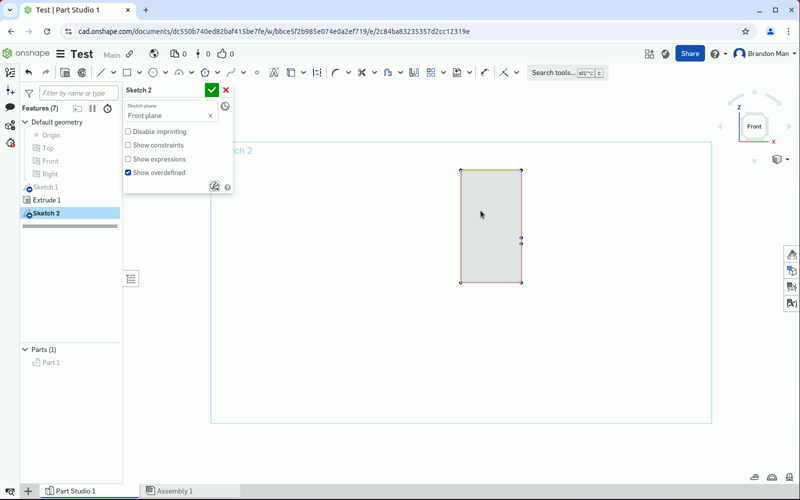
click(480, 210)
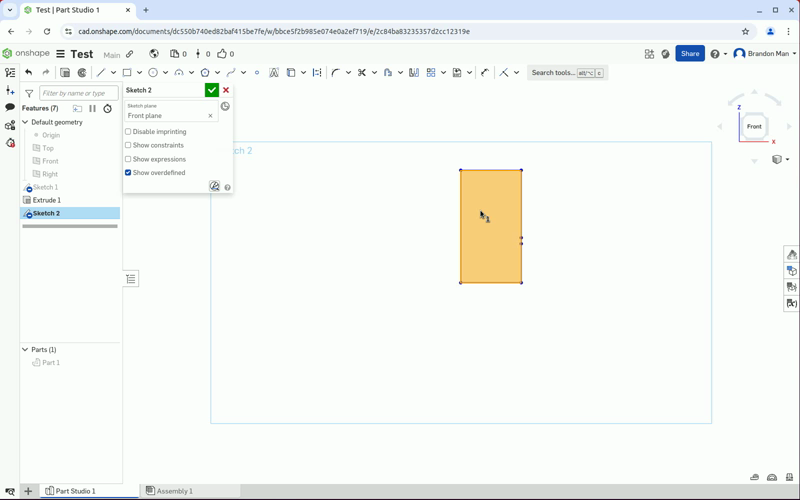
mouse_move(73, 352)
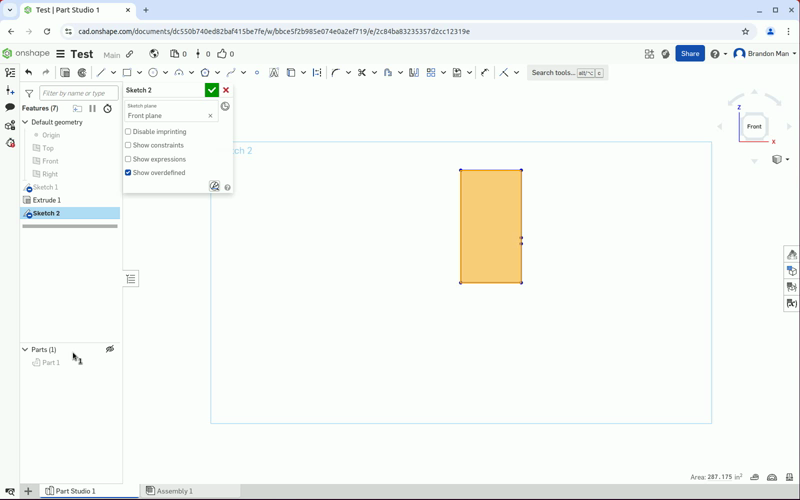
key(shift+y)
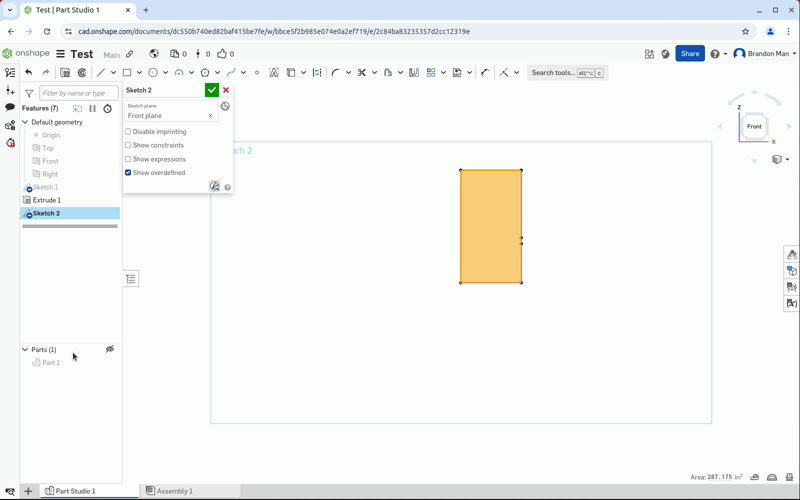
key(shift+e)
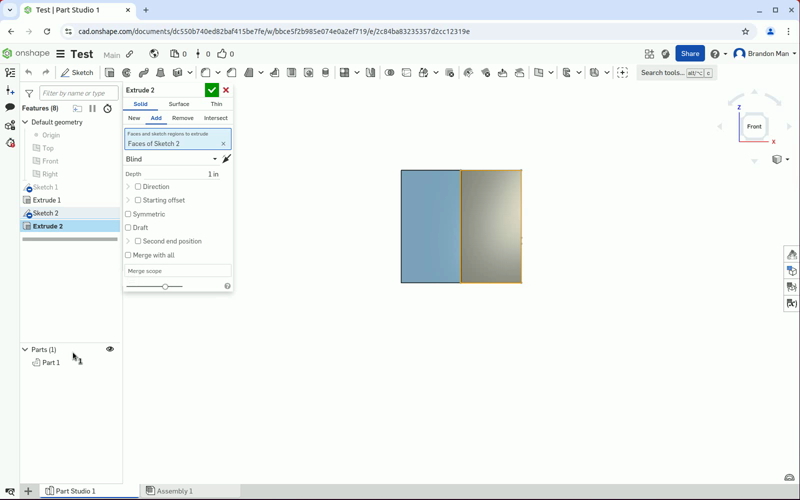
mouse_move(143, 106)
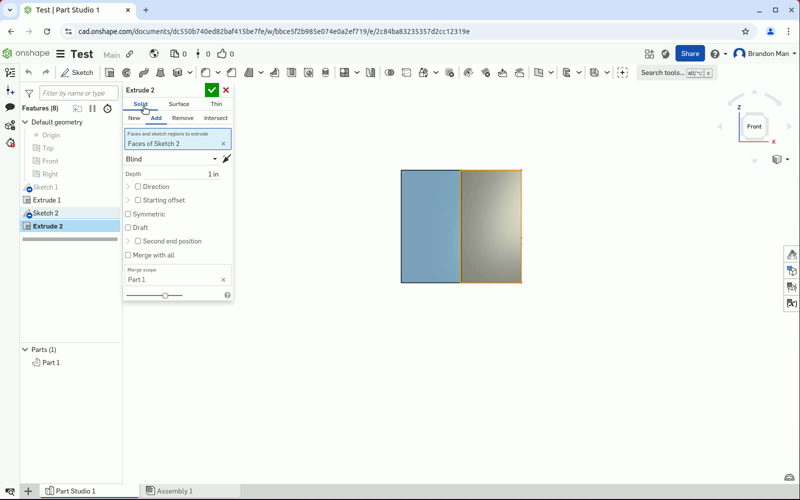
click(143, 106)
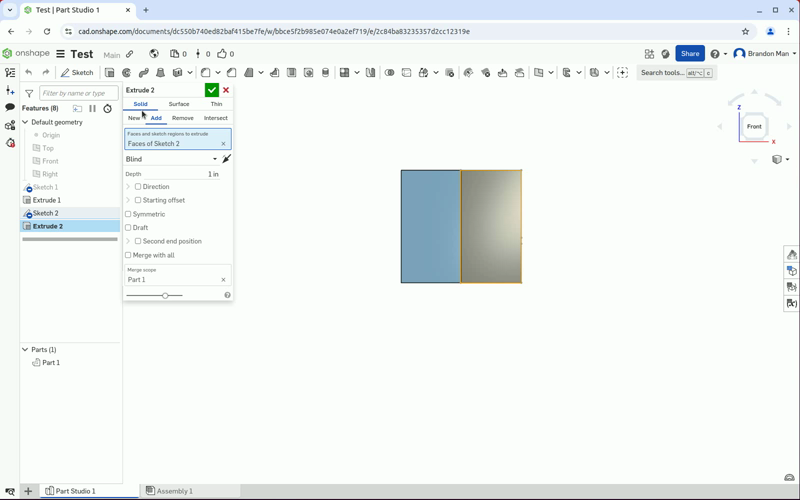
mouse_move(137, 120)
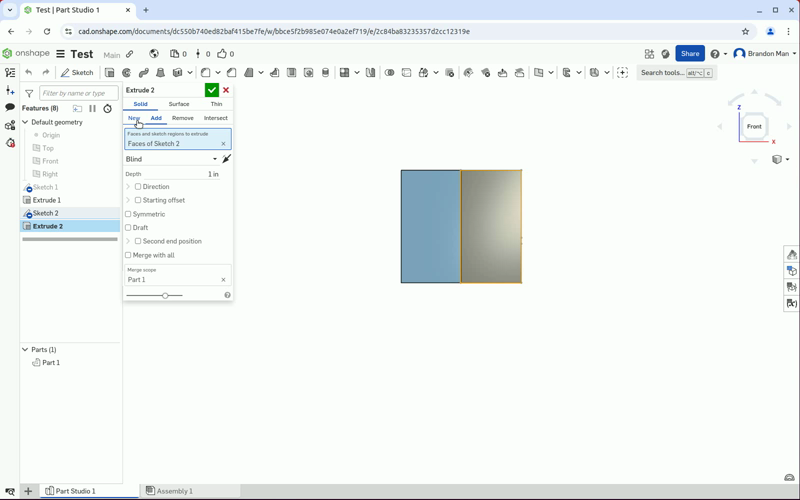
click(137, 120)
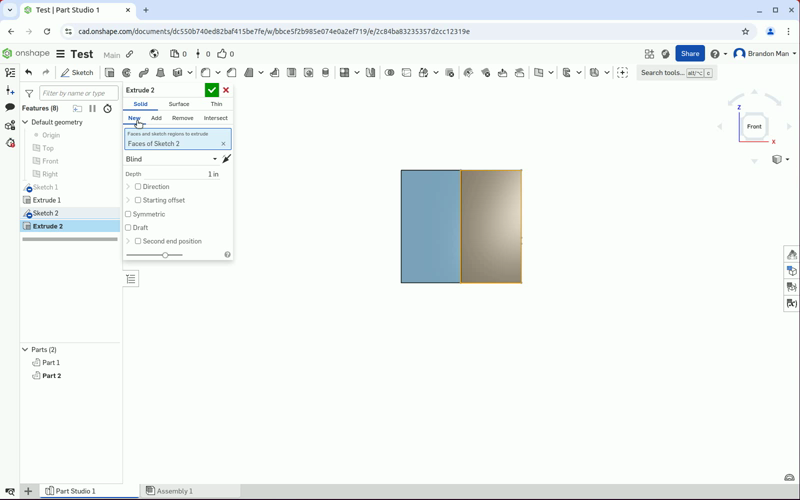
key(tab, 4)
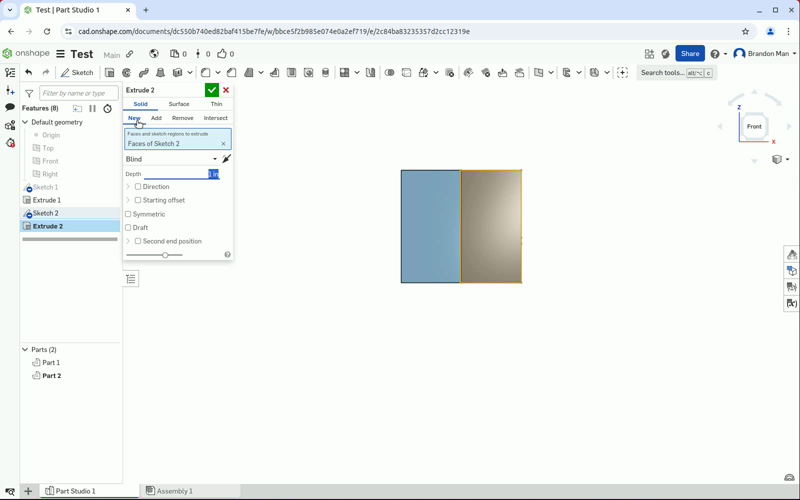
text(12.036)
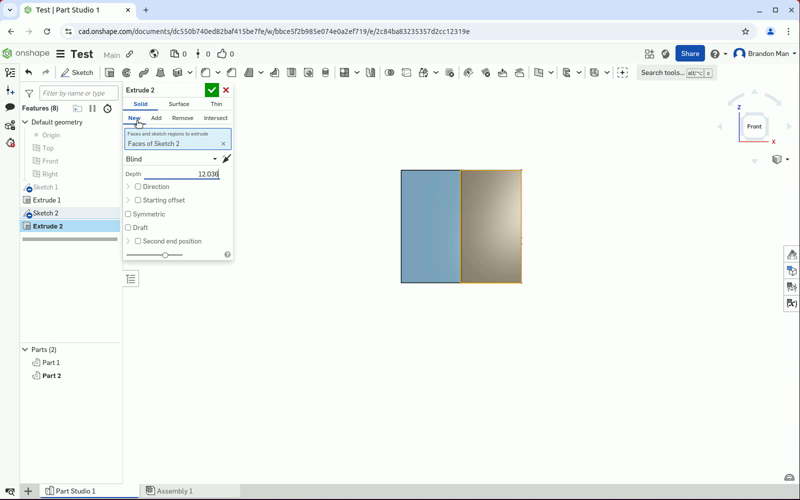
key(tab, 3)
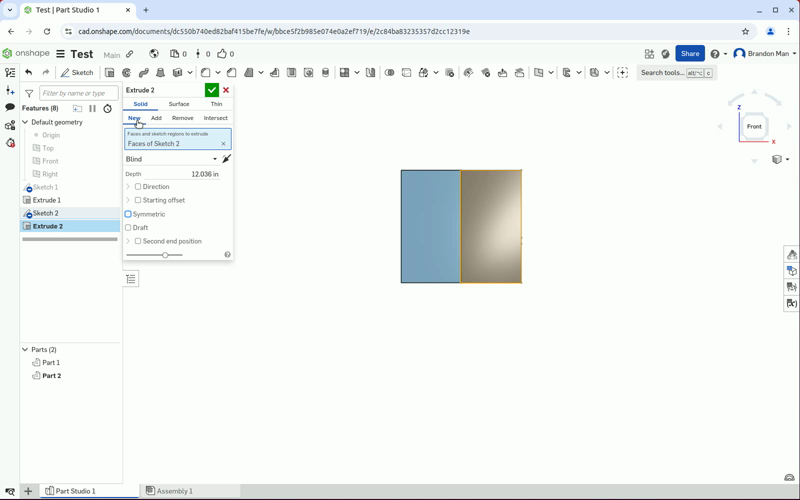
key(space)
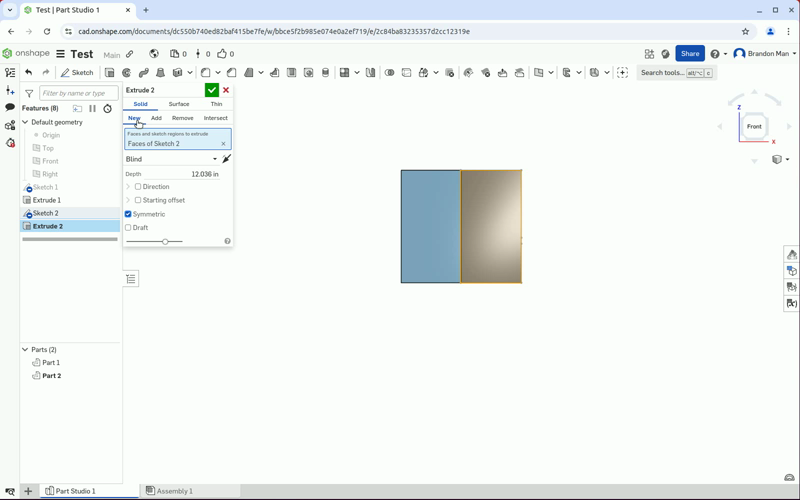
key(enter)
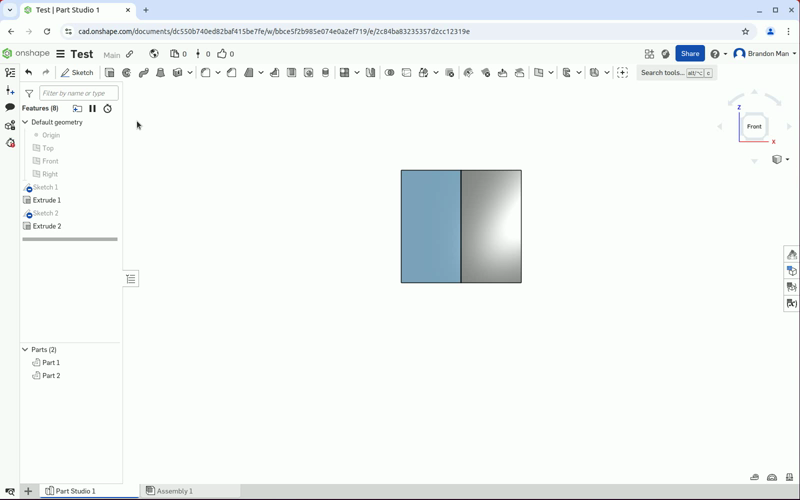
key(shift+h)
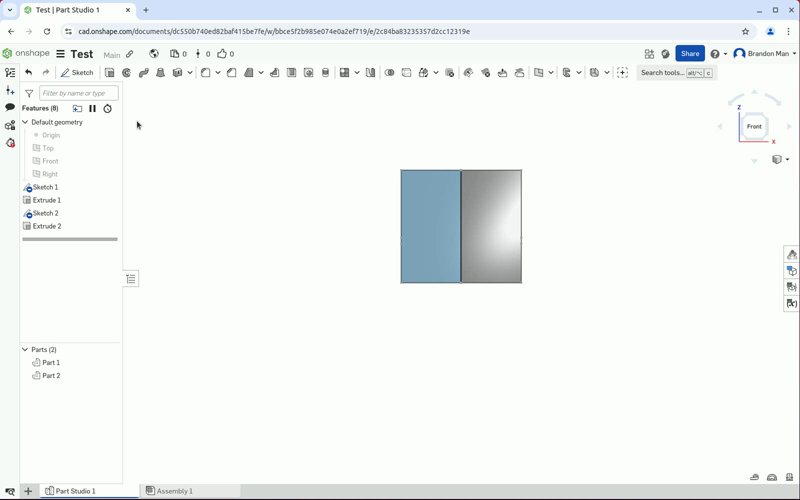
key(shift+h)
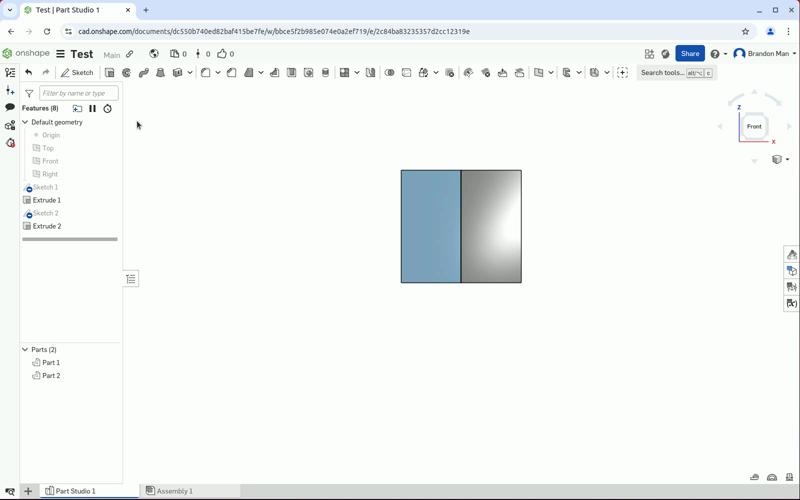
mouse_move(73, 189)
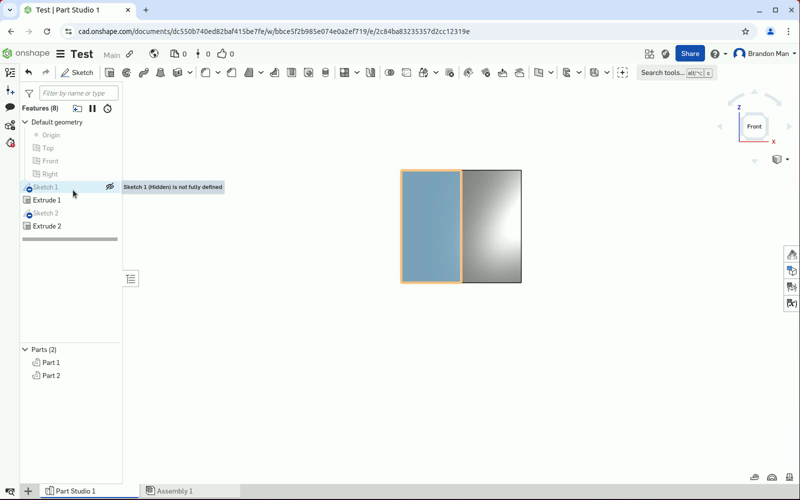
click(73, 189)
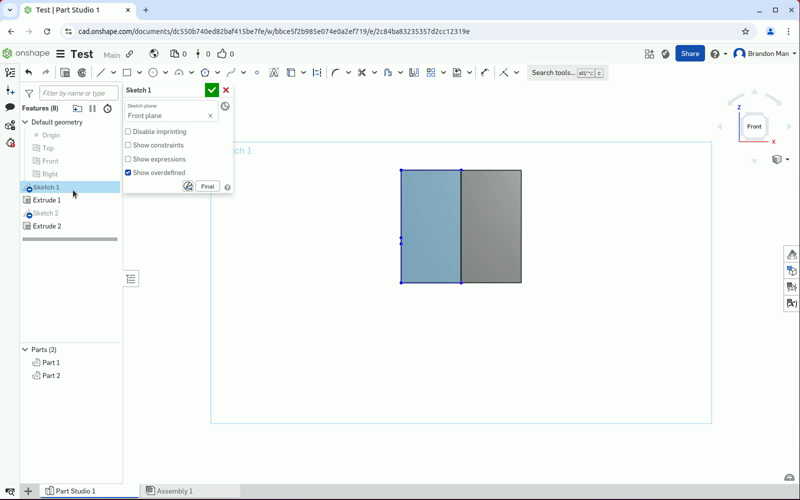
mouse_move(229, 92)
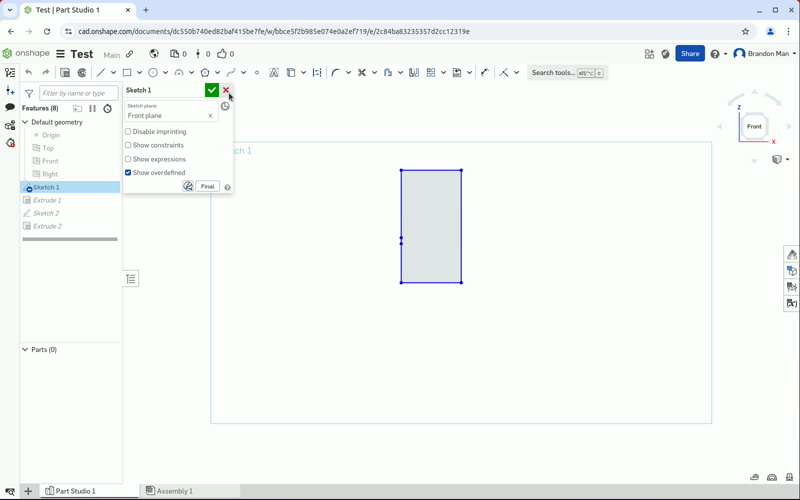
click(229, 92)
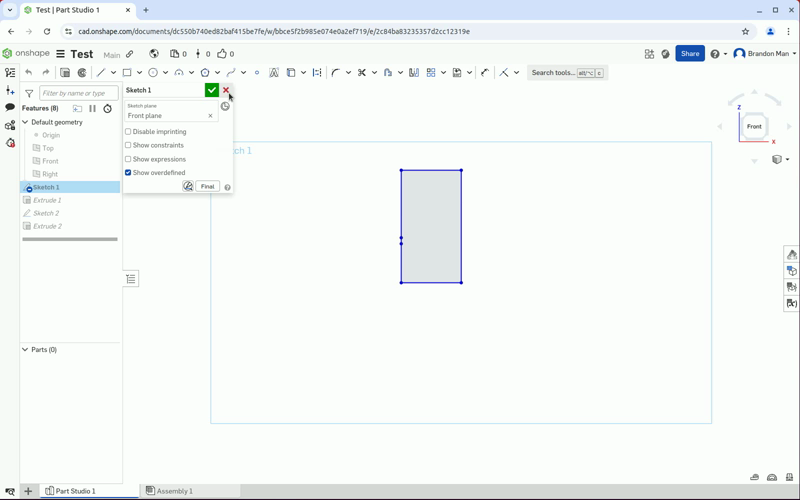
key(shift+s)
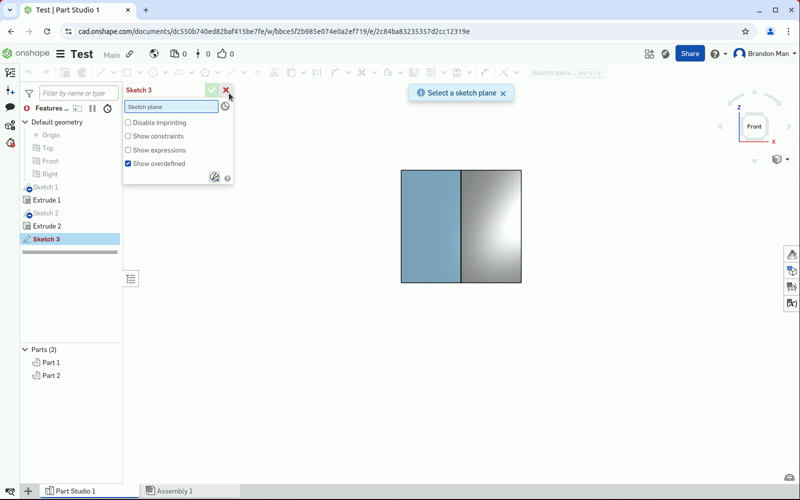
mouse_move(73, 163)
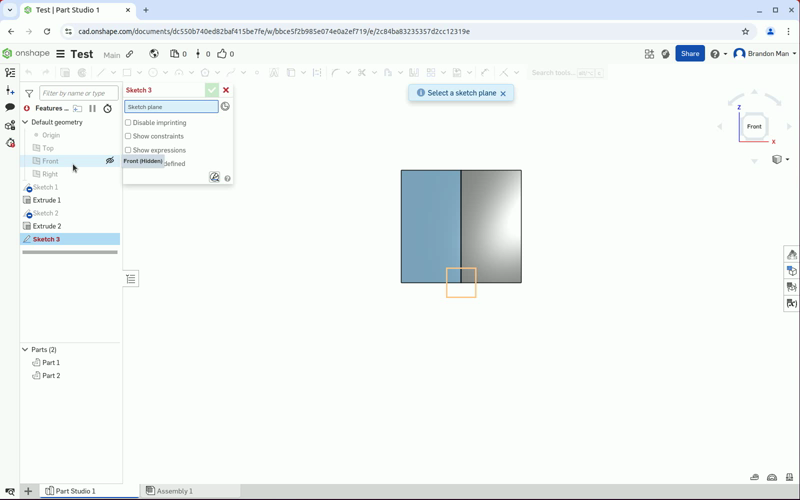
click(73, 163)
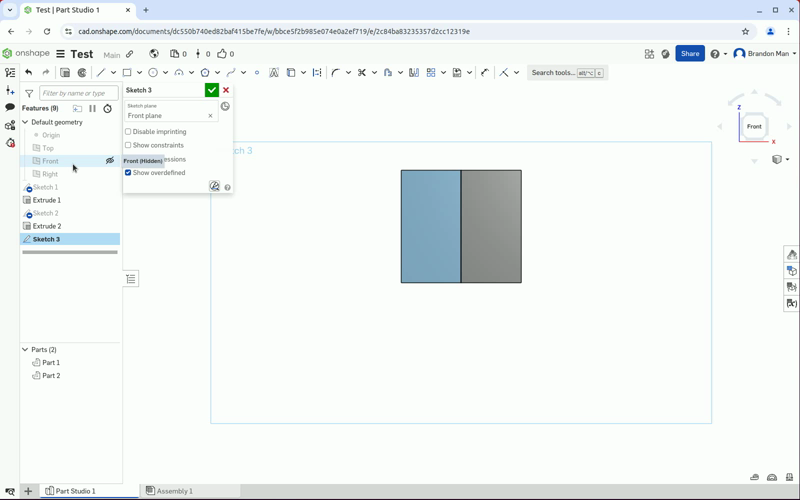
mouse_move(73, 352)
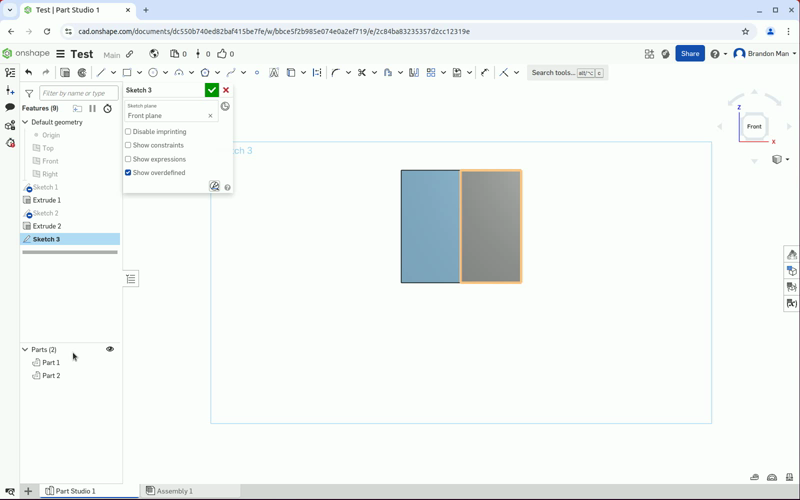
key(y)
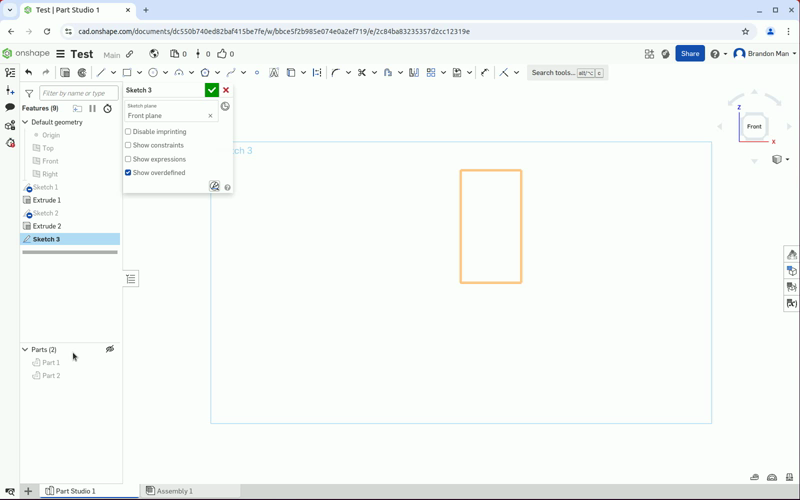
key(l)
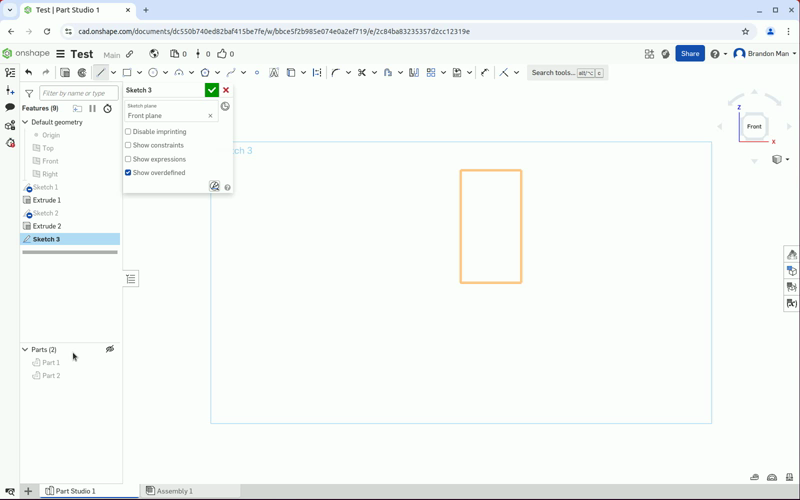
key_down(shift)
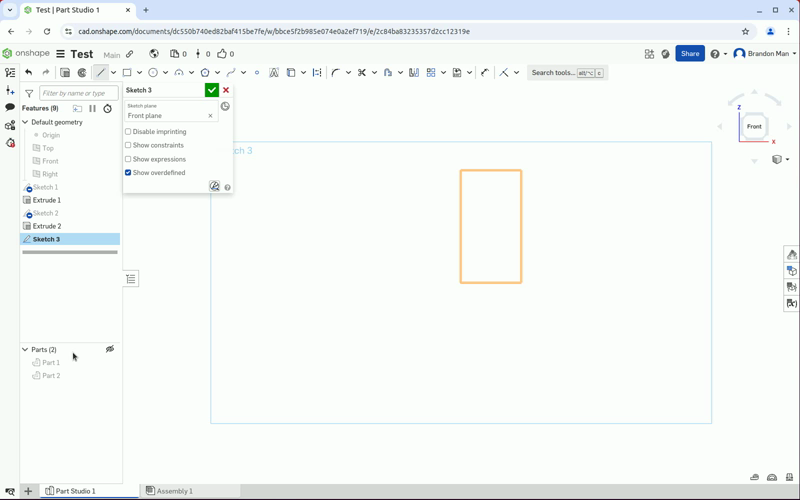
mouse_move(520, 244)
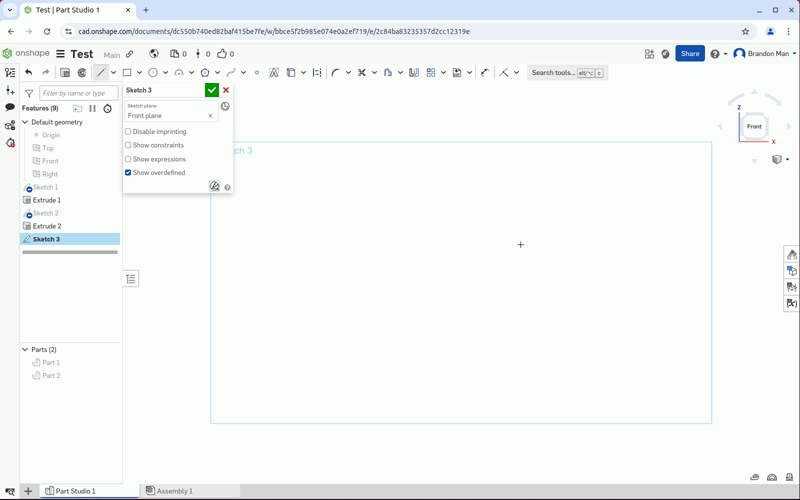
click(520, 244)
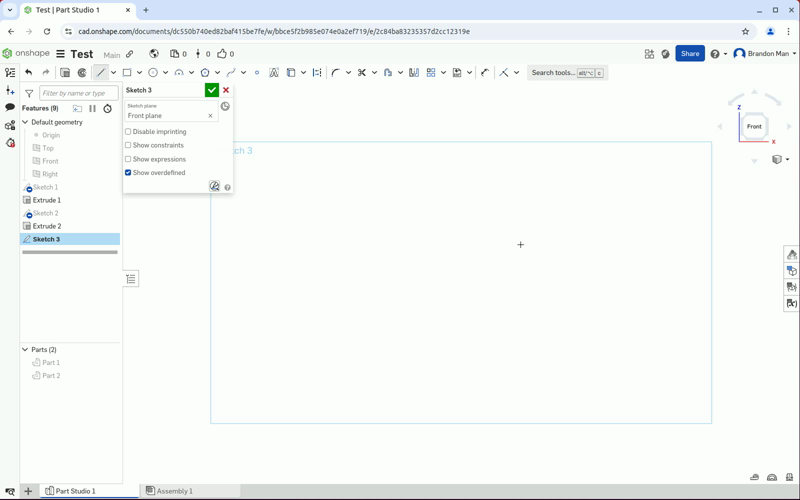
key_up(shift)
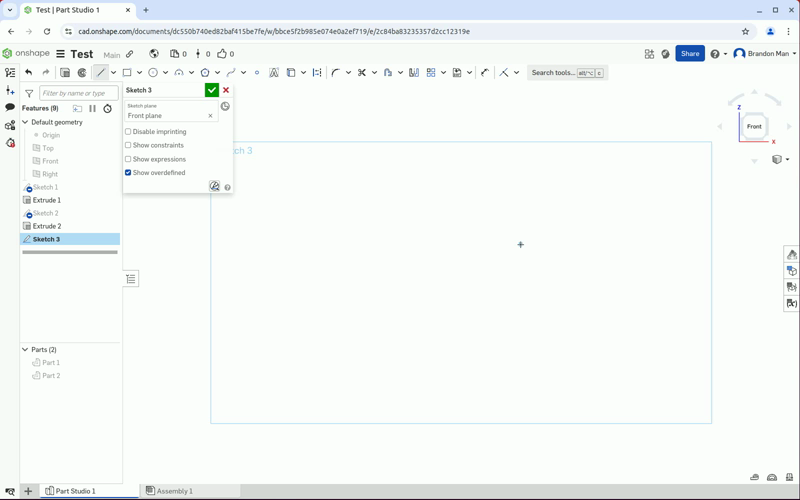
key_down(shift)
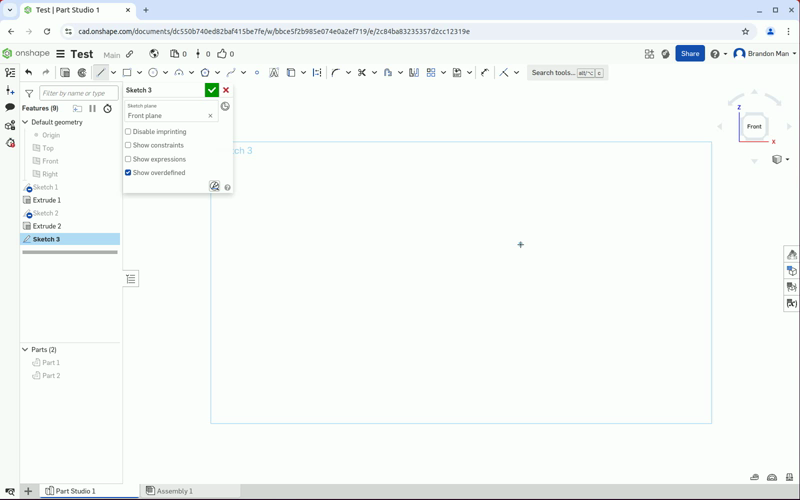
mouse_move(550, 244)
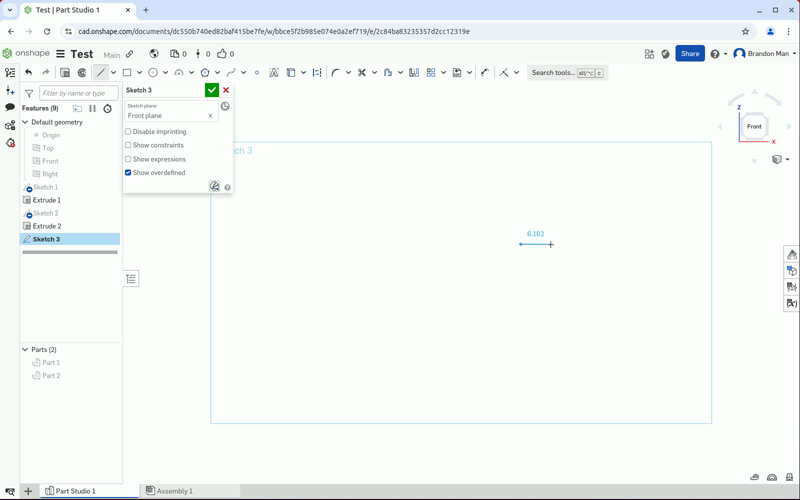
mouse_move(564, 244)
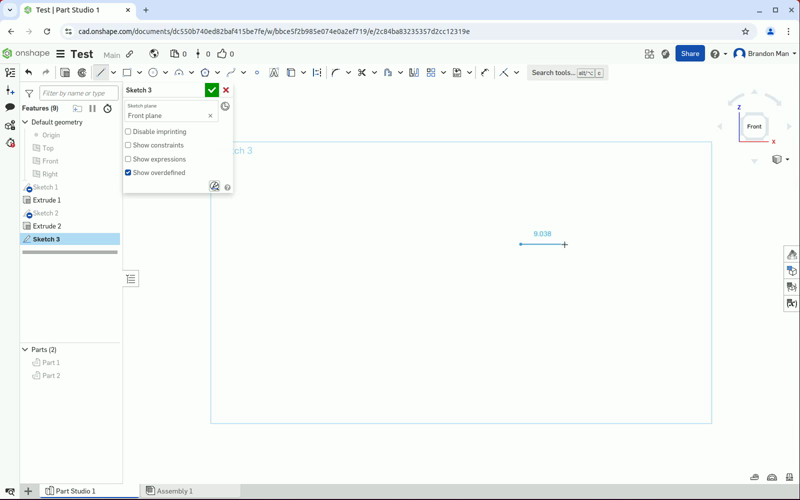
click(564, 244)
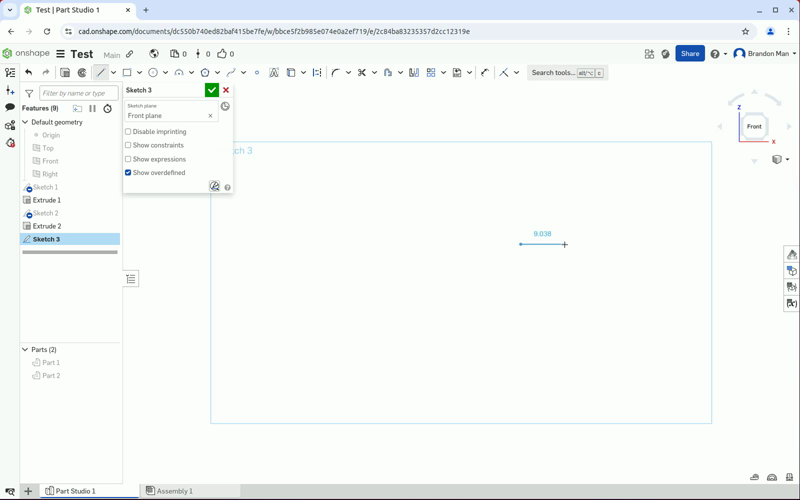
key_up(shift)
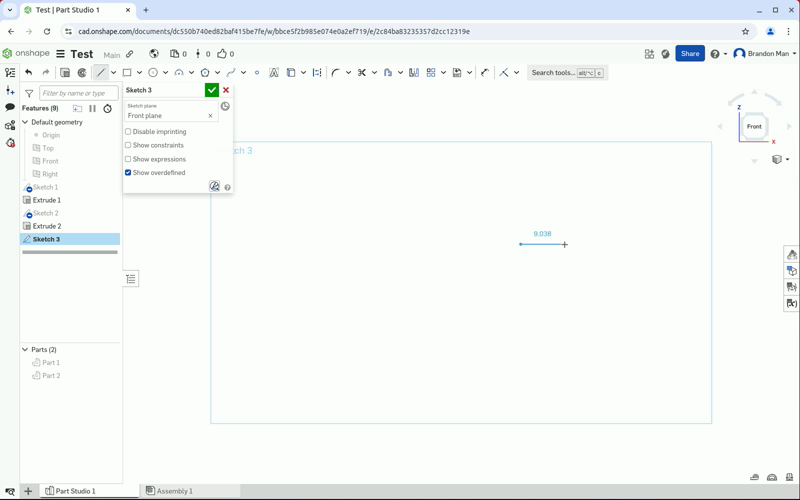
key_down(shift)
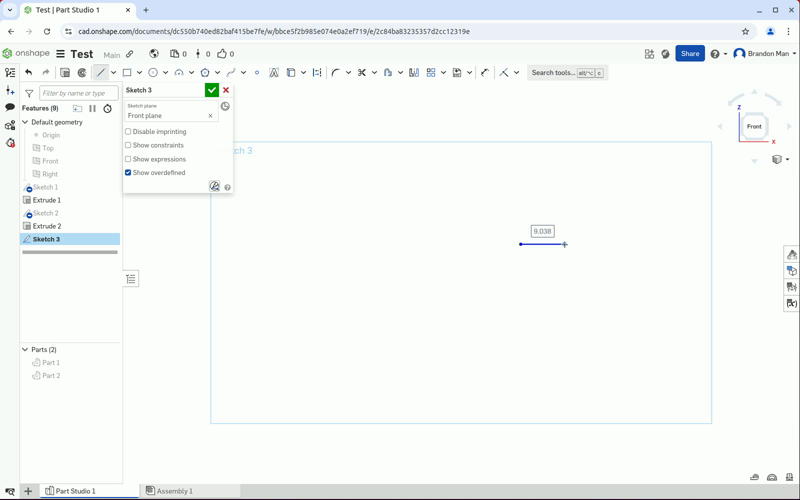
mouse_move(589, 244)
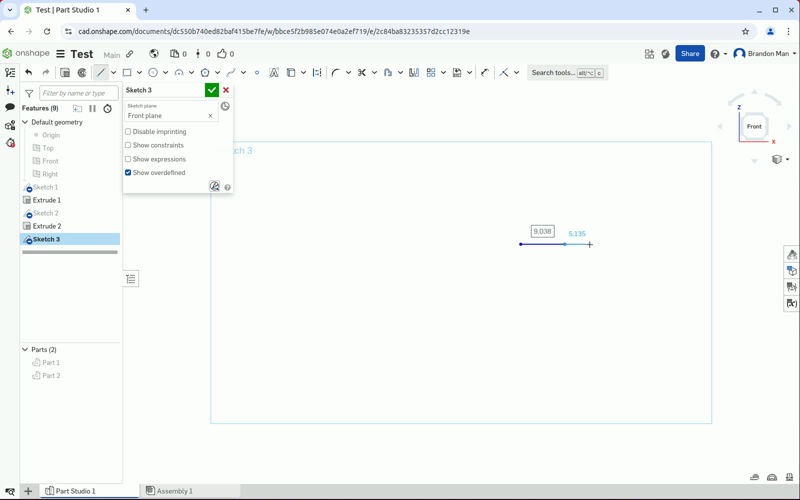
mouse_move(564, 238)
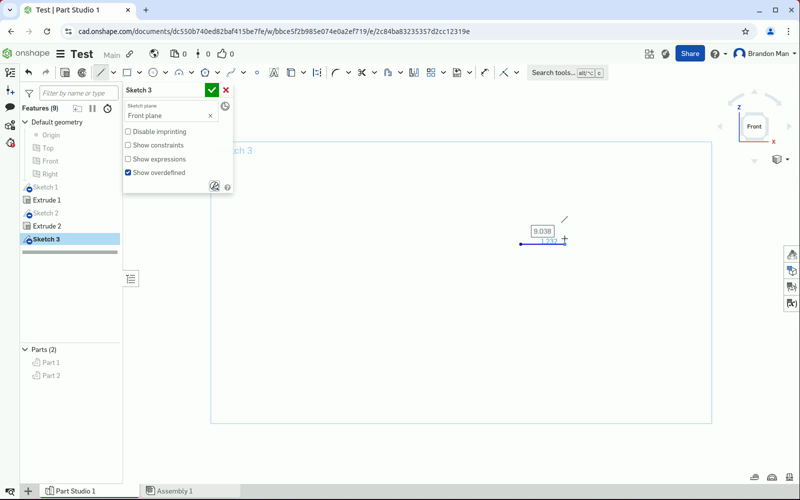
scroll(6)
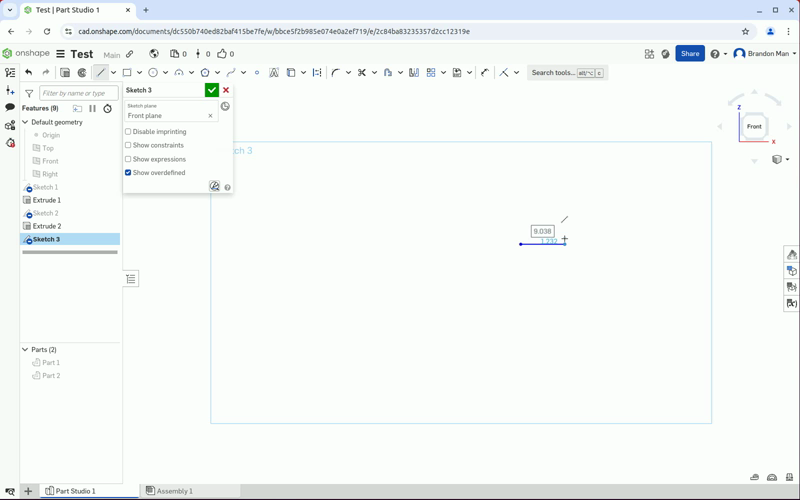
scroll(6)
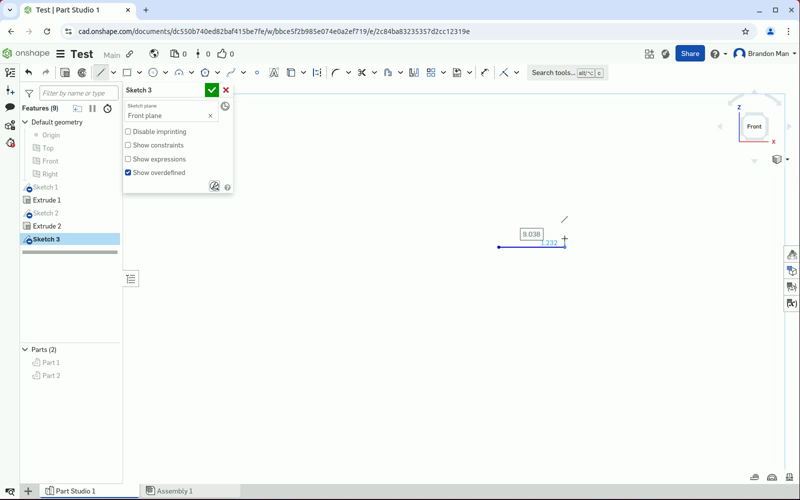
scroll(6)
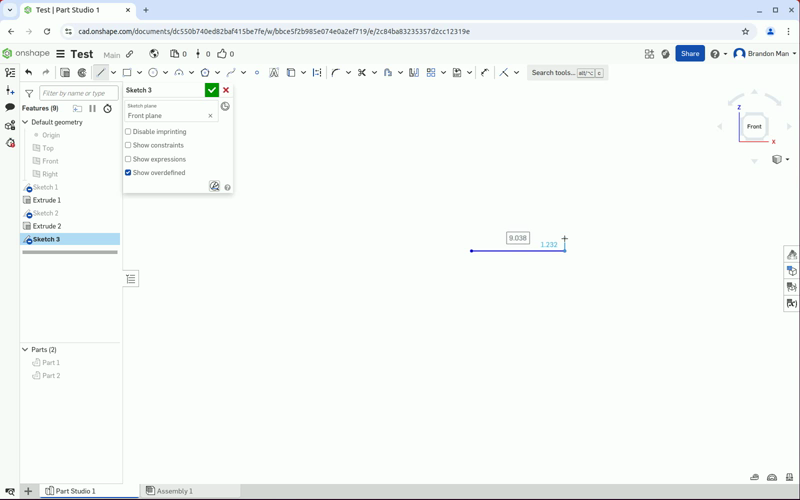
scroll(6)
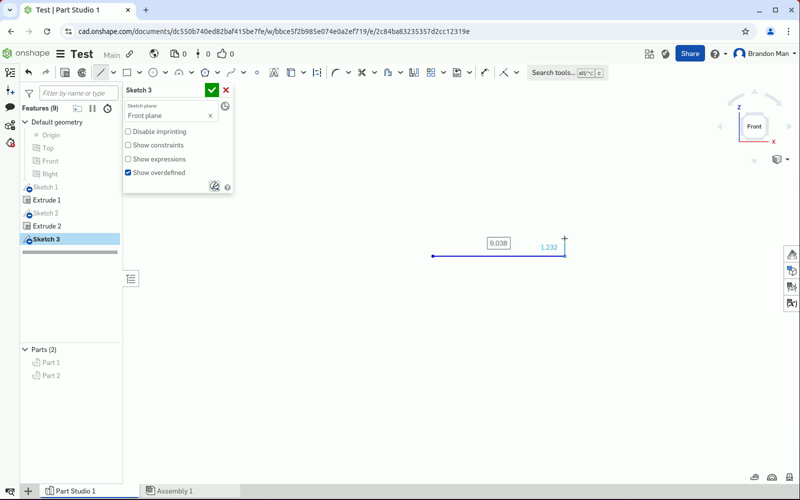
scroll(6)
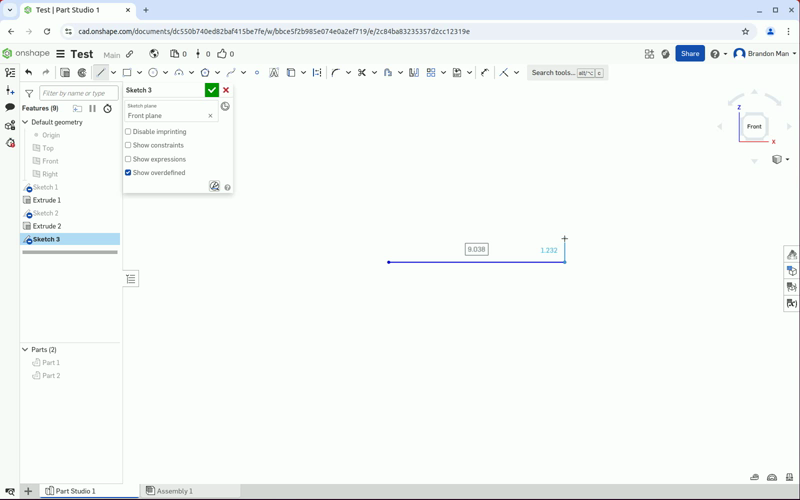
scroll(6)
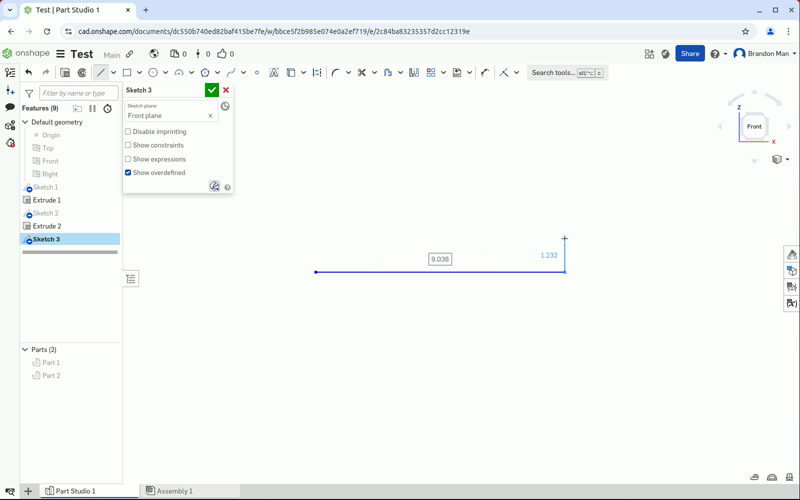
scroll(6)
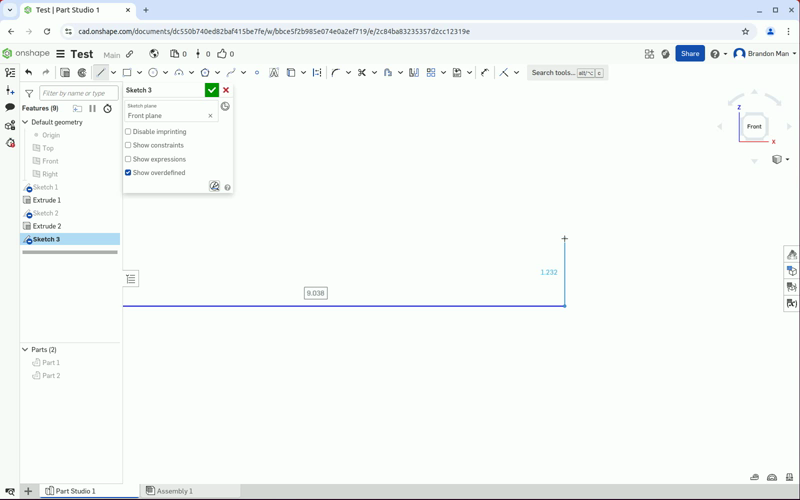
click(564, 238)
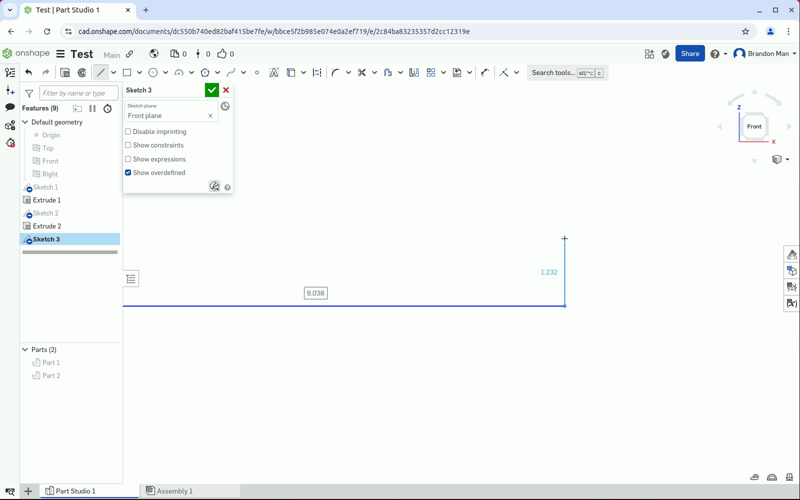
scroll(-6)
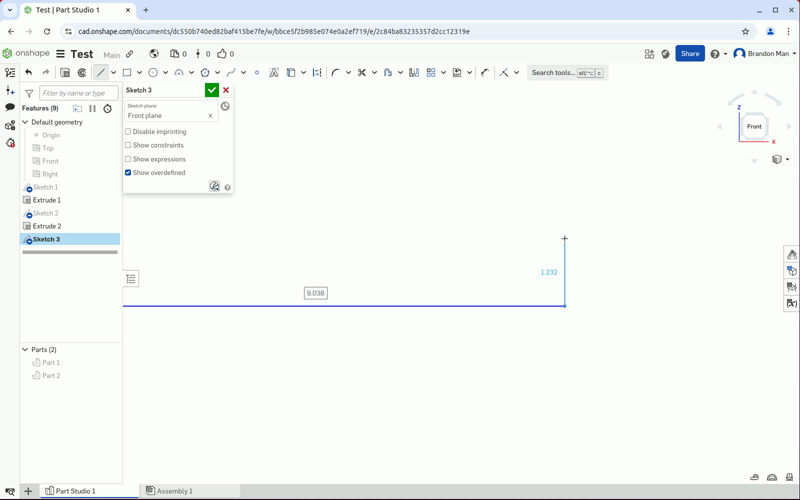
scroll(-6)
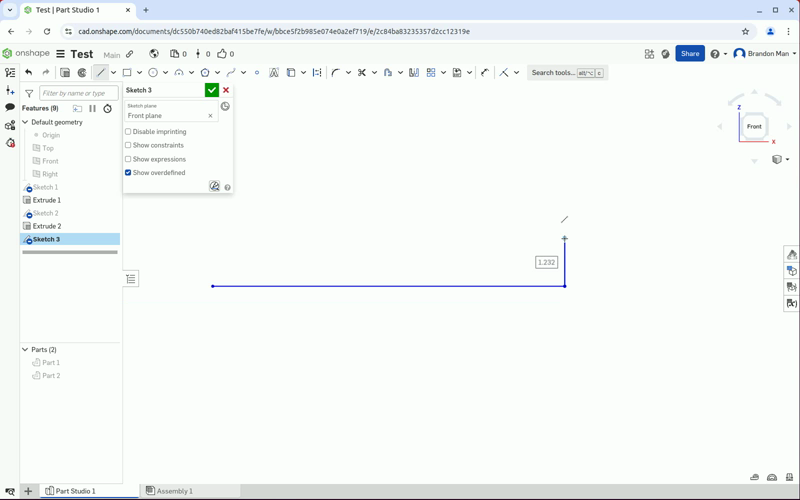
scroll(-6)
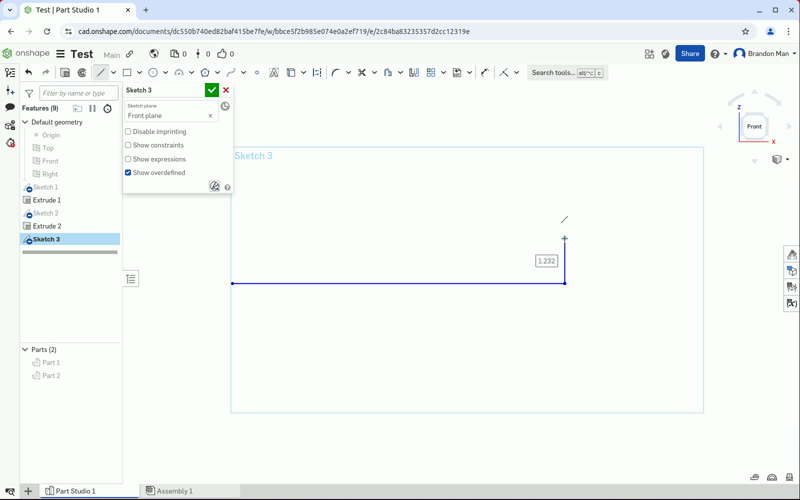
scroll(-6)
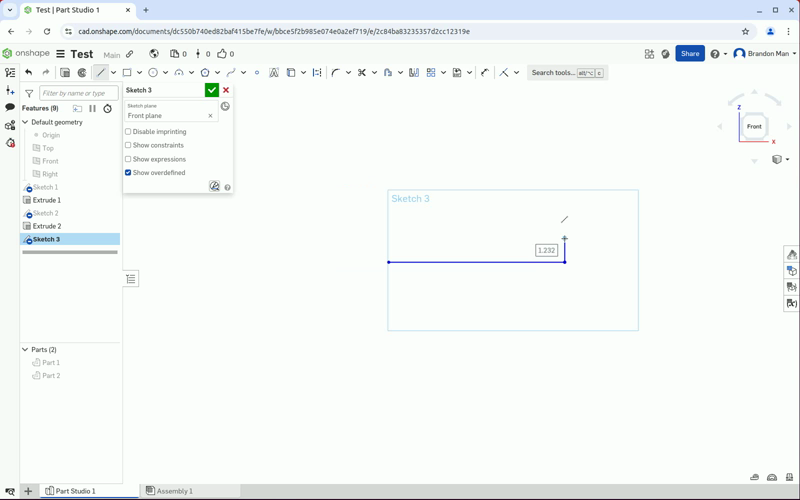
scroll(-6)
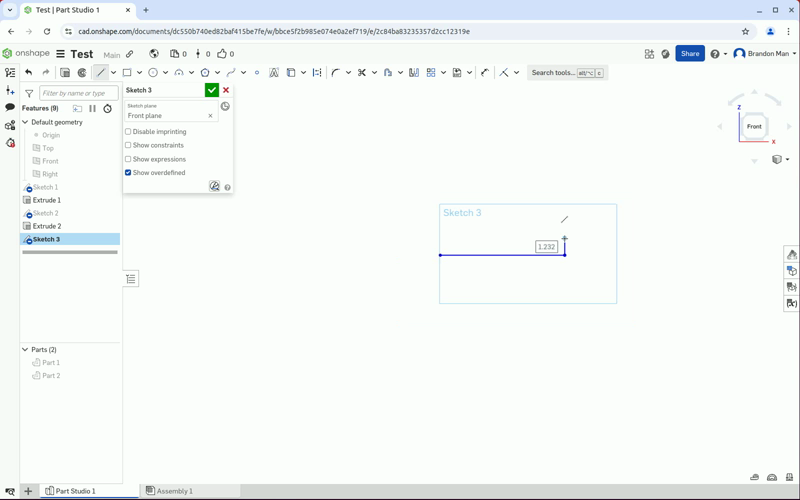
scroll(-6)
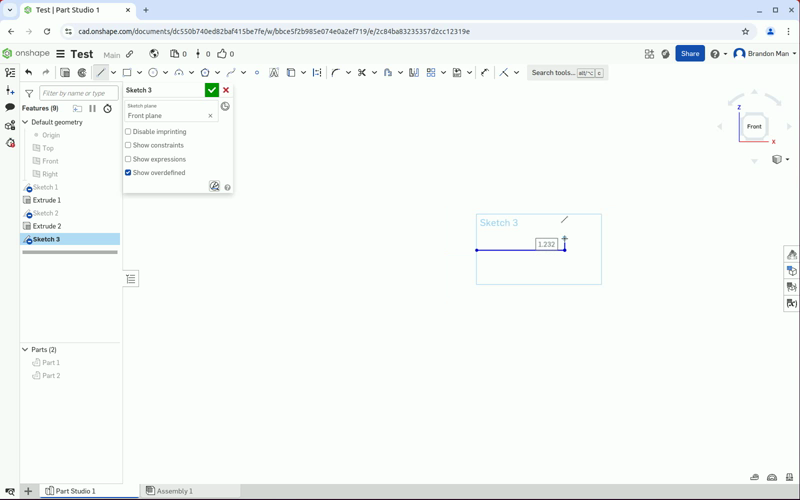
scroll(-6)
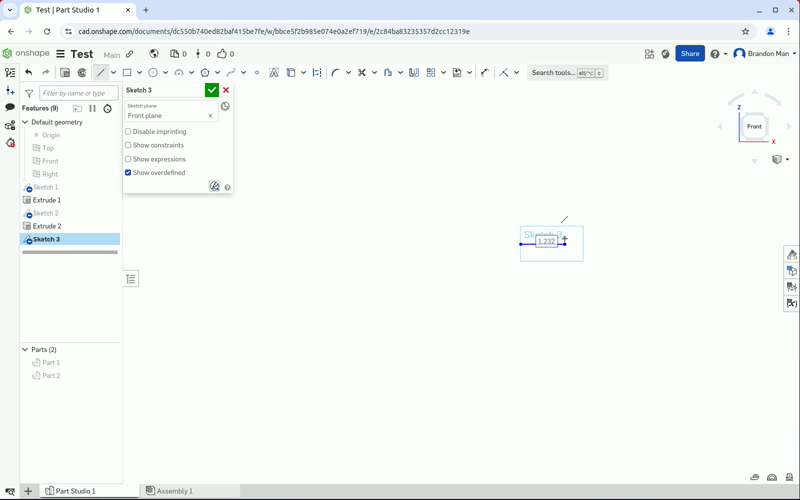
key_up(shift)
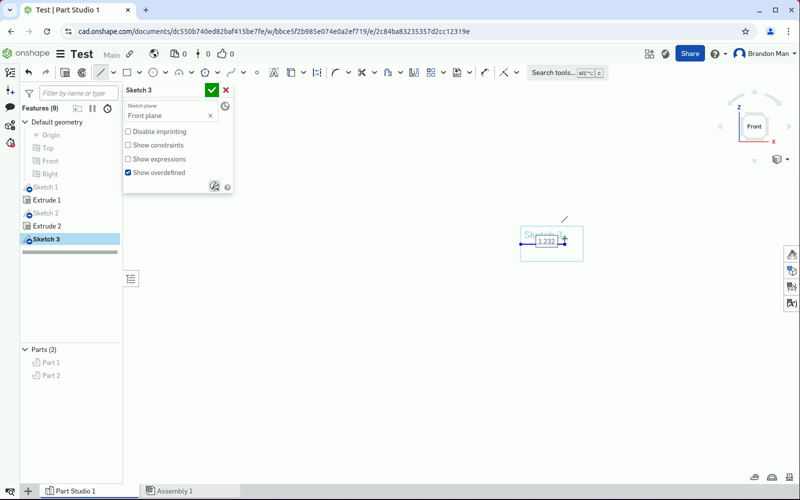
key_down(shift)
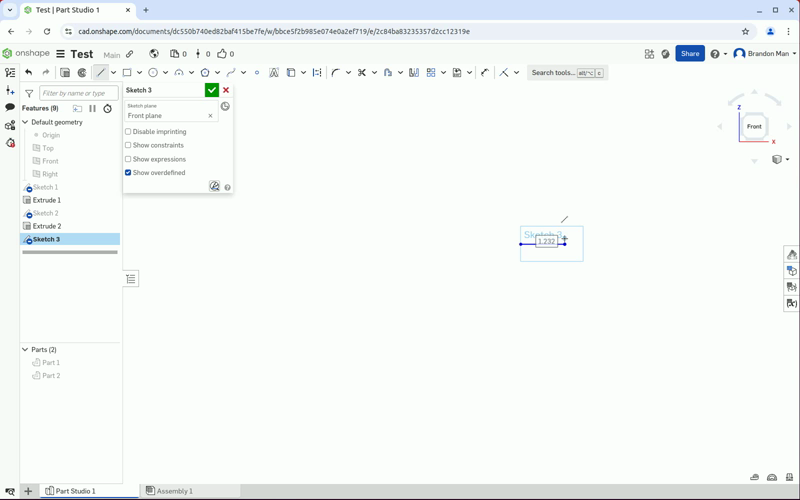
mouse_move(589, 238)
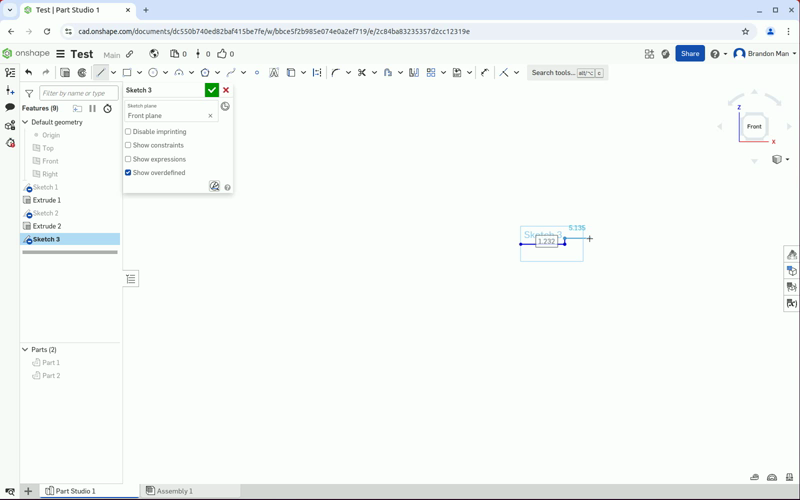
mouse_move(520, 238)
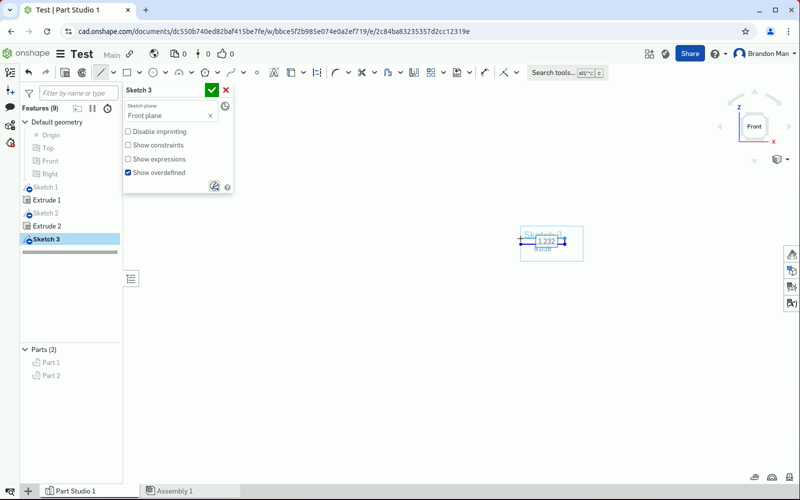
click(520, 238)
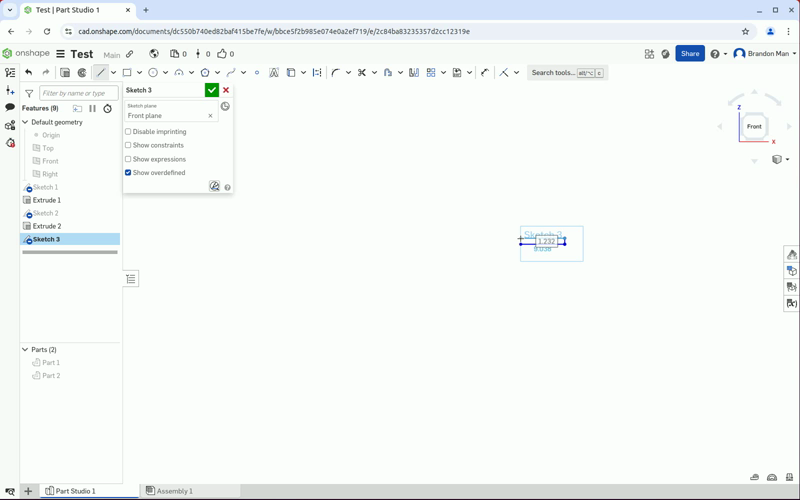
key_up(shift)
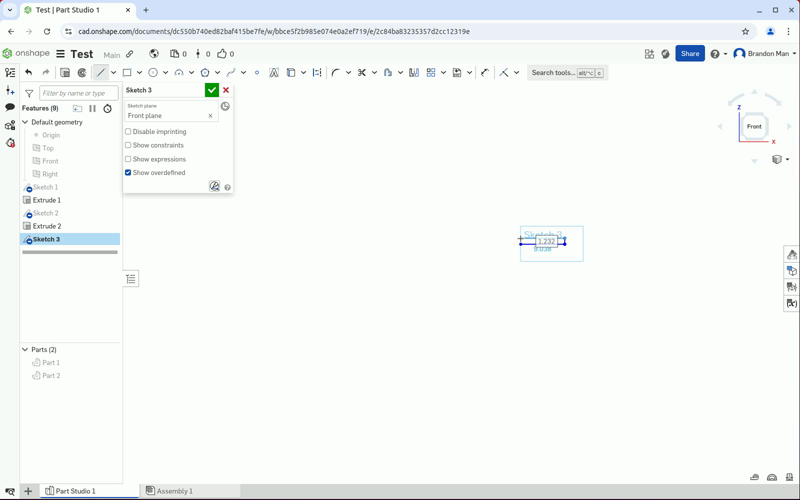
mouse_move(550, 238)
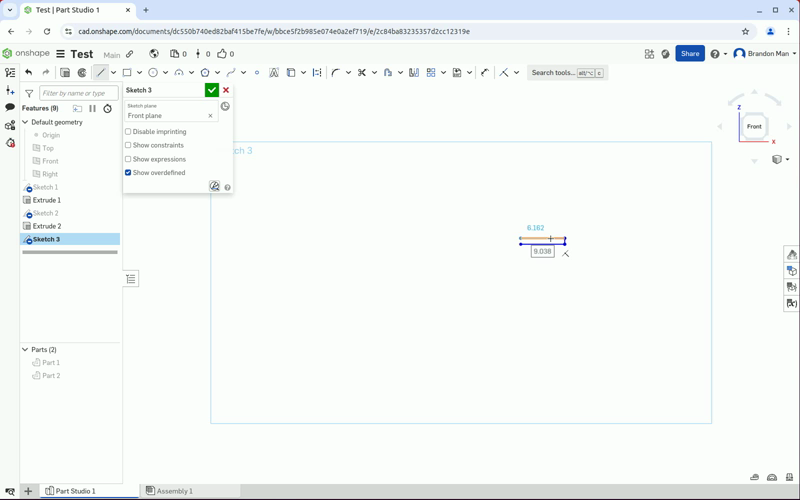
key_down(shift)
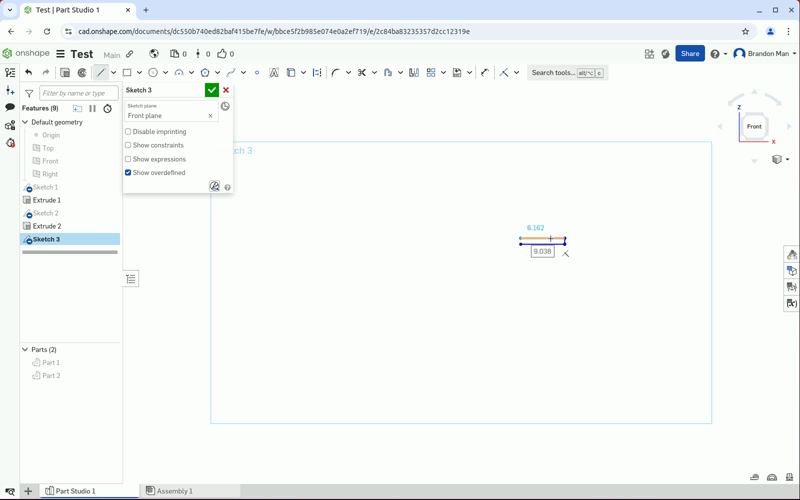
mouse_move(520, 244)
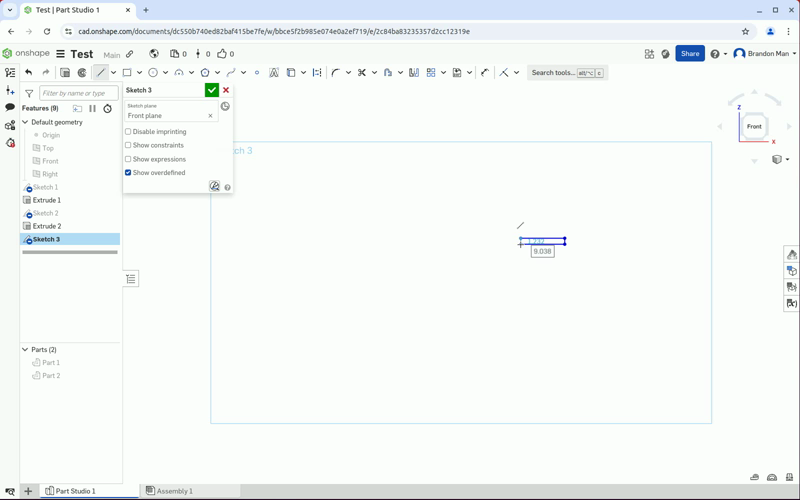
scroll(6)
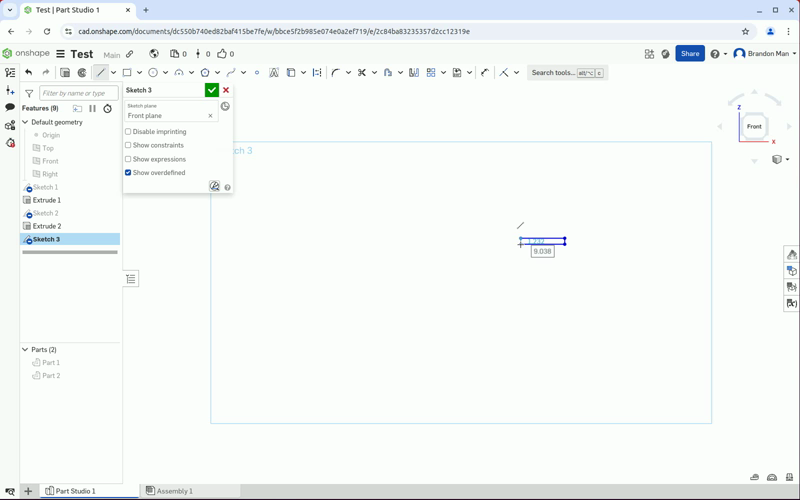
scroll(6)
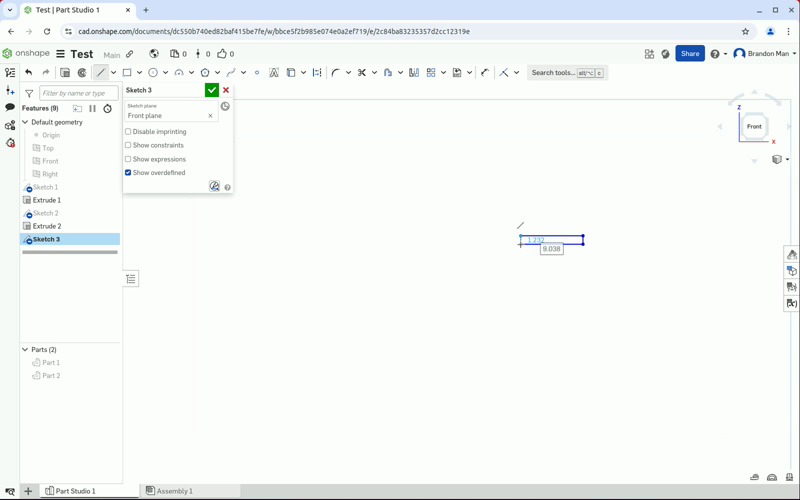
scroll(6)
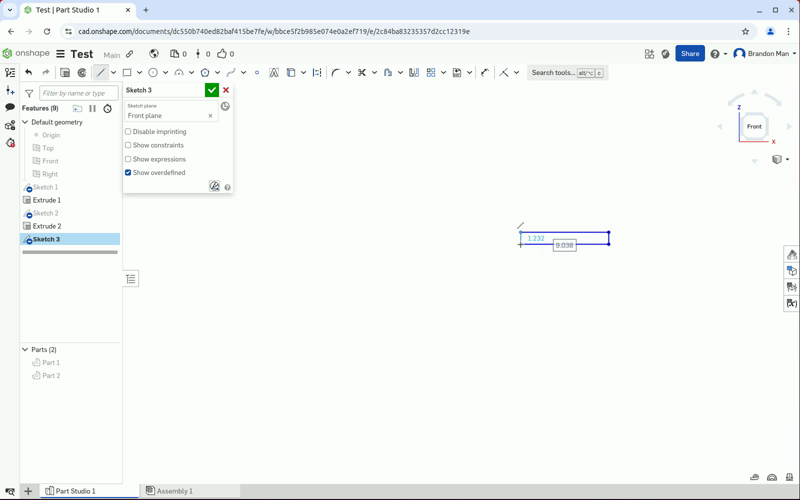
scroll(6)
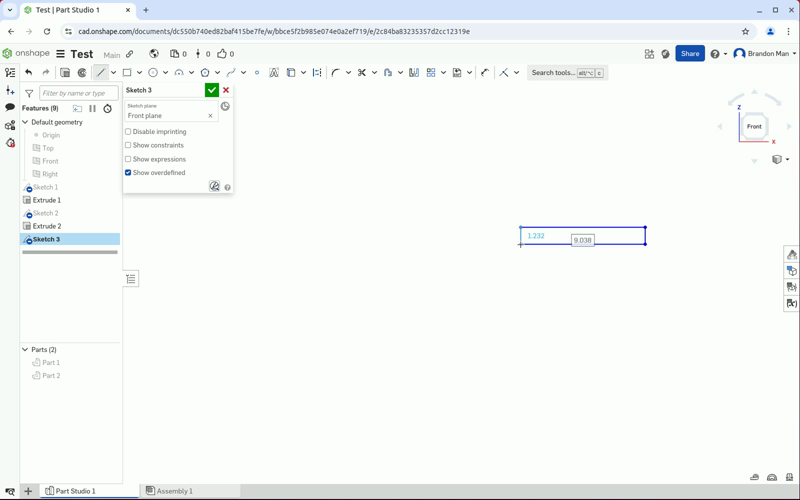
scroll(6)
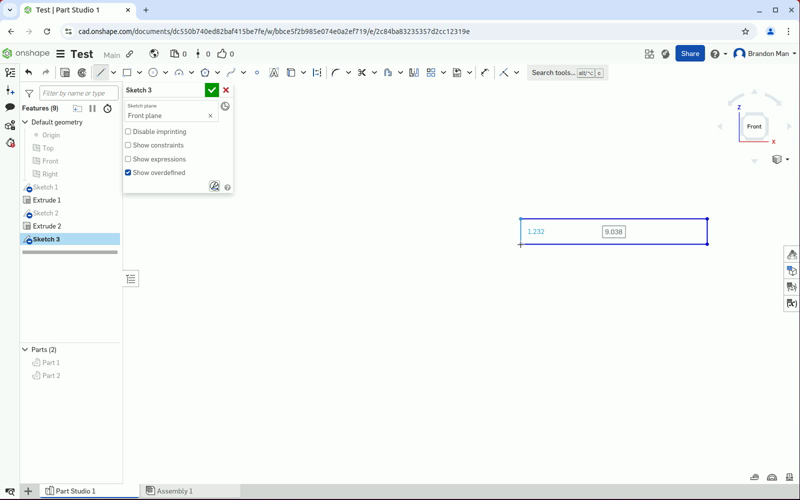
scroll(6)
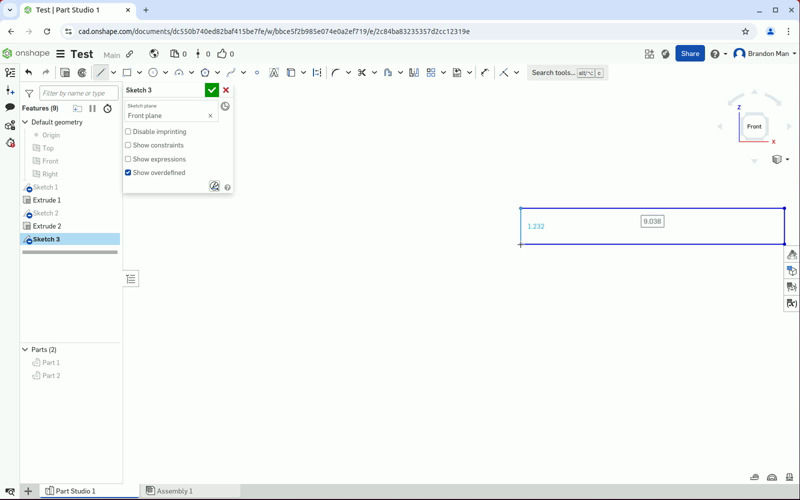
scroll(6)
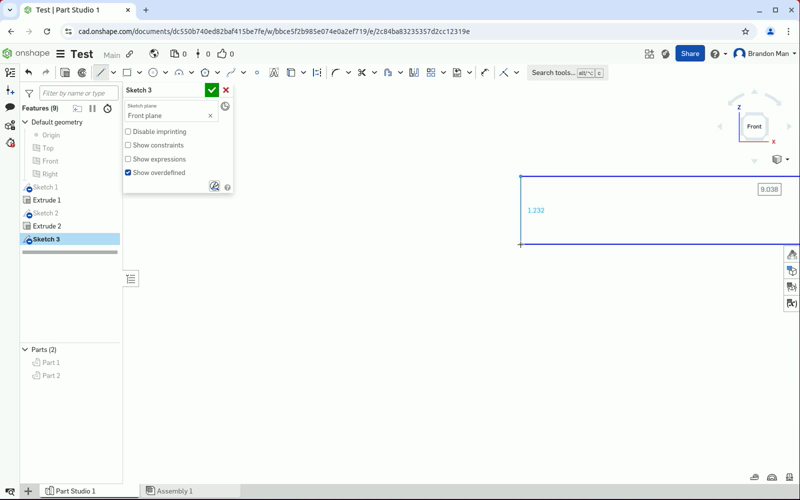
key_up(shift)
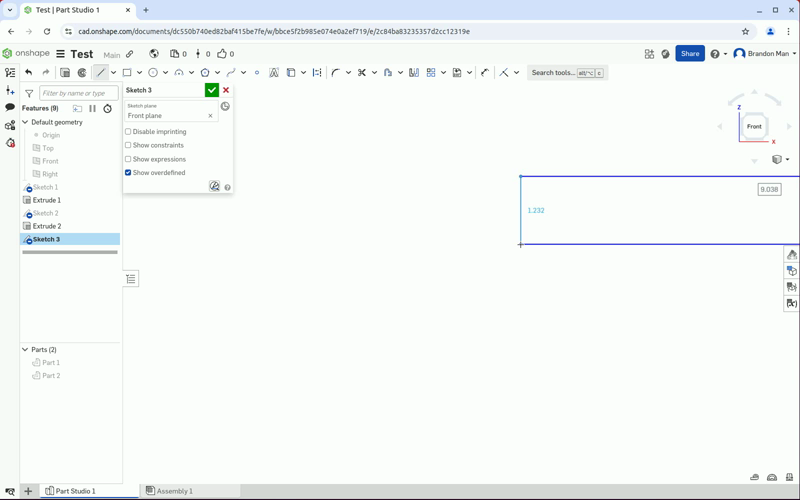
click(520, 244)
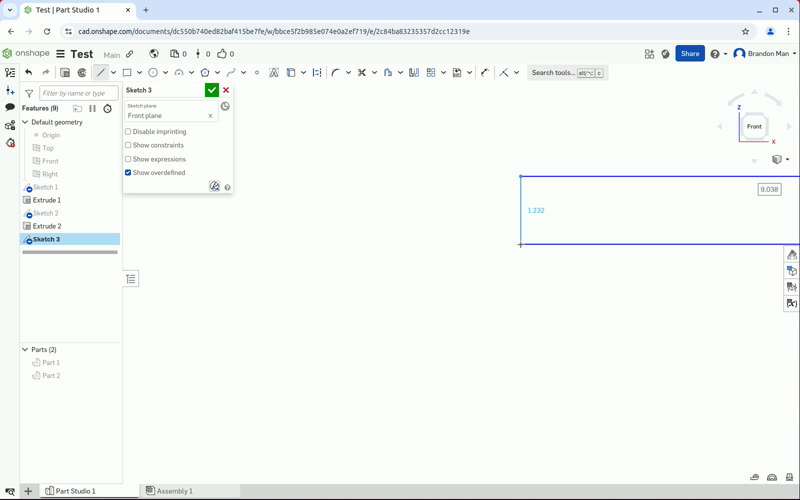
scroll(-6)
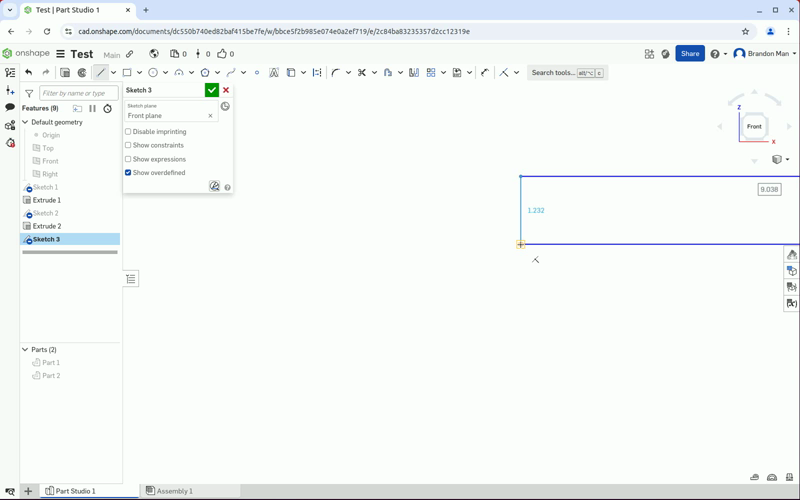
scroll(-6)
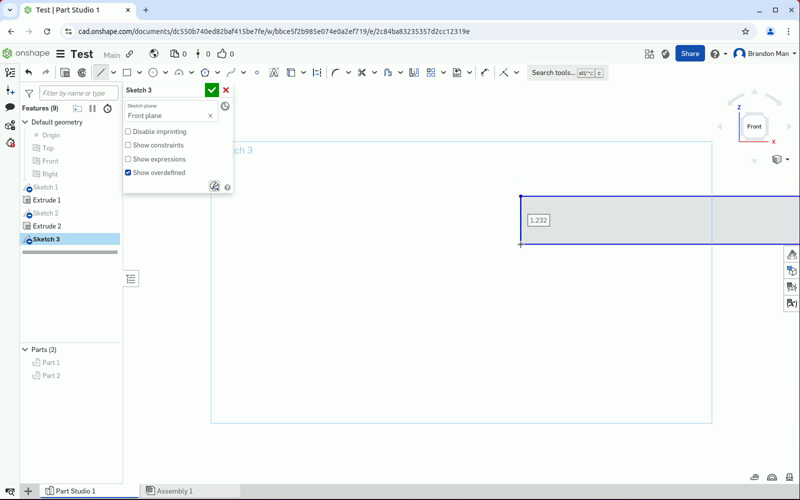
scroll(-6)
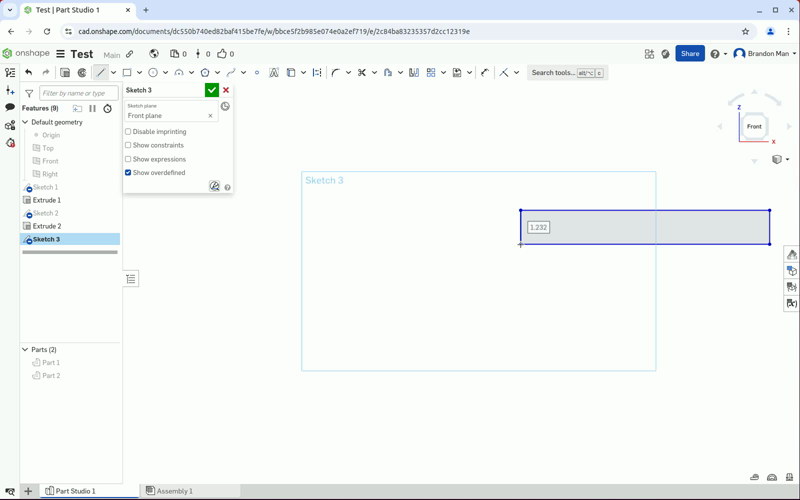
scroll(-6)
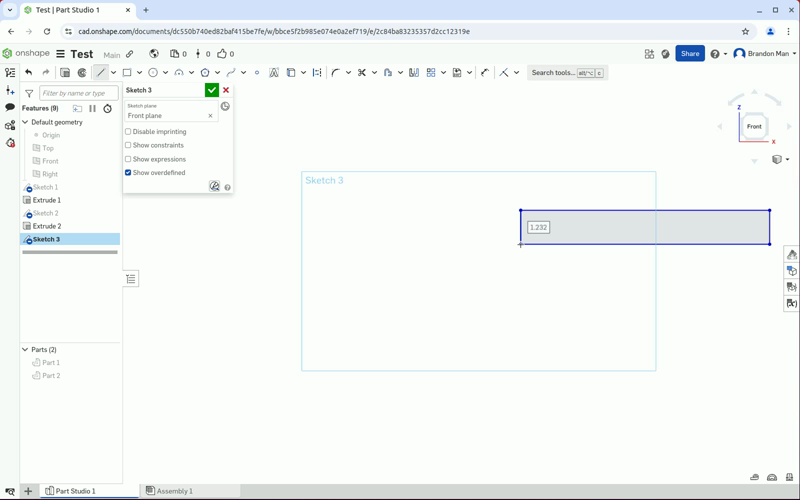
scroll(-6)
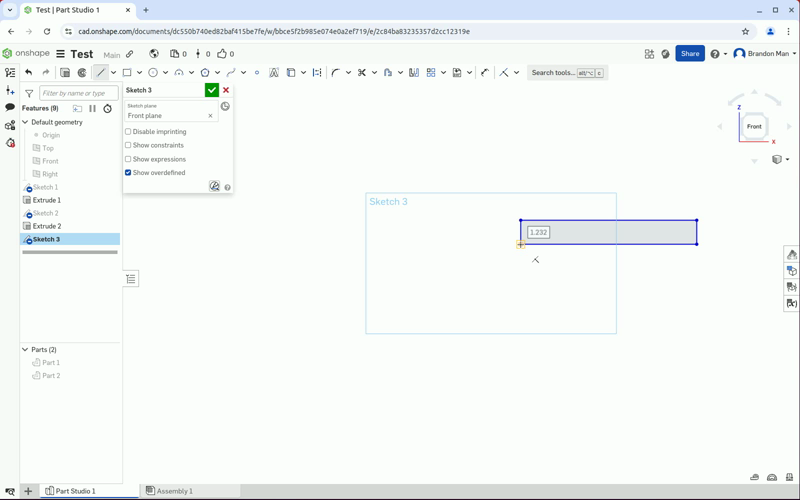
scroll(-6)
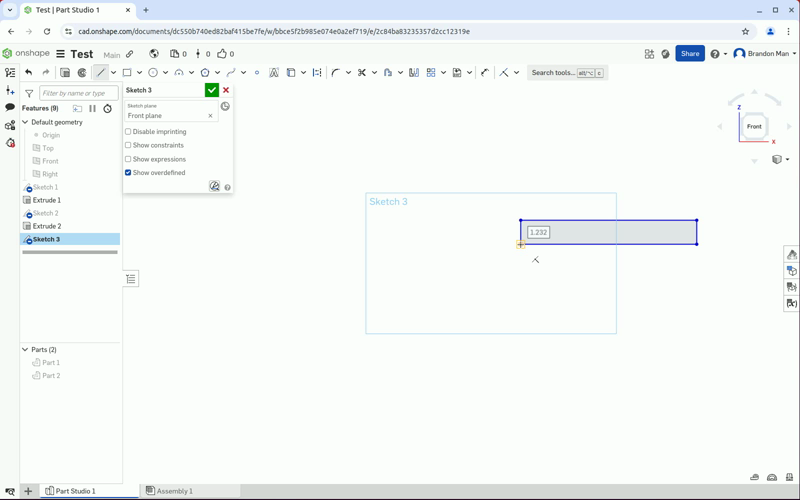
scroll(-6)
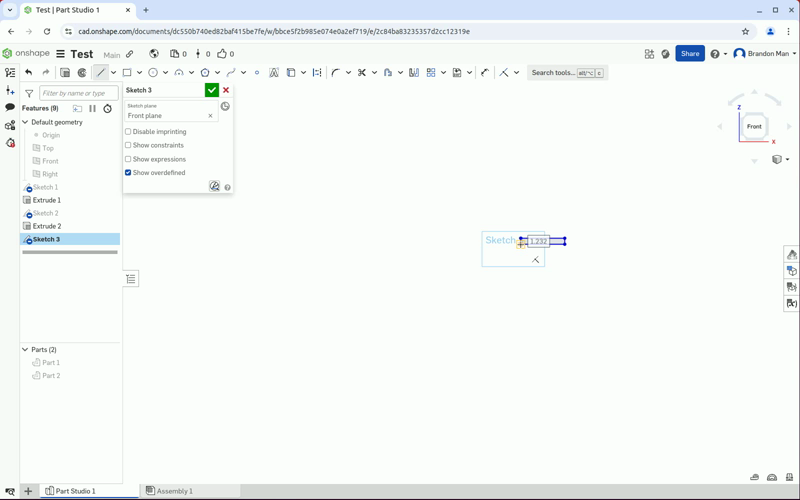
key(esc)
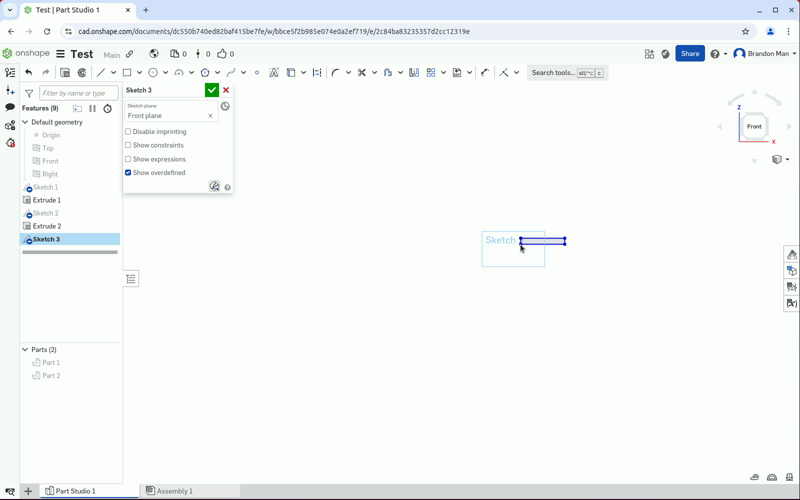
mouse_move(529, 242)
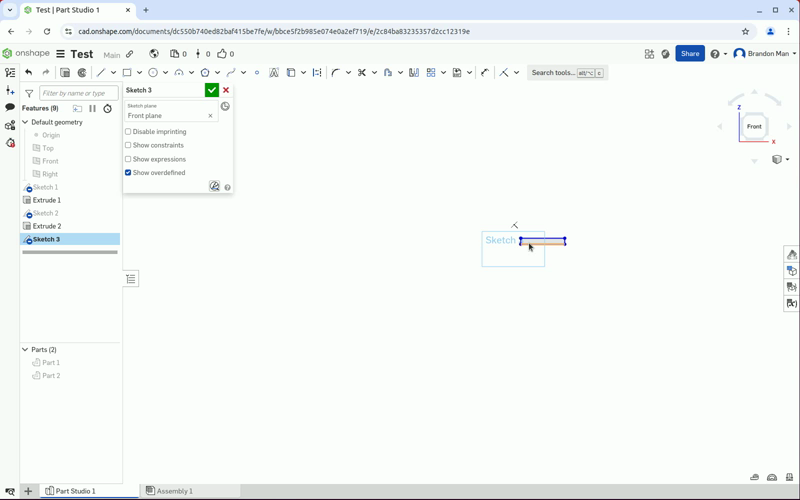
scroll(6)
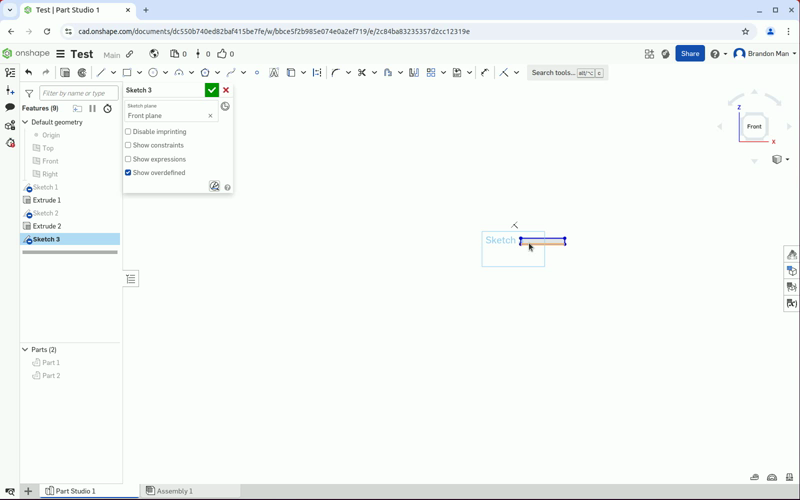
scroll(6)
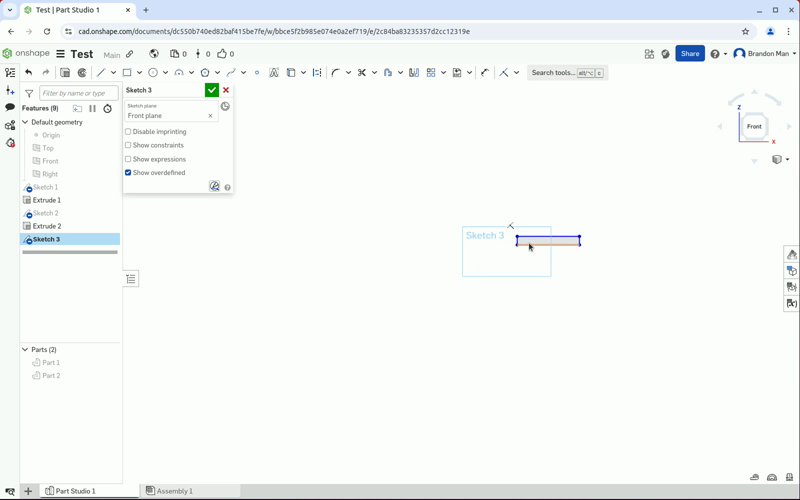
scroll(6)
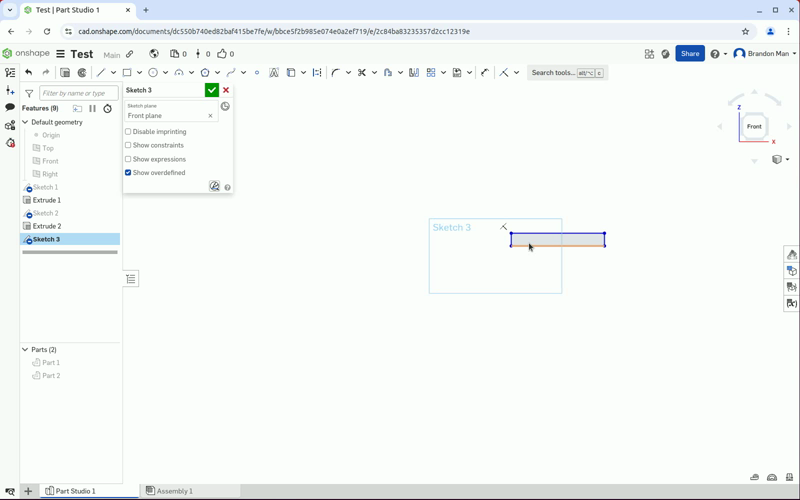
scroll(6)
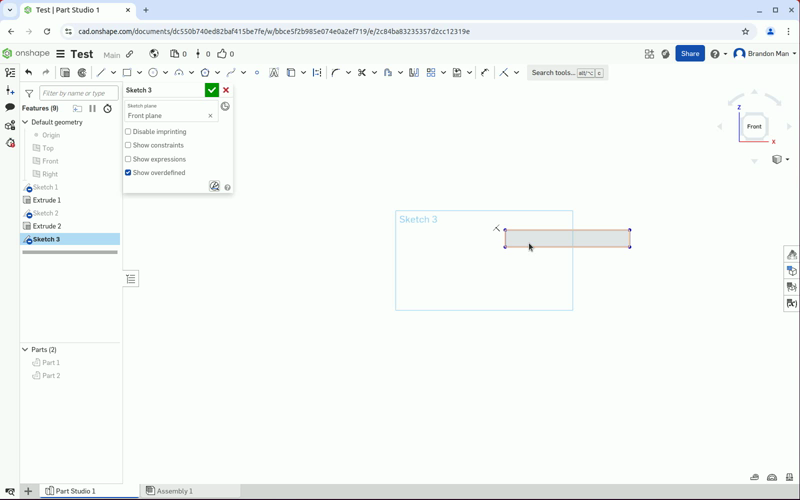
scroll(6)
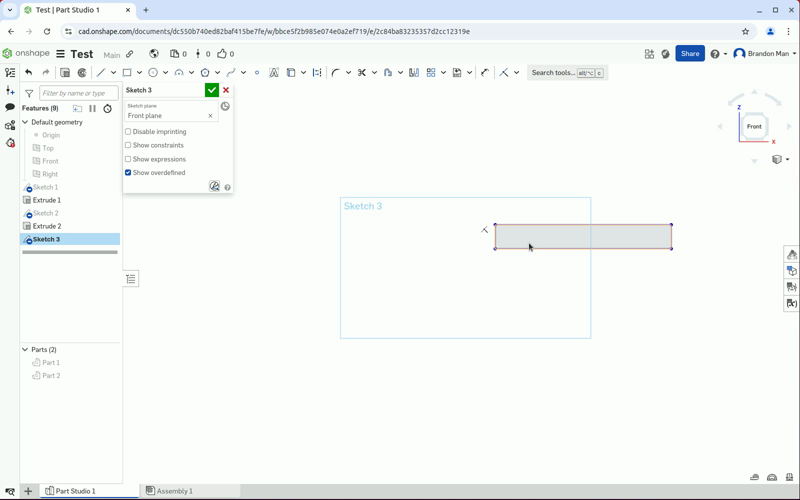
scroll(6)
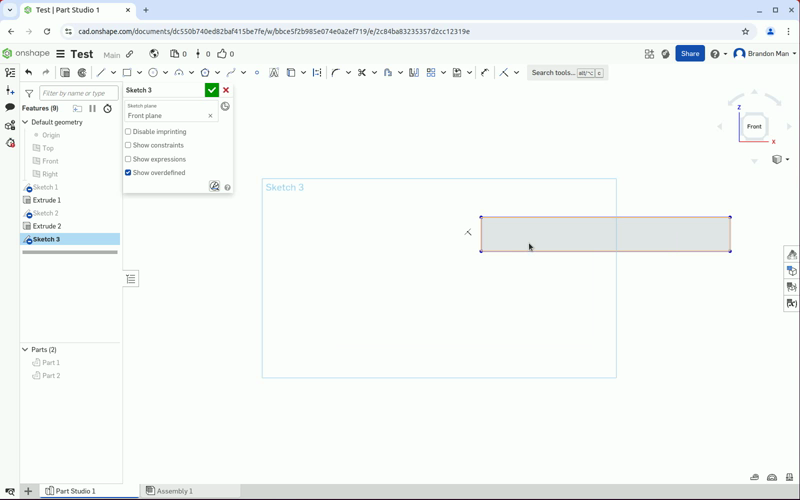
scroll(6)
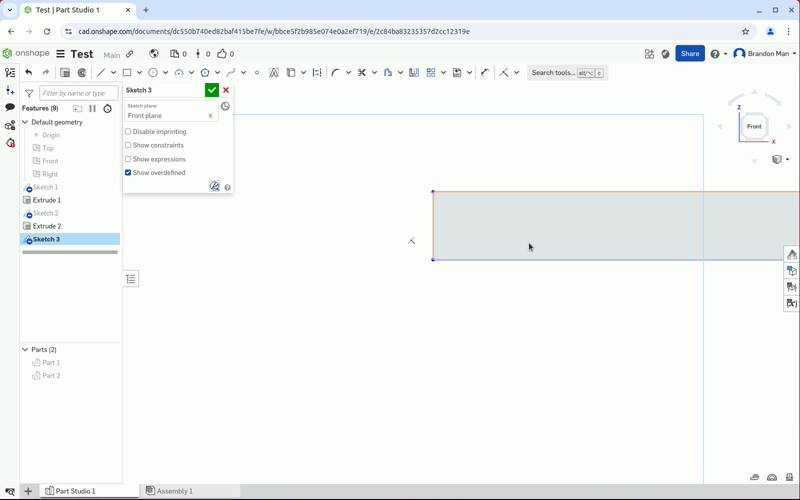
click(529, 242)
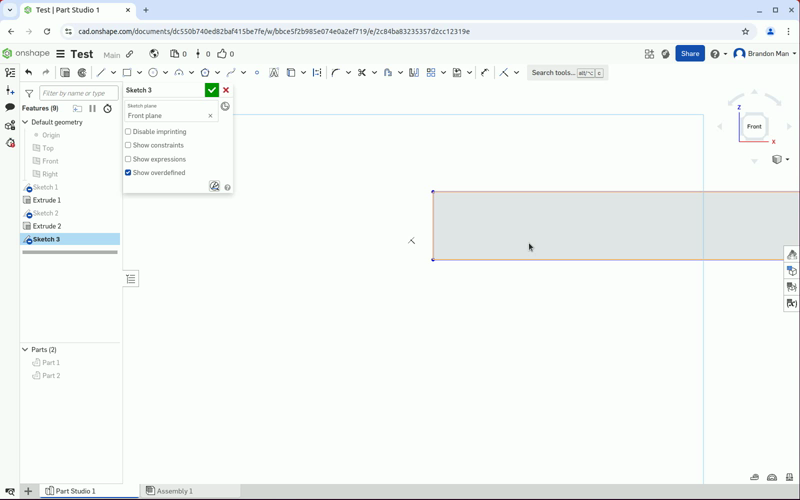
scroll(-6)
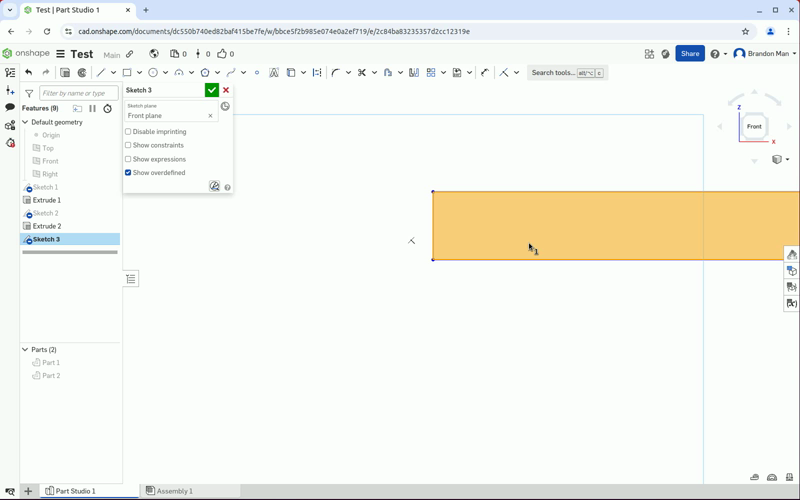
scroll(-6)
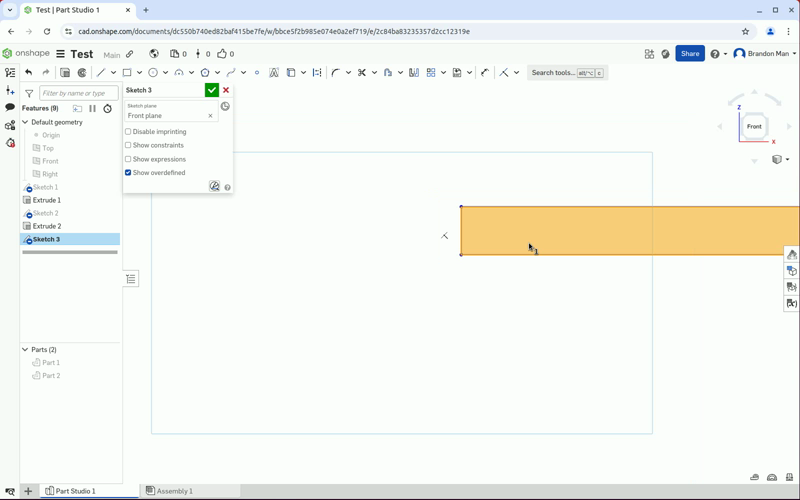
scroll(-6)
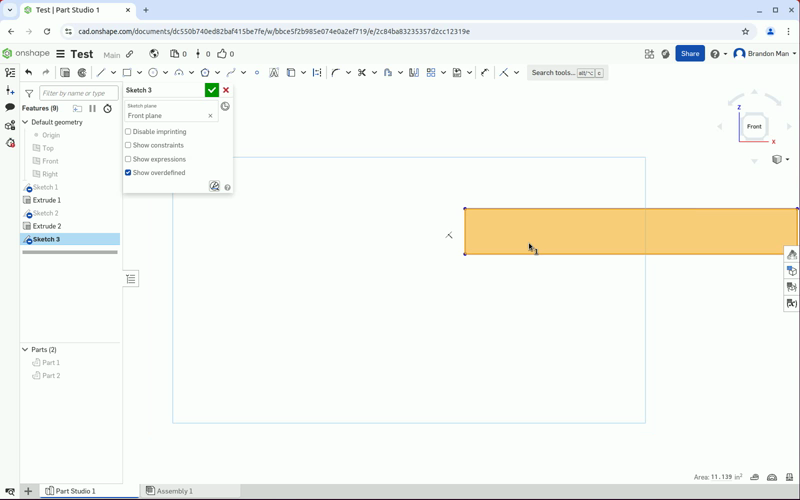
scroll(-6)
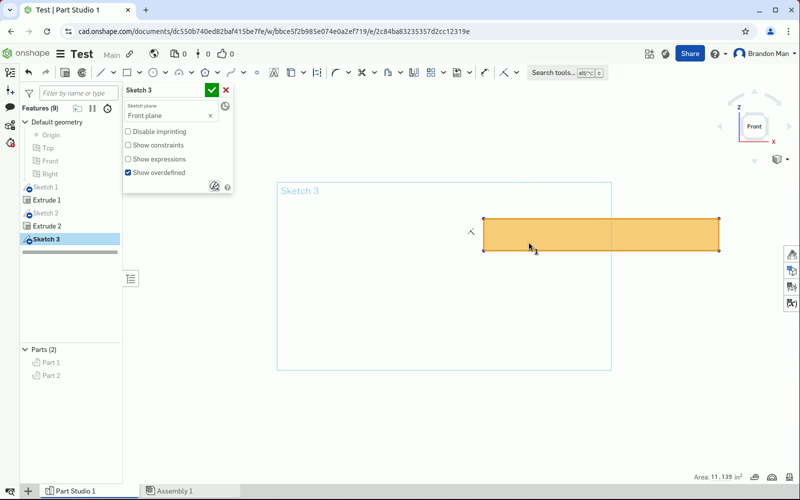
scroll(-6)
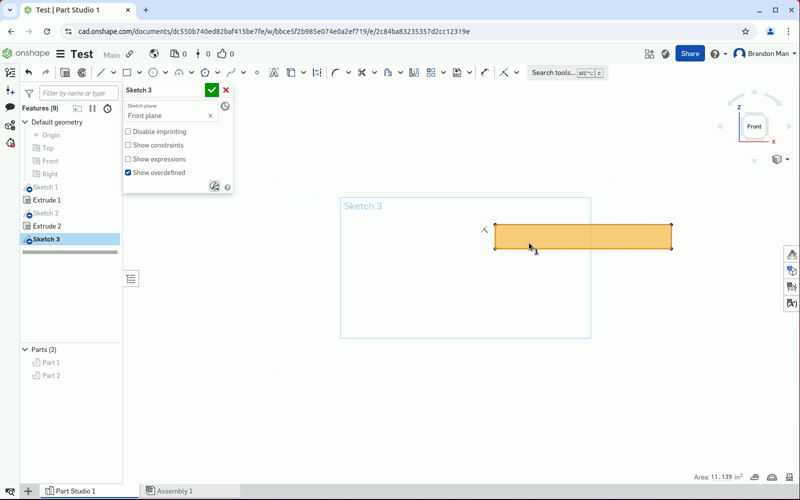
scroll(-6)
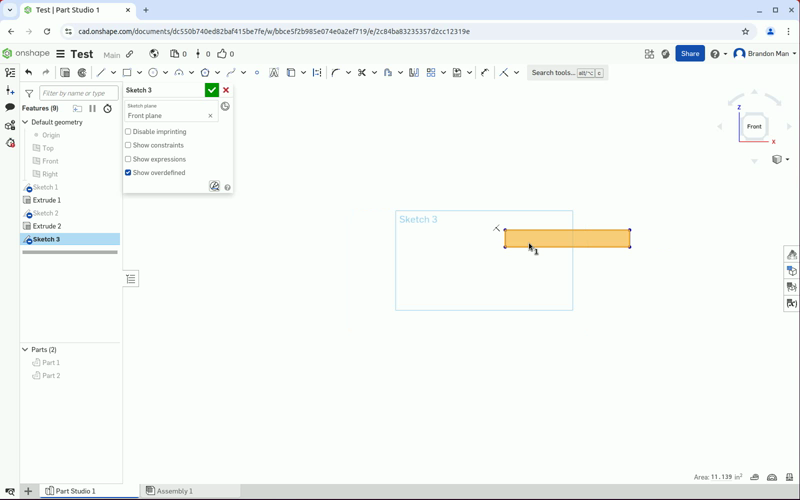
scroll(-6)
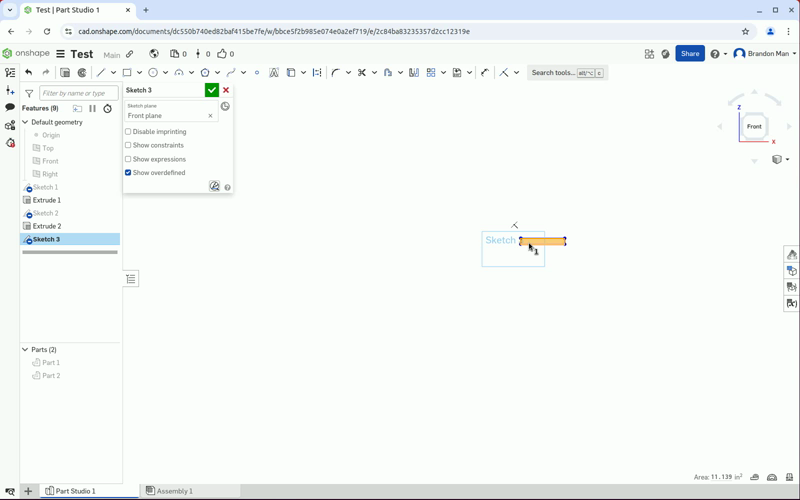
mouse_move(73, 352)
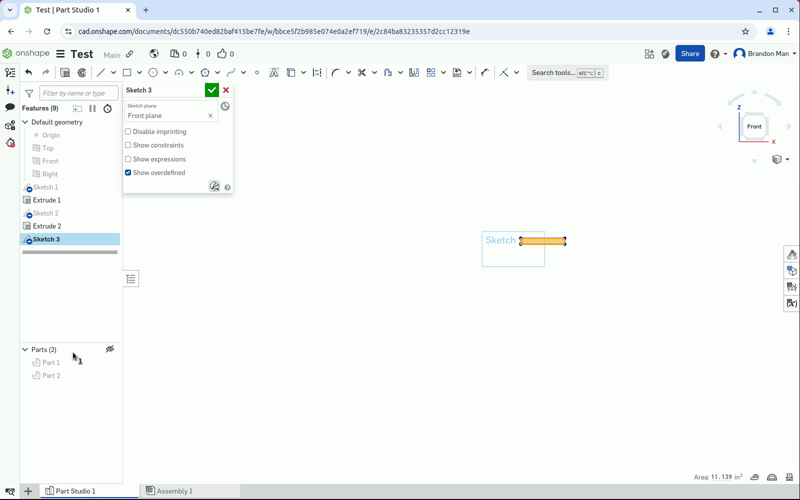
key(shift+y)
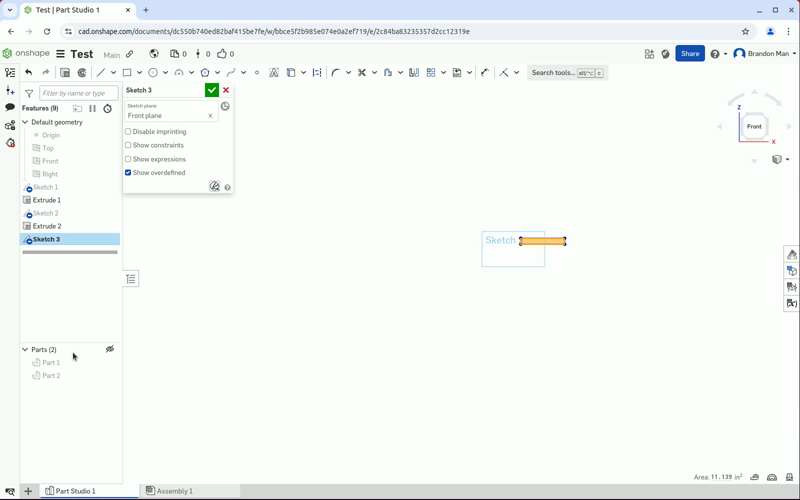
key(shift+e)
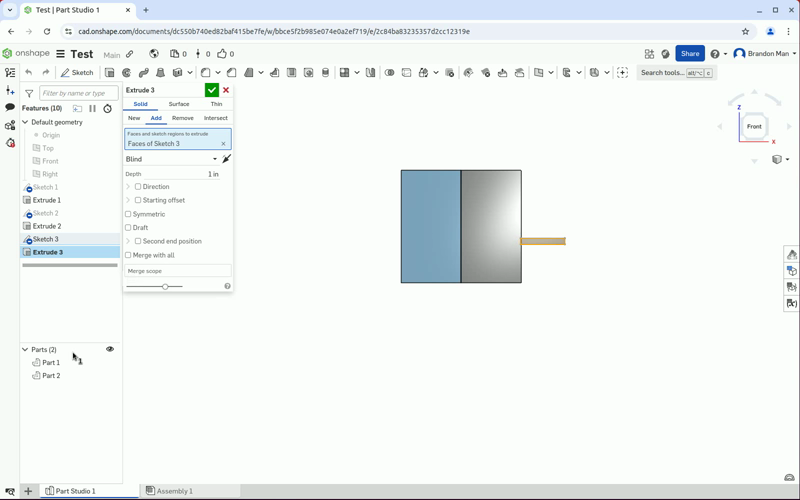
mouse_move(143, 106)
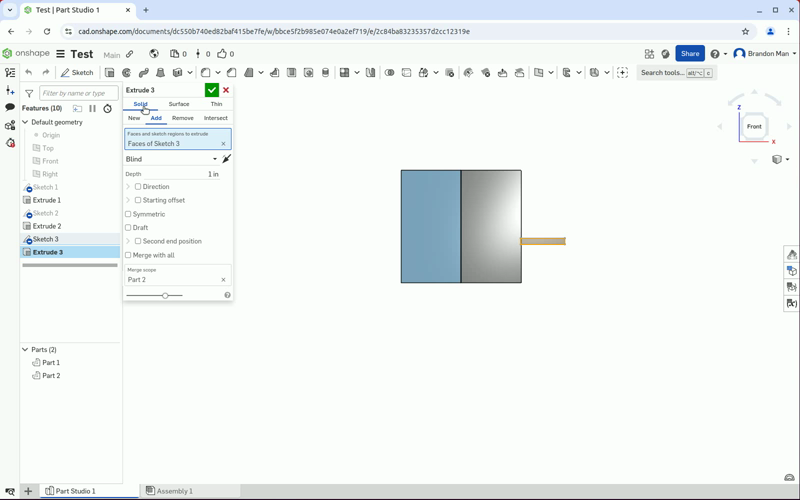
click(143, 106)
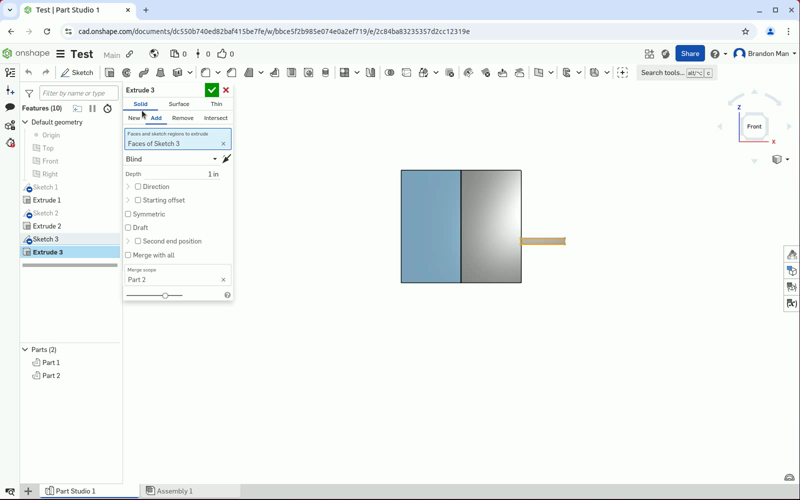
mouse_move(137, 120)
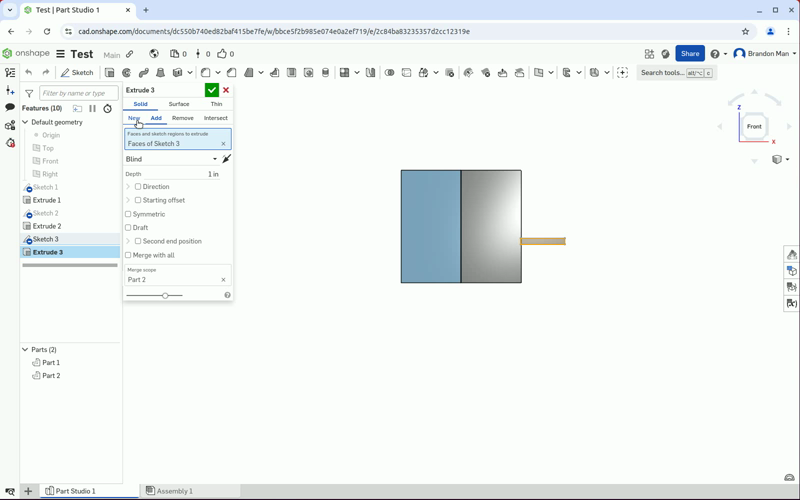
click(137, 120)
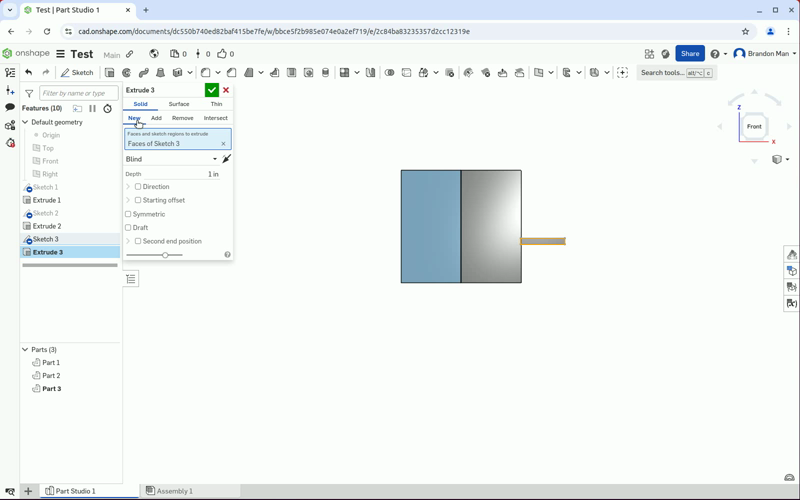
key(tab, 4)
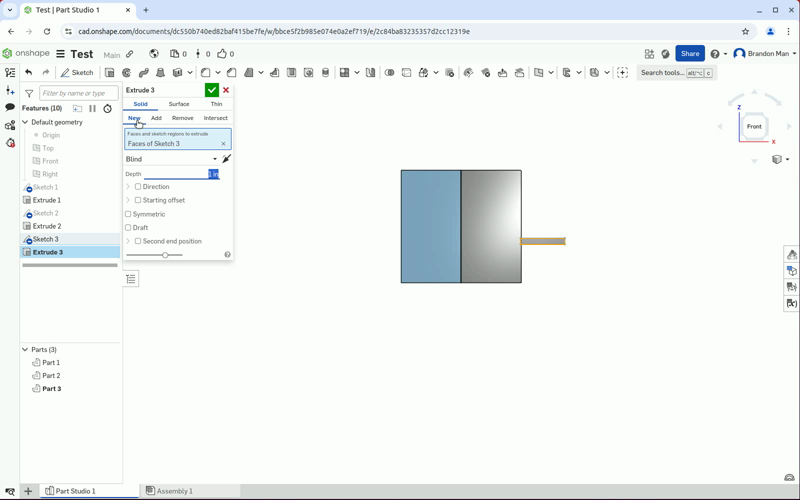
text(12.036)
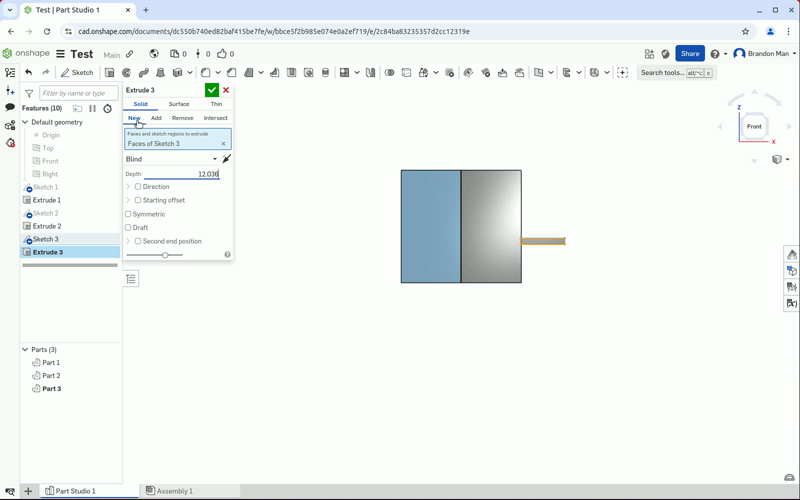
key(tab, 3)
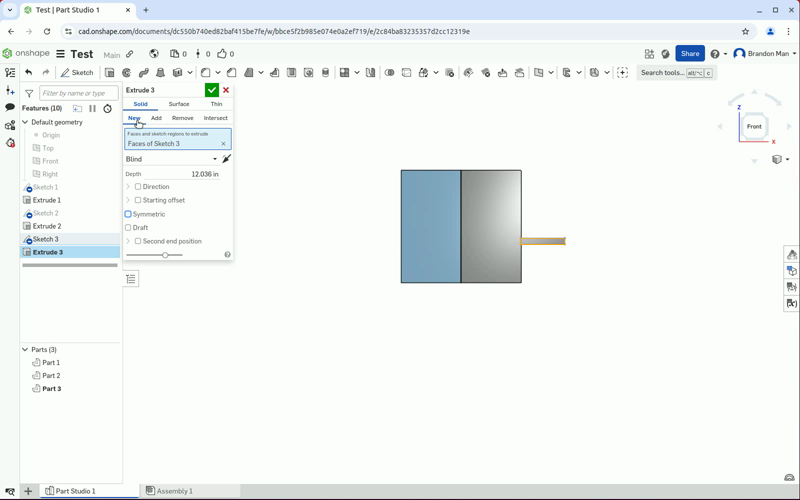
key(space)
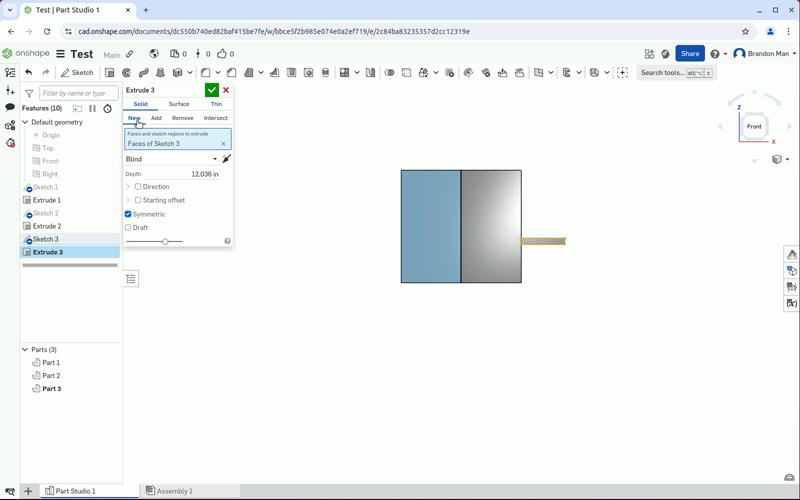
key(enter)
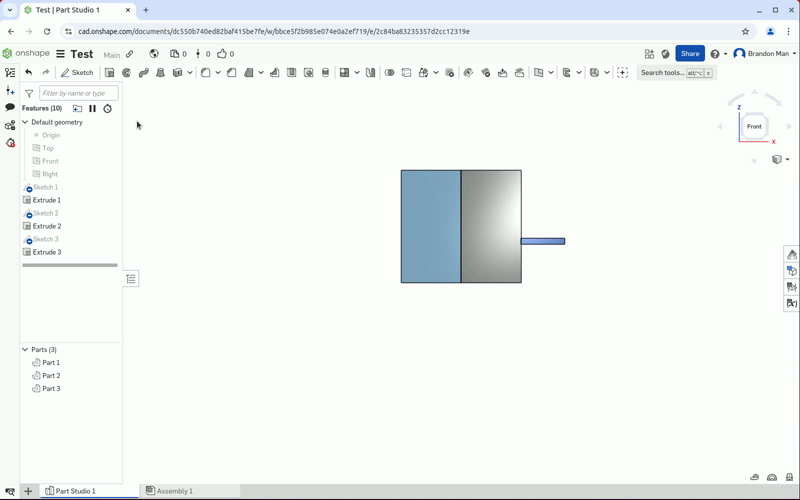
key(shift+h)
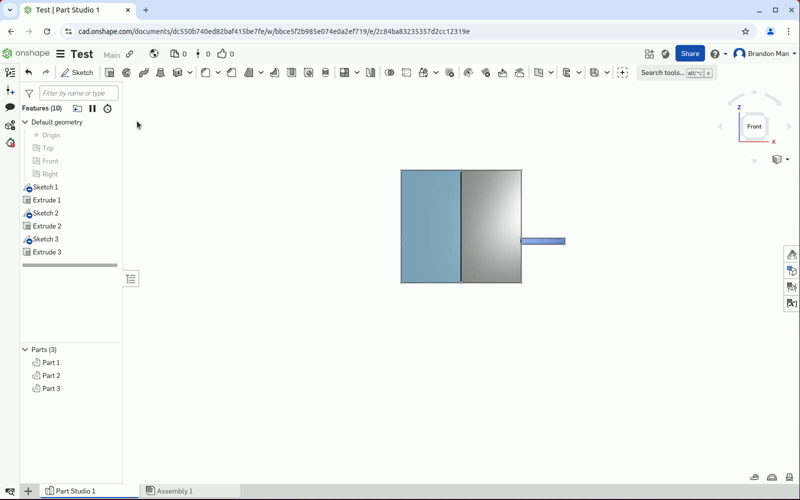
key(shift+h)
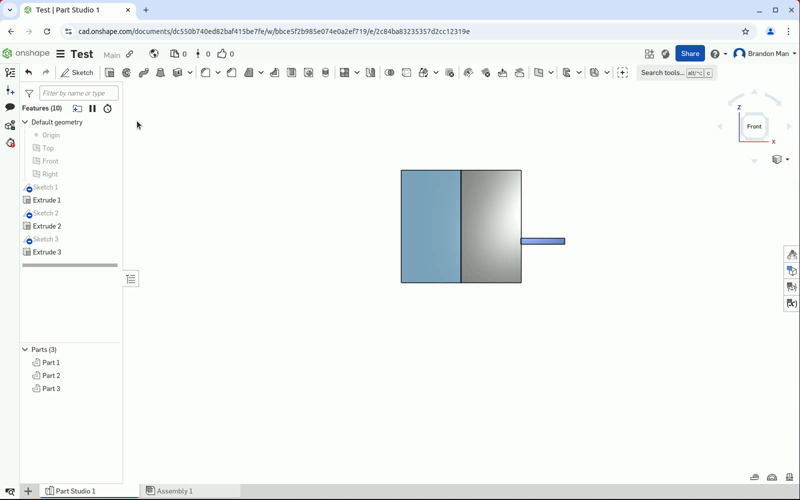
mouse_move(73, 189)
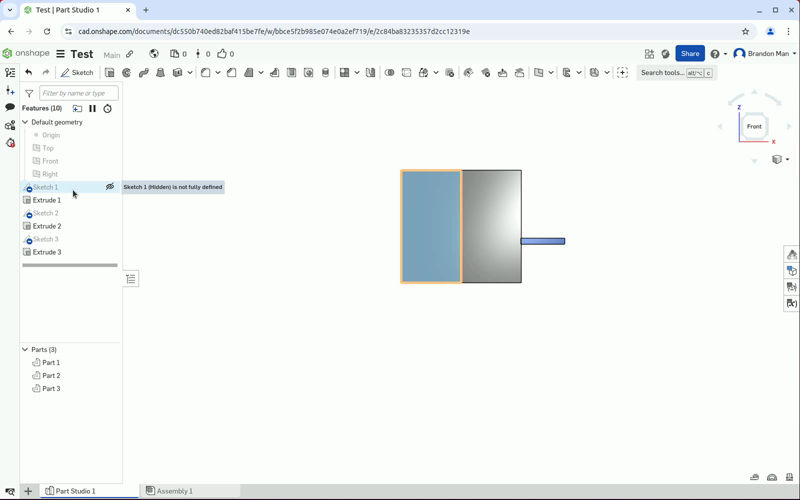
click(73, 189)
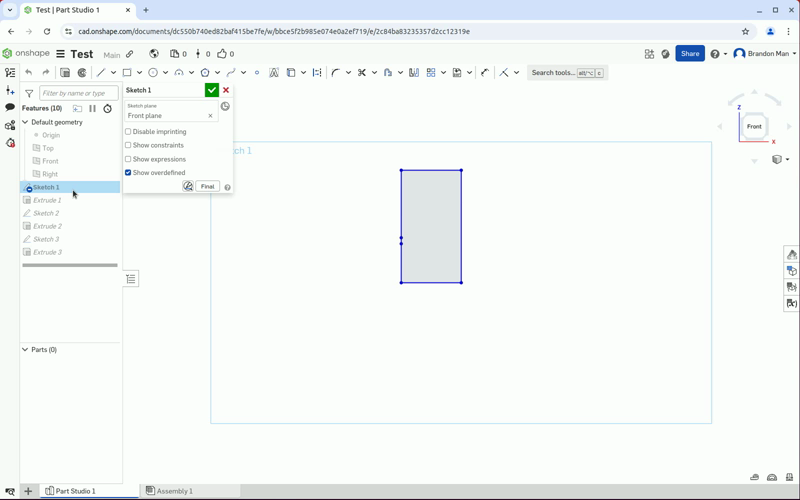
mouse_move(229, 92)
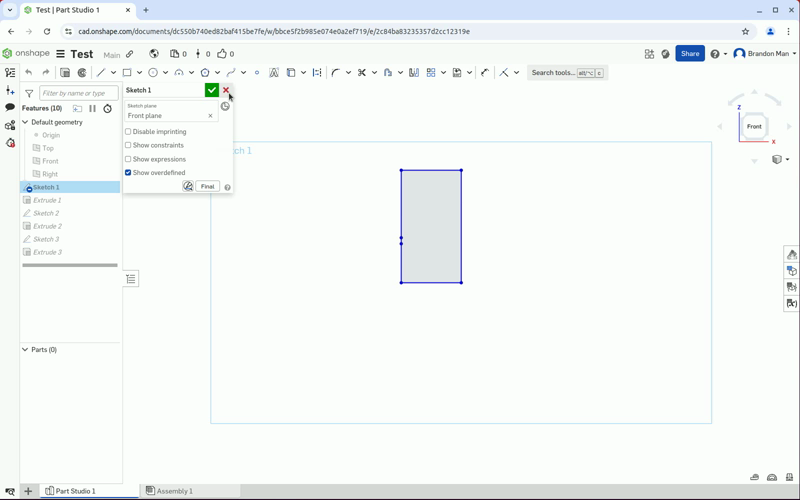
click(229, 92)
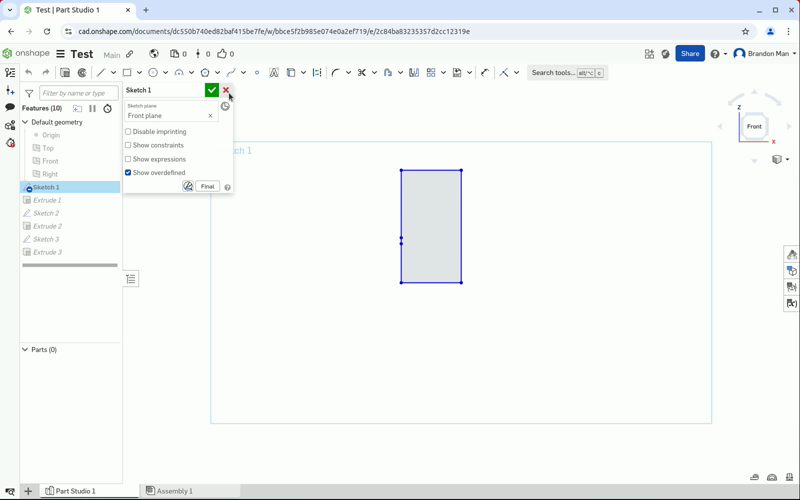
key(shift+s)
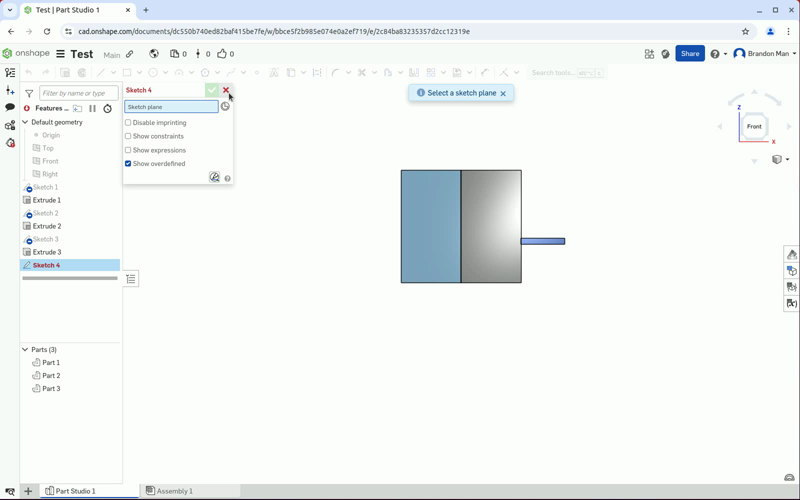
mouse_move(73, 163)
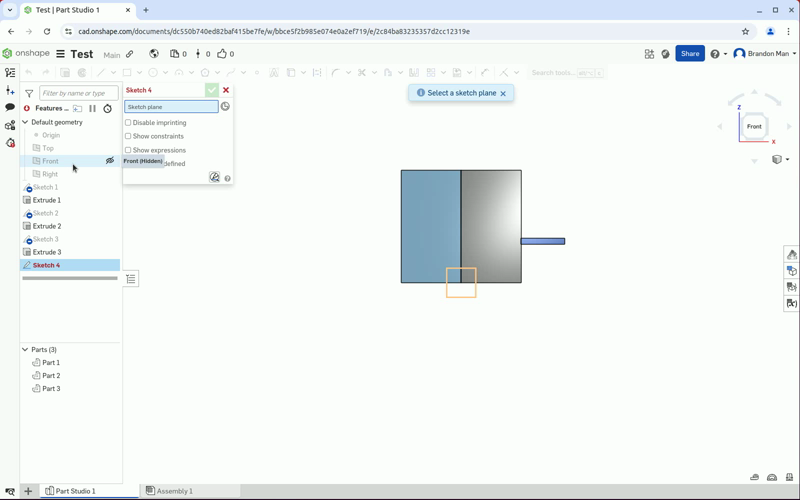
click(73, 163)
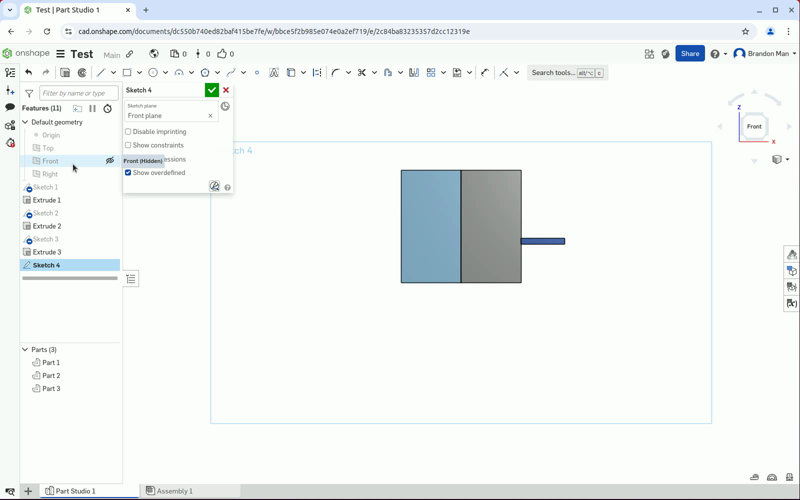
mouse_move(73, 352)
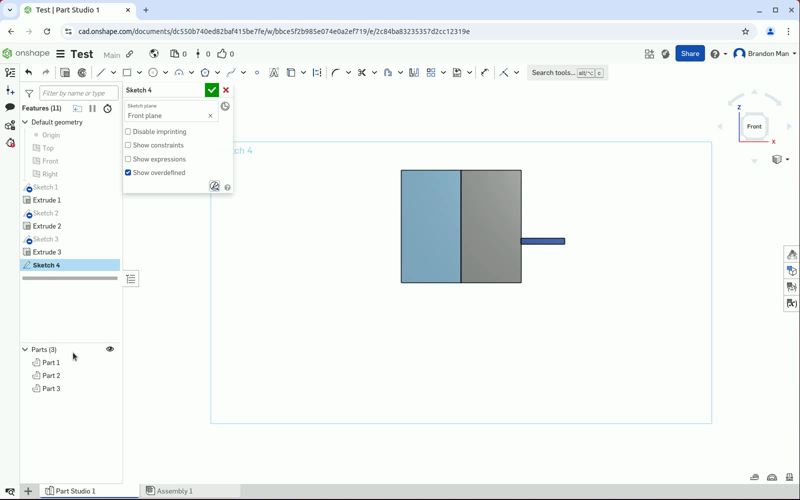
key(y)
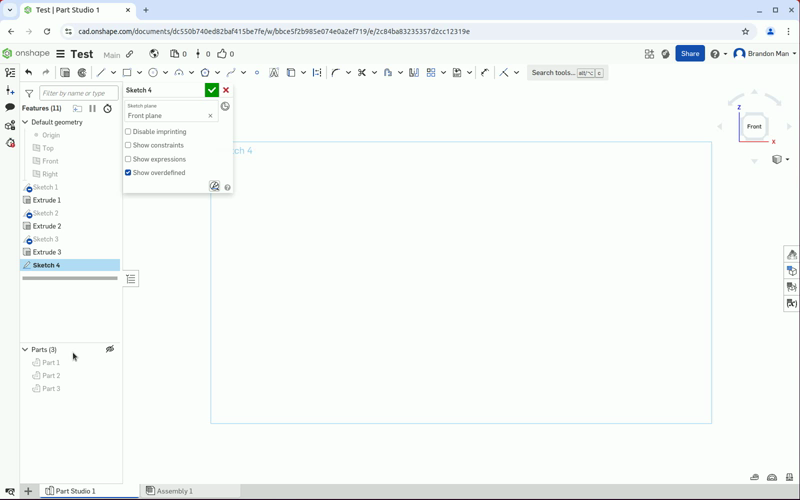
key(l)
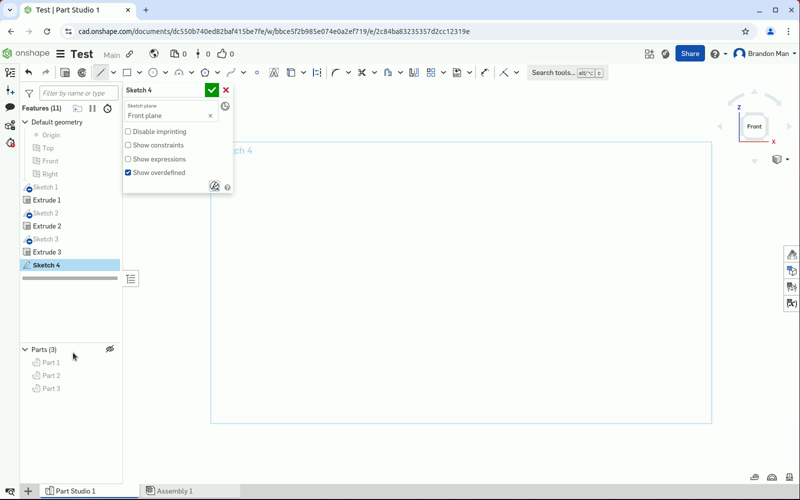
key_down(shift)
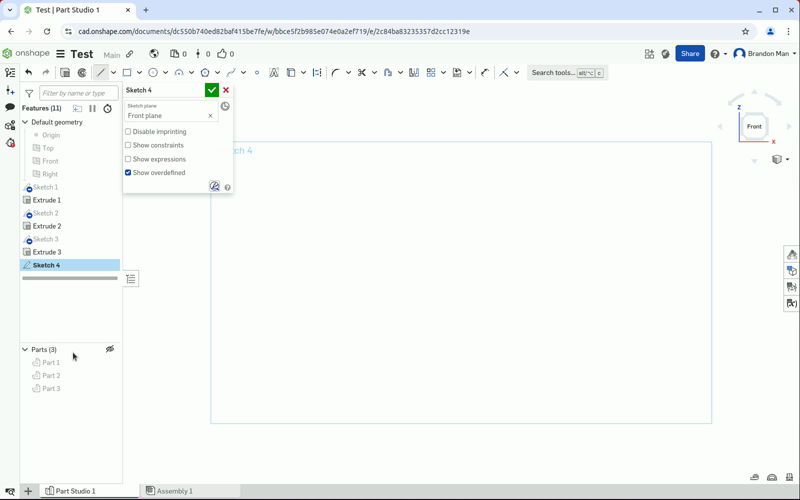
mouse_move(356, 244)
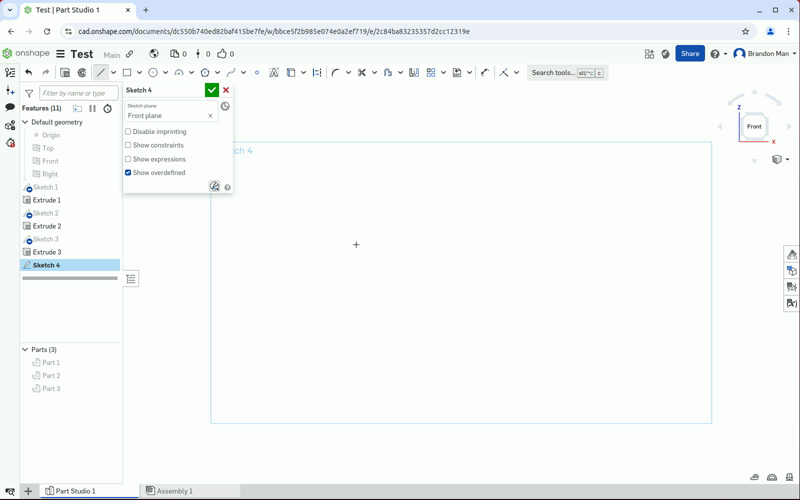
click(356, 244)
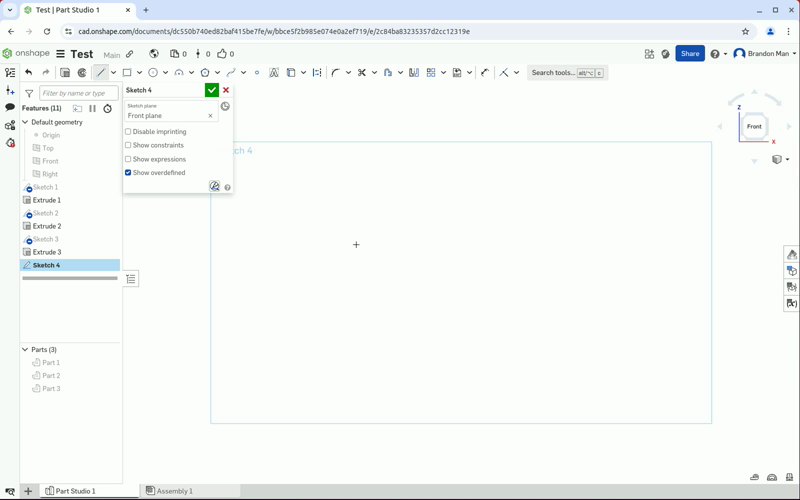
key_up(shift)
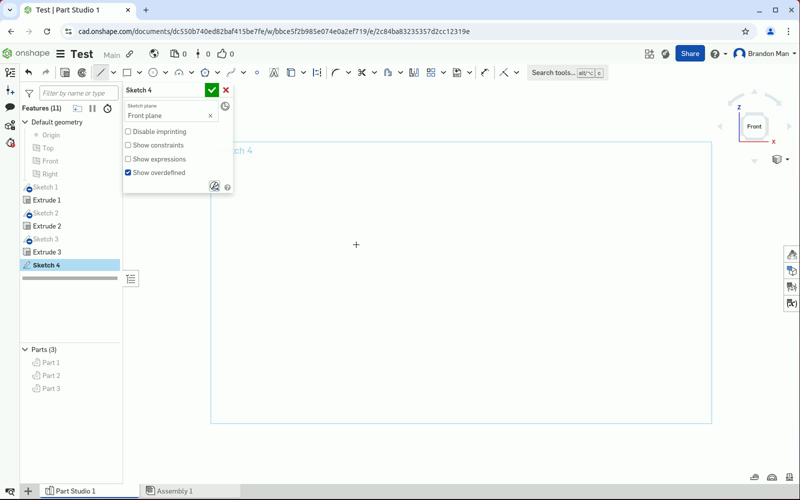
key_down(shift)
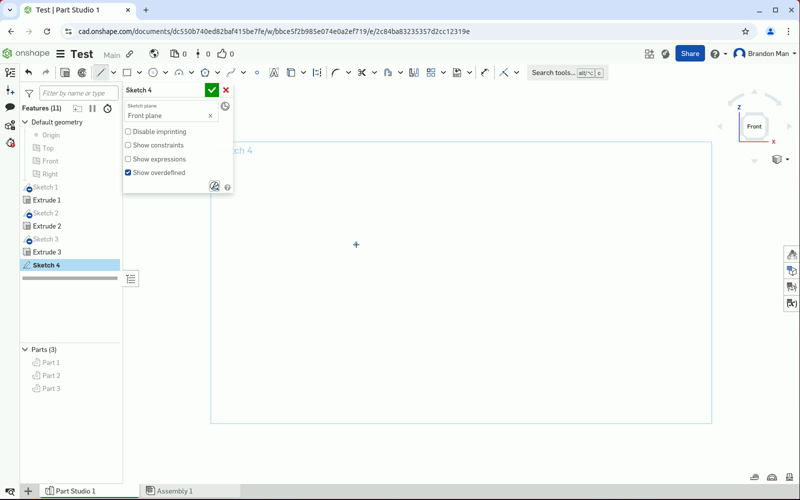
mouse_move(386, 244)
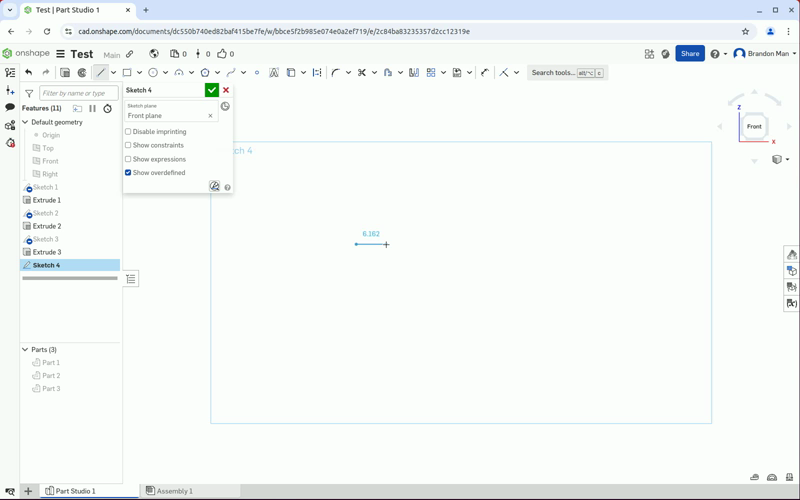
mouse_move(400, 244)
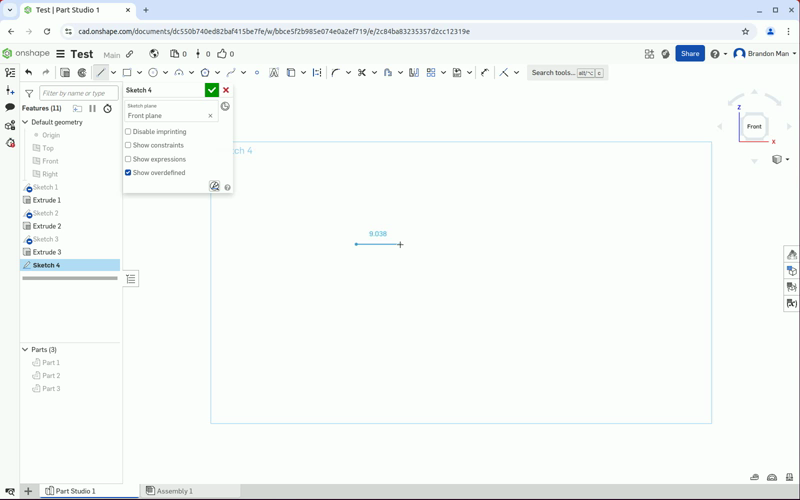
click(400, 244)
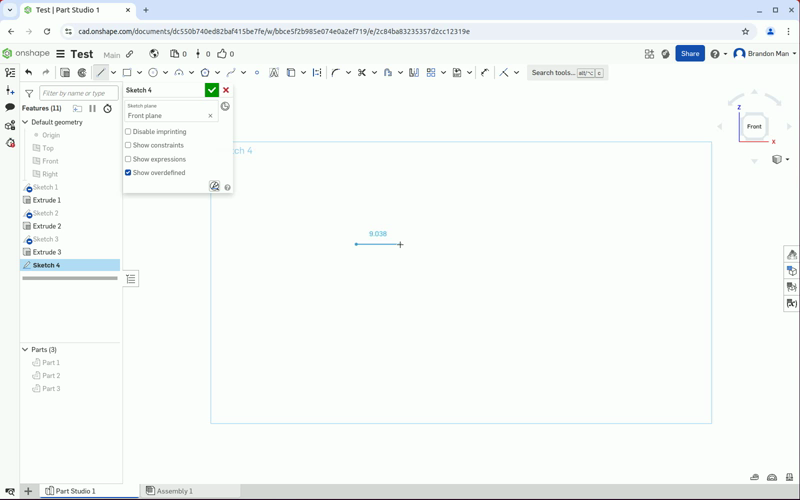
key_up(shift)
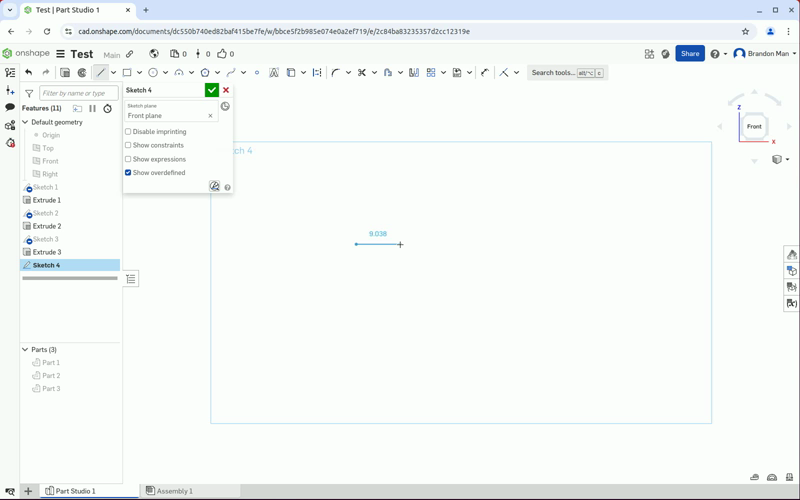
key_down(shift)
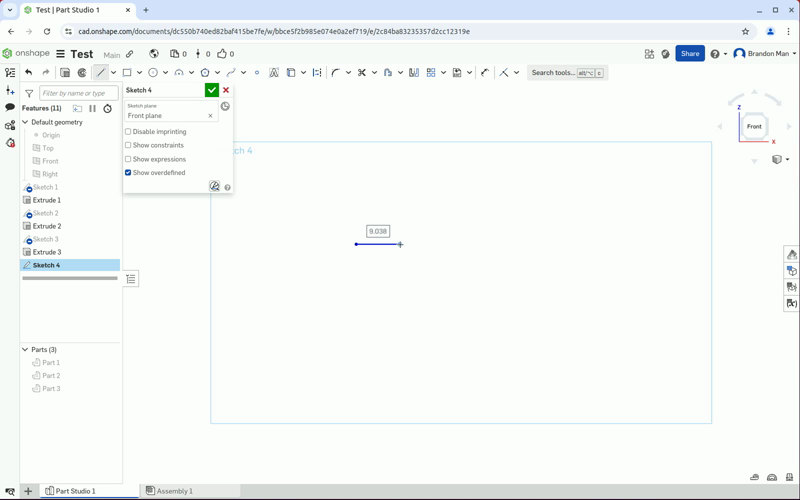
mouse_move(430, 244)
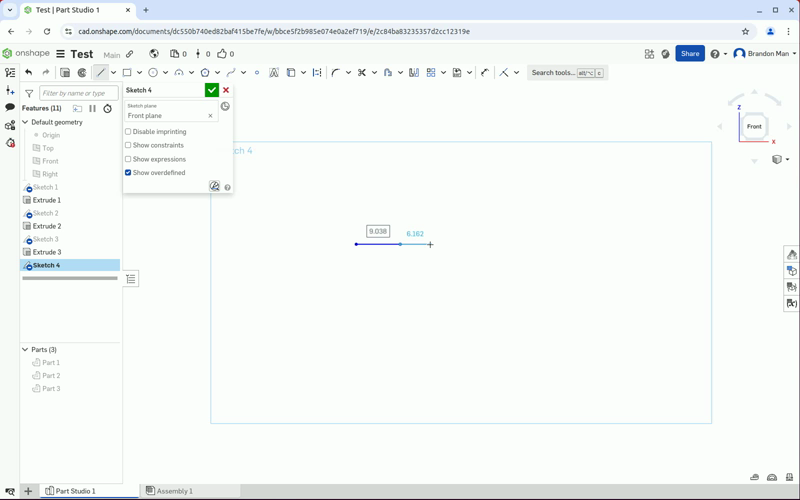
mouse_move(400, 238)
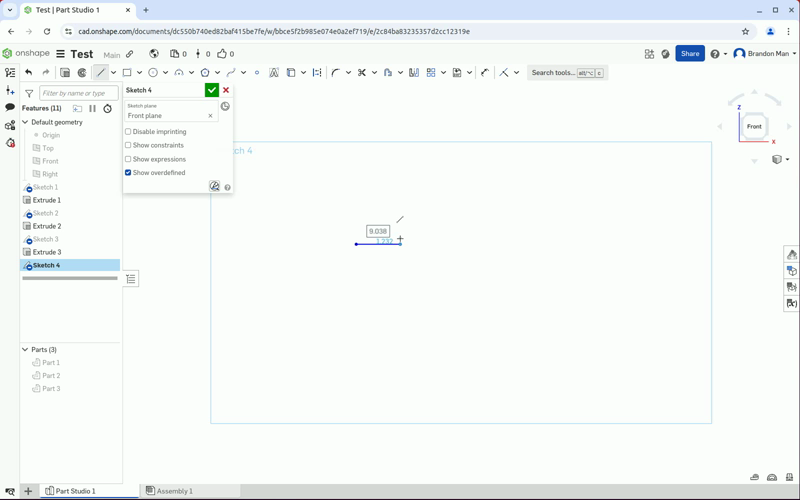
scroll(6)
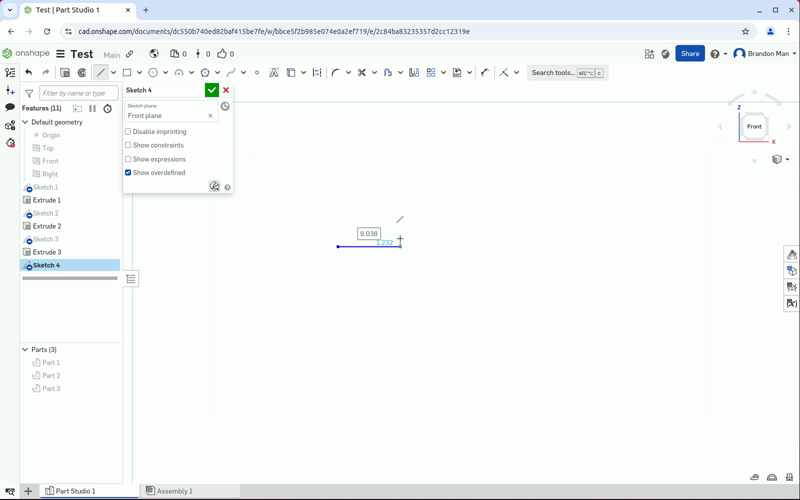
scroll(6)
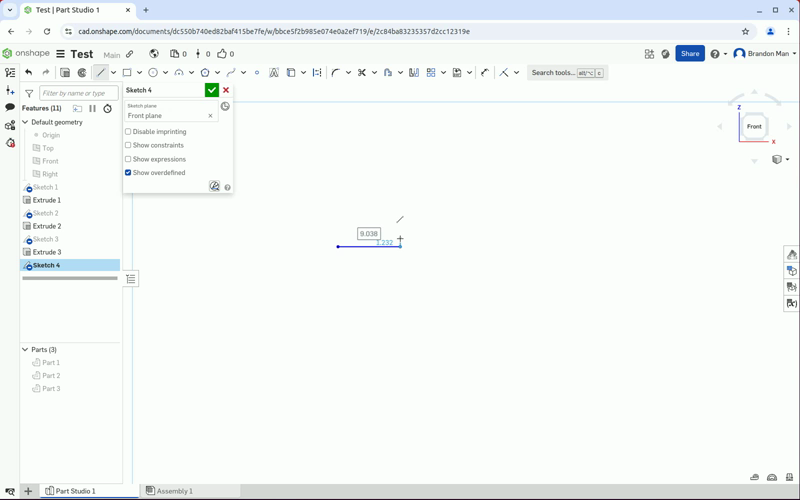
scroll(6)
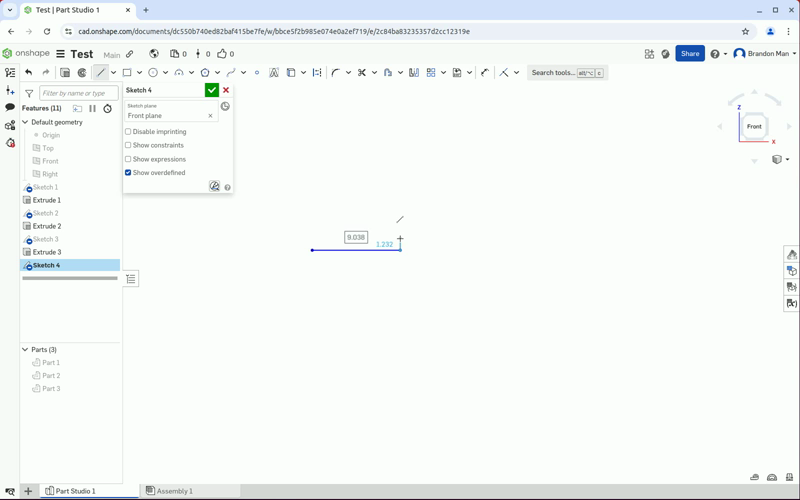
scroll(6)
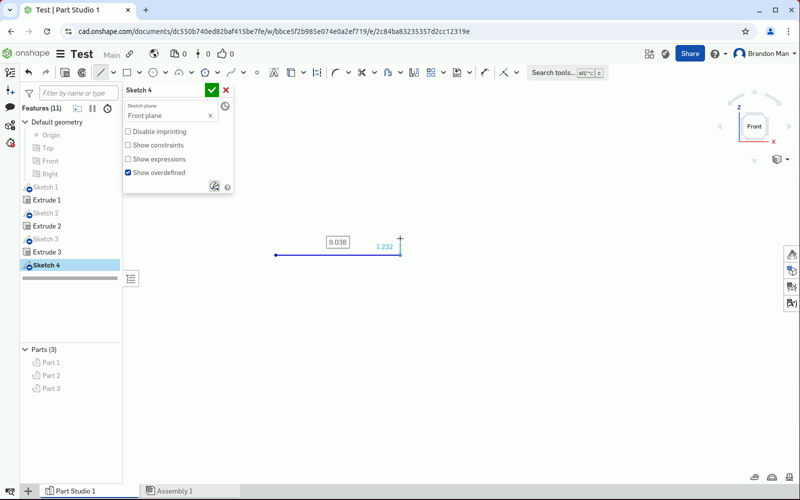
scroll(6)
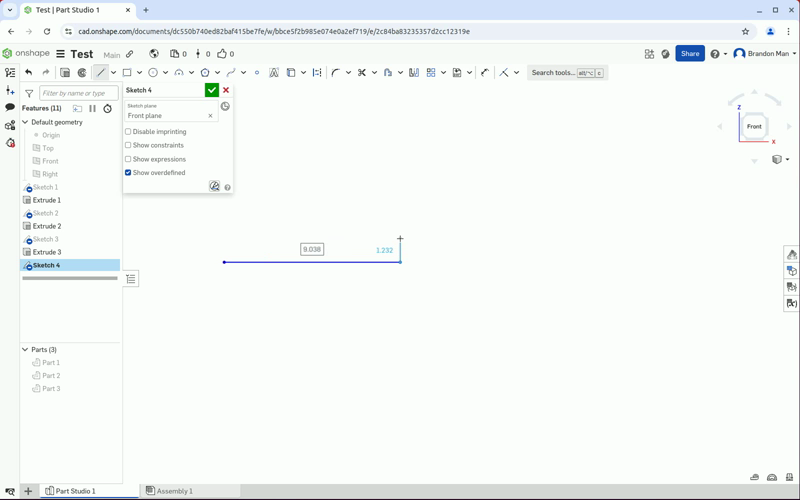
scroll(6)
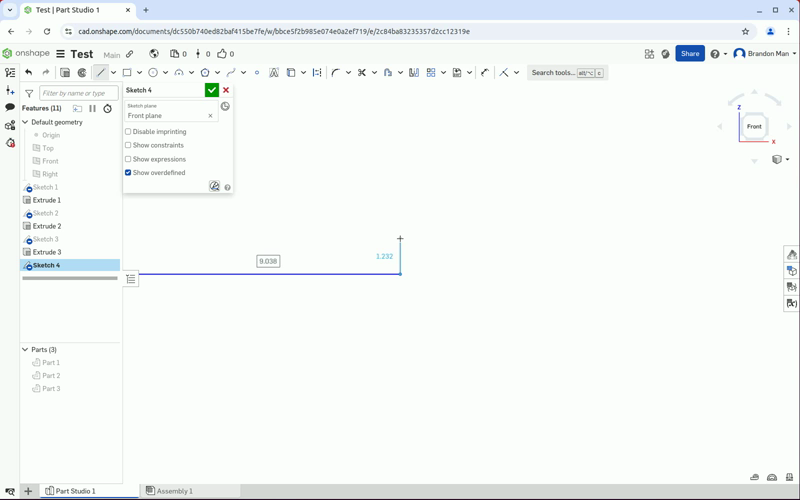
scroll(6)
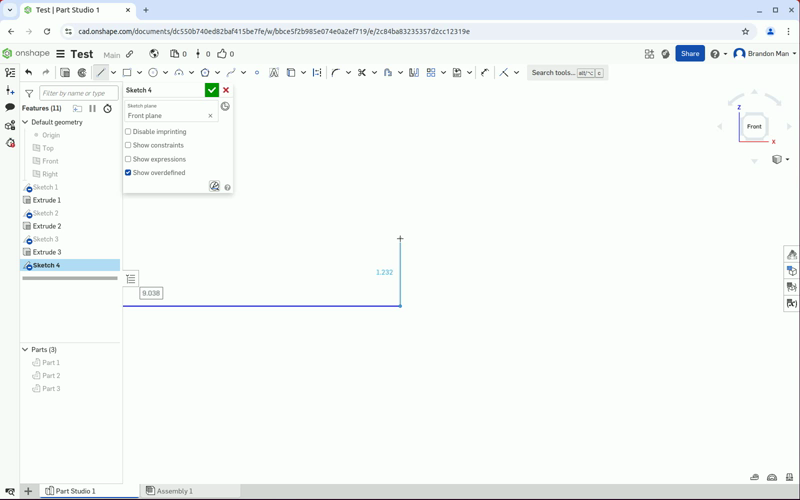
click(400, 238)
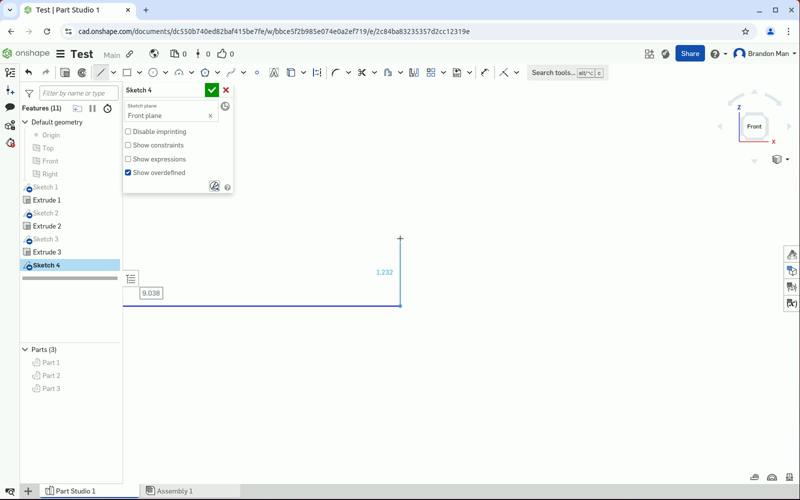
scroll(-6)
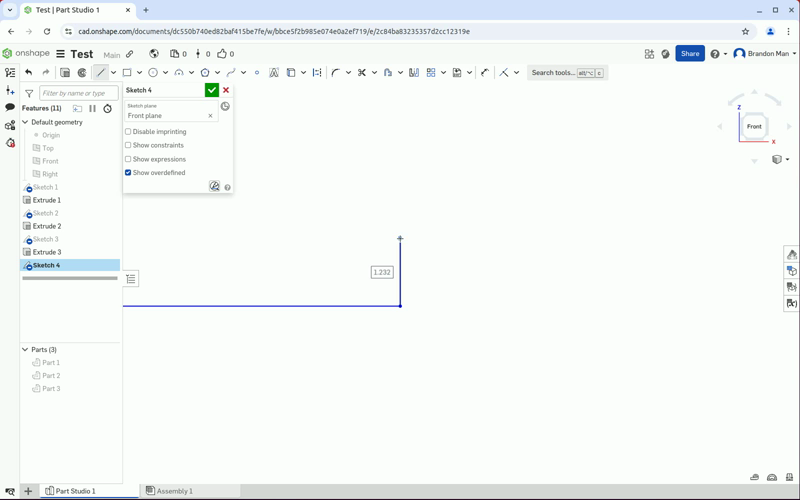
scroll(-6)
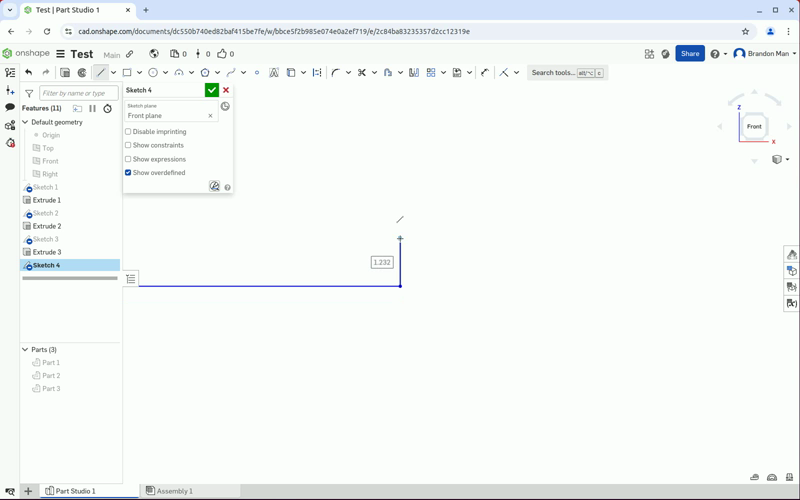
scroll(-6)
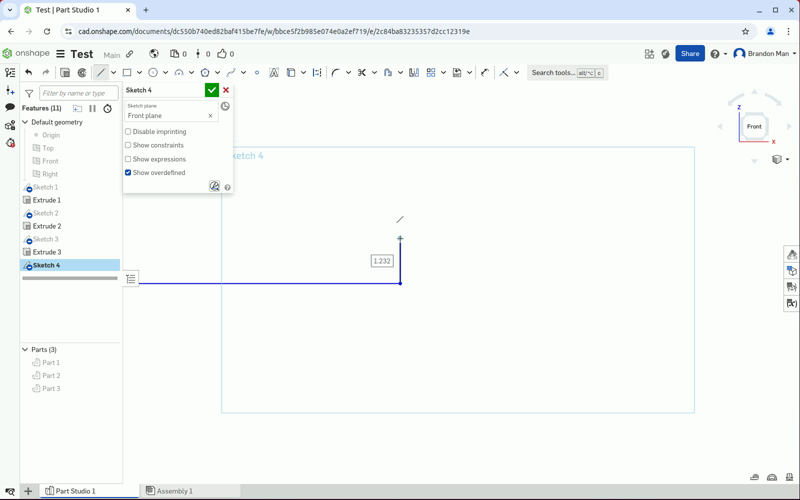
scroll(-6)
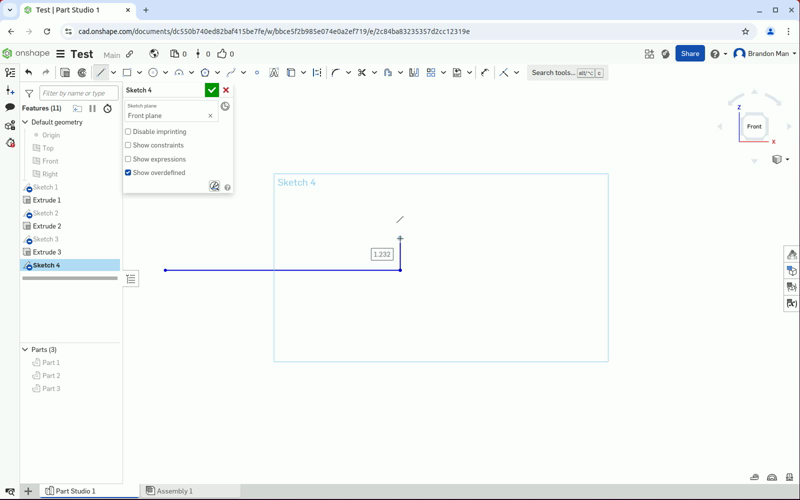
scroll(-6)
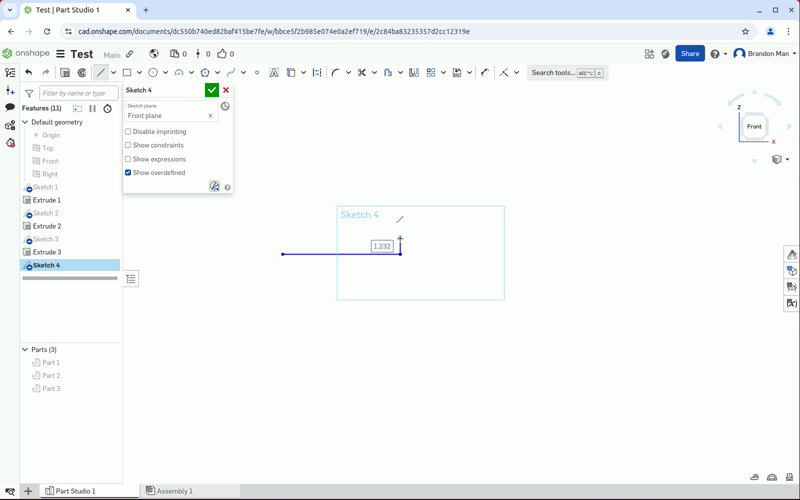
scroll(-6)
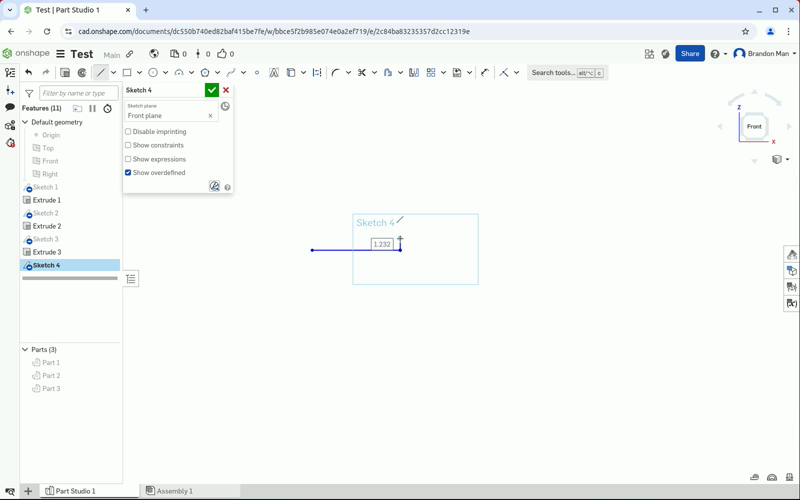
scroll(-6)
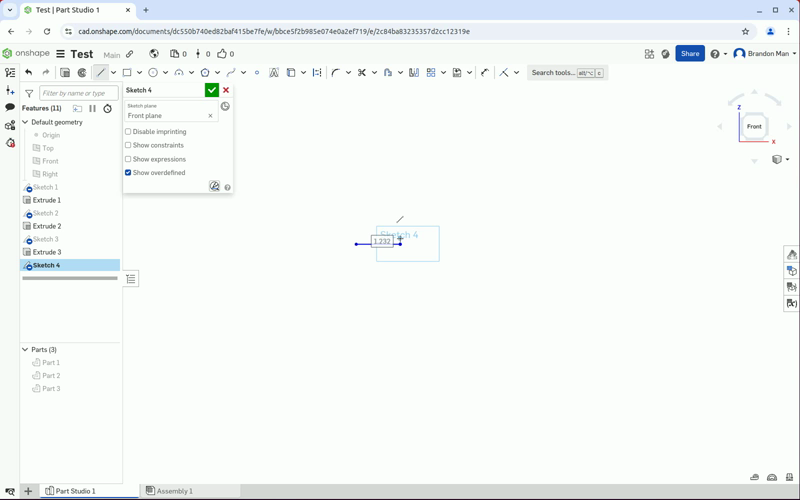
key_up(shift)
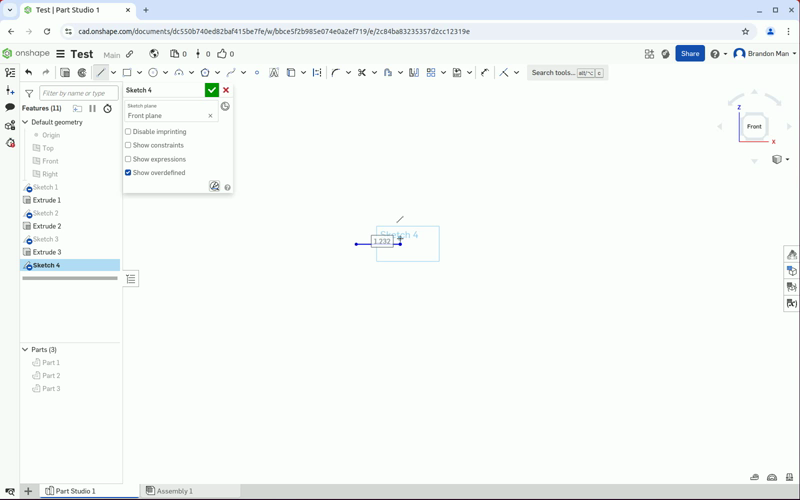
key_down(shift)
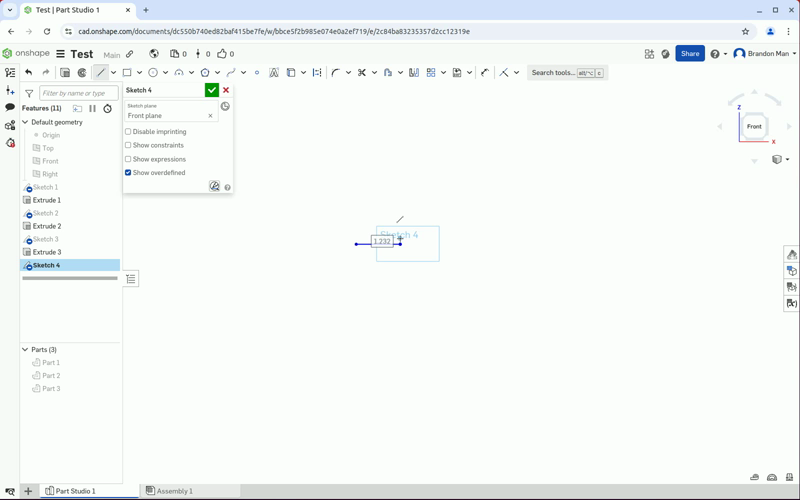
mouse_move(430, 238)
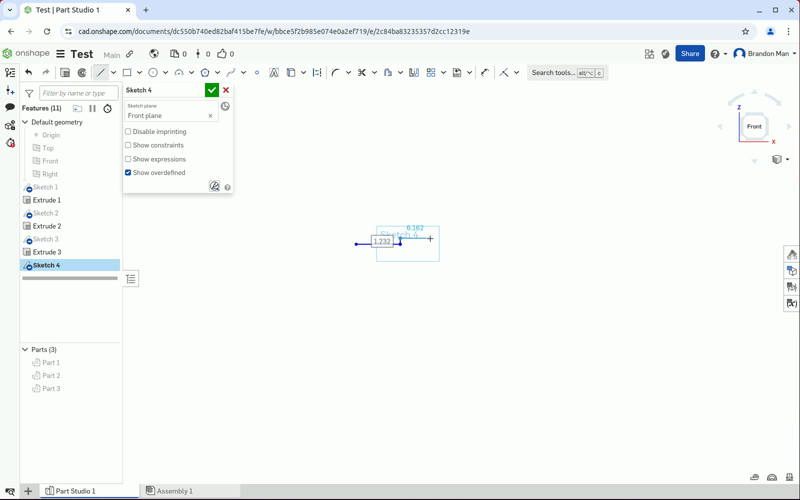
mouse_move(356, 238)
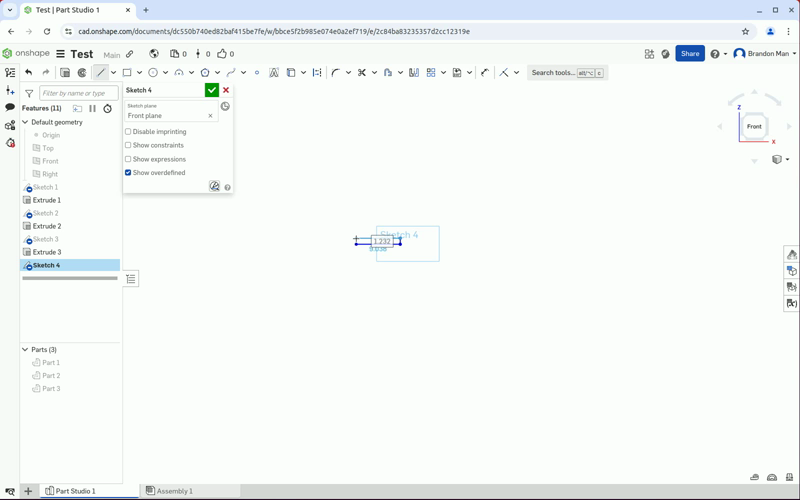
click(356, 238)
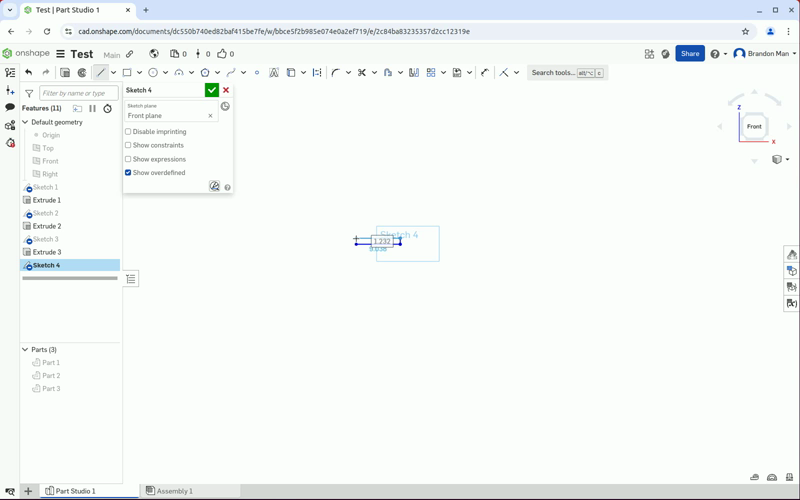
key_up(shift)
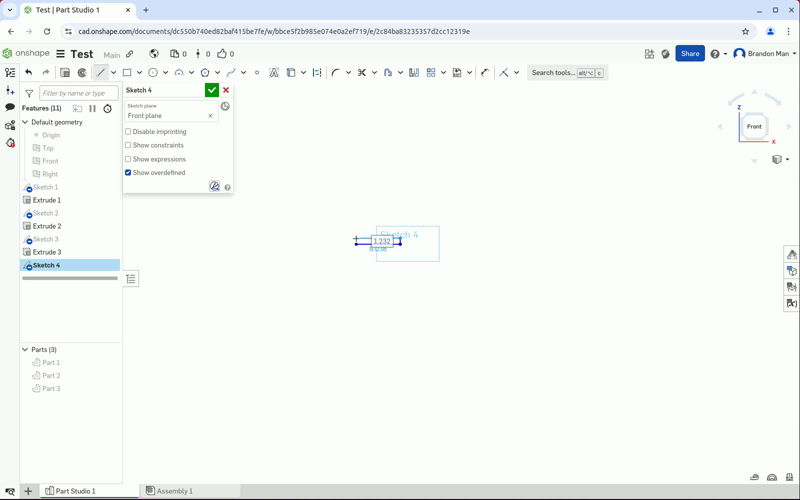
mouse_move(386, 238)
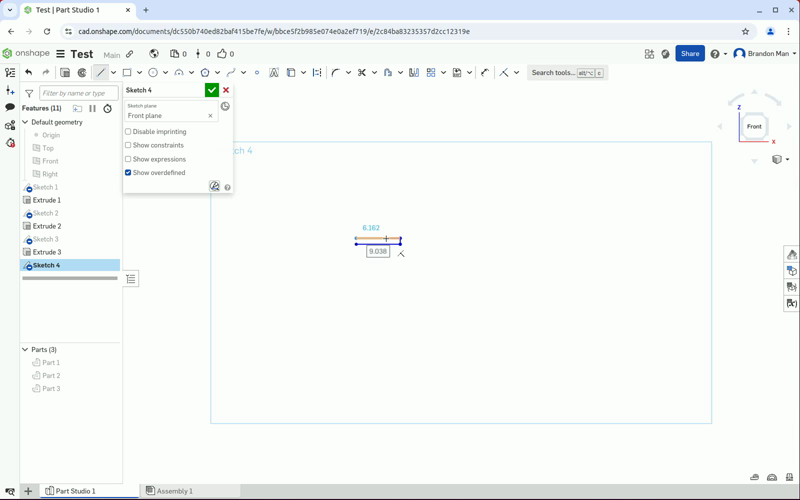
key_down(shift)
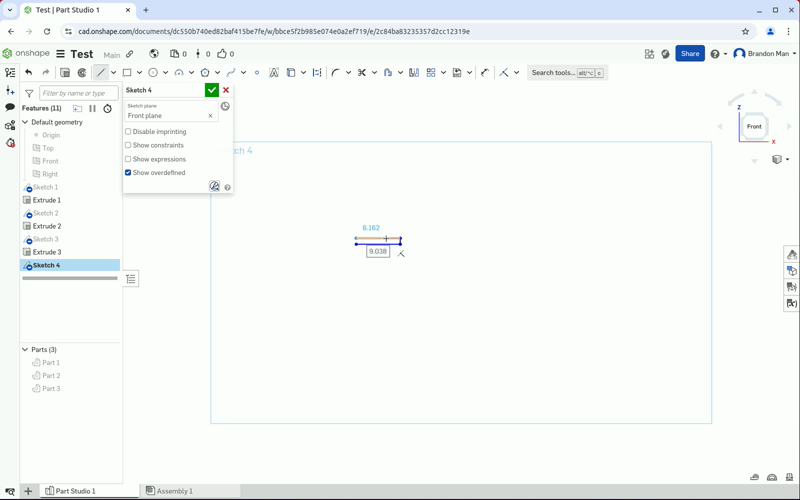
mouse_move(356, 244)
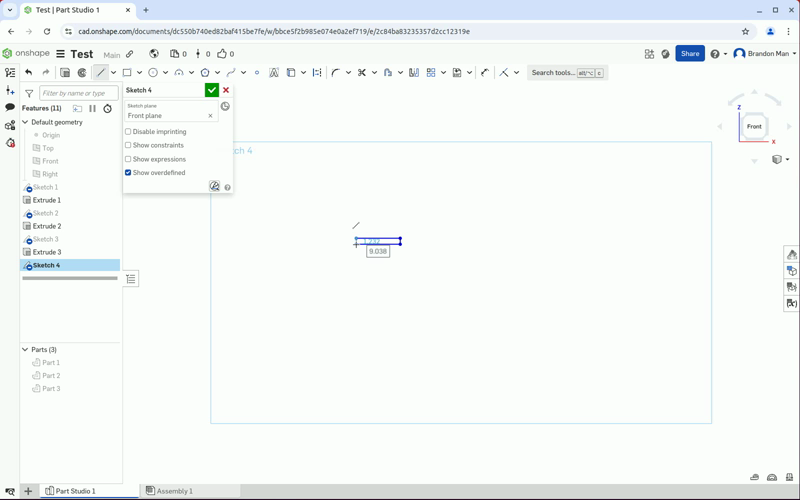
scroll(6)
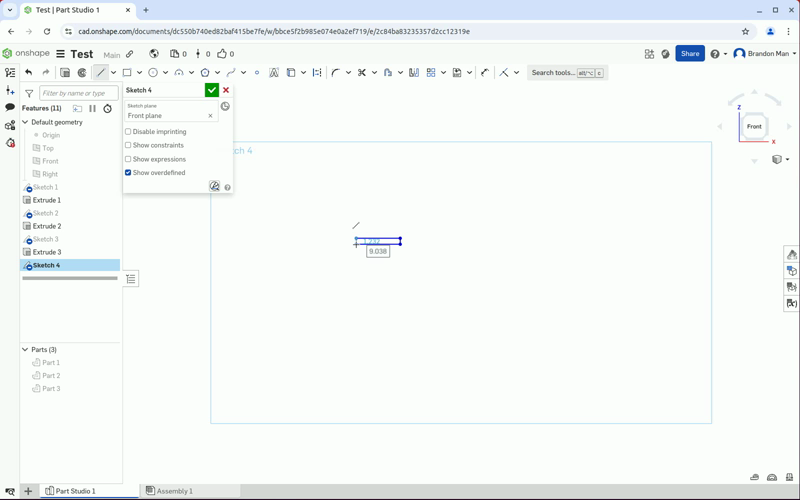
scroll(6)
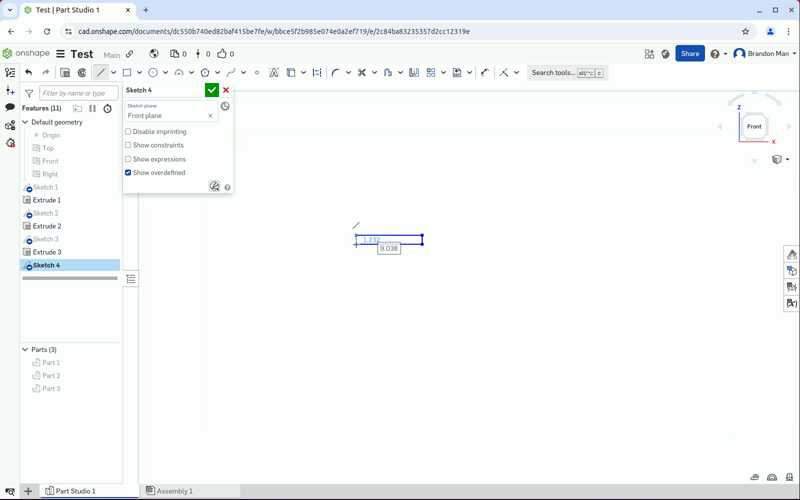
scroll(6)
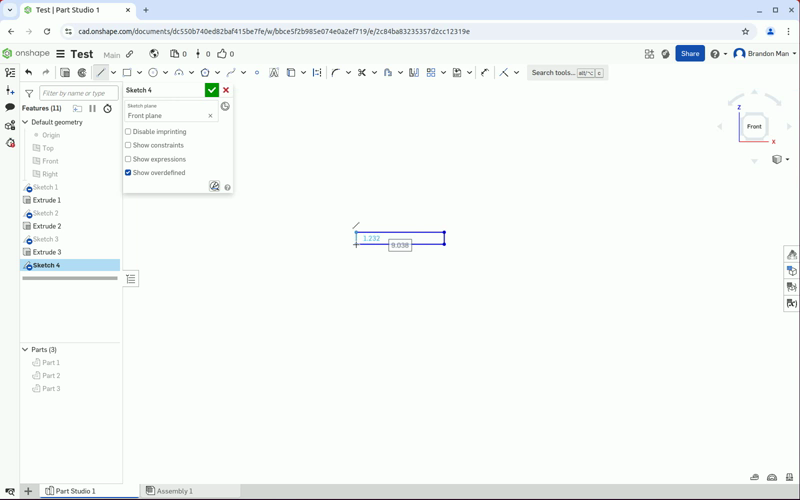
scroll(6)
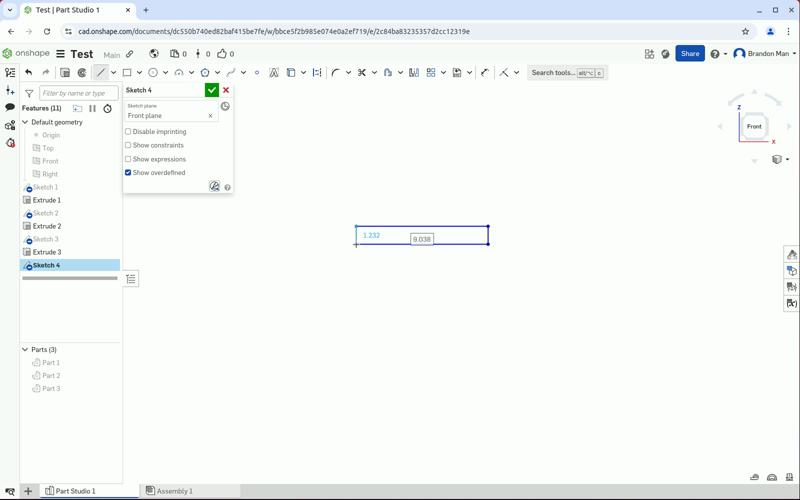
scroll(6)
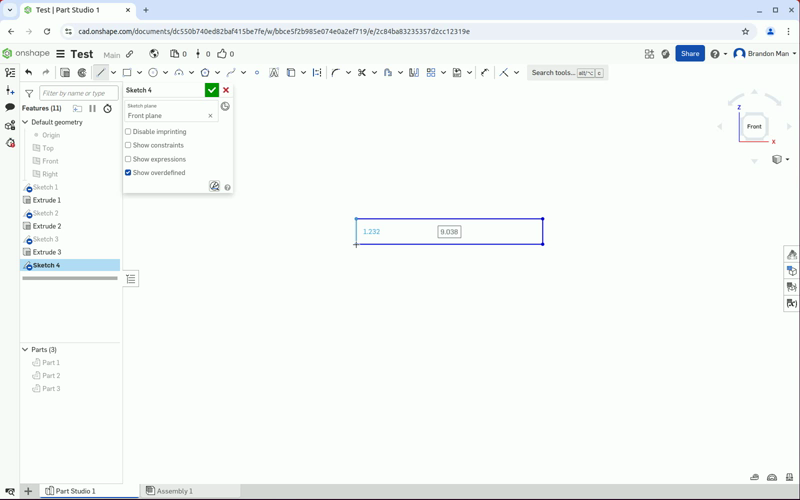
scroll(6)
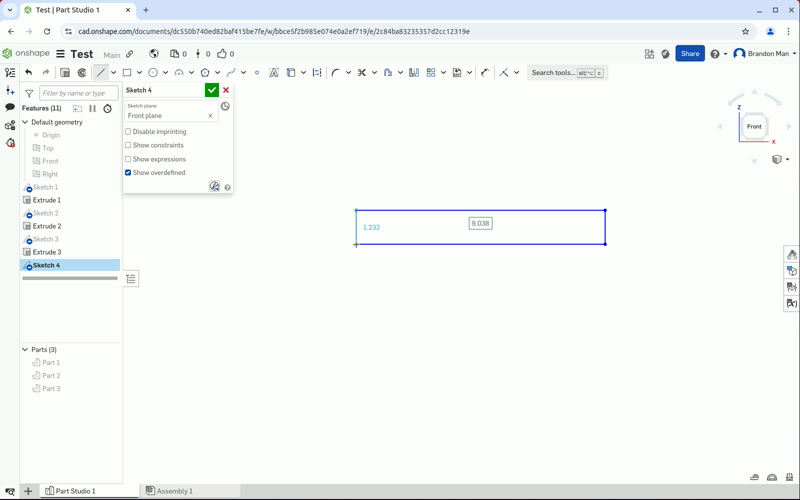
scroll(6)
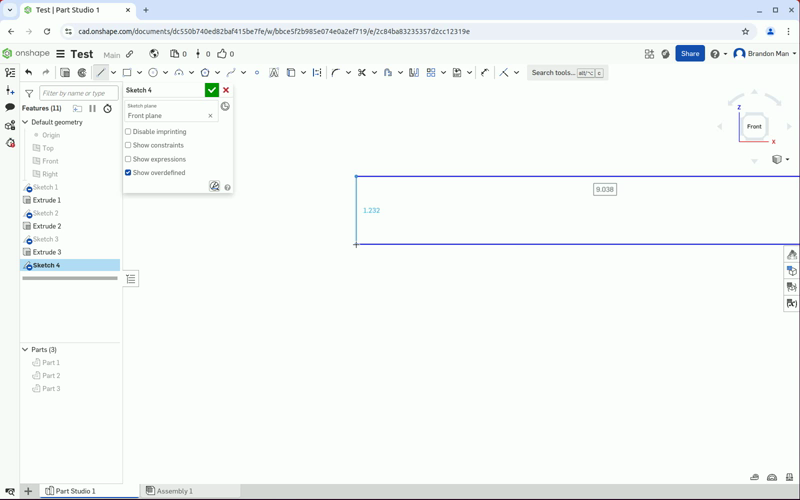
key_up(shift)
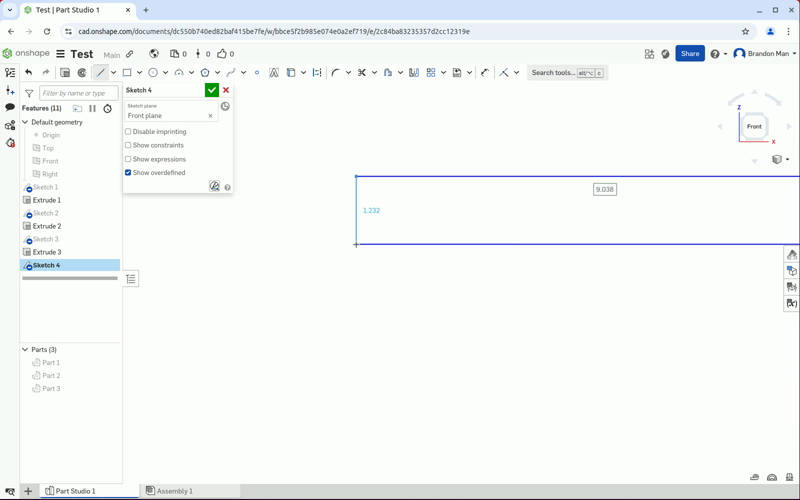
click(356, 244)
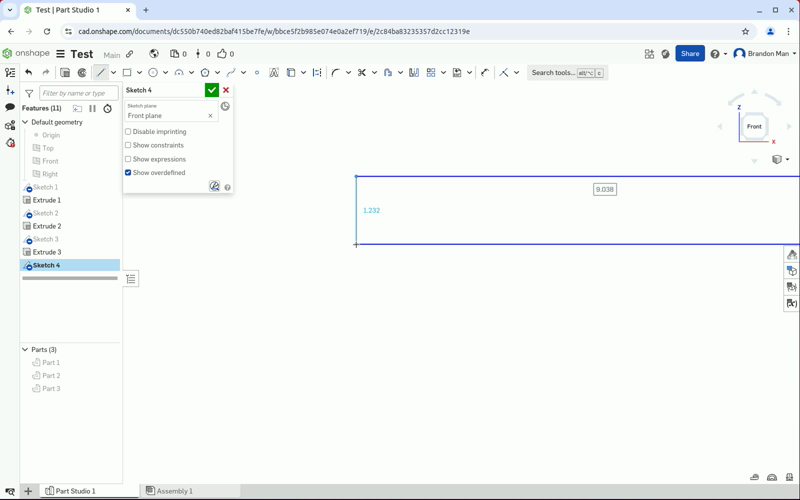
scroll(-6)
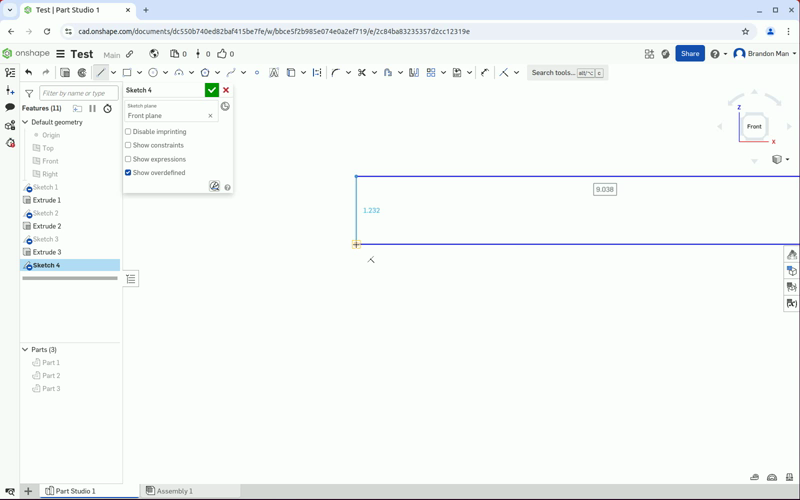
scroll(-6)
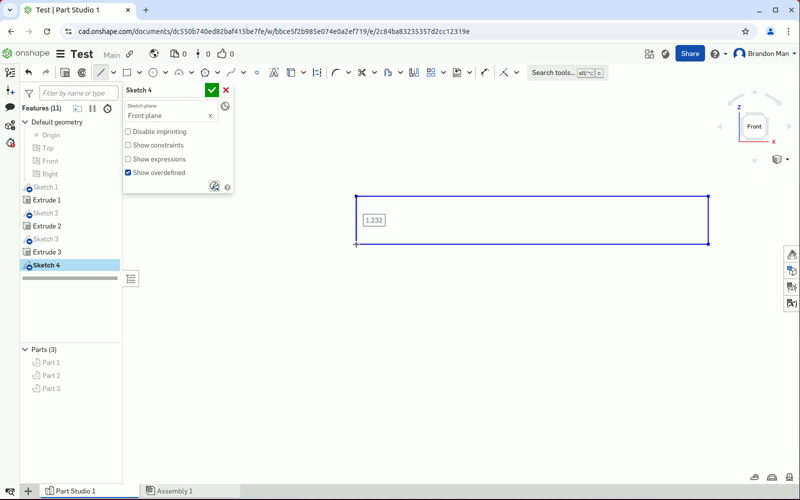
scroll(-6)
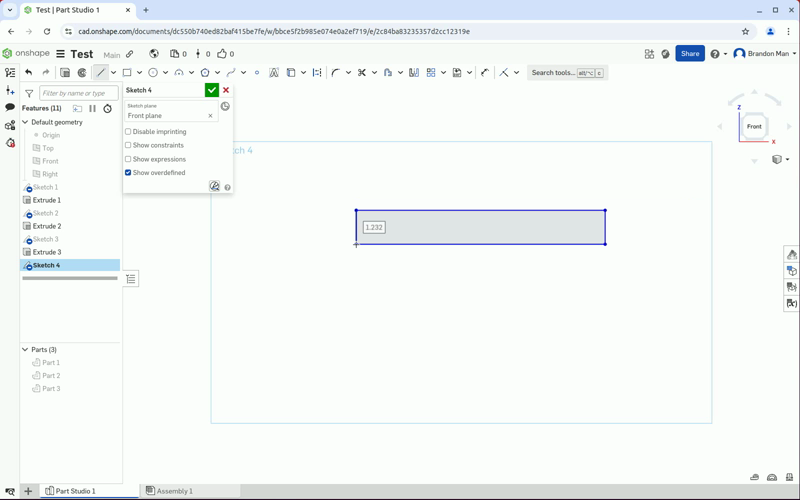
scroll(-6)
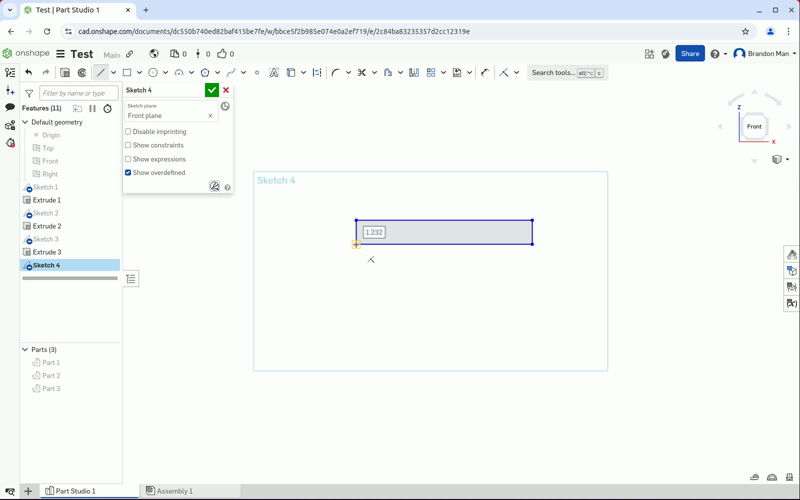
scroll(-6)
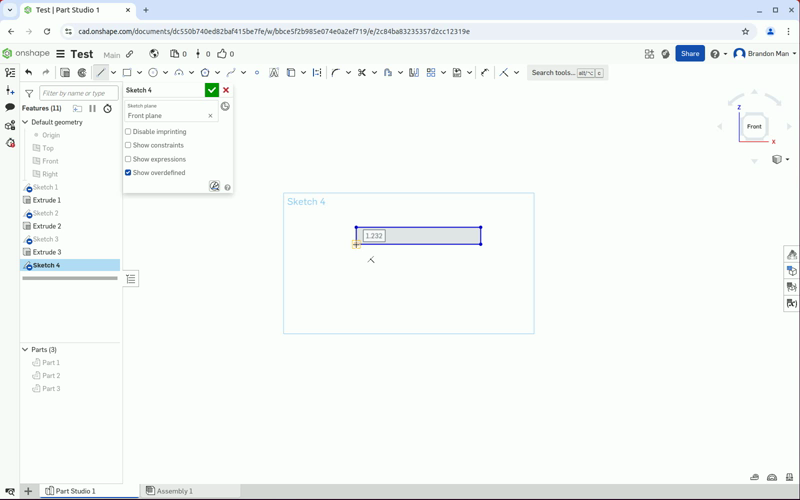
scroll(-6)
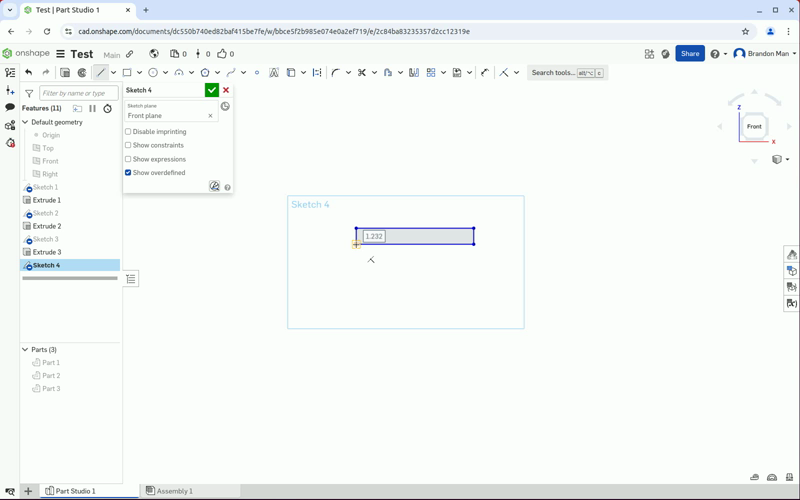
scroll(-6)
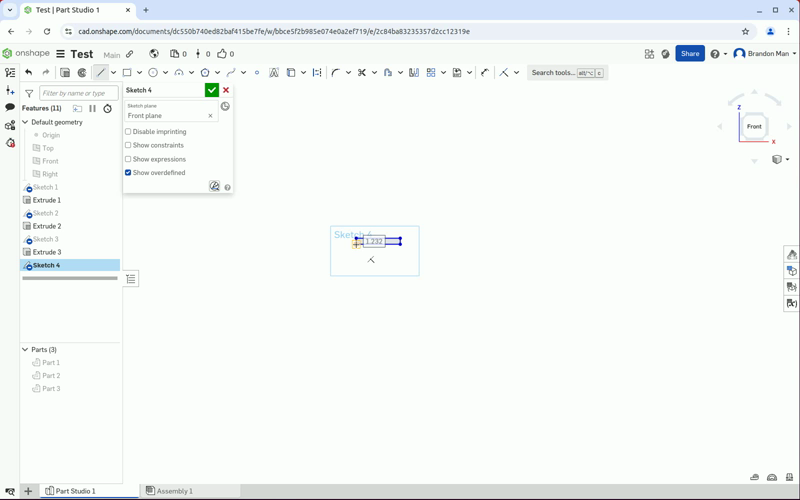
key(esc)
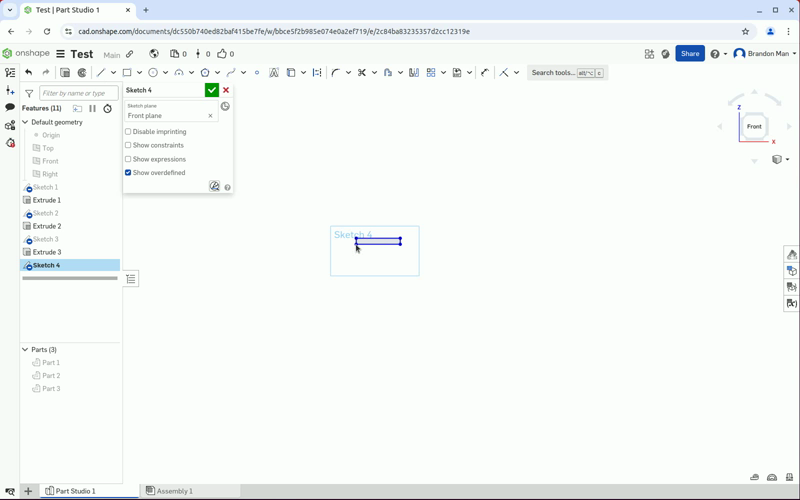
mouse_move(363, 243)
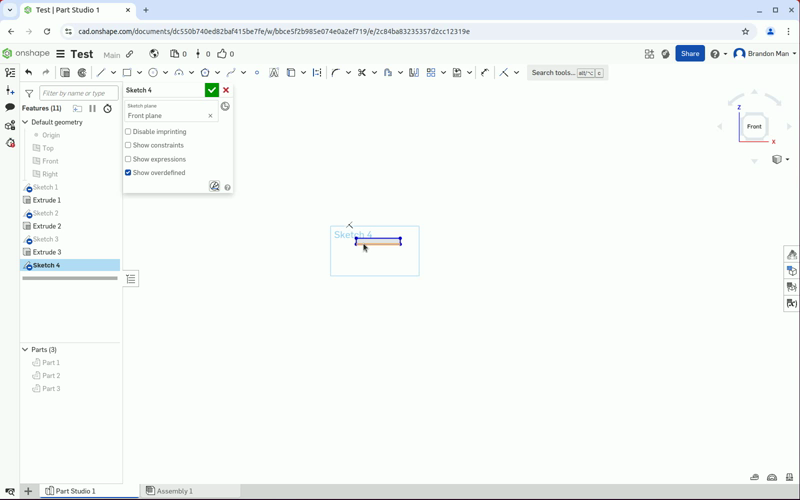
scroll(6)
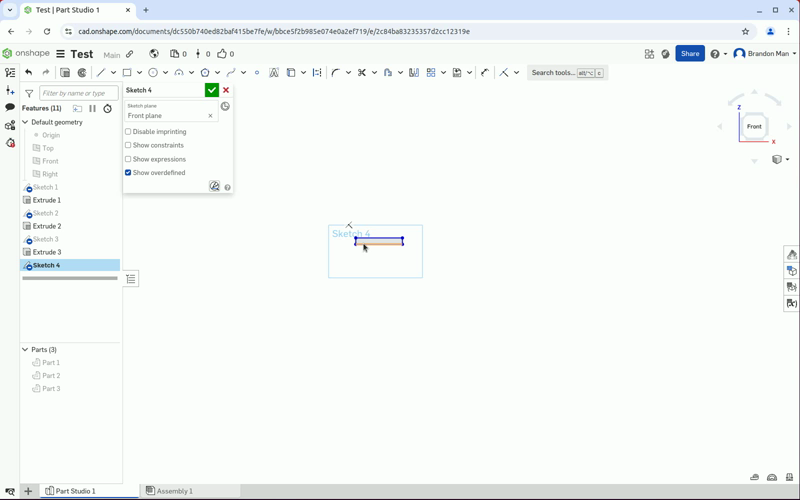
scroll(6)
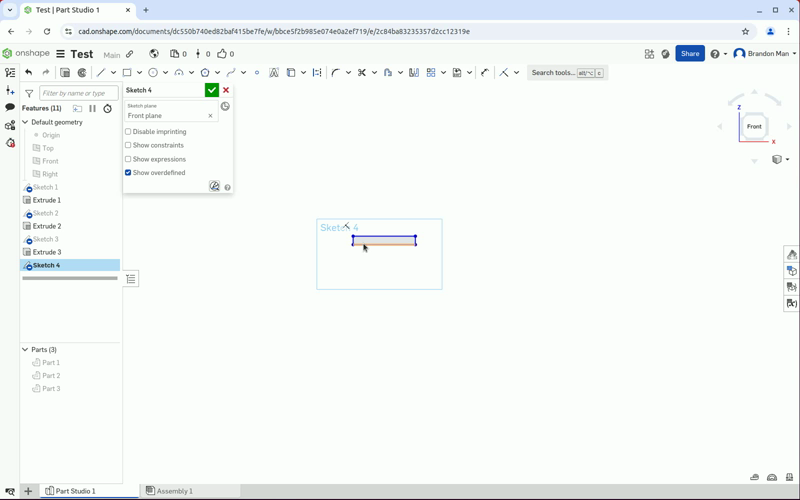
scroll(6)
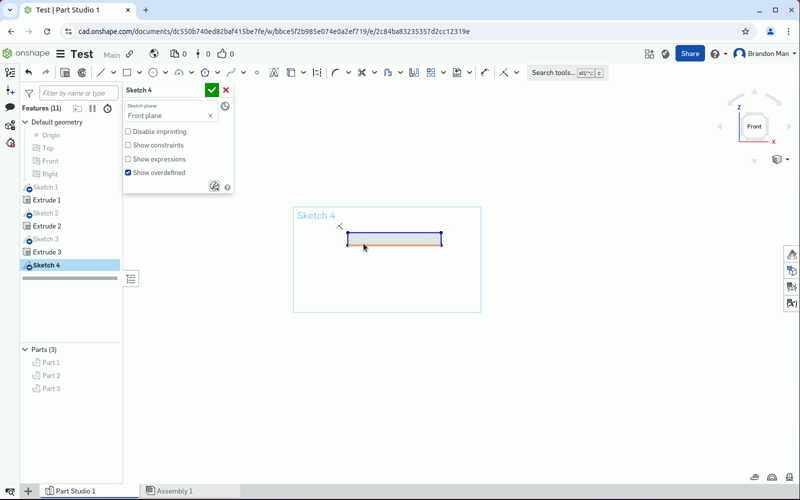
scroll(6)
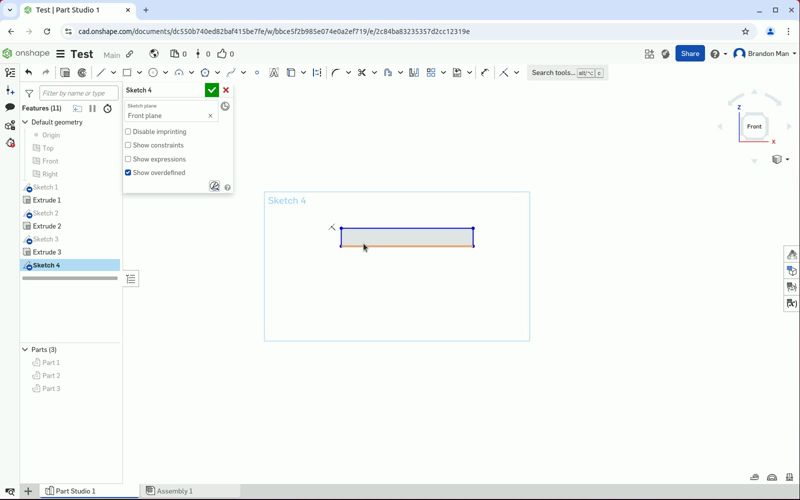
scroll(6)
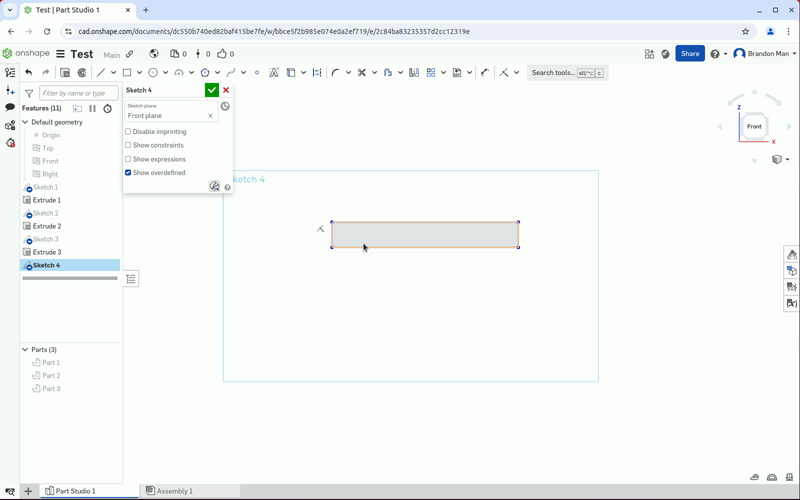
scroll(6)
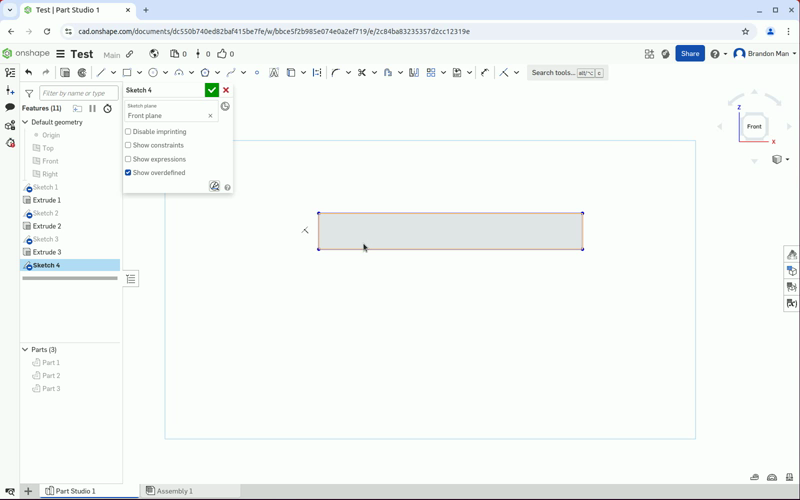
scroll(6)
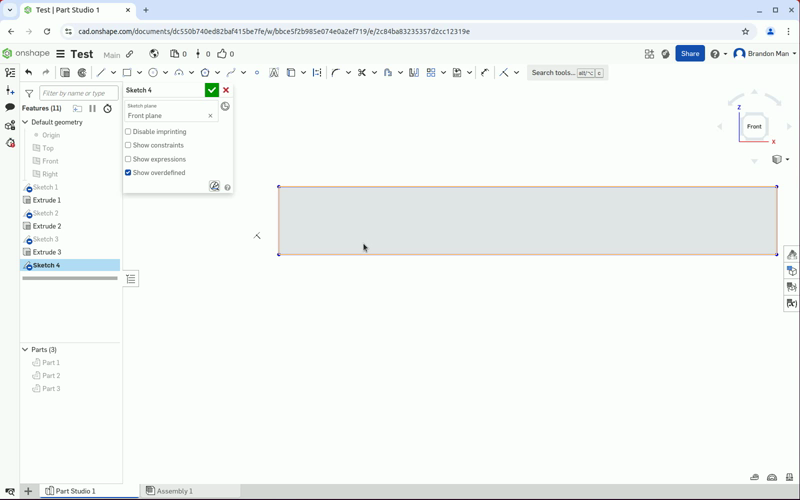
click(363, 243)
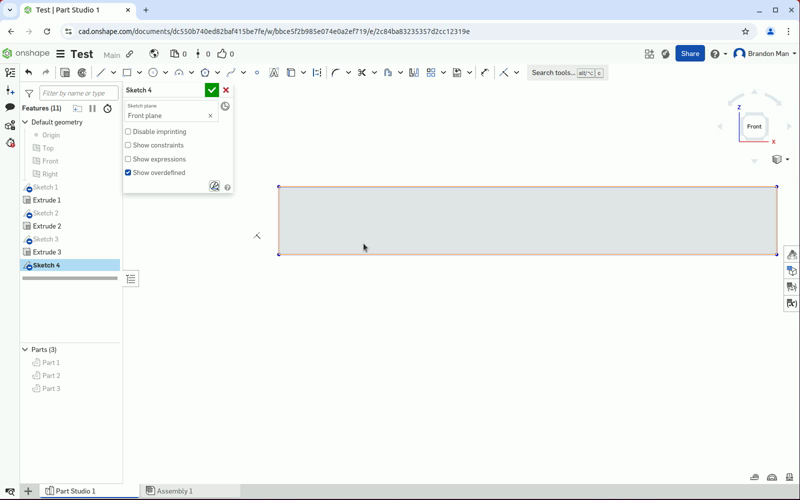
scroll(-6)
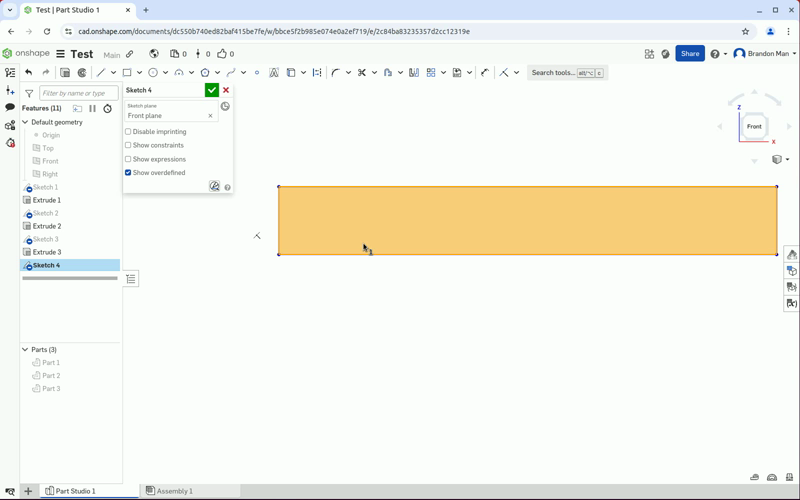
scroll(-6)
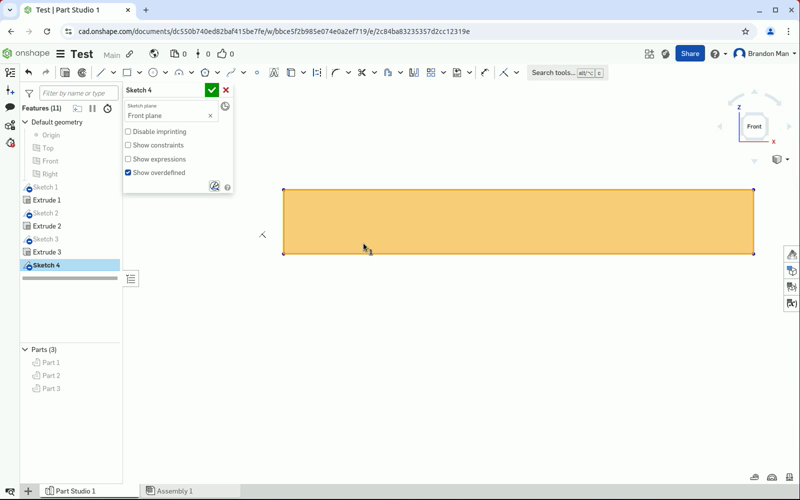
scroll(-6)
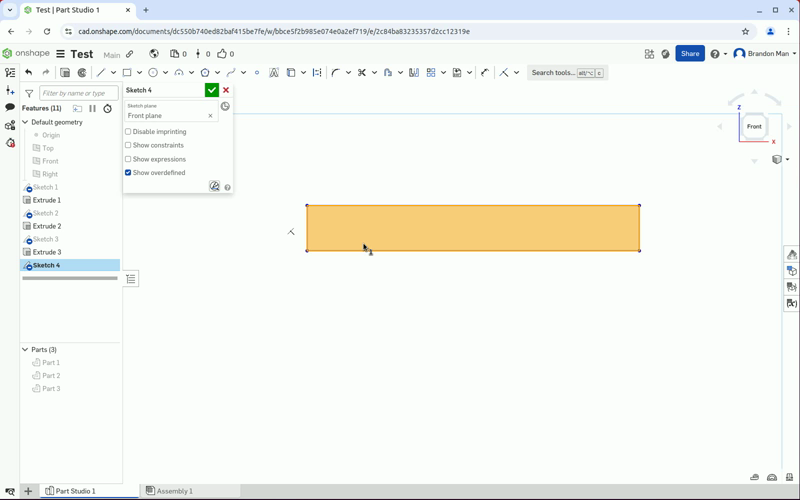
scroll(-6)
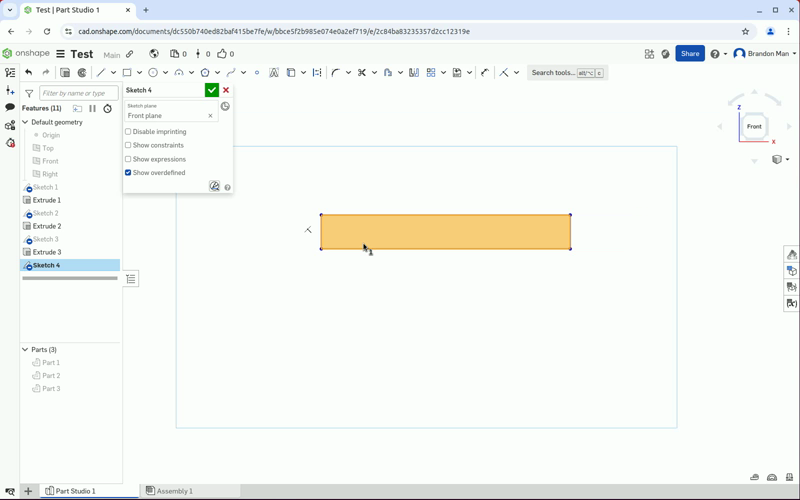
scroll(-6)
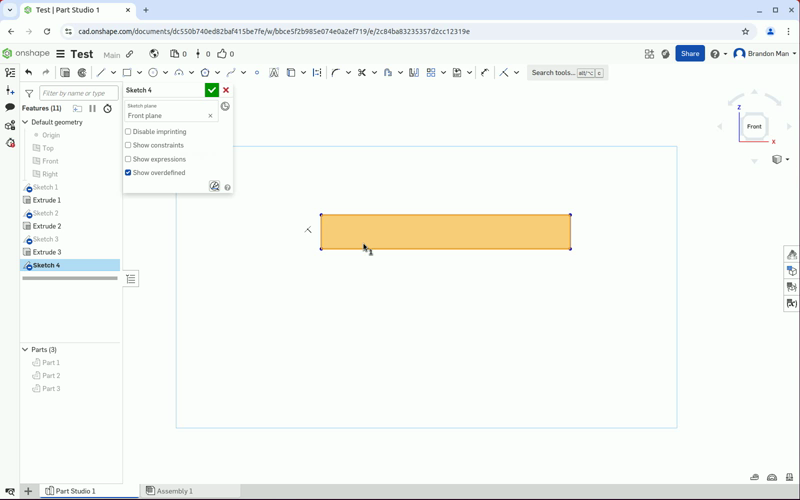
scroll(-6)
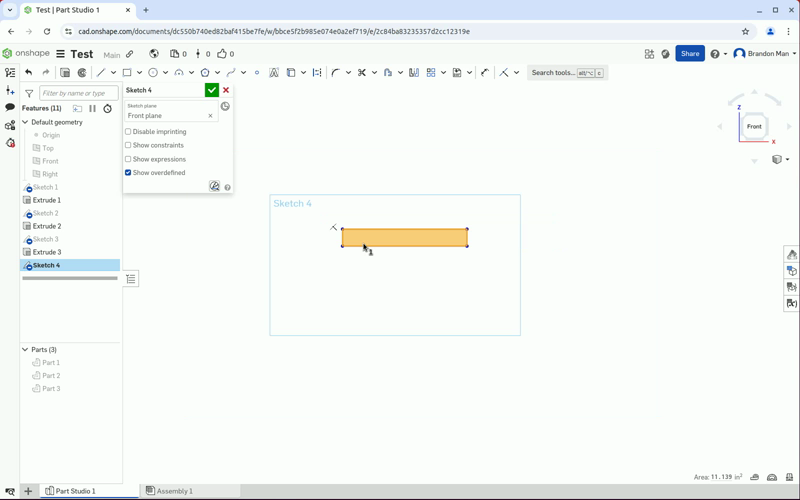
scroll(-6)
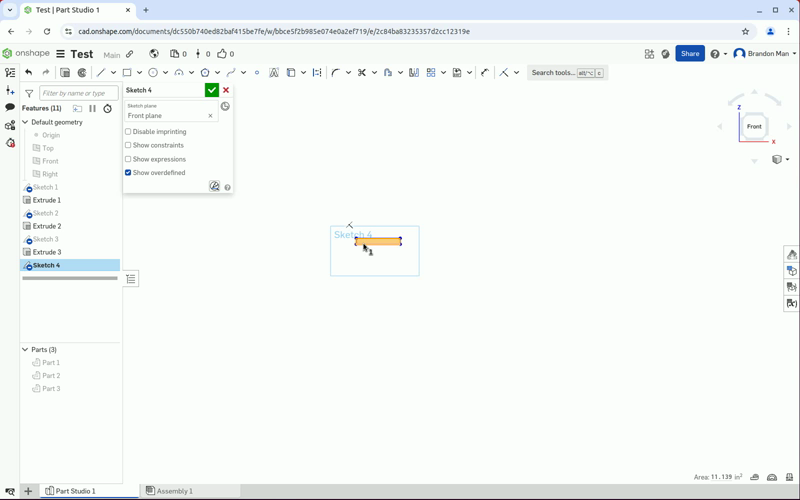
mouse_move(73, 352)
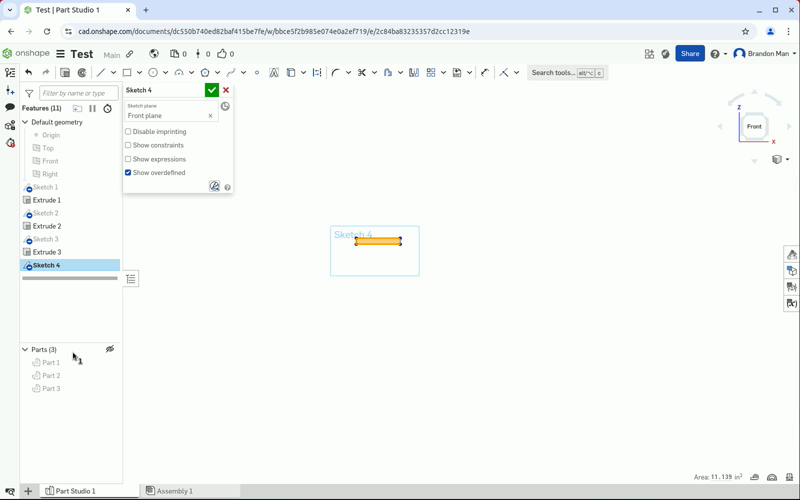
key(shift+y)
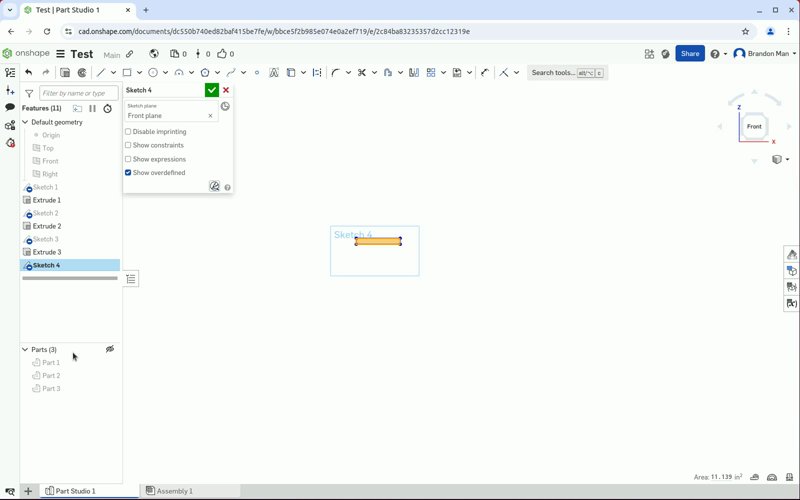
key(shift+e)
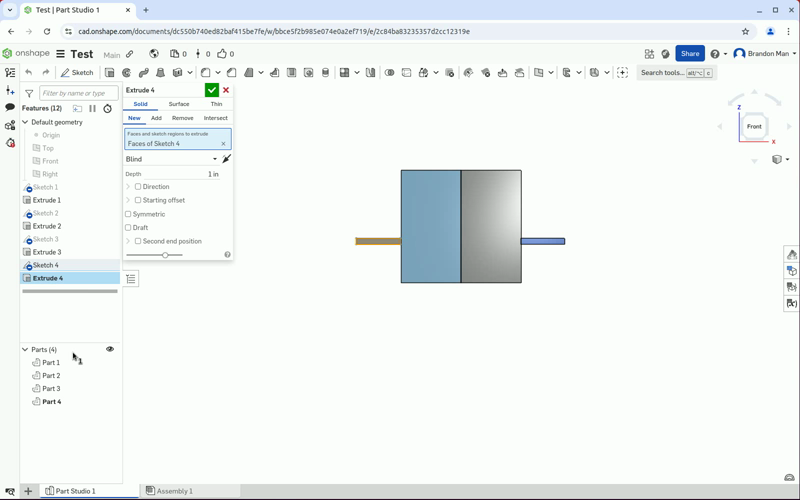
mouse_move(143, 106)
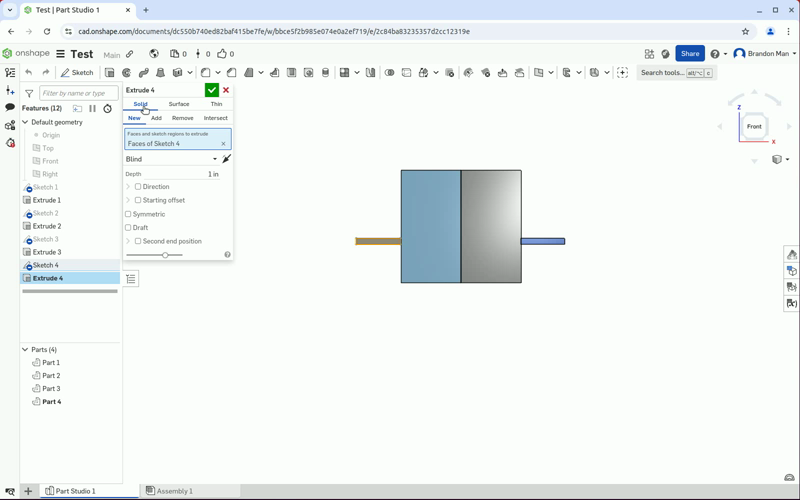
click(143, 106)
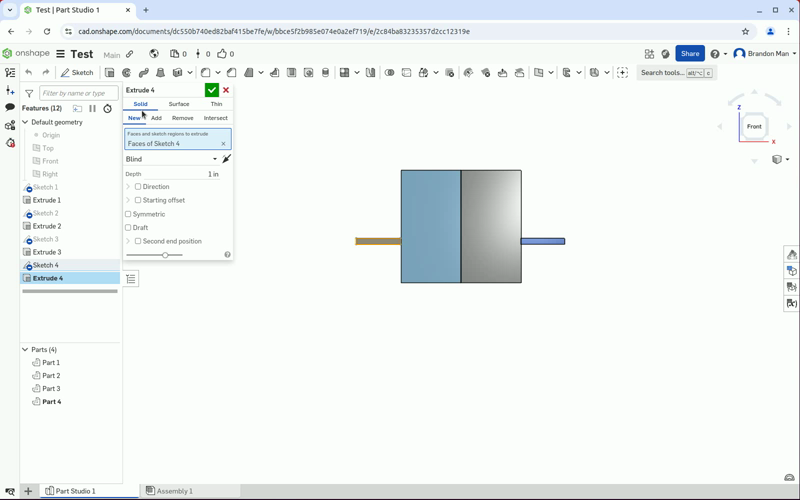
mouse_move(137, 120)
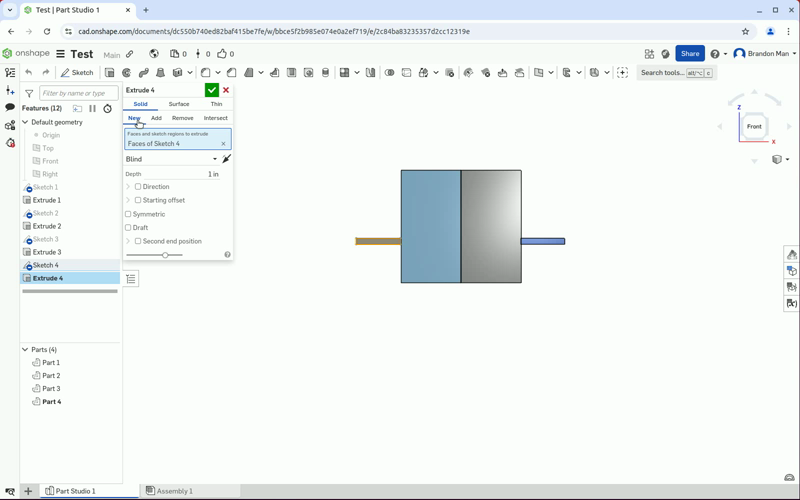
click(137, 120)
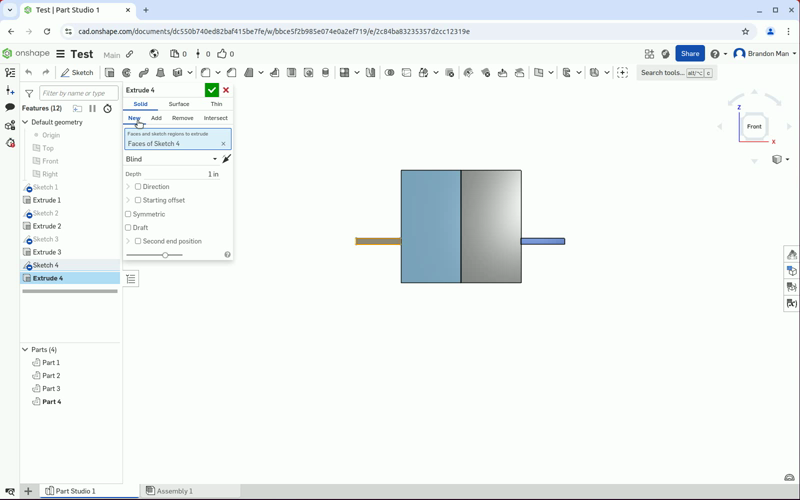
key(tab, 4)
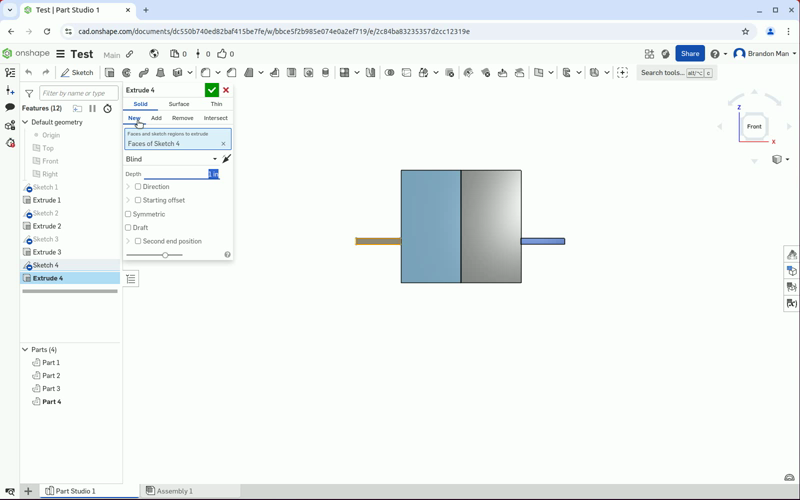
text(12.036)
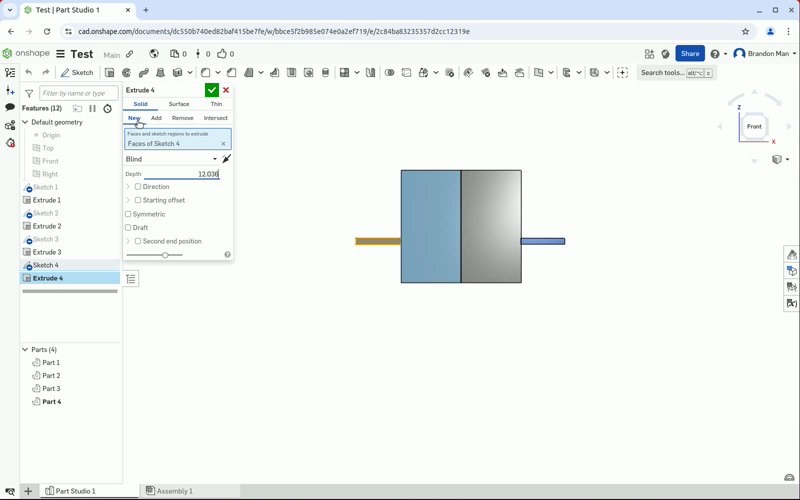
key(tab, 3)
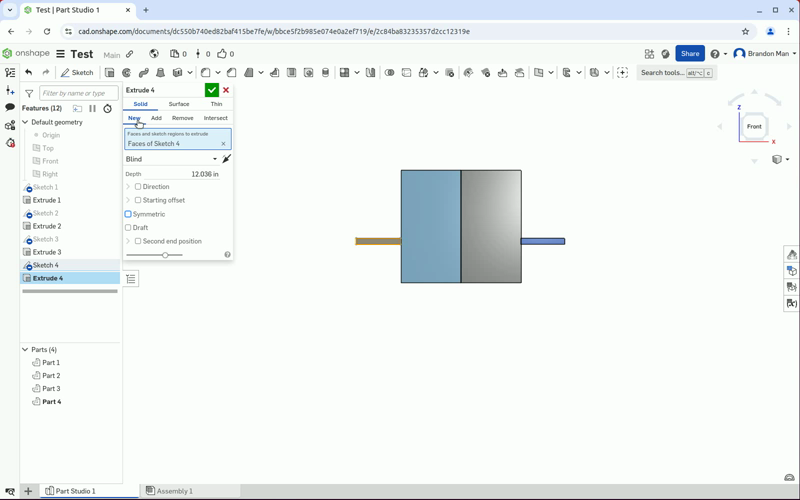
key(space)
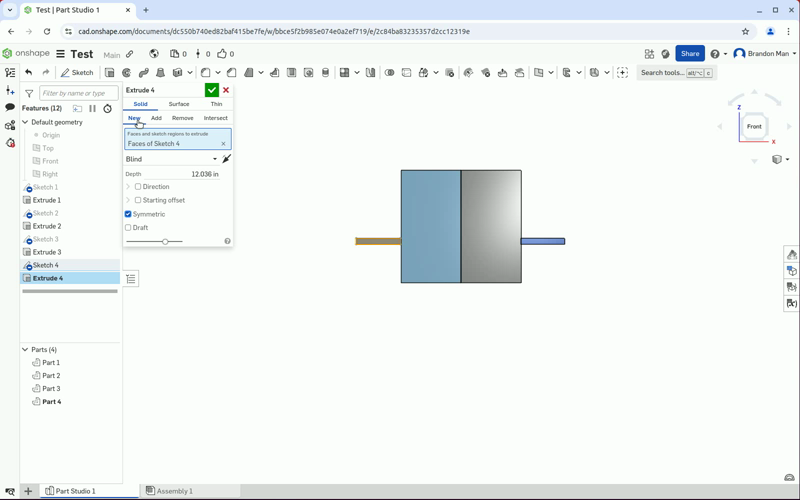
key(enter)
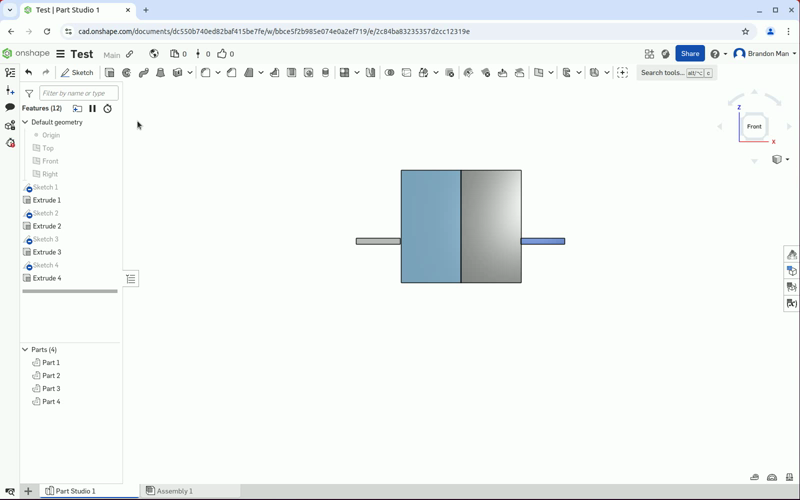
key(shift+h)
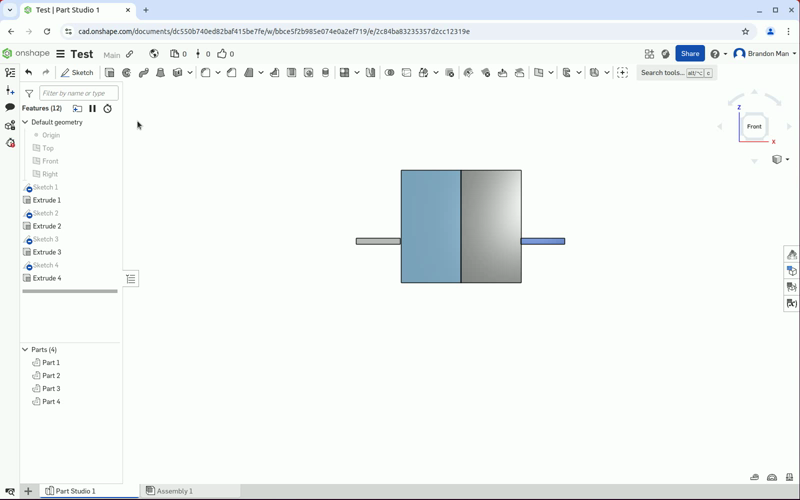
key(shift+h)
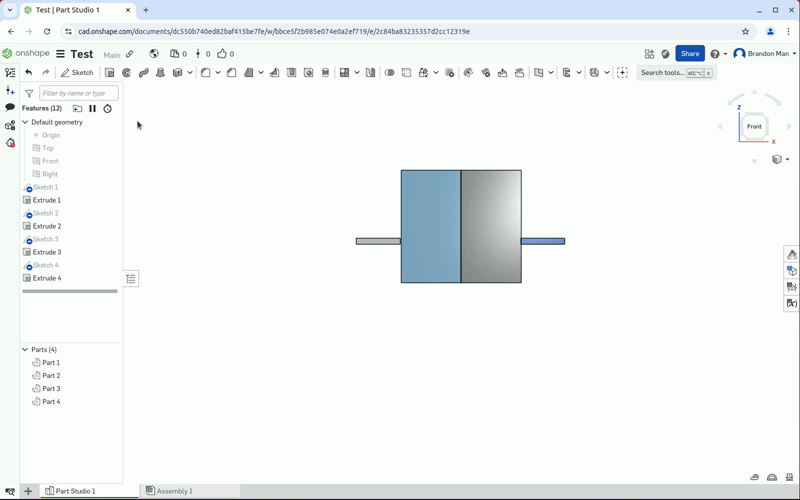
mouse_move(73, 189)
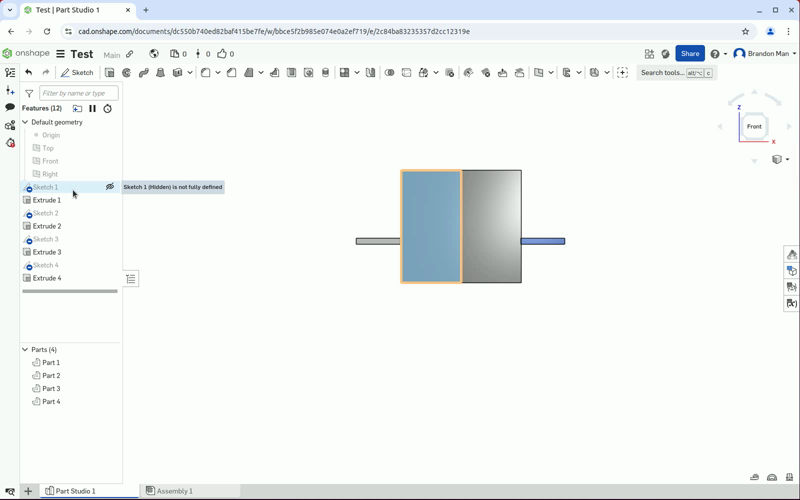
click(73, 189)
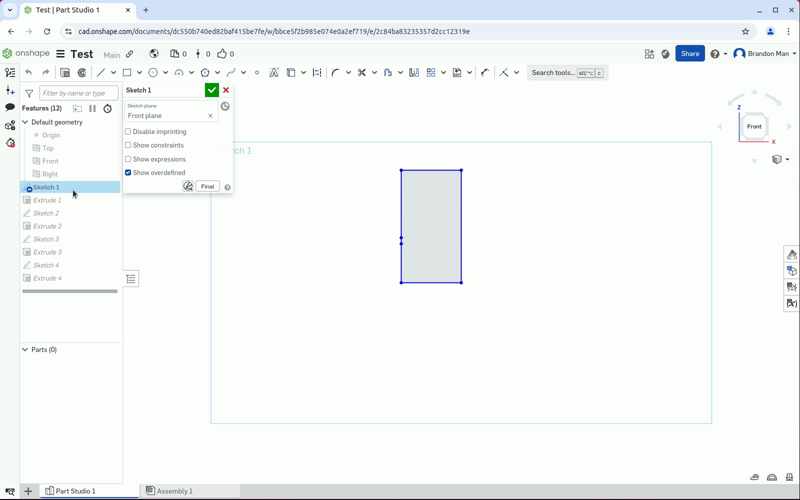
mouse_move(229, 92)
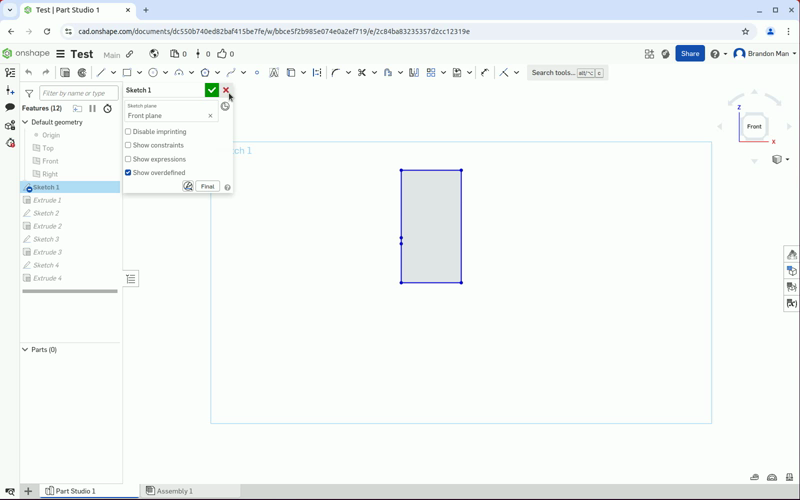
click(229, 92)
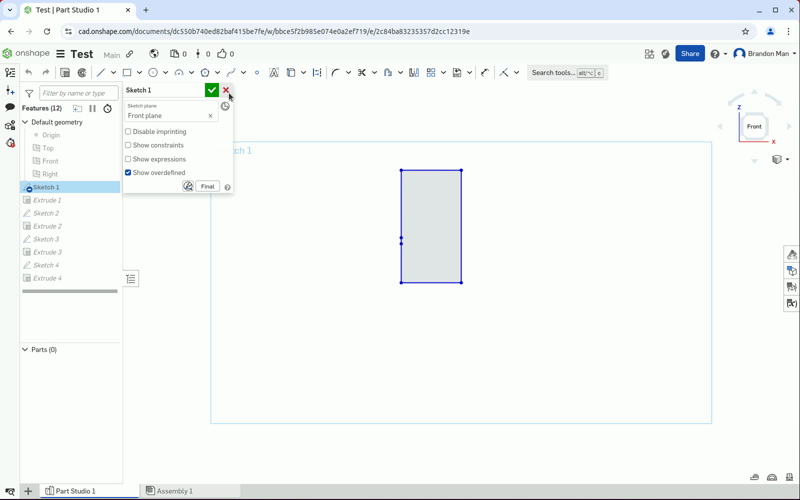
key(shift+s)
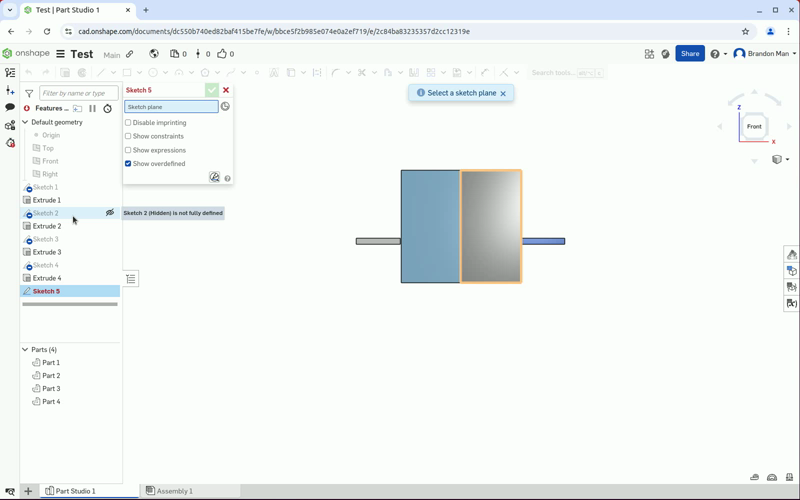
scroll(3)
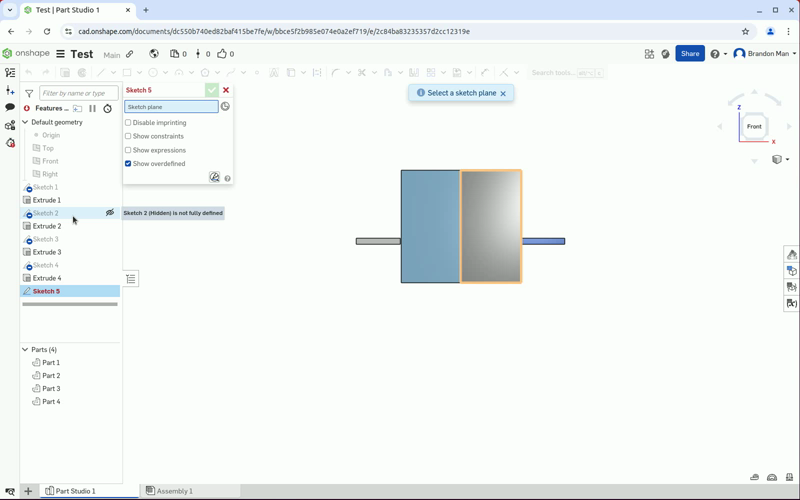
mouse_move(73, 163)
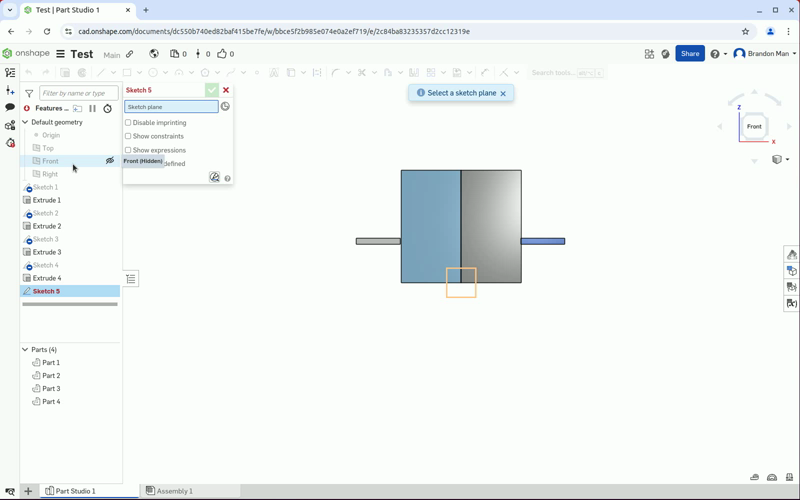
click(73, 163)
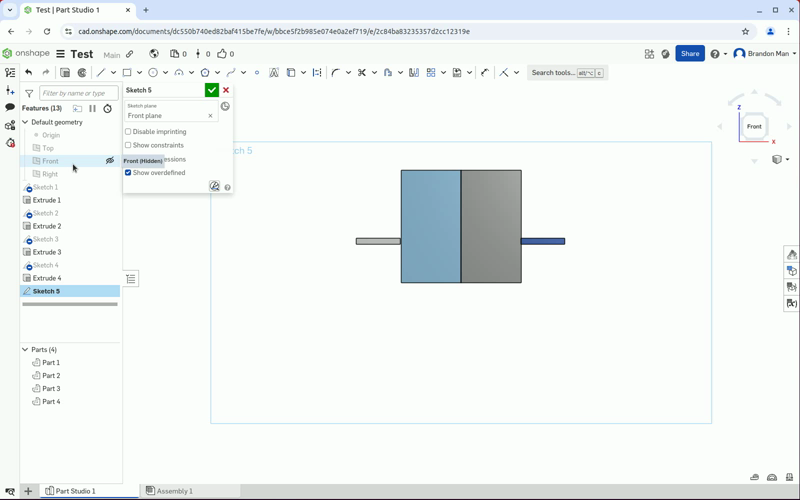
mouse_move(73, 352)
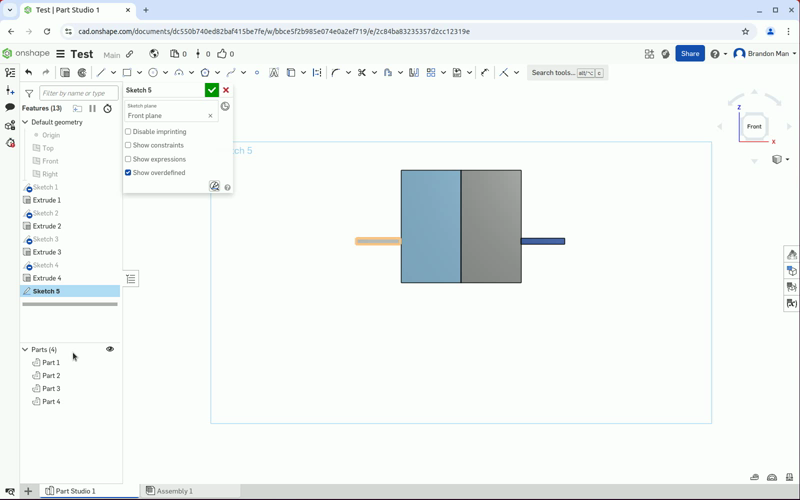
key(y)
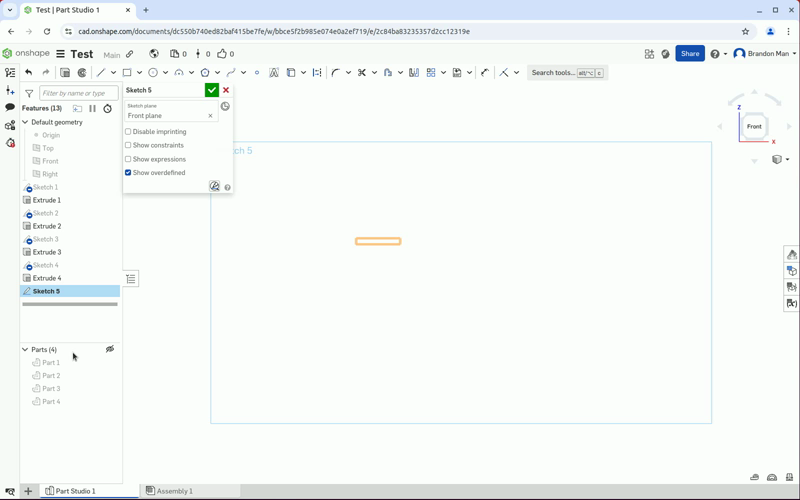
key(l)
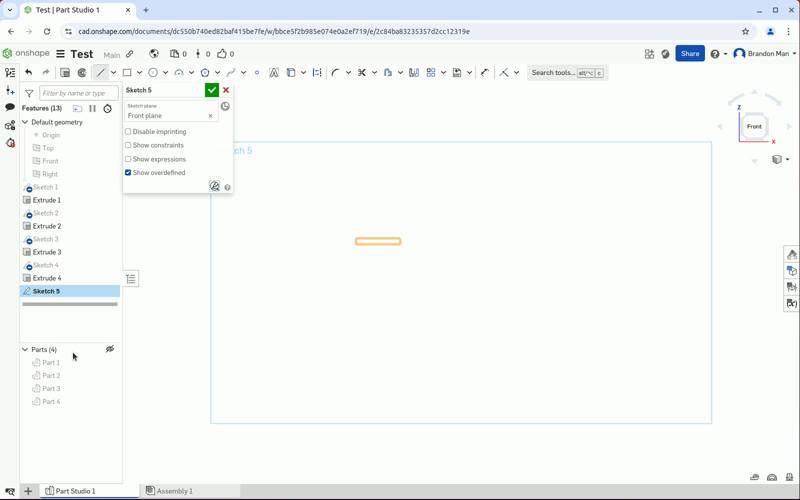
key_down(shift)
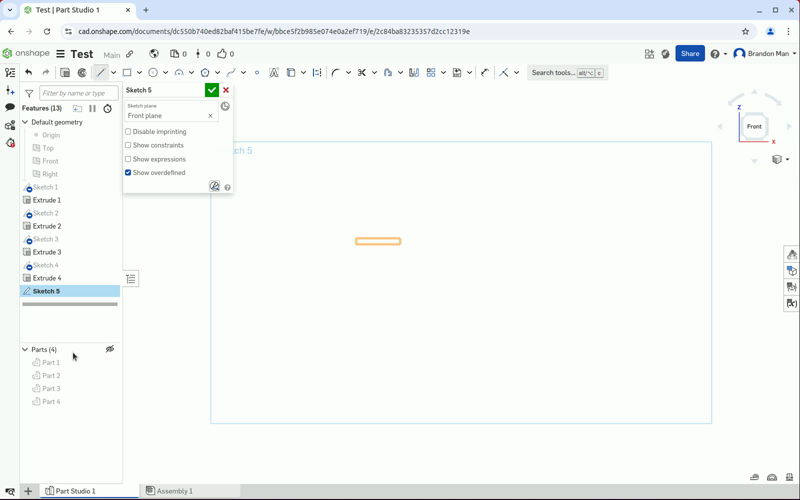
mouse_move(441, 282)
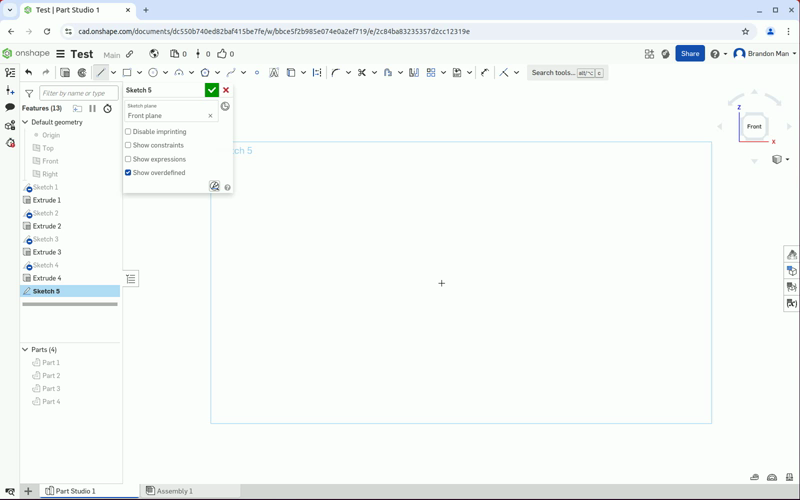
click(441, 282)
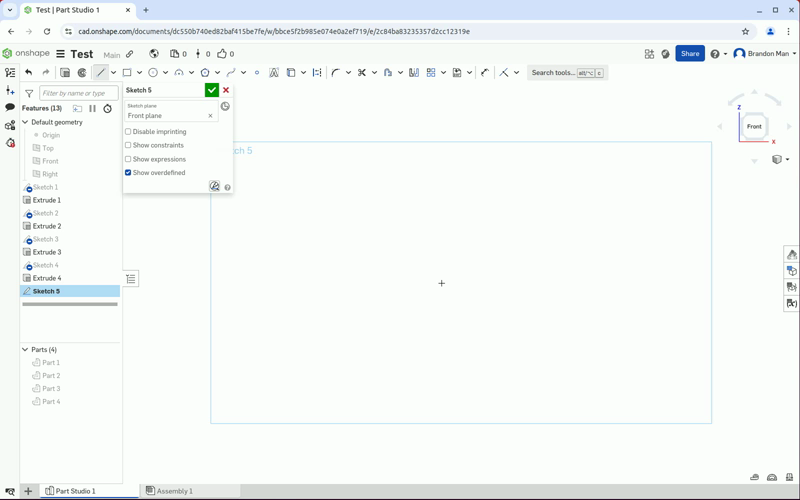
key_up(shift)
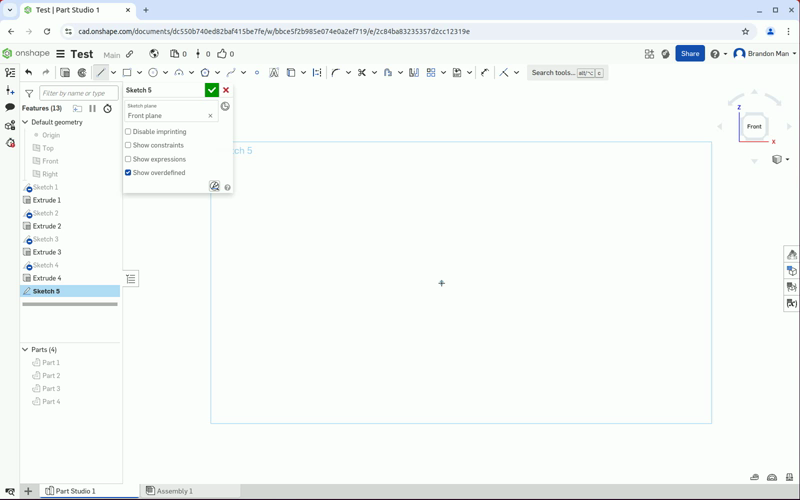
key_down(shift)
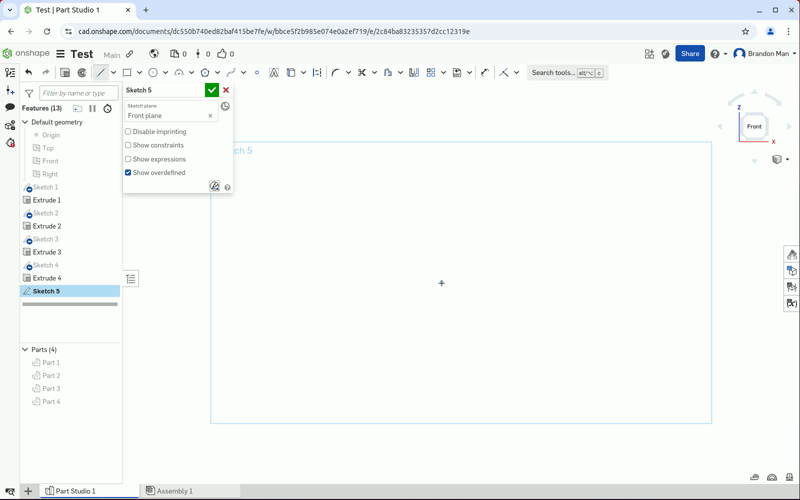
mouse_move(471, 282)
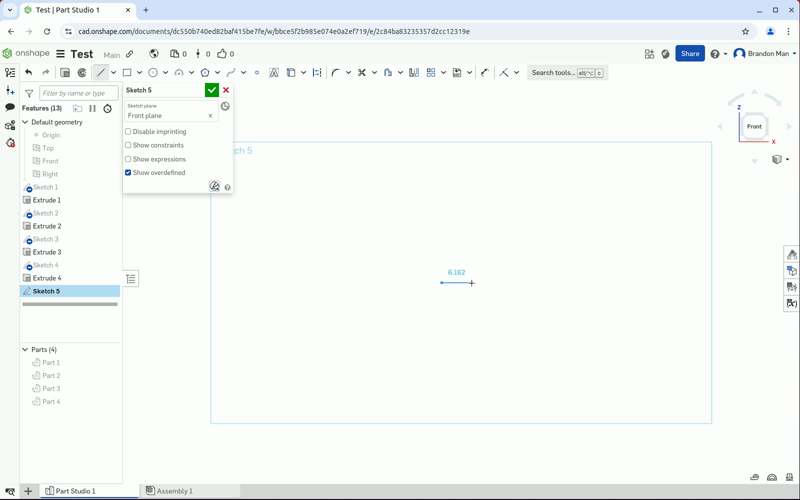
mouse_move(480, 282)
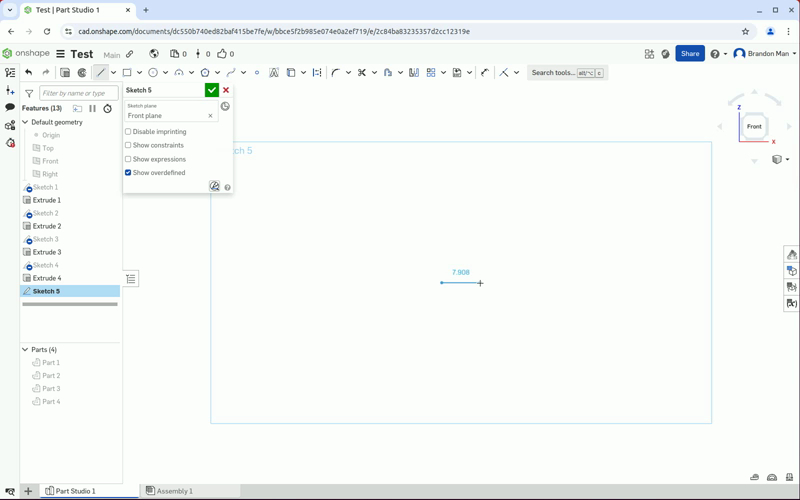
click(480, 282)
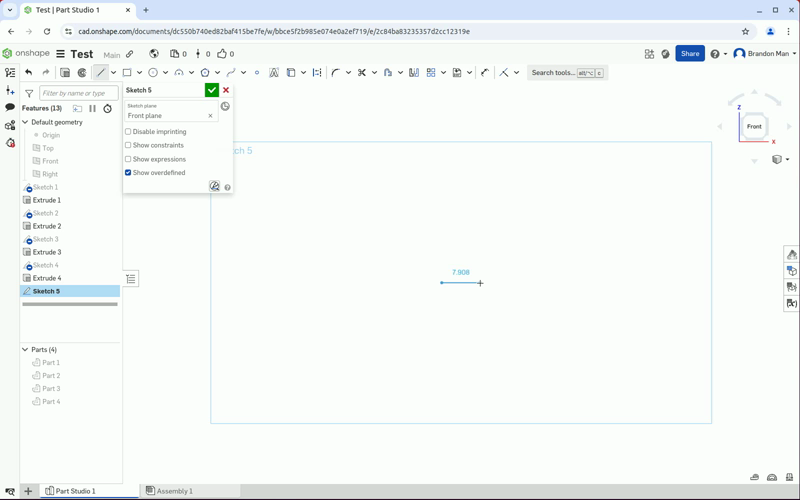
key_up(shift)
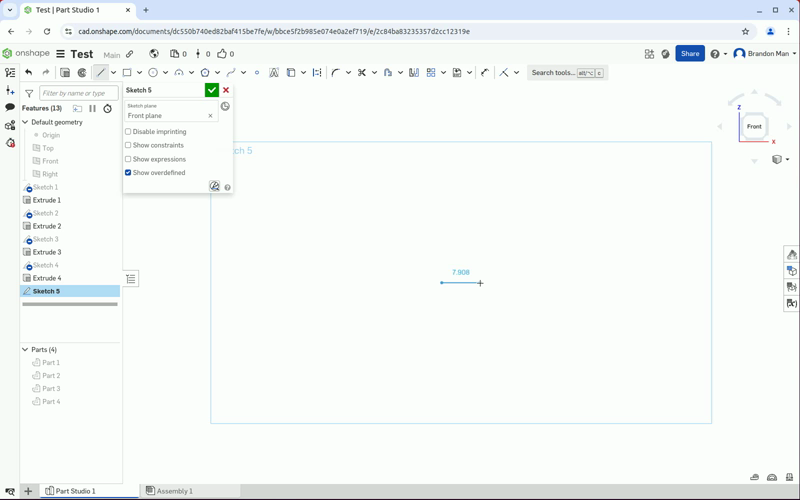
key_down(shift)
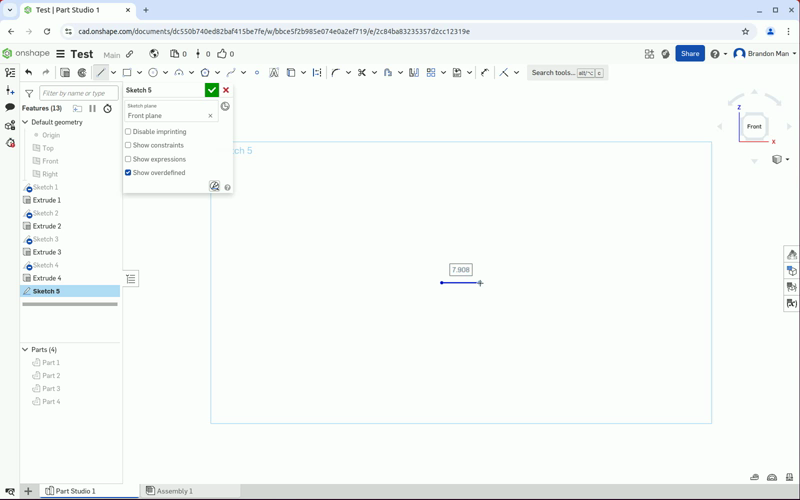
mouse_move(480, 170)
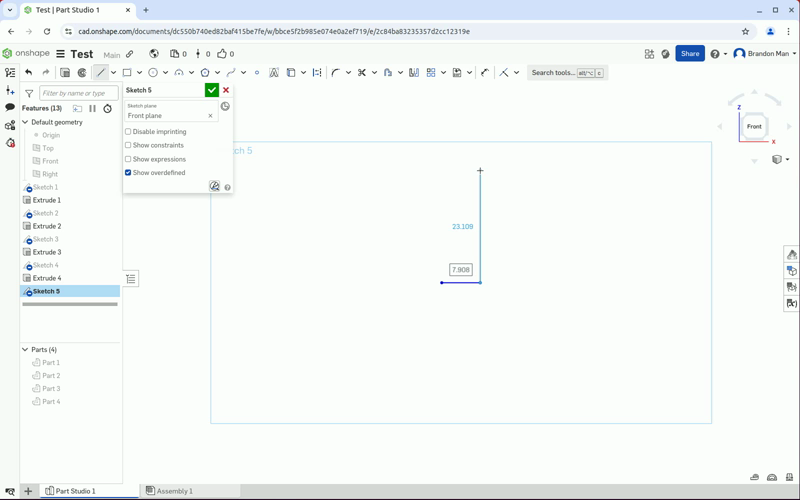
click(480, 170)
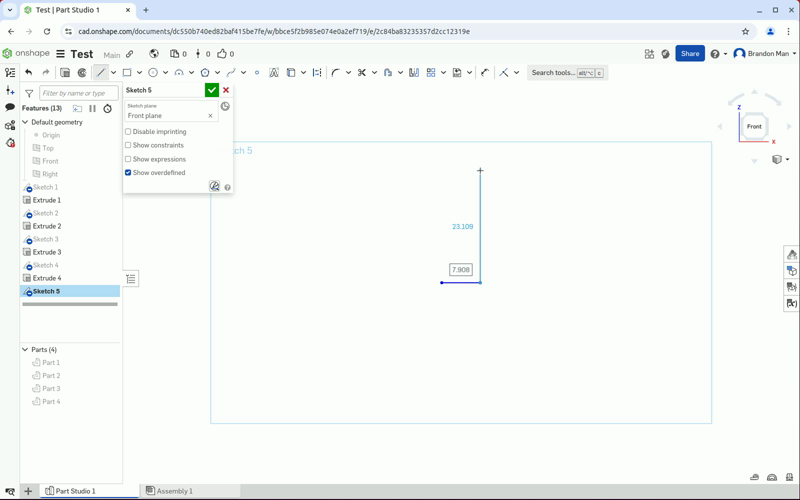
key_up(shift)
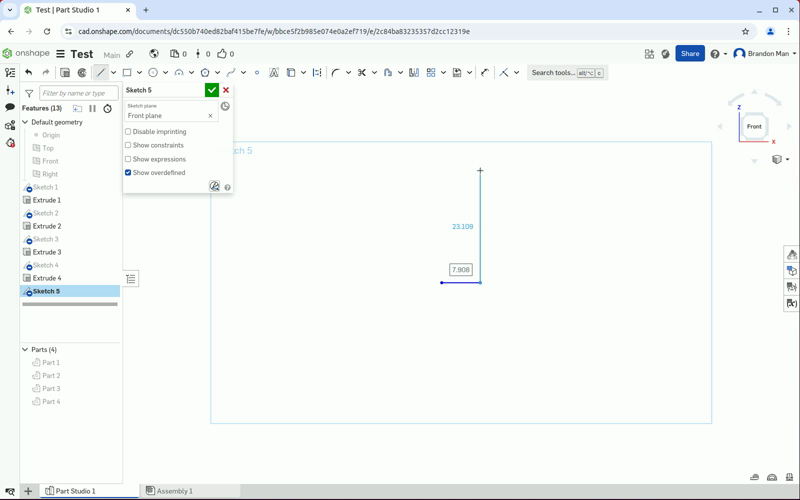
key_down(shift)
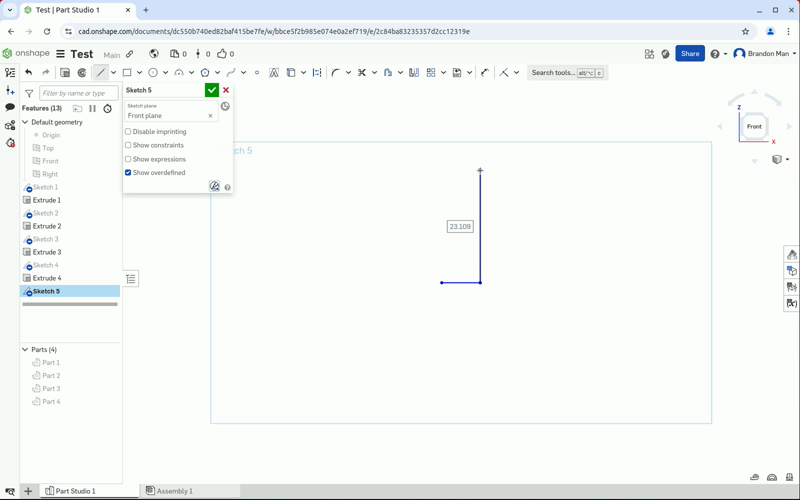
mouse_move(510, 170)
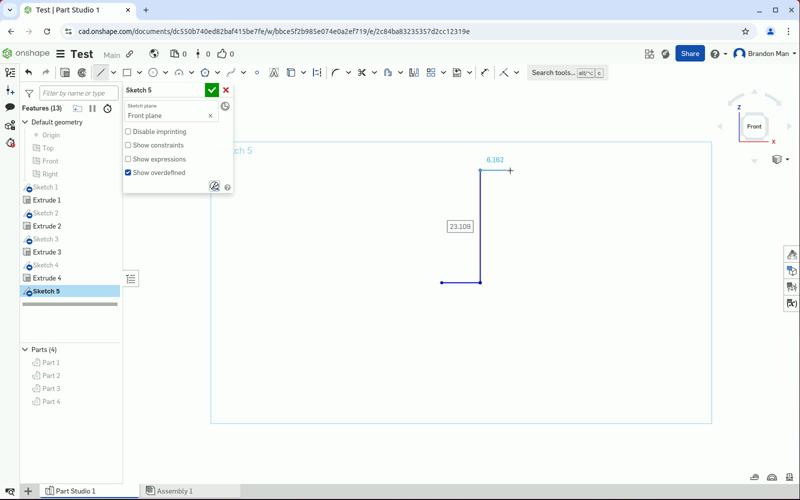
mouse_move(441, 170)
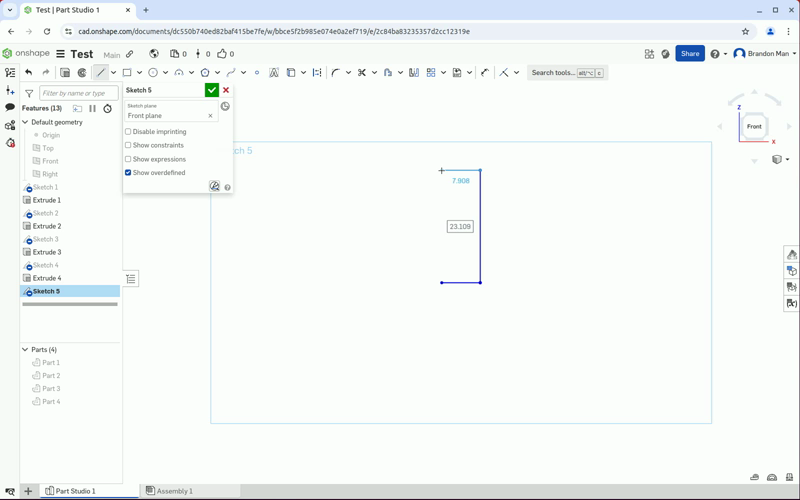
click(441, 170)
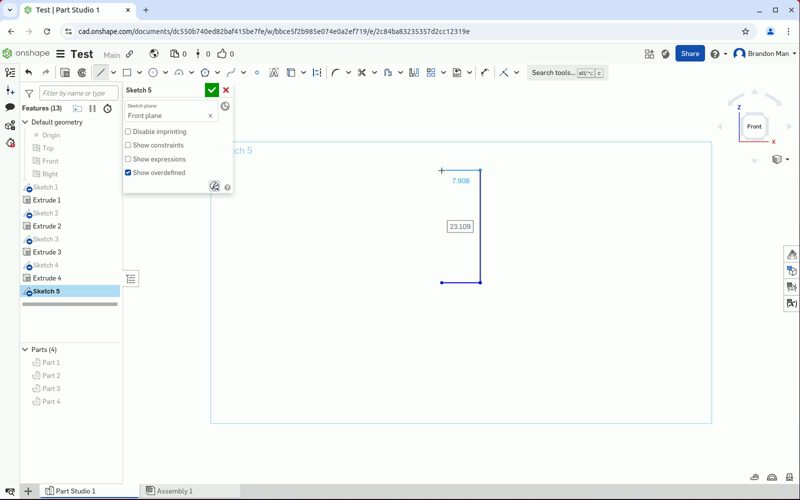
key_up(shift)
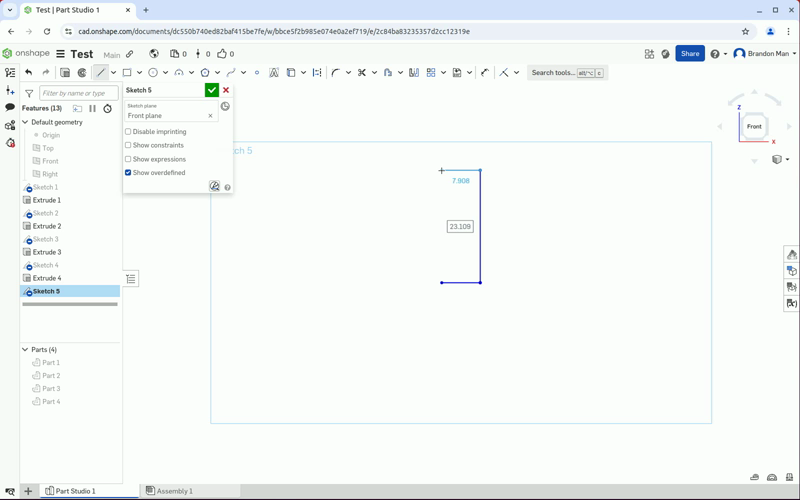
key_down(shift)
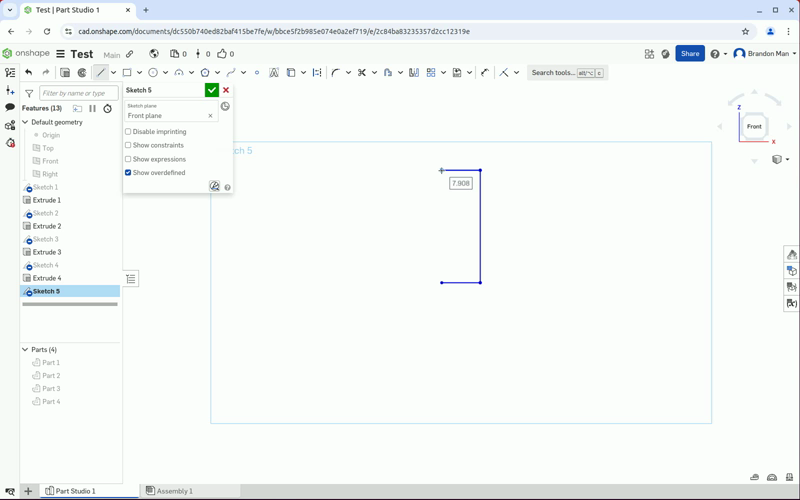
mouse_move(441, 282)
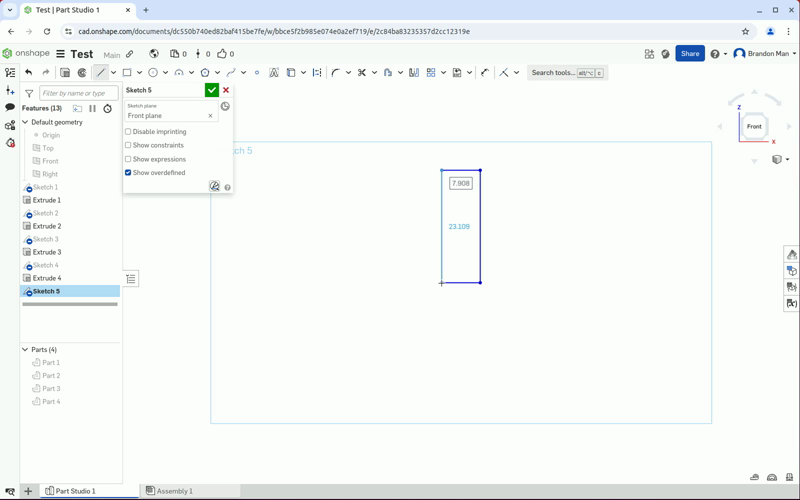
key_up(shift)
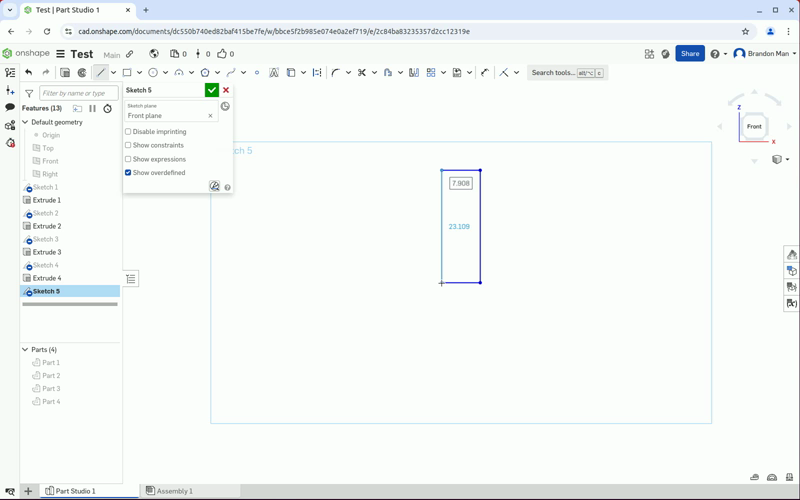
click(441, 282)
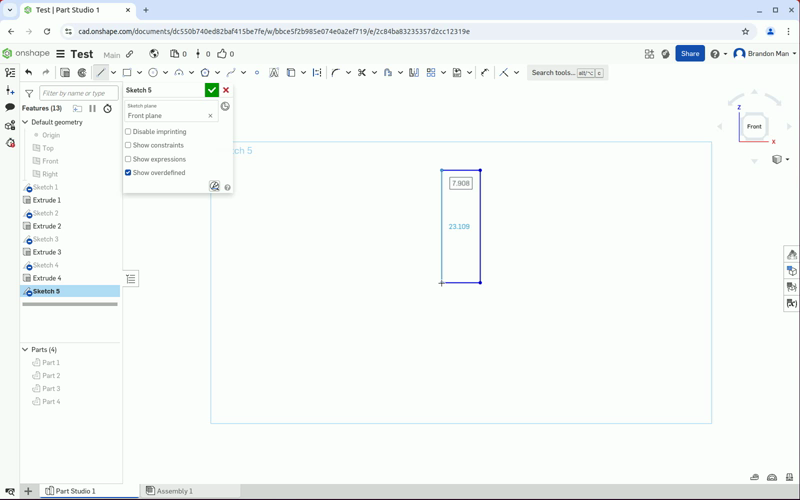
key(esc)
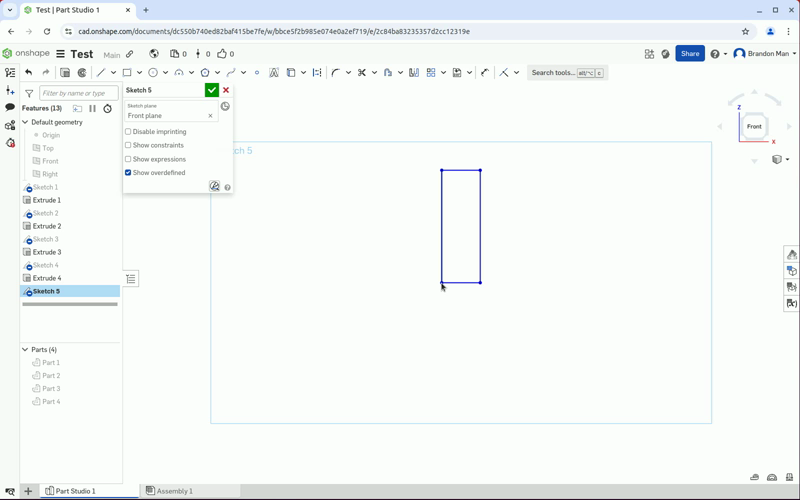
mouse_move(474, 279)
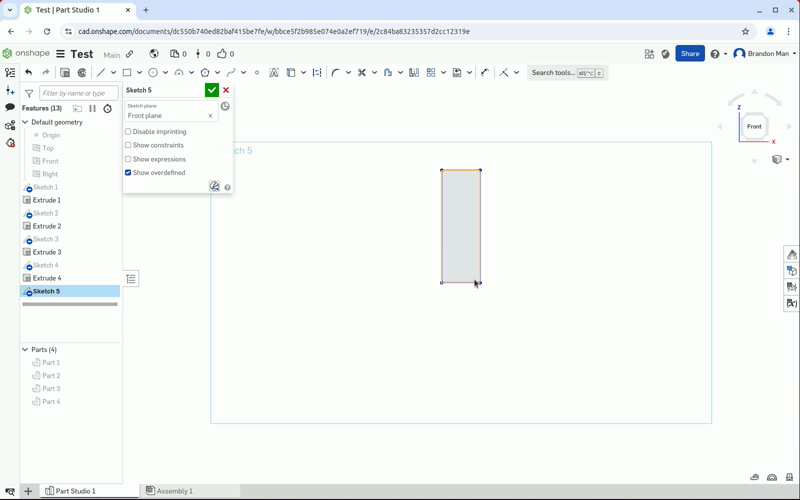
click(474, 279)
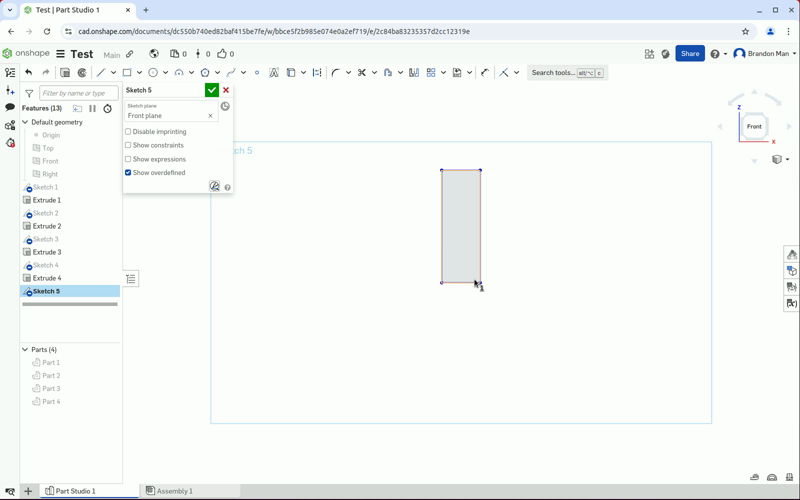
mouse_move(73, 352)
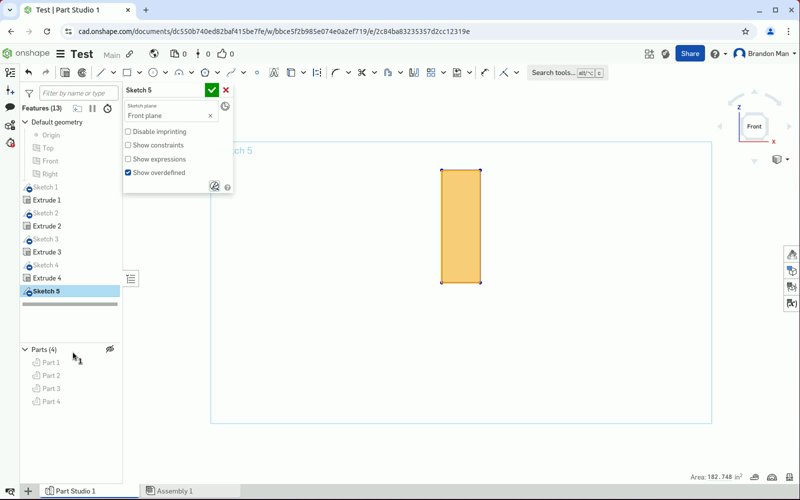
key(shift+y)
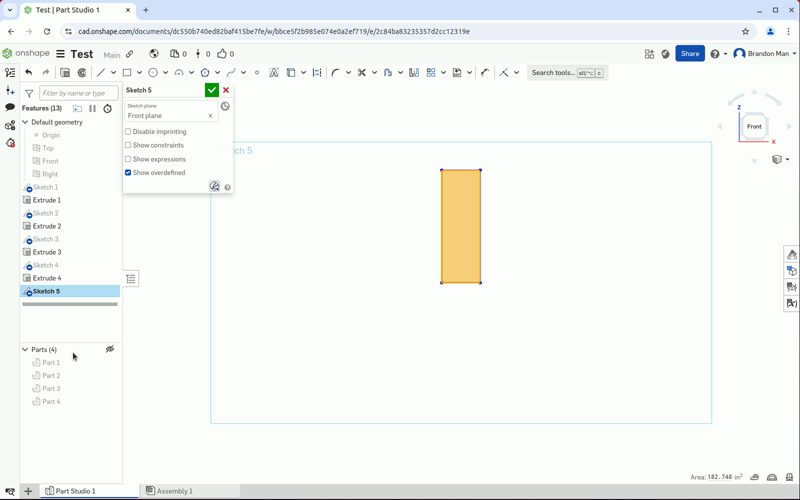
key(shift+e)
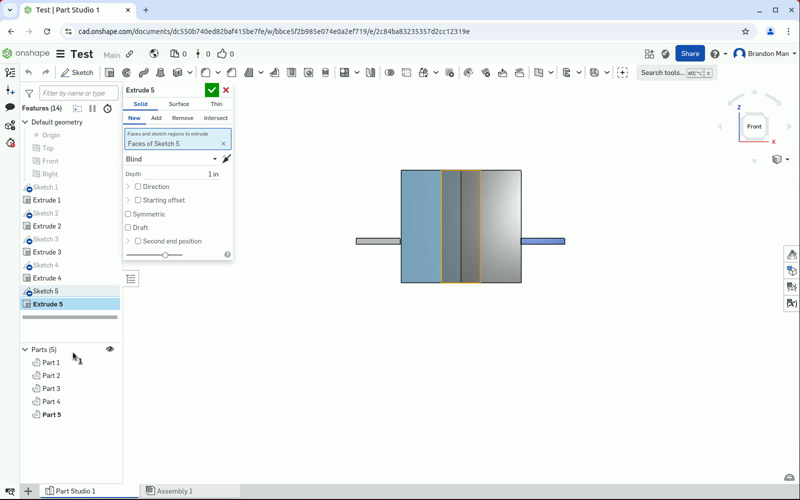
mouse_move(143, 106)
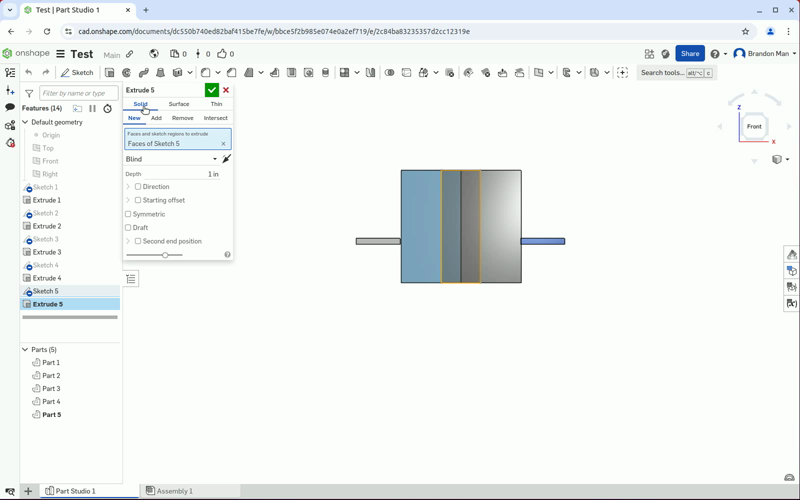
click(143, 106)
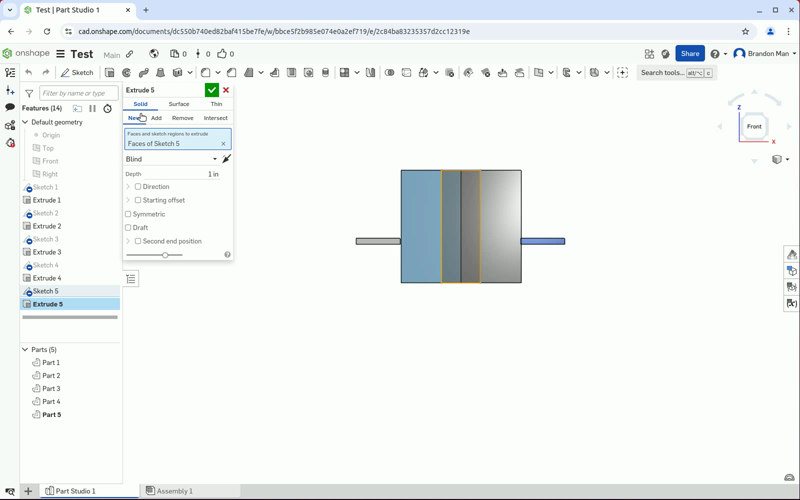
mouse_move(137, 120)
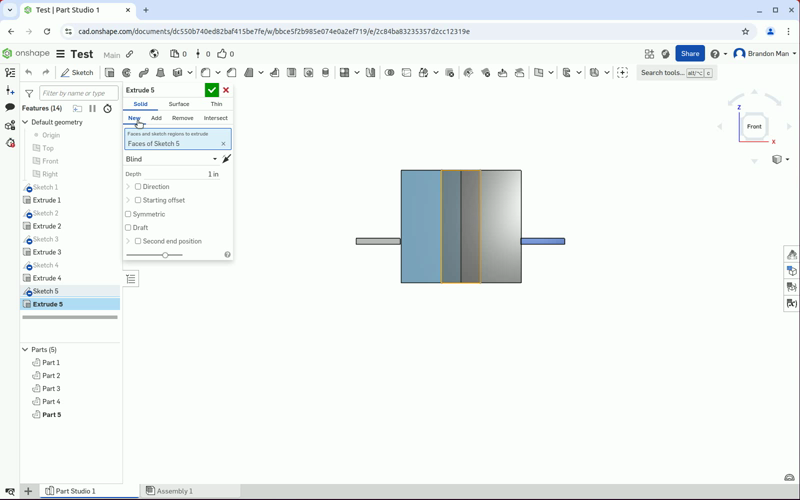
click(137, 120)
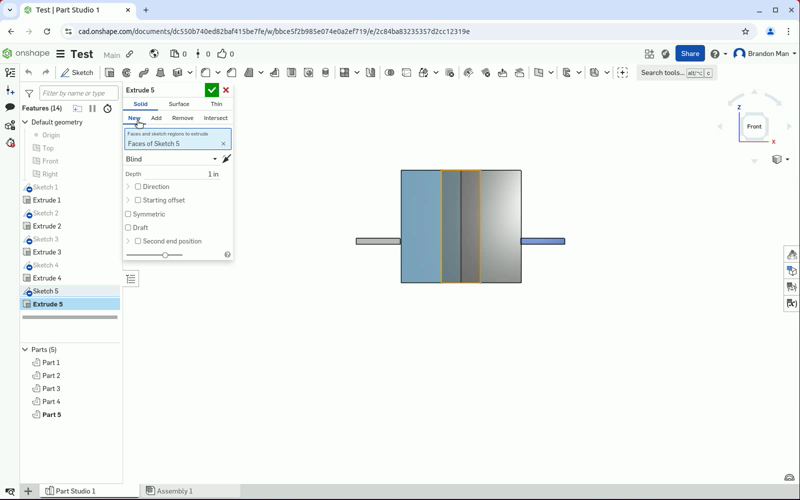
key(tab, 4)
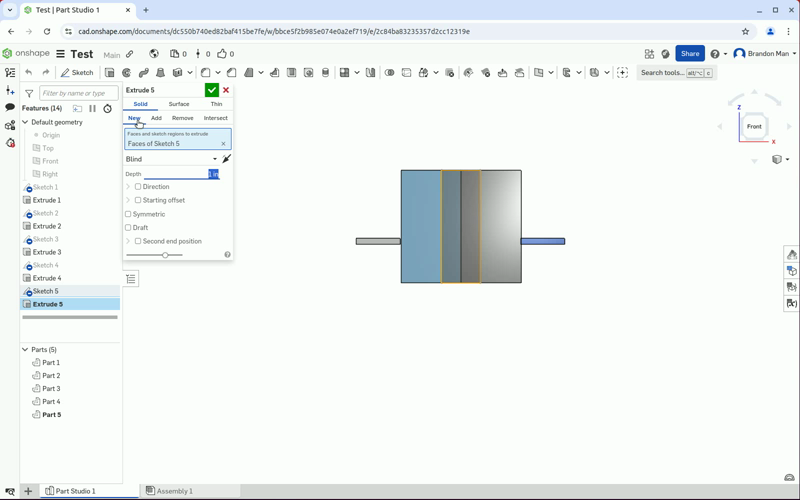
text(15.406)
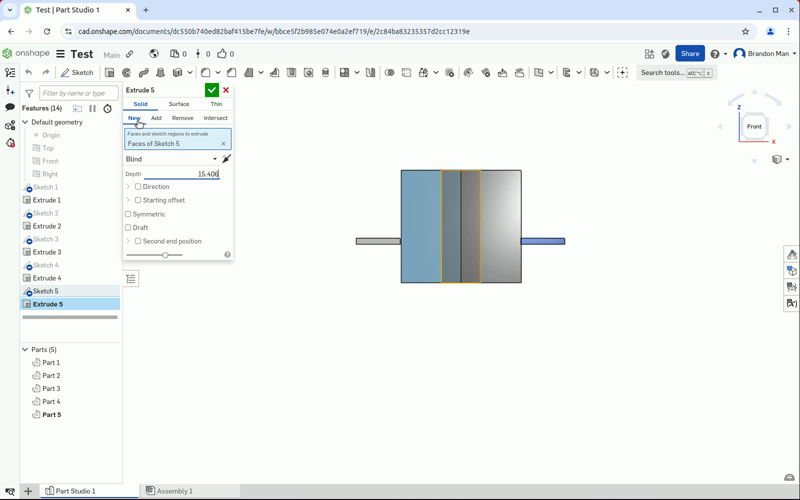
key(tab, 3)
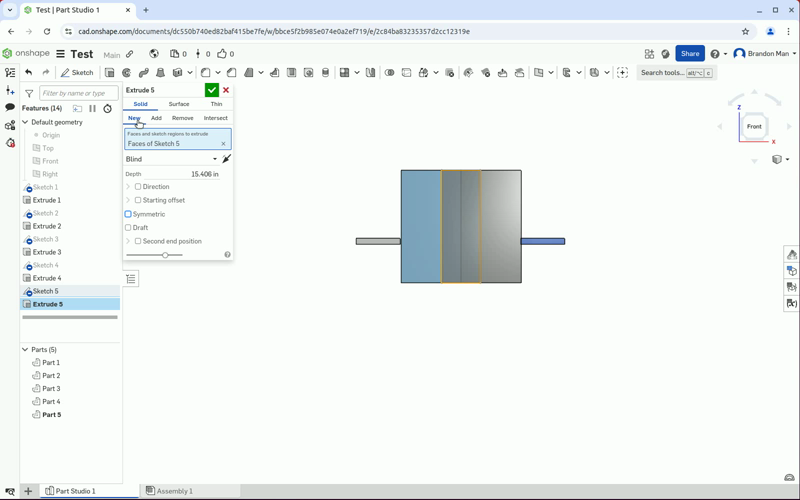
key(space)
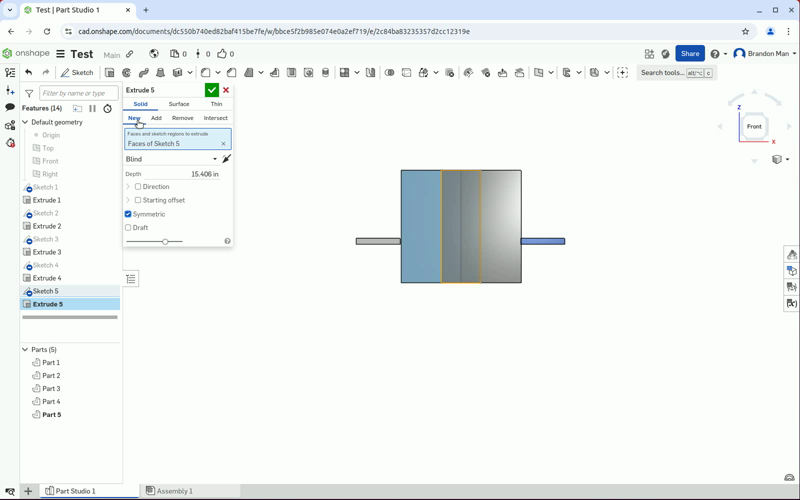
key(enter)
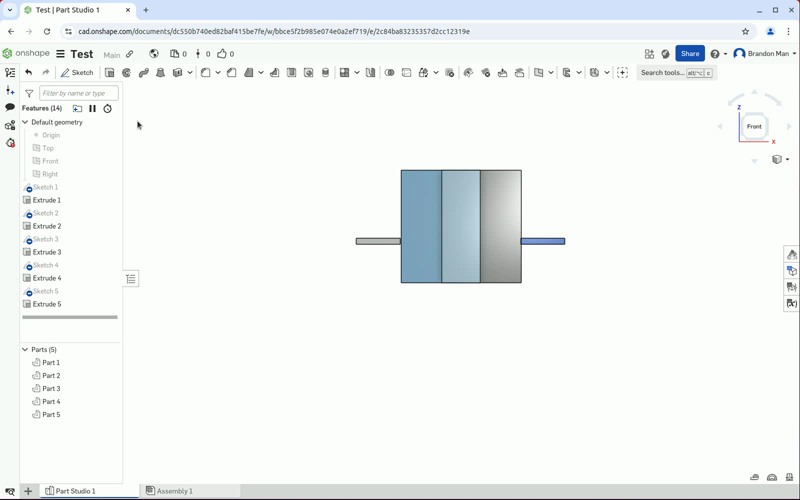
key(shift+h)
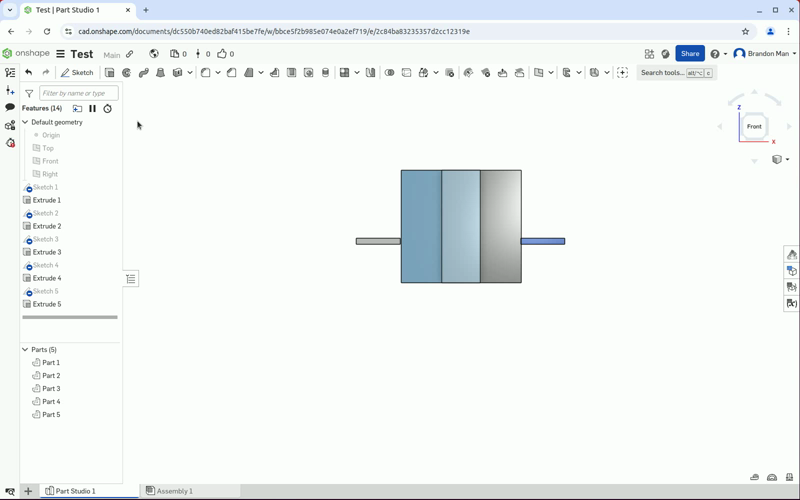
key(shift+h)
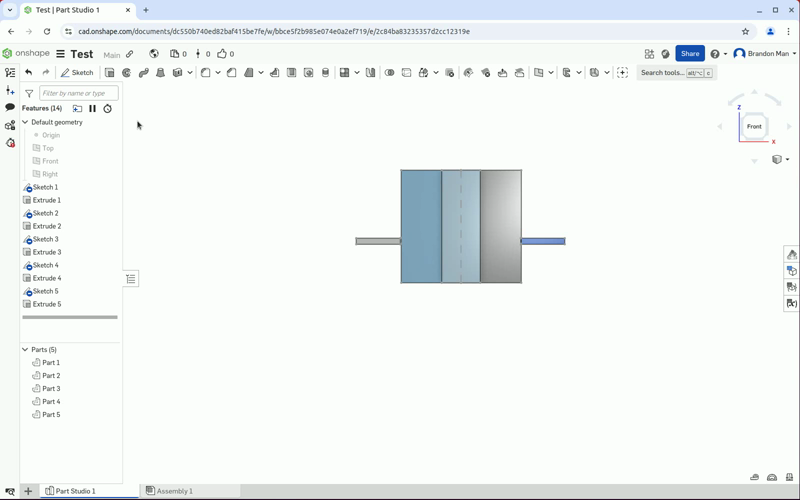
key(shift+7)
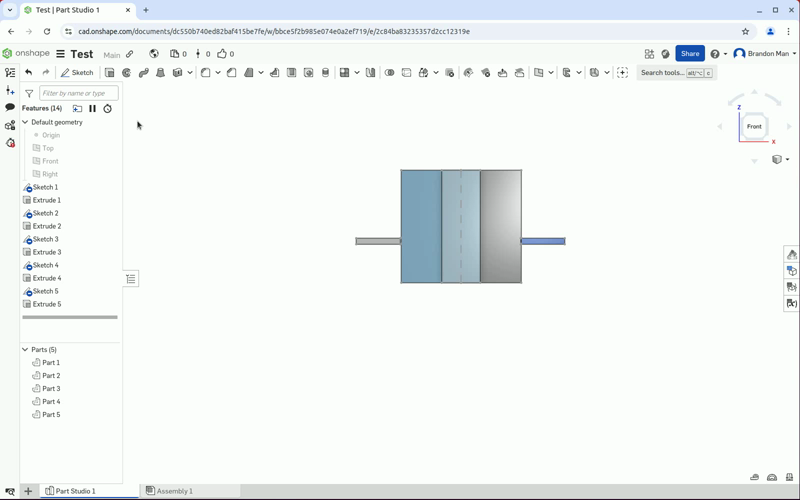
key(left, 2)
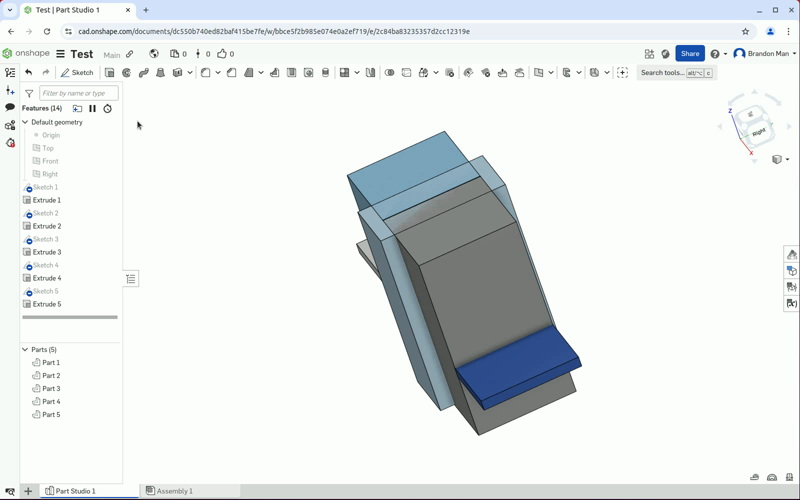
key(down, 2)
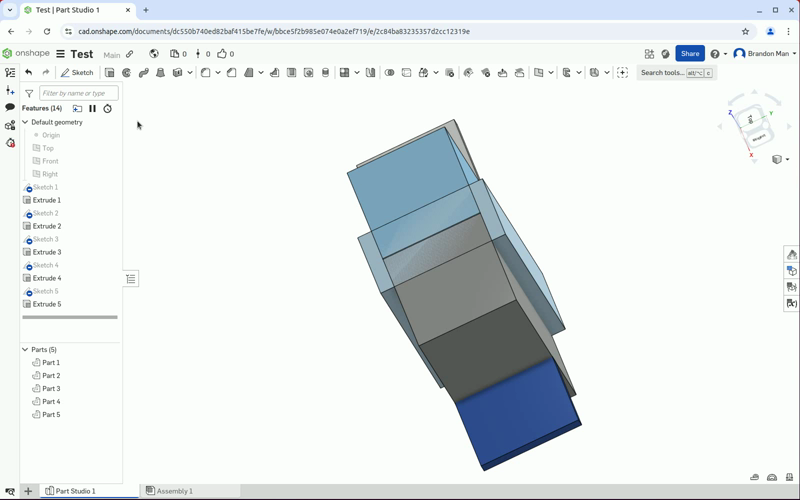
key(up, 2)
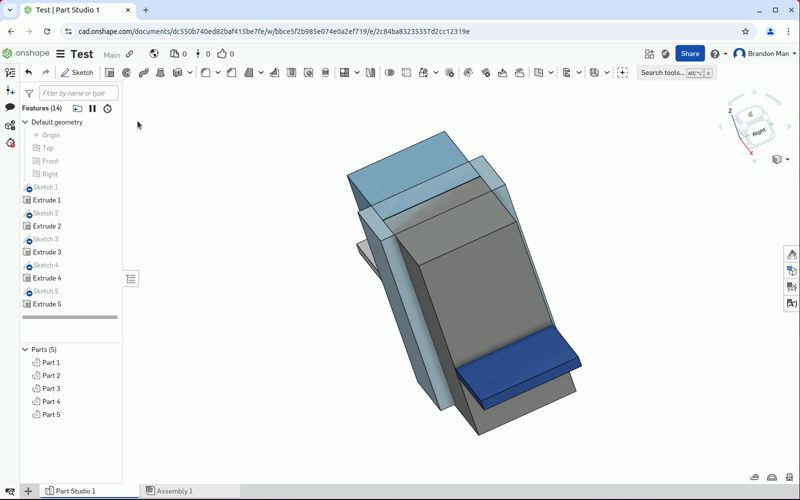
key(right, 2)
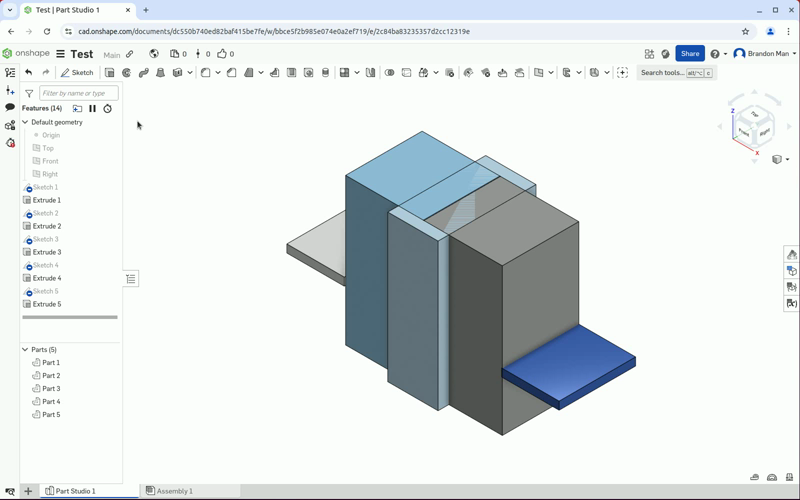
mouse_move(73, 189)
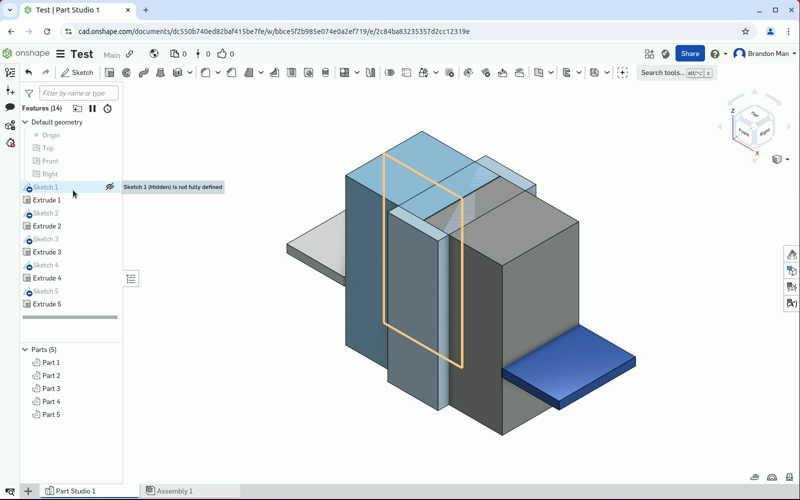
click(73, 189)